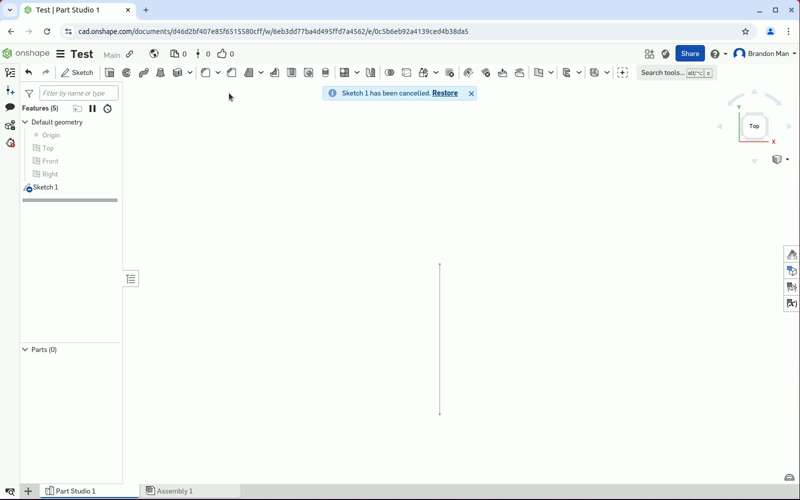
key(shift+h)
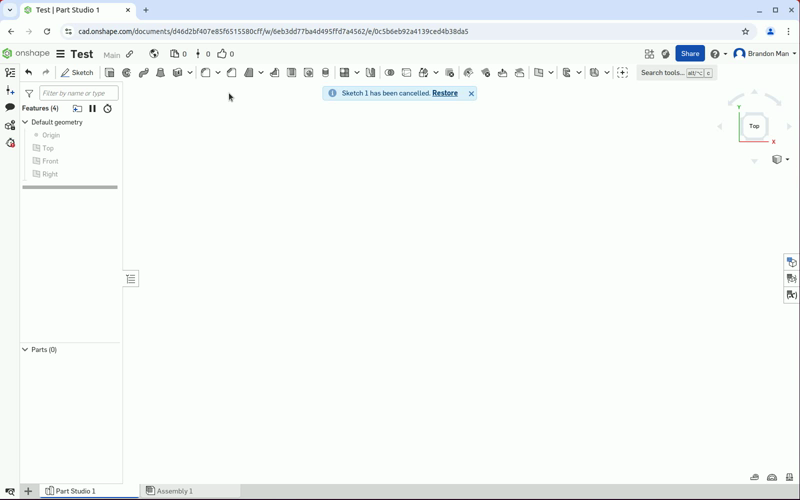
mouse_move(73, 352)
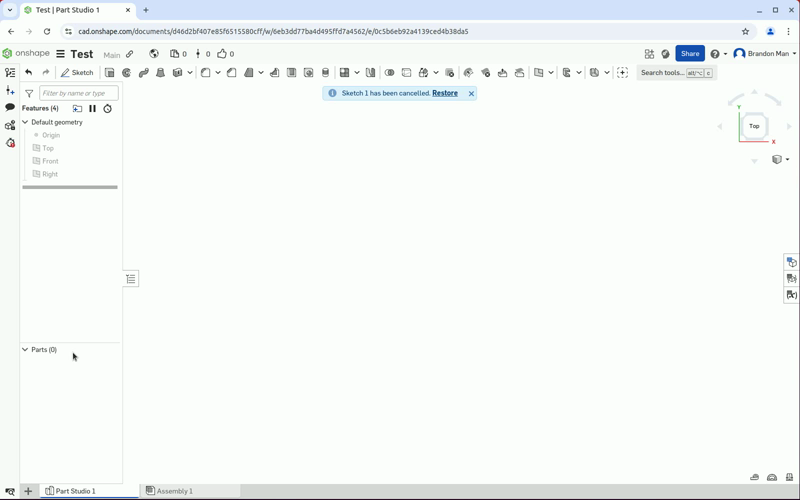
key(y)
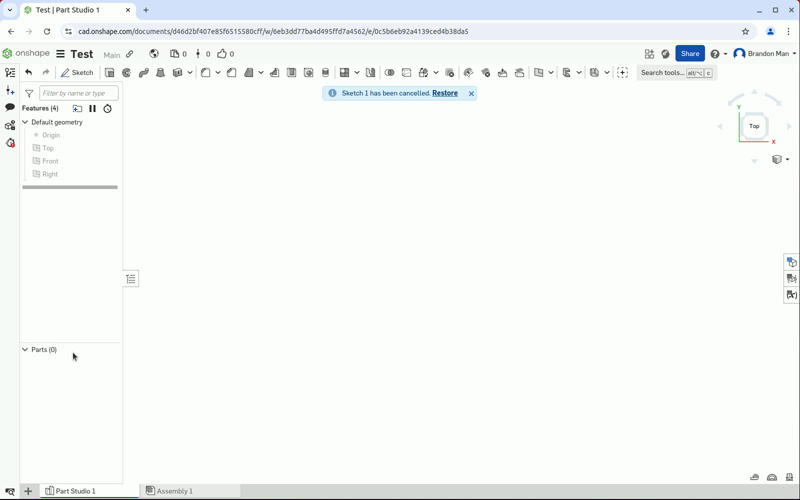
key(shift+p)
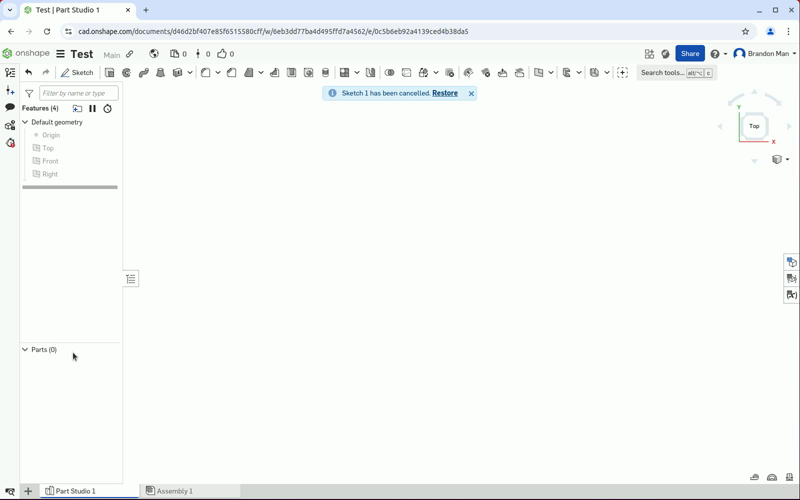
key(space)
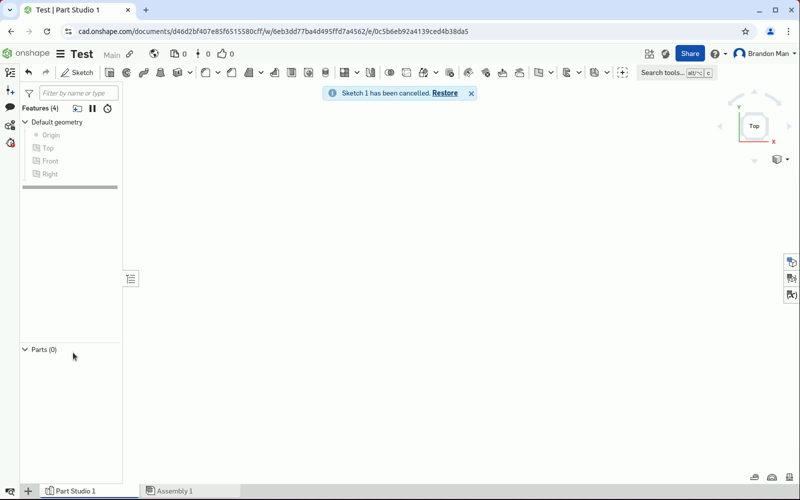
key_down(shift)
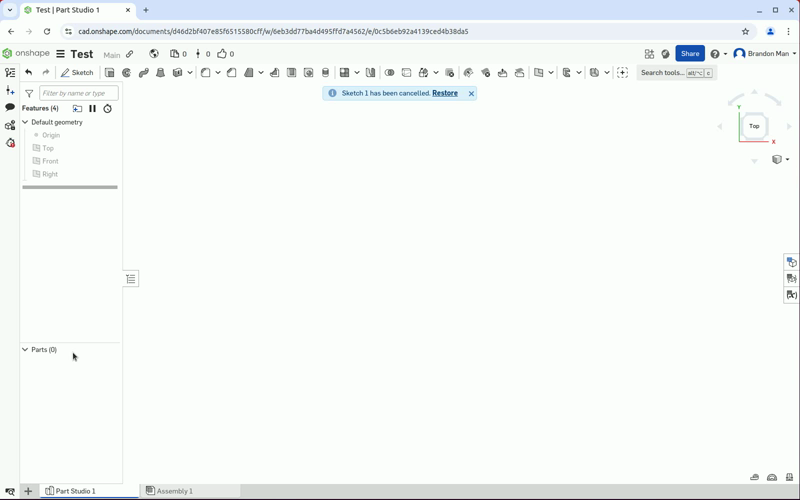
key(up)
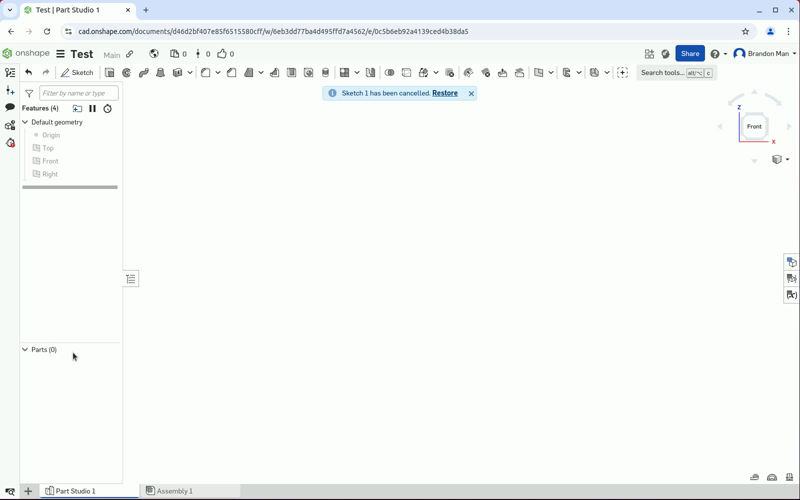
key_up(shift)
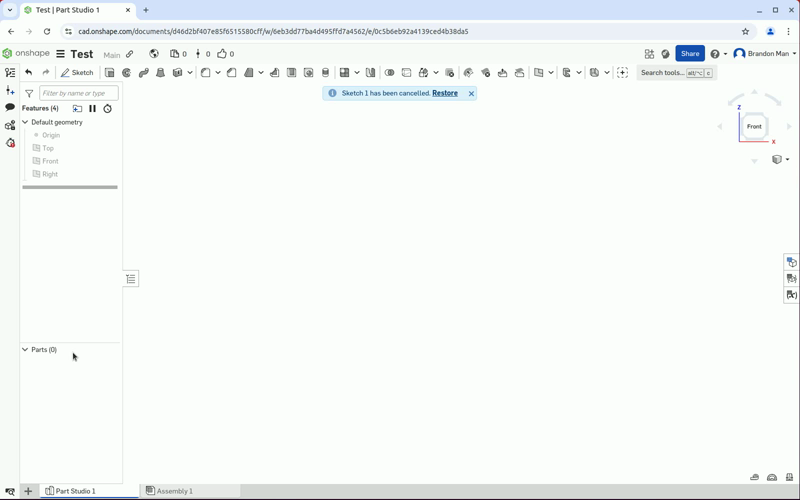
mouse_move(73, 352)
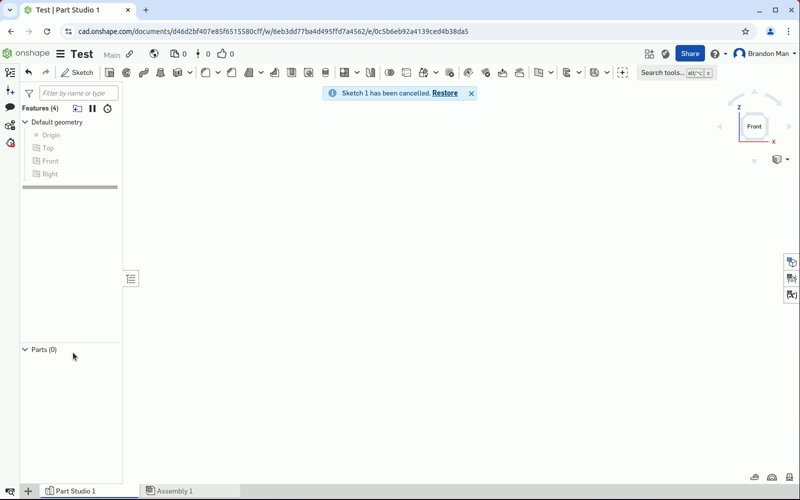
key(shift+y)
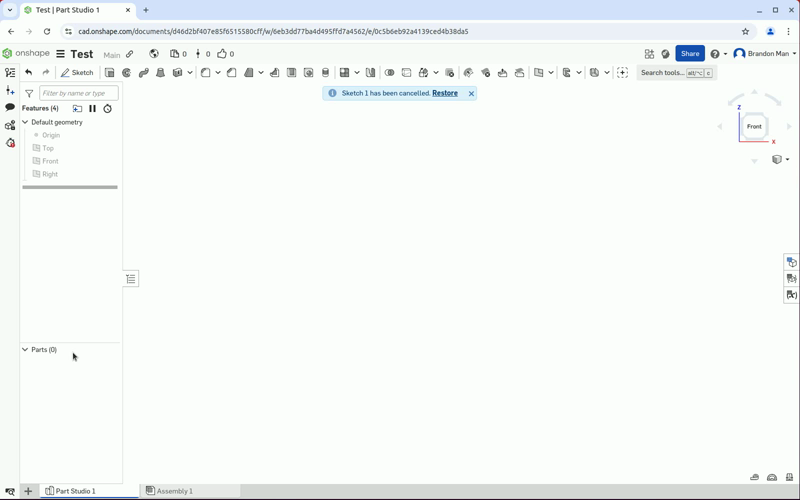
key(shift+s)
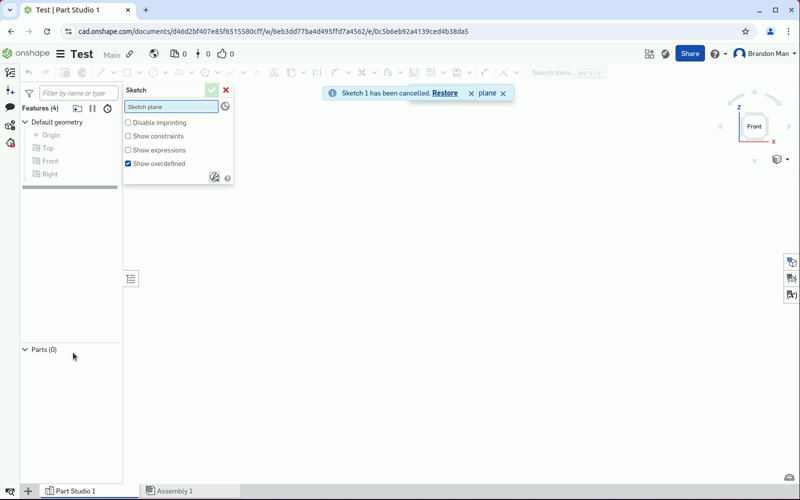
mouse_move(73, 163)
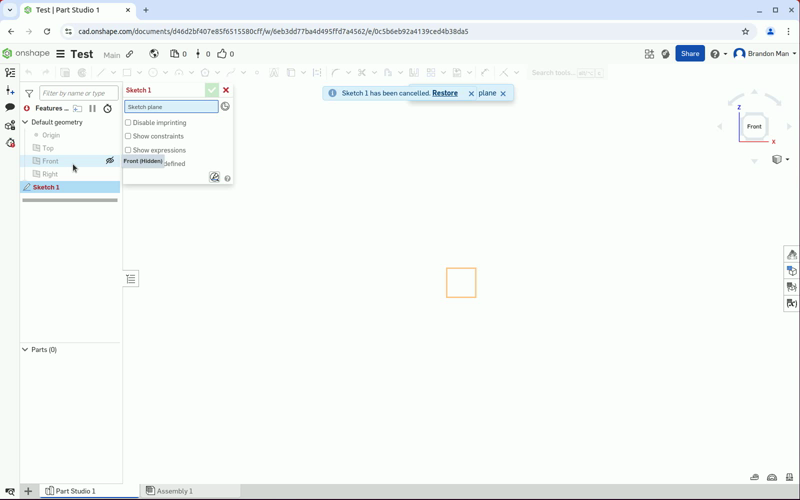
click(73, 163)
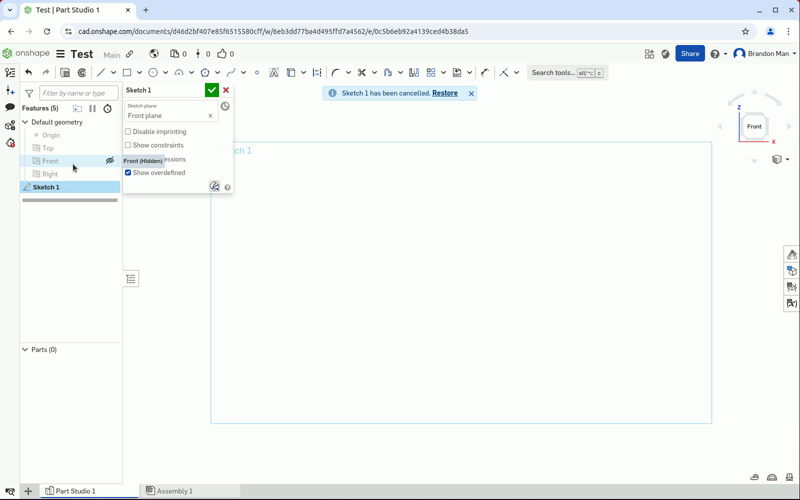
mouse_move(73, 352)
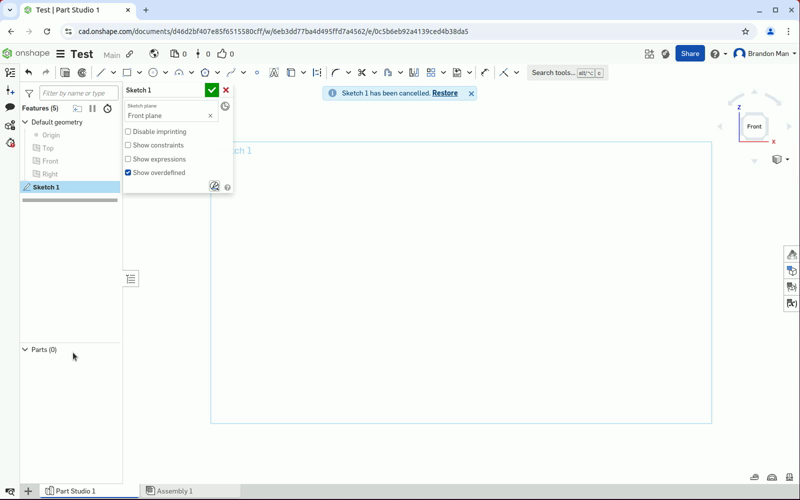
key(y)
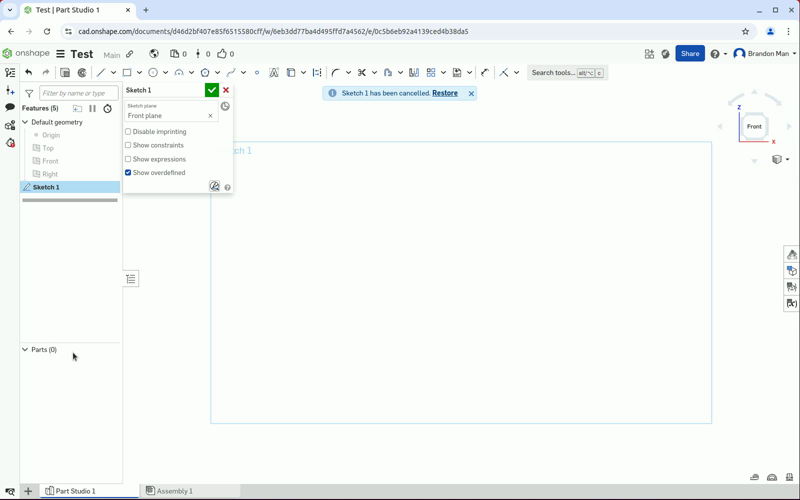
key(l)
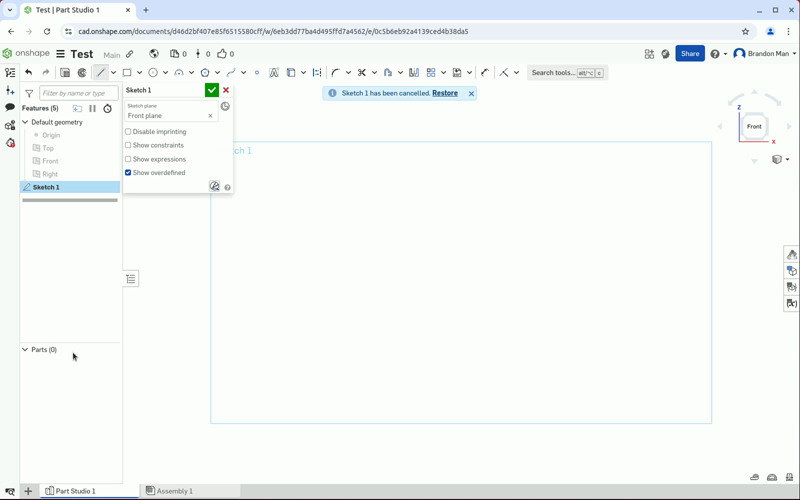
key_down(shift)
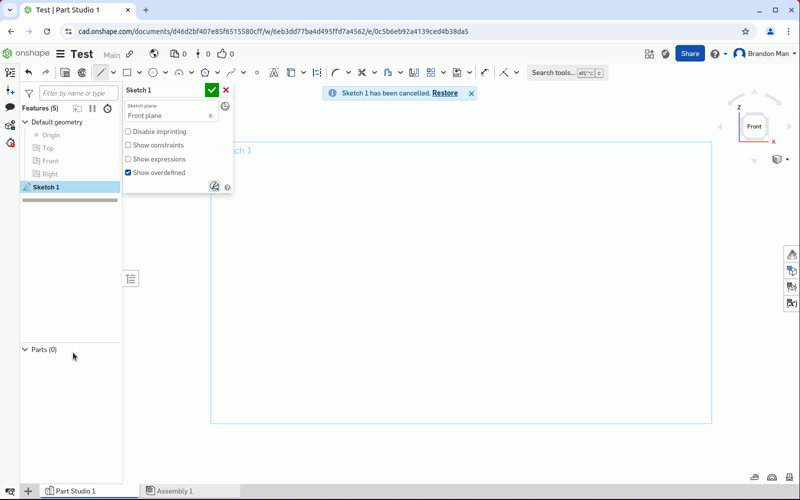
mouse_move(368, 351)
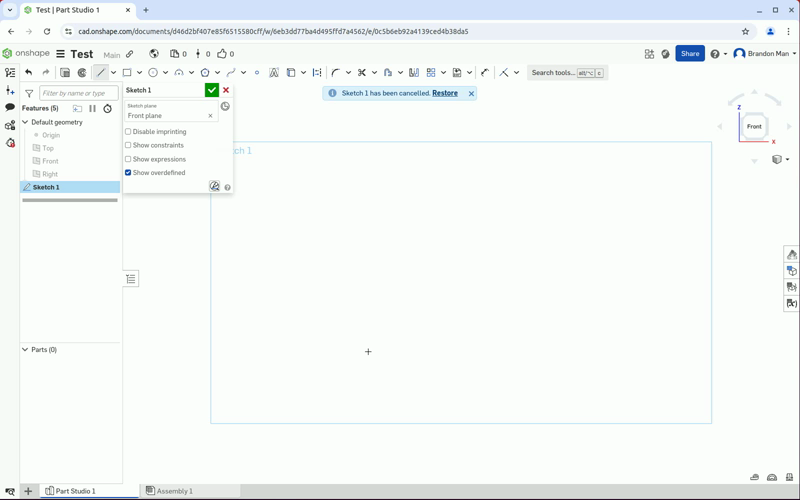
click(368, 351)
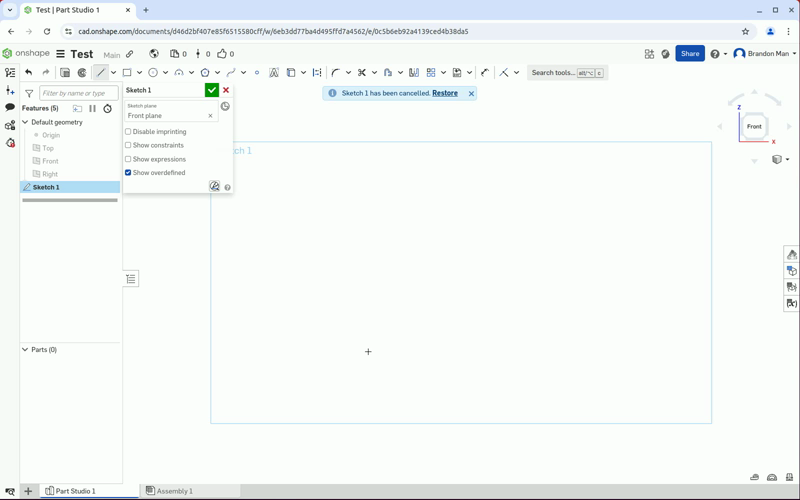
key_up(shift)
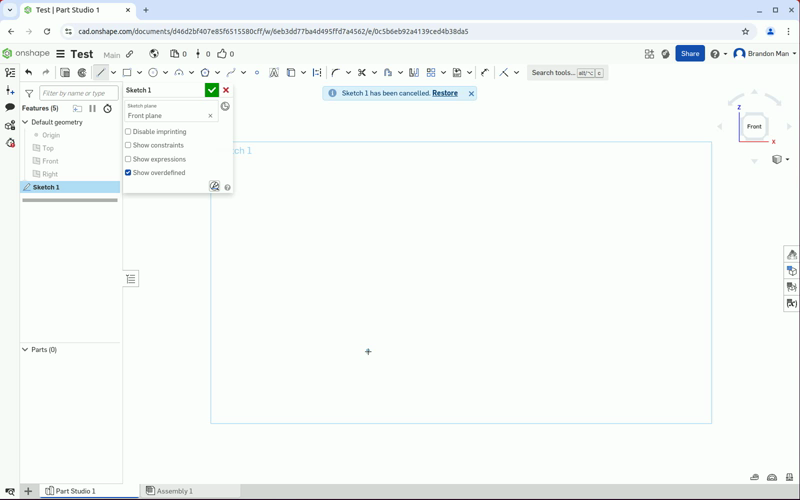
key_down(shift)
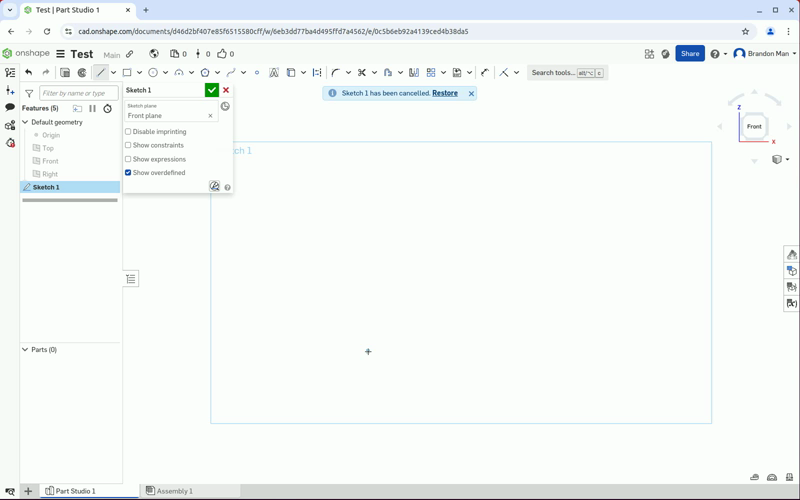
mouse_move(461, 351)
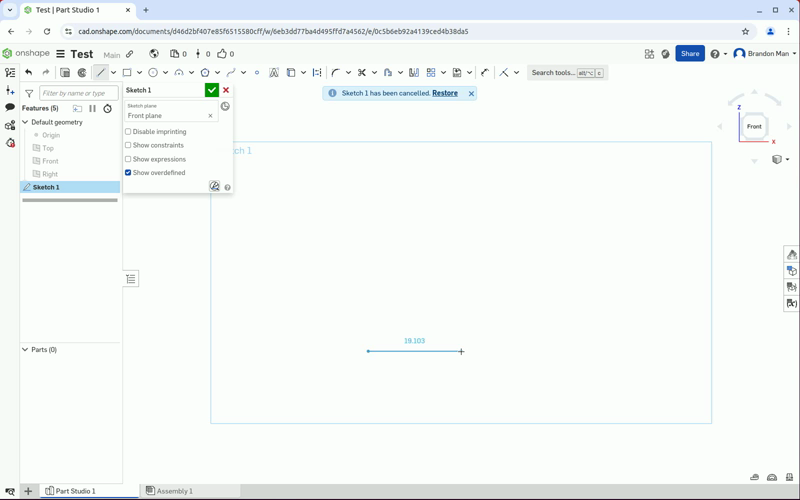
click(461, 351)
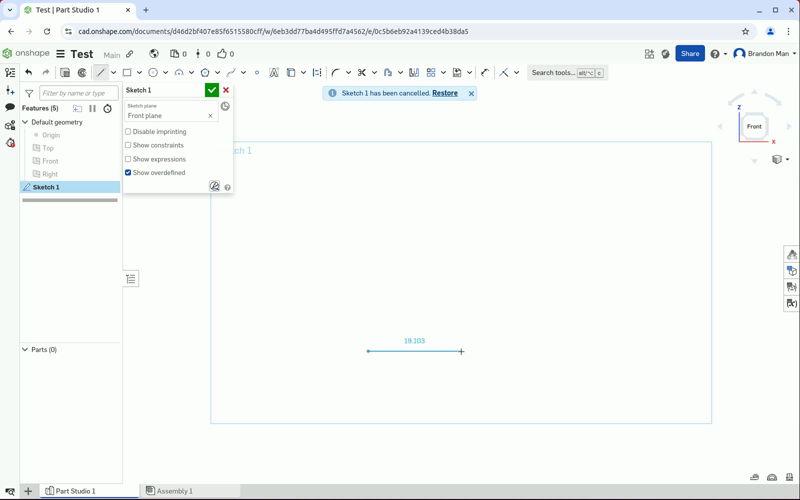
key_up(shift)
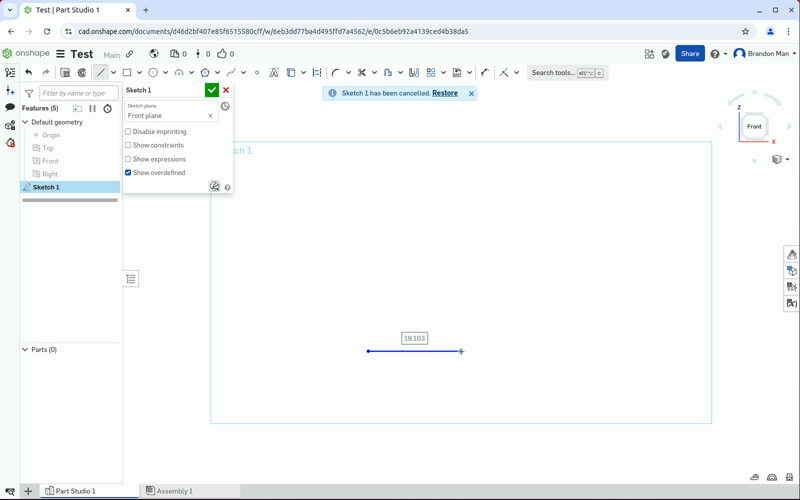
key_down(shift)
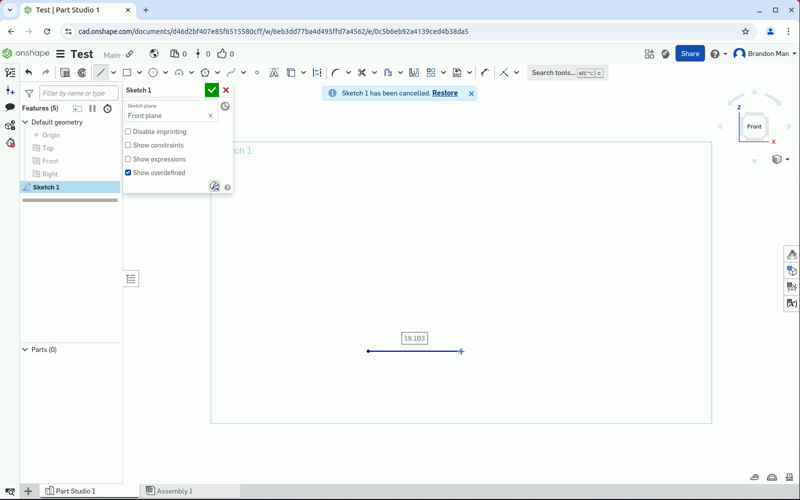
mouse_move(491, 351)
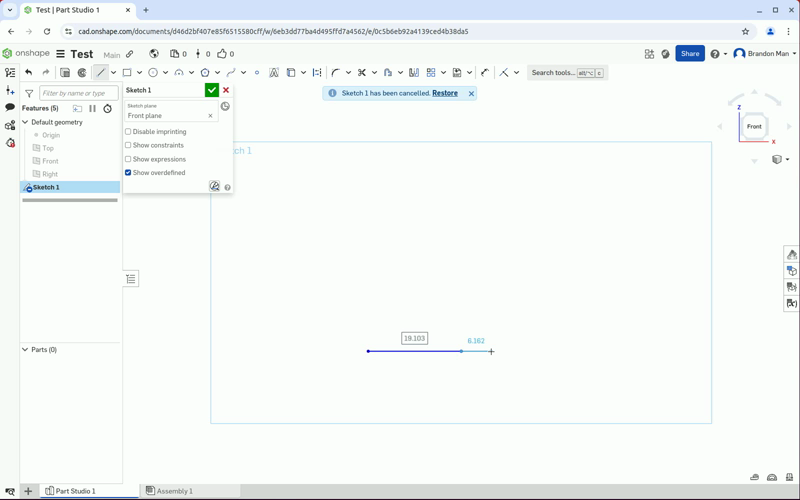
mouse_move(461, 331)
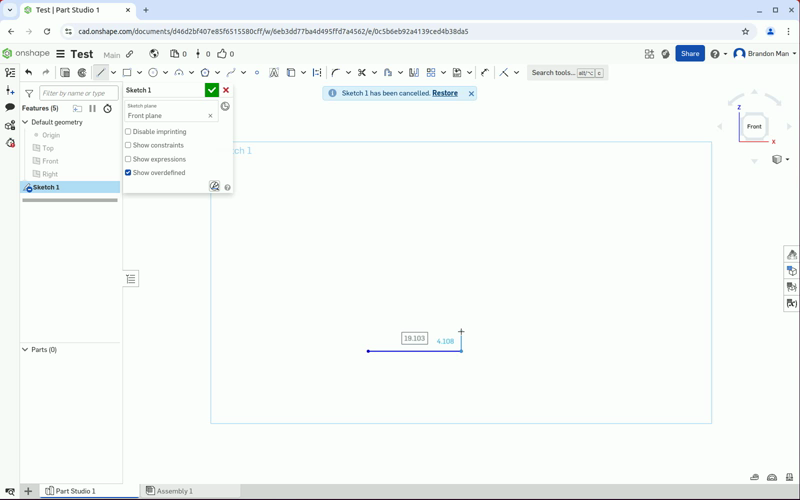
click(461, 331)
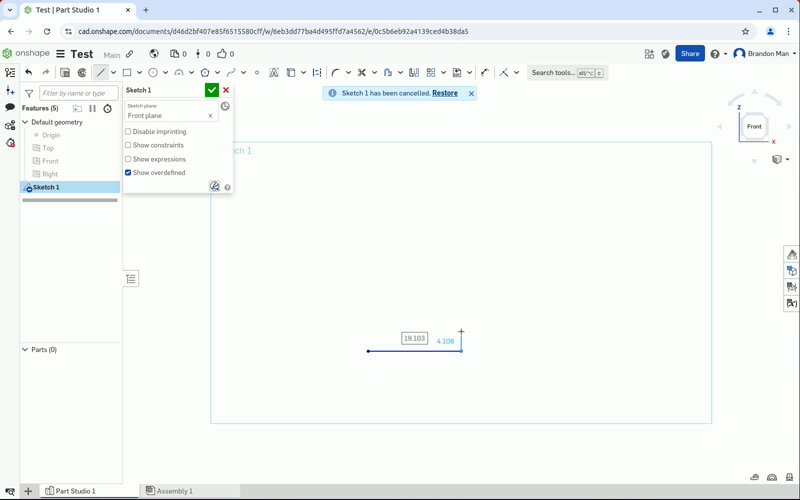
key_up(shift)
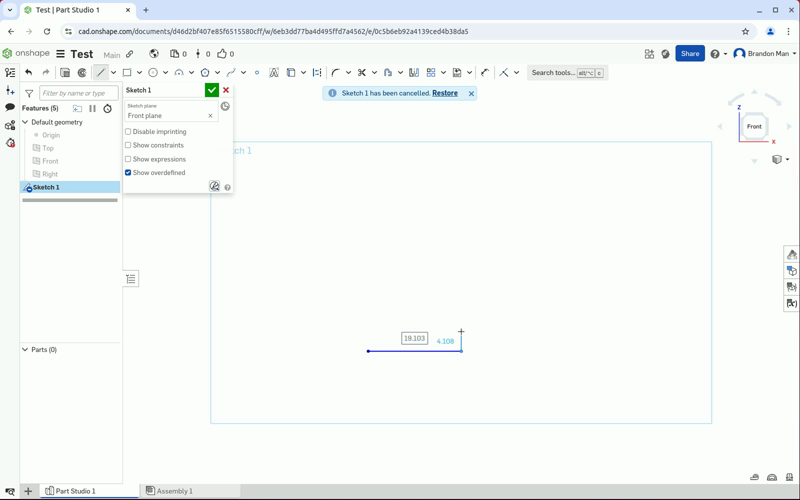
key_down(shift)
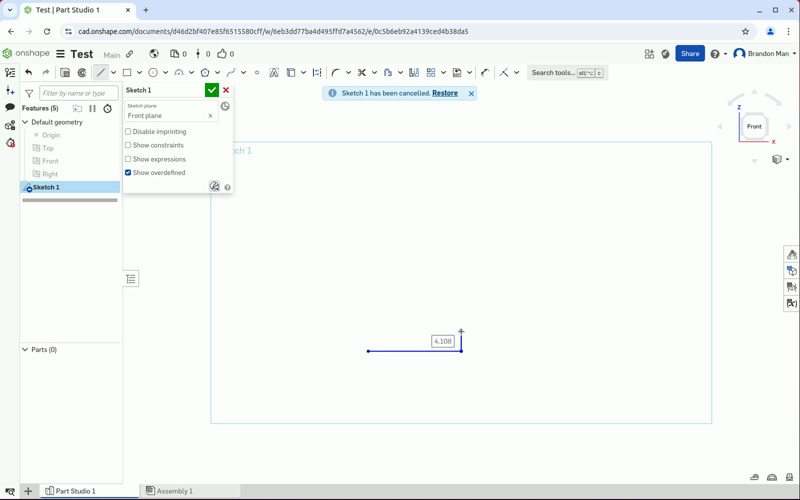
mouse_move(368, 331)
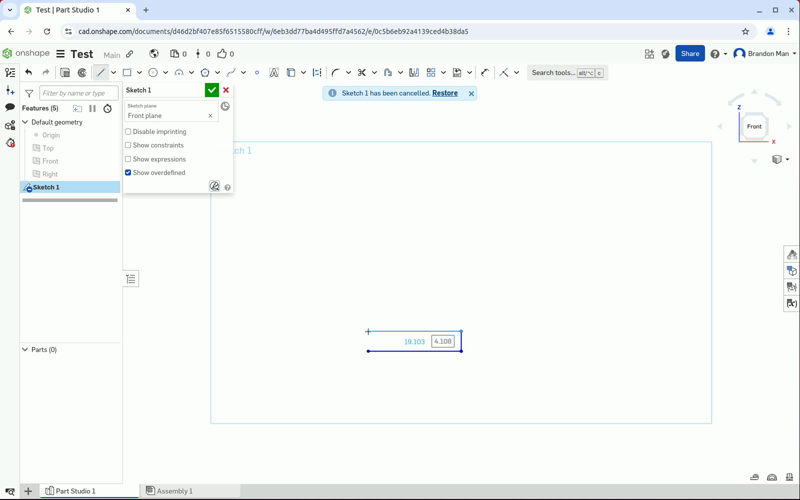
click(368, 331)
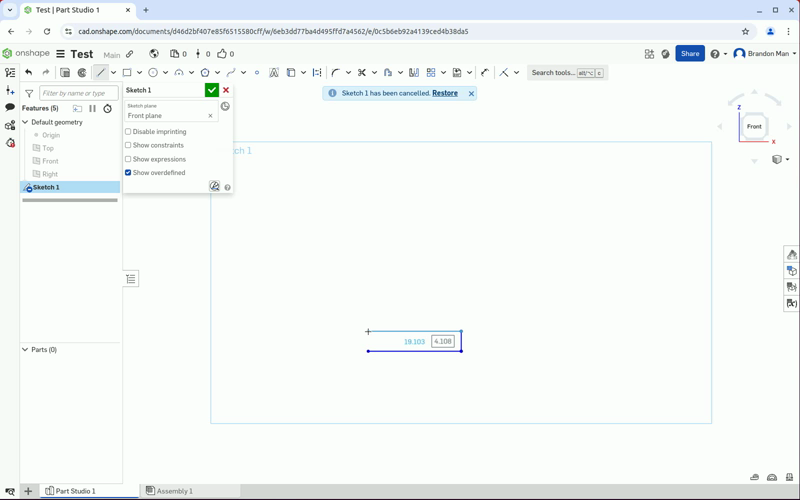
key_up(shift)
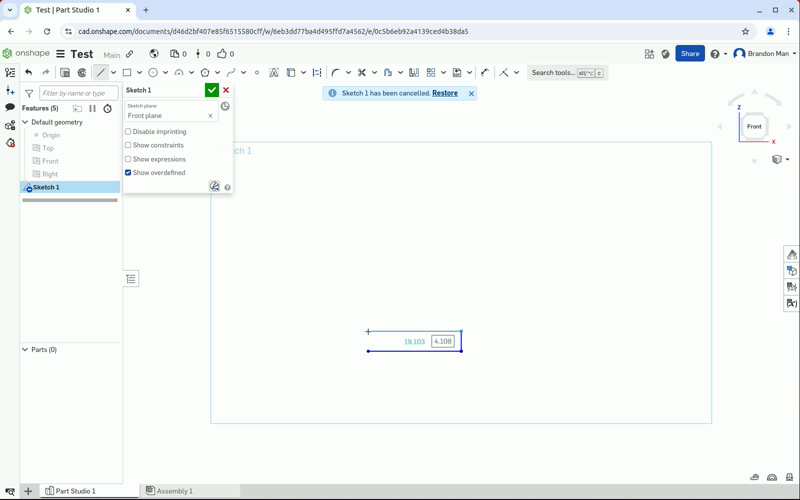
mouse_move(398, 331)
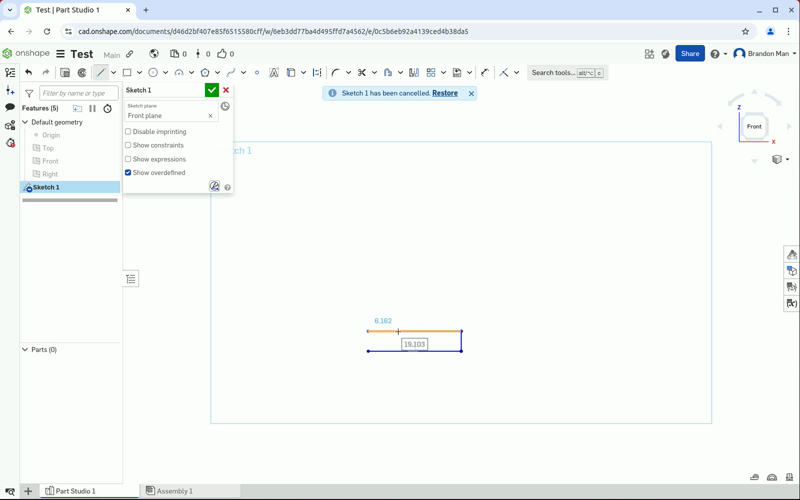
key_down(shift)
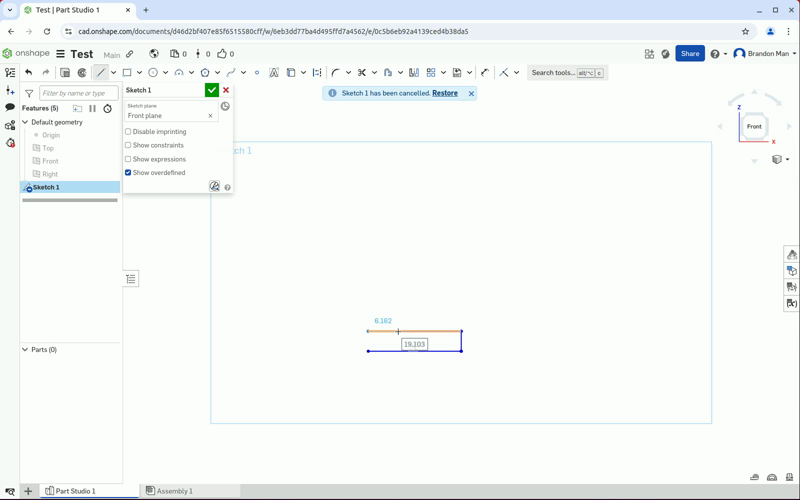
mouse_move(368, 351)
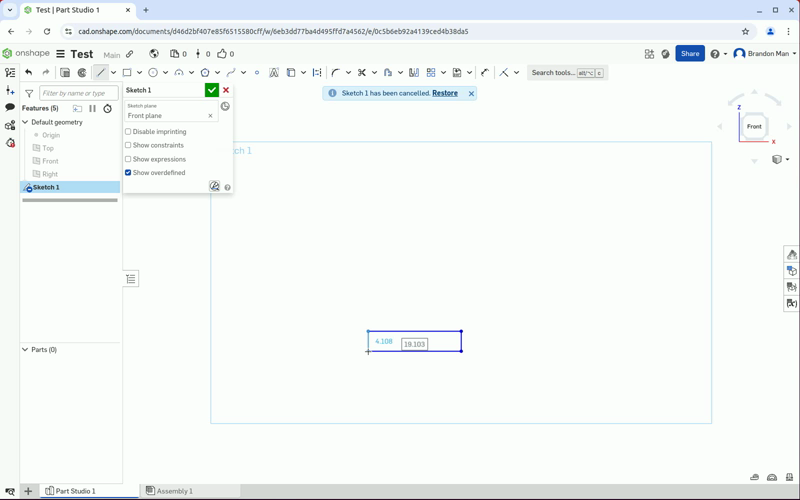
key_up(shift)
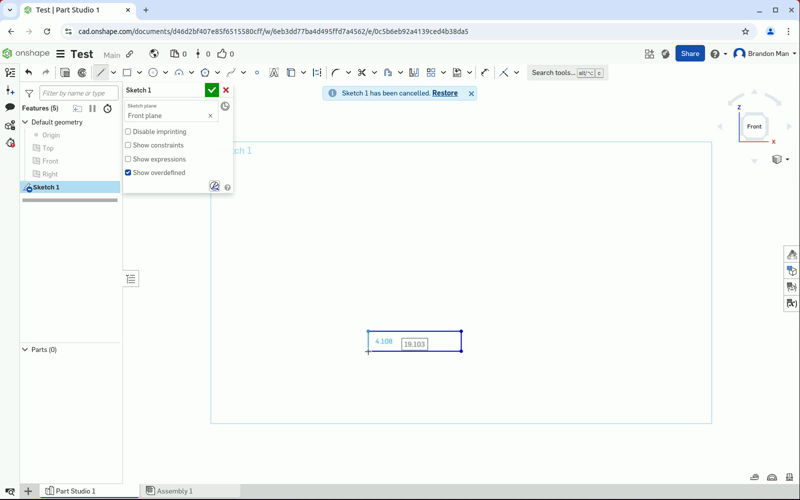
click(368, 351)
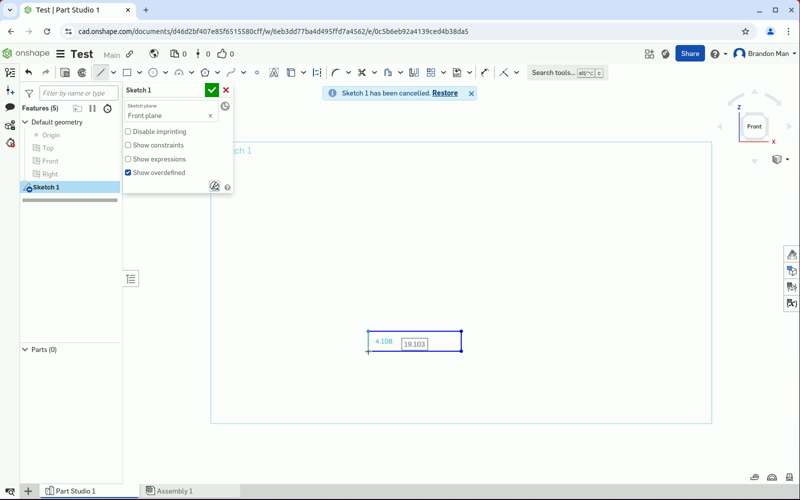
key(esc)
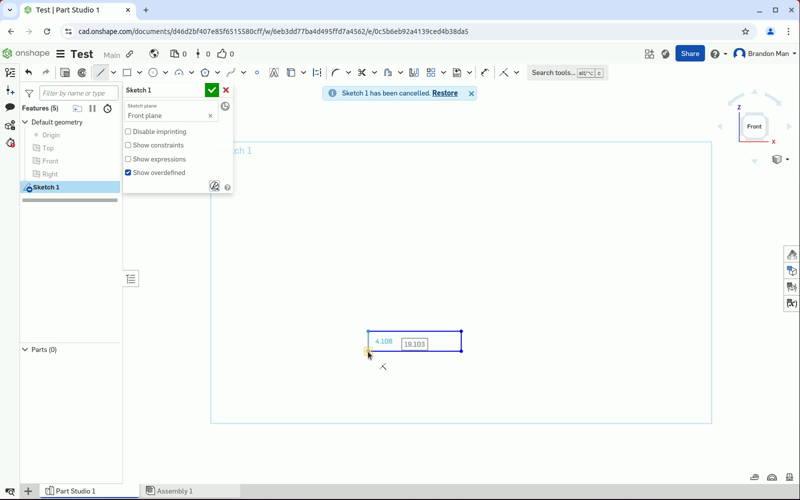
mouse_move(371, 333)
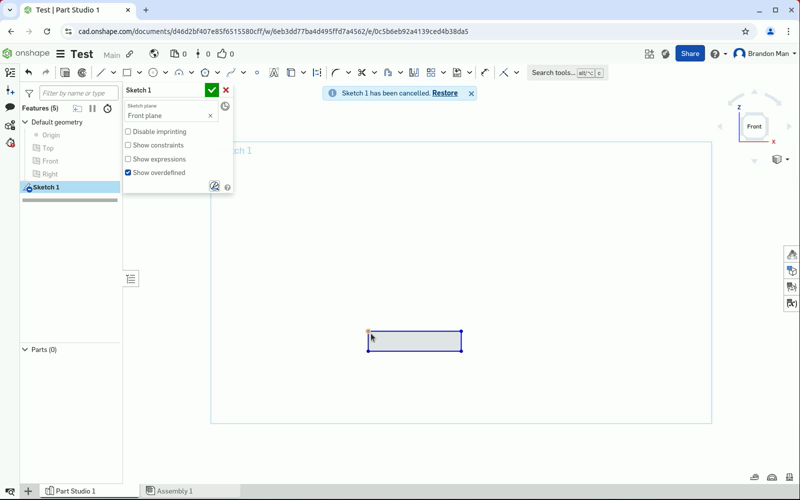
click(371, 333)
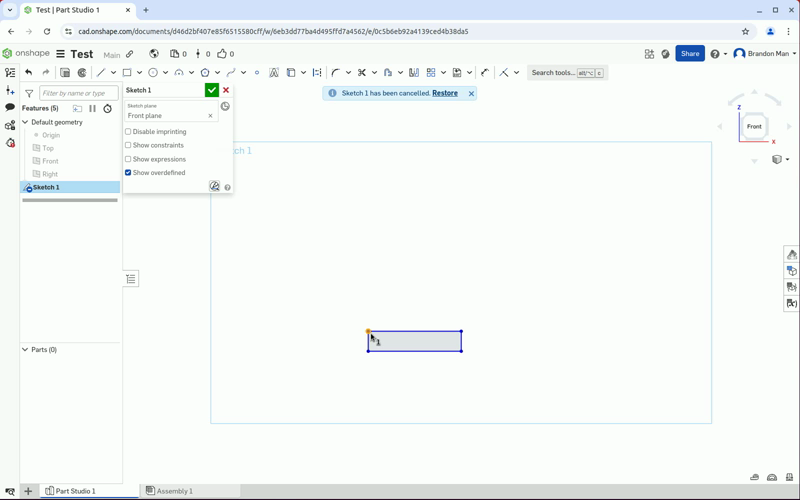
mouse_move(73, 352)
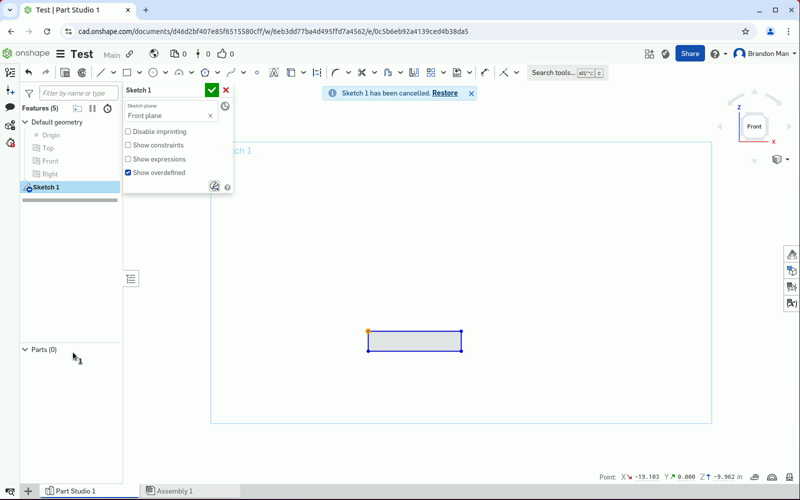
key(shift+y)
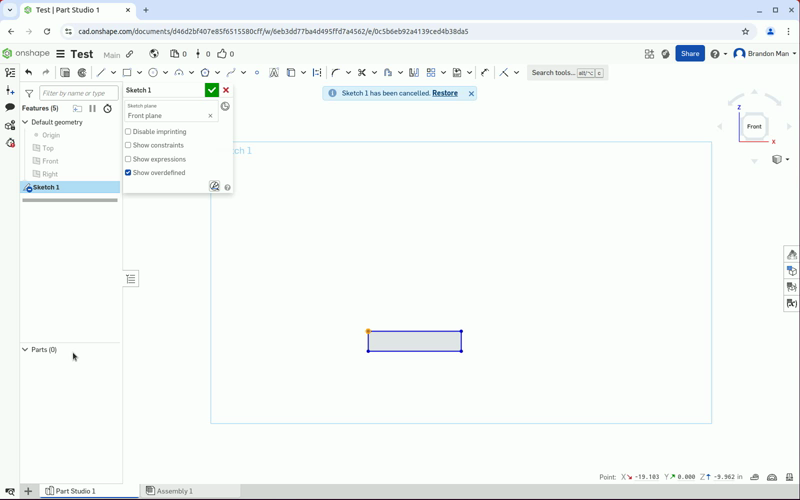
key(shift+e)
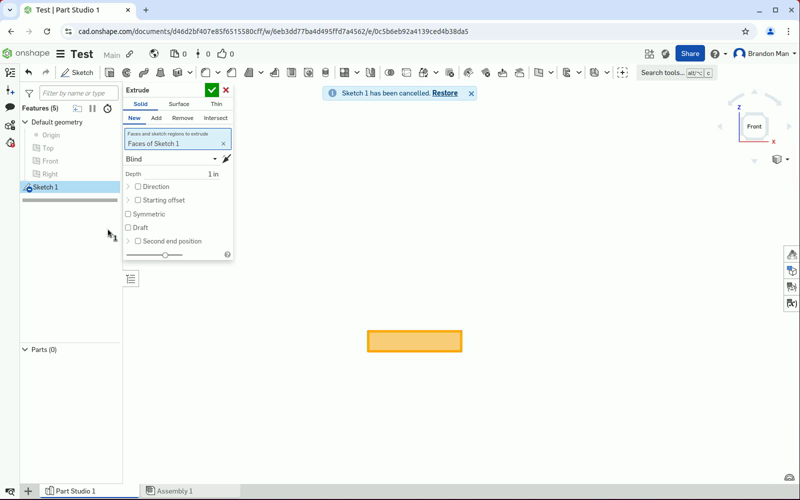
mouse_move(143, 106)
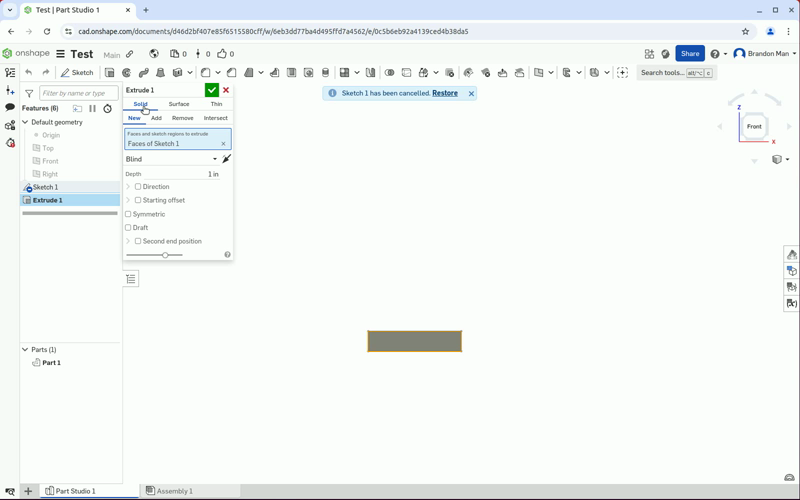
click(143, 106)
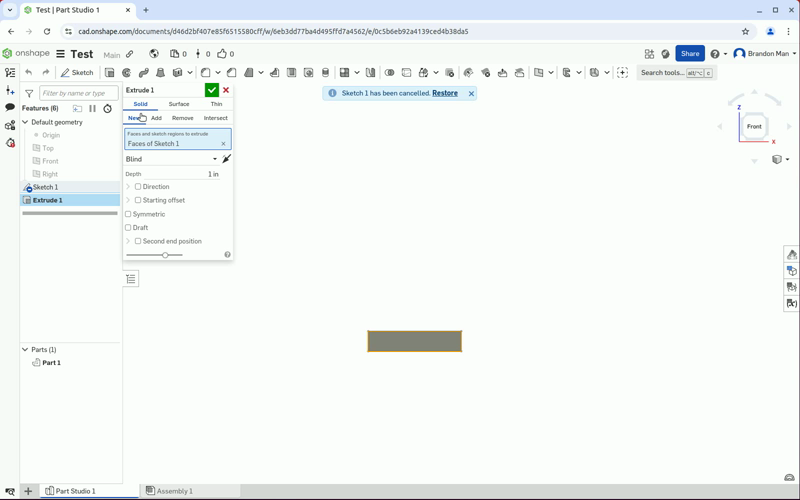
mouse_move(137, 120)
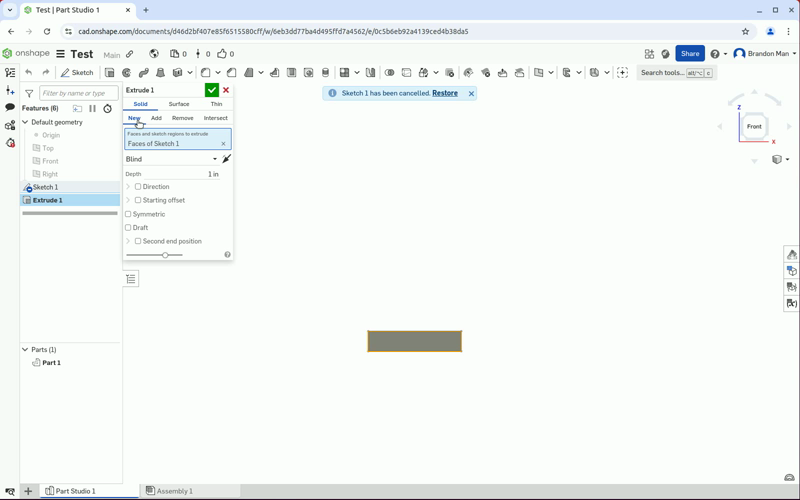
click(137, 120)
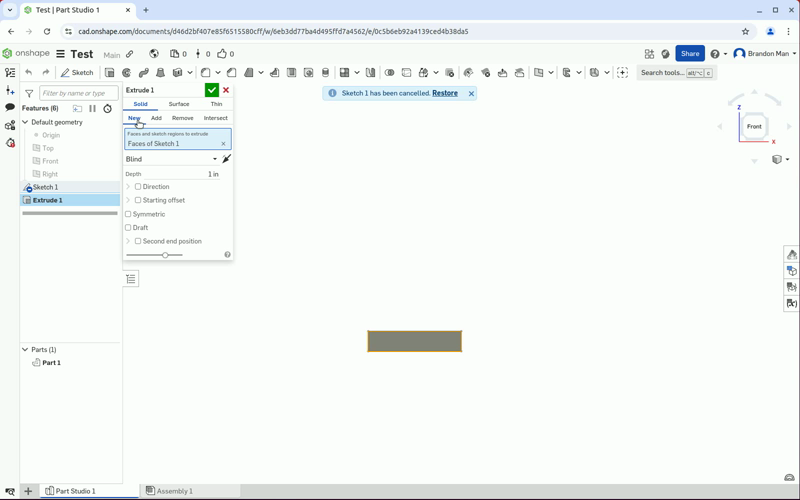
key(tab, 4)
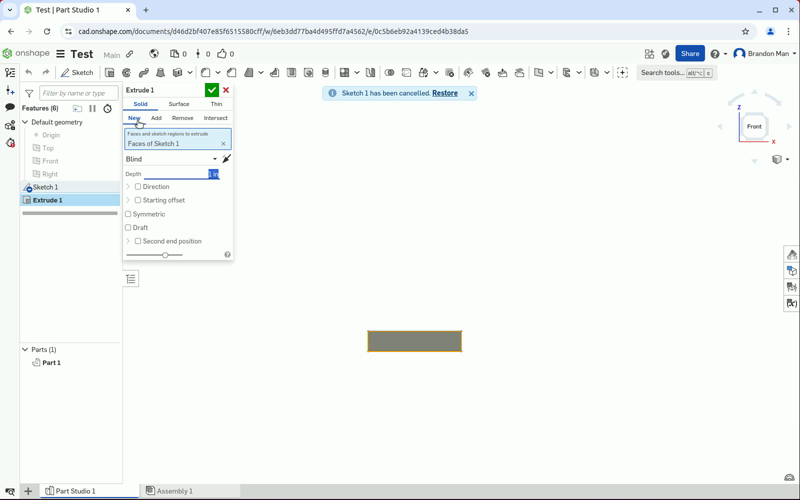
text(4.092)
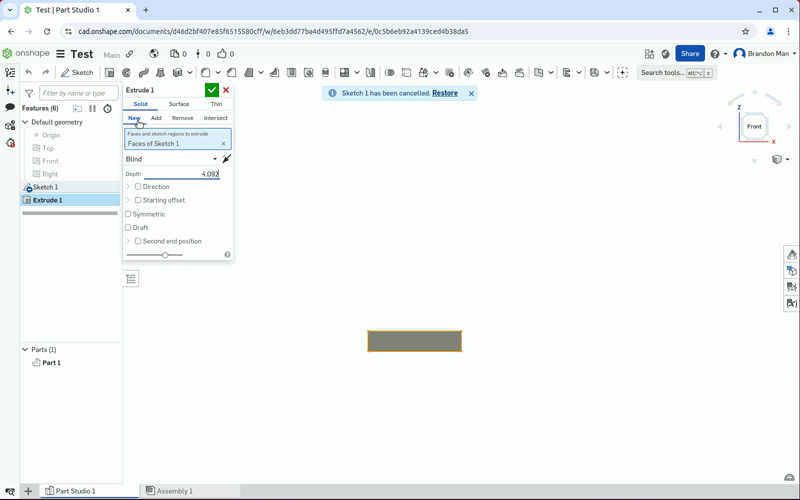
key(enter)
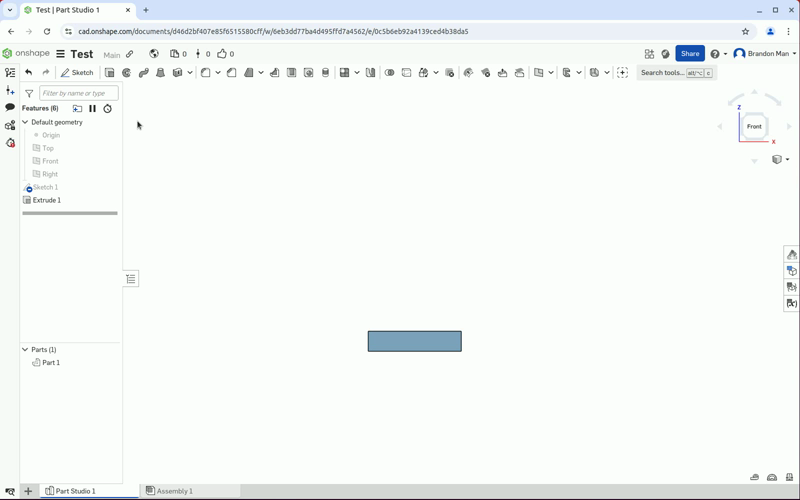
key(shift+h)
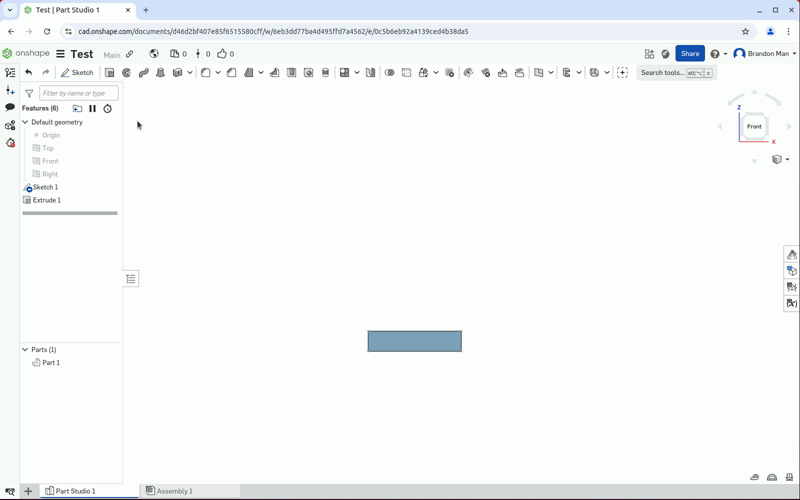
key(shift+h)
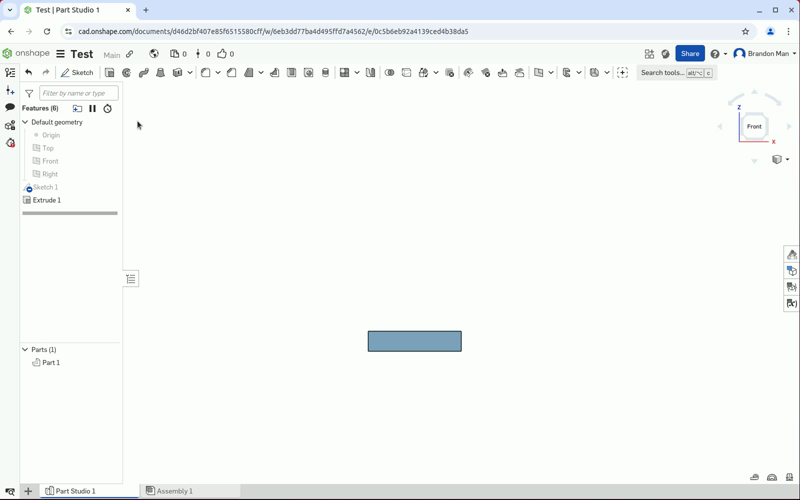
mouse_move(73, 189)
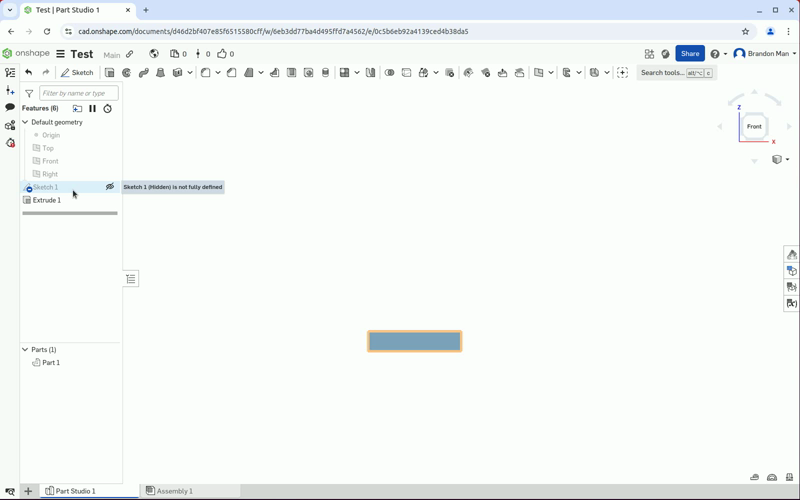
click(73, 189)
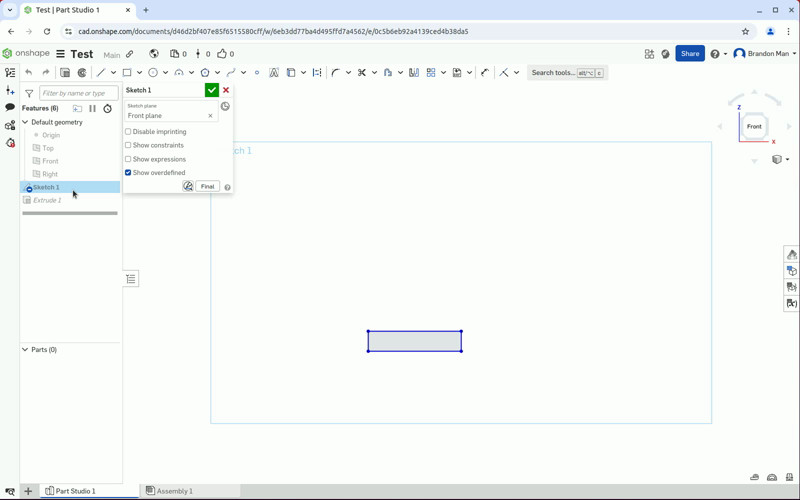
mouse_move(229, 92)
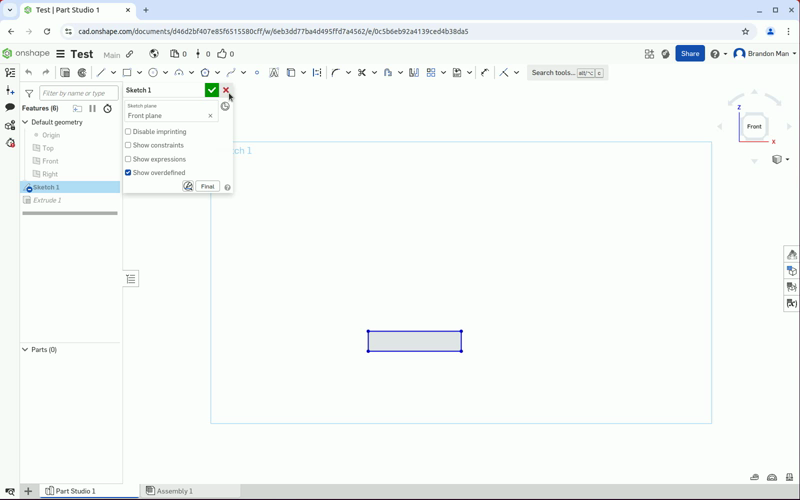
click(229, 92)
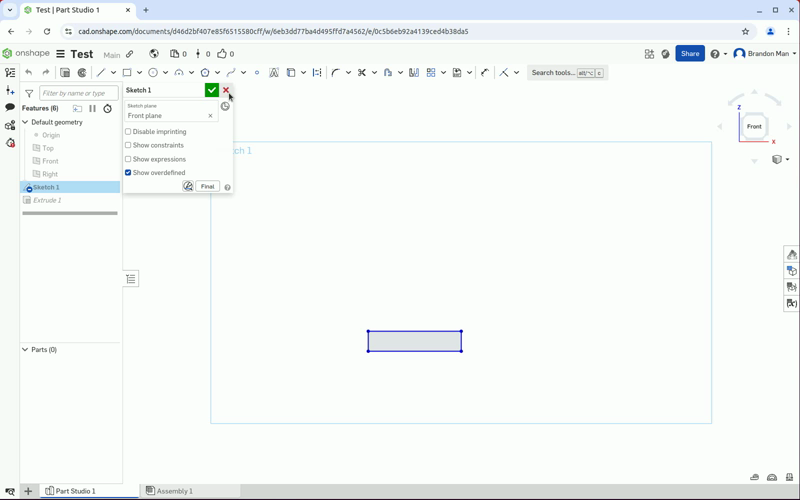
key(shift+s)
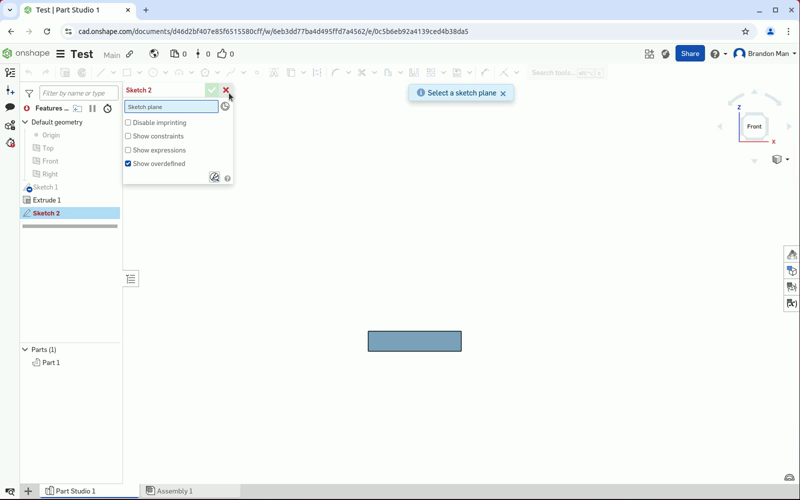
mouse_move(73, 163)
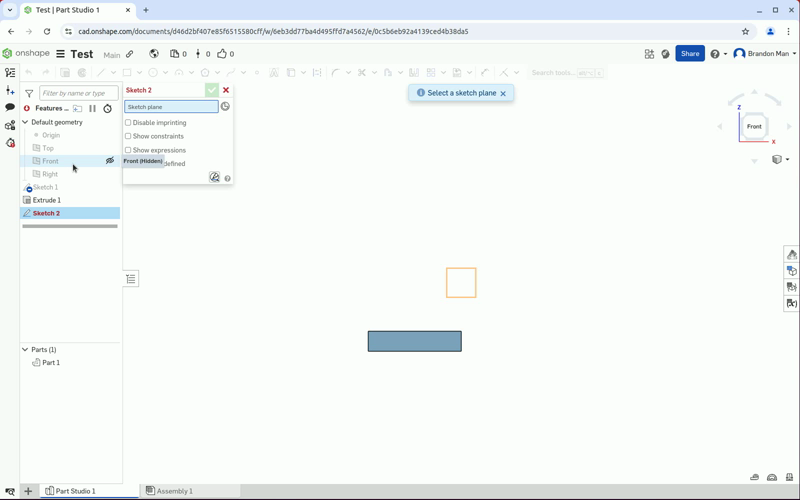
click(73, 163)
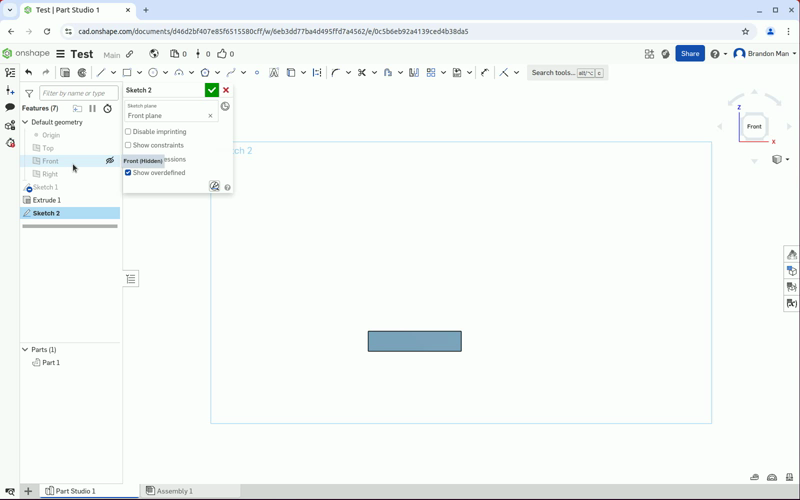
mouse_move(73, 352)
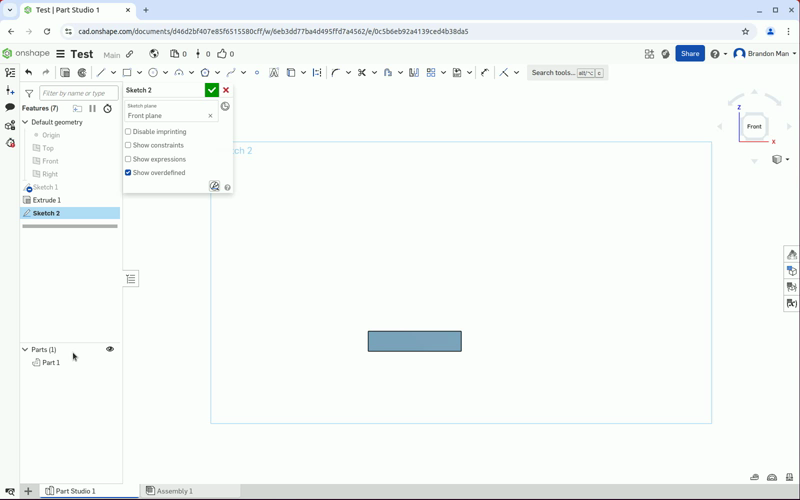
key(y)
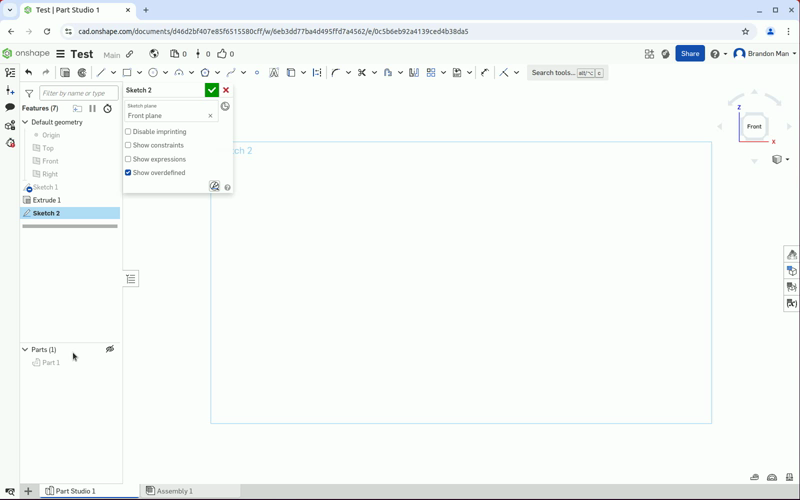
key(l)
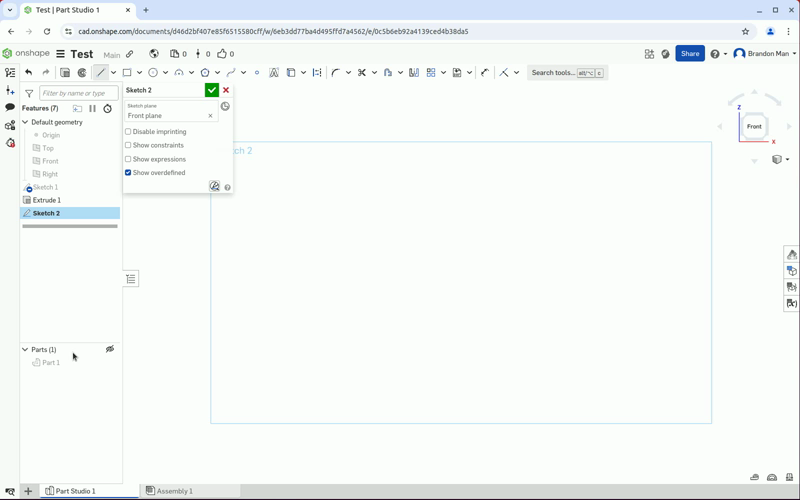
key_down(shift)
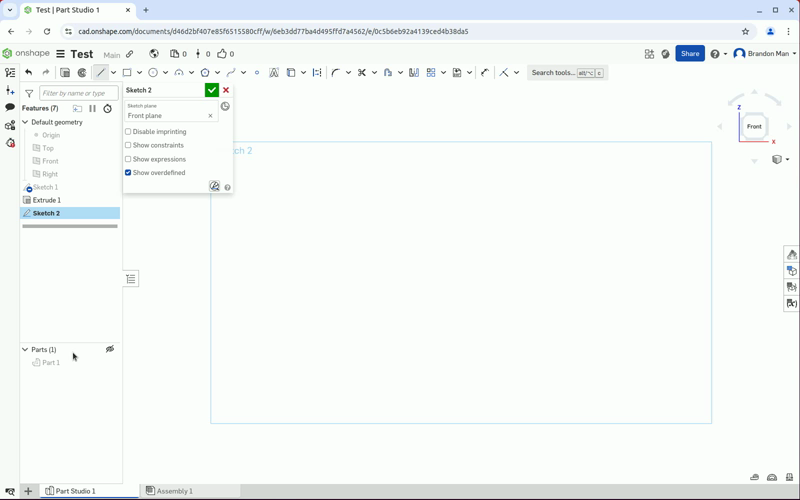
mouse_move(348, 311)
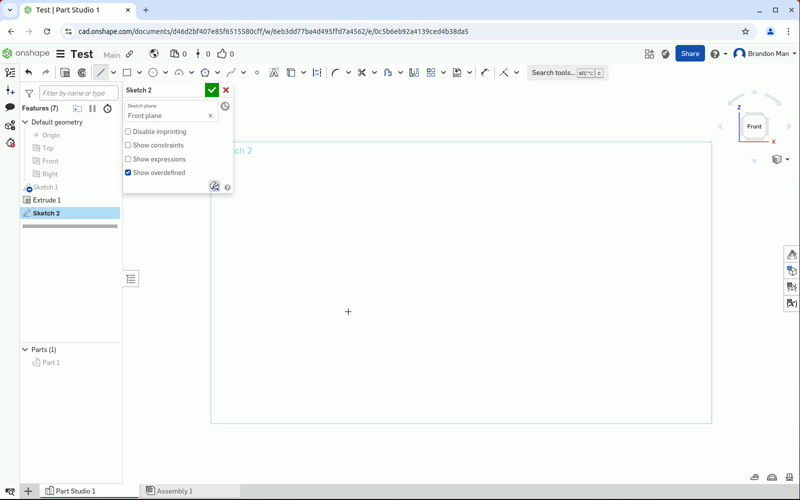
click(348, 311)
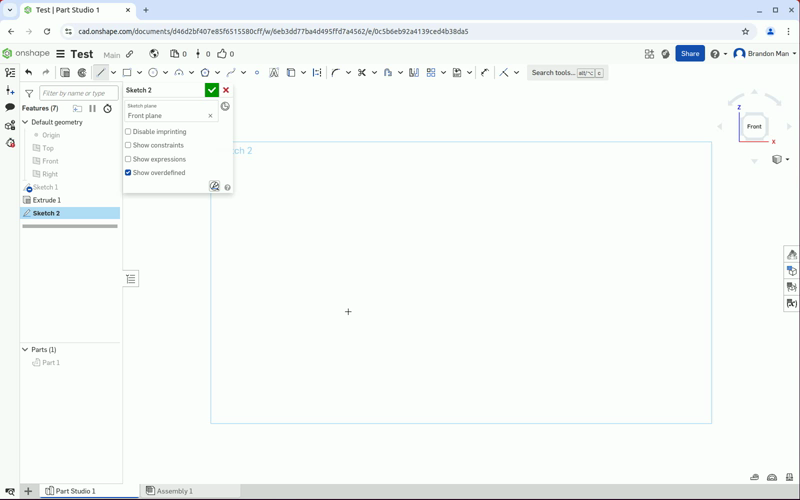
key_up(shift)
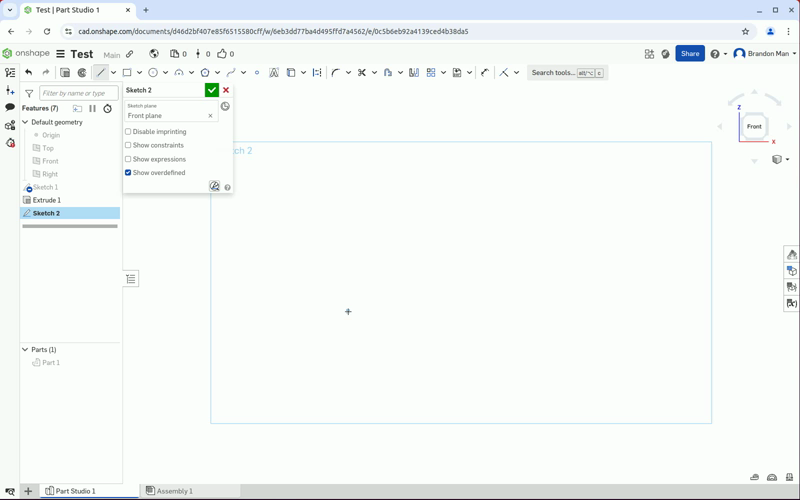
key_down(shift)
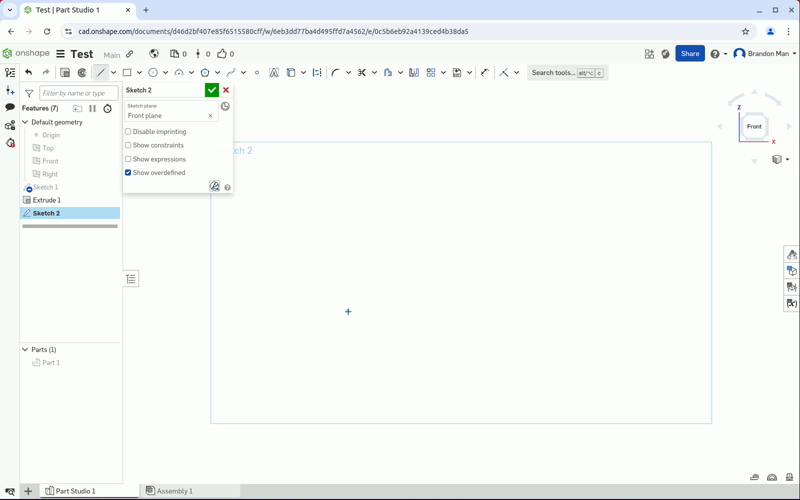
mouse_move(378, 311)
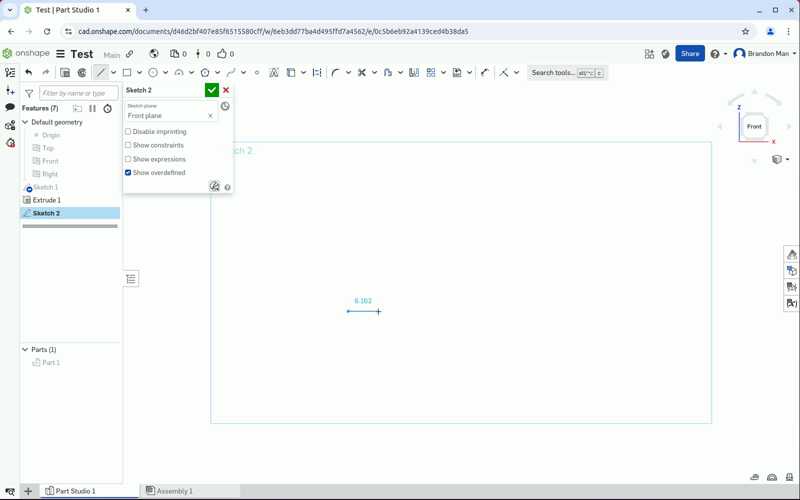
mouse_move(367, 311)
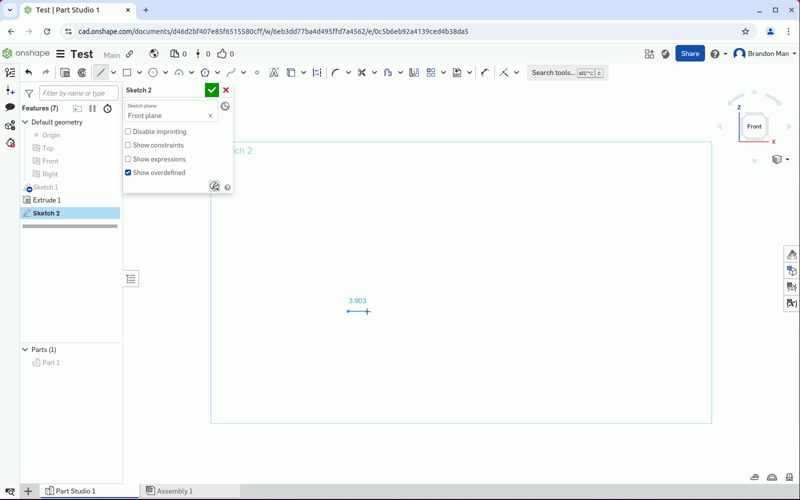
click(367, 311)
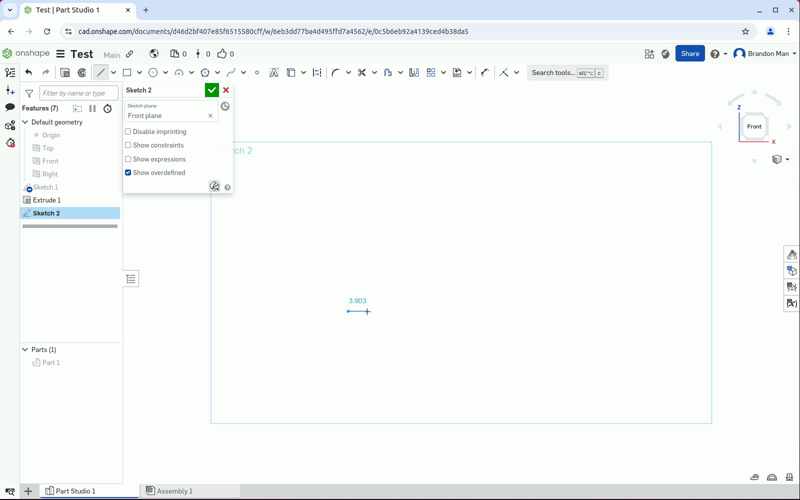
key_up(shift)
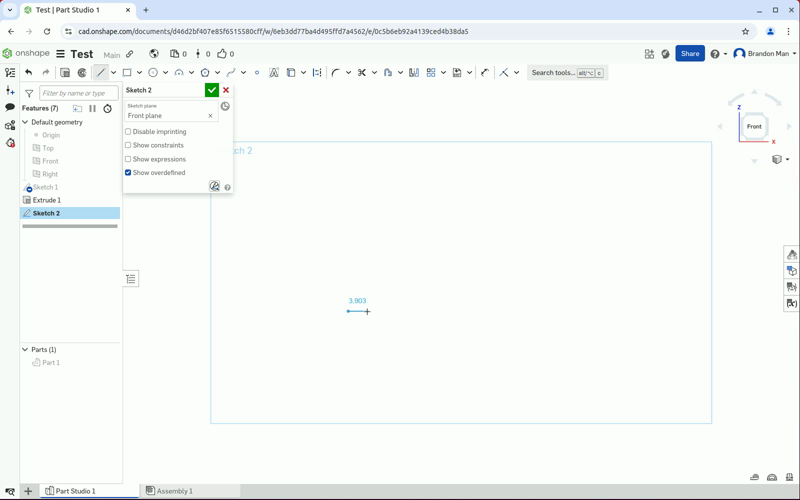
key_down(shift)
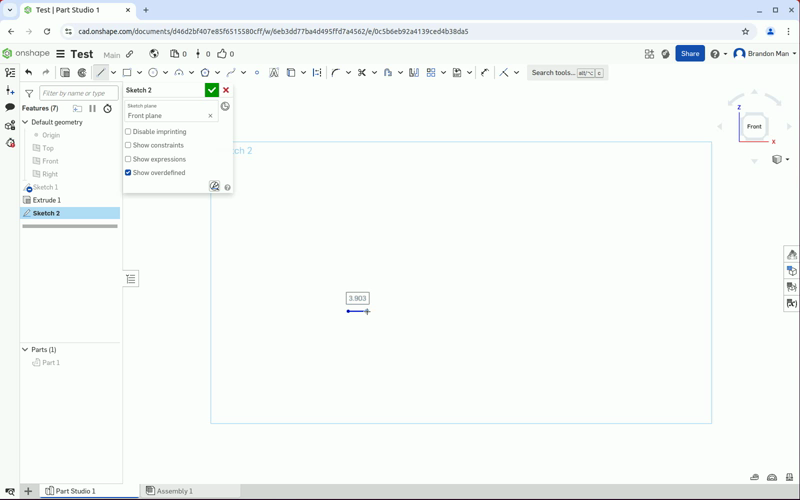
mouse_move(397, 311)
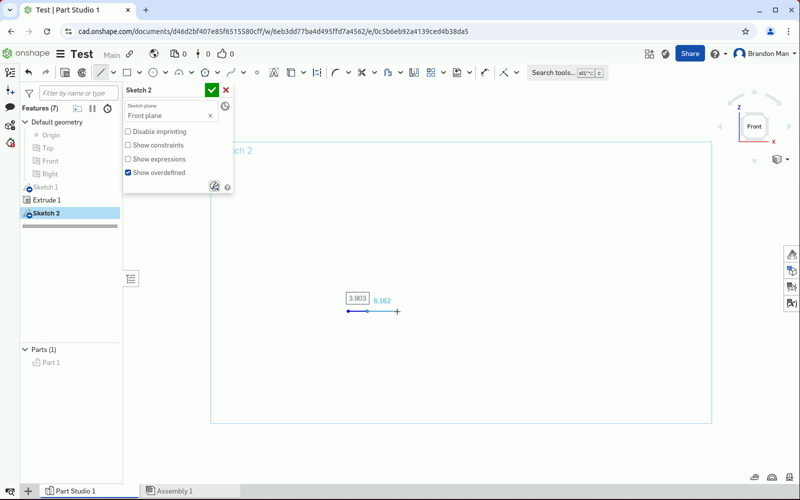
mouse_move(367, 260)
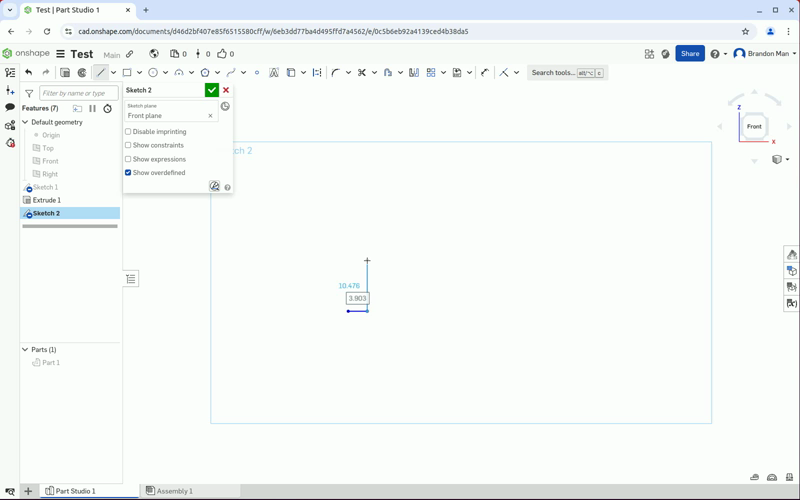
click(367, 260)
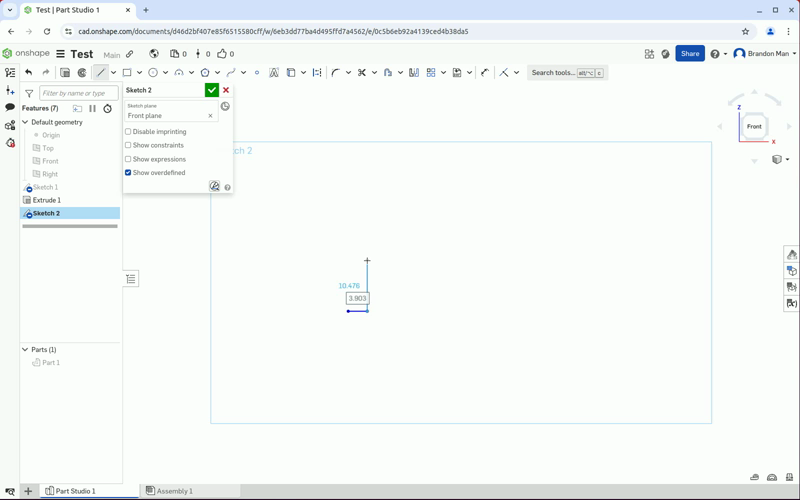
key_up(shift)
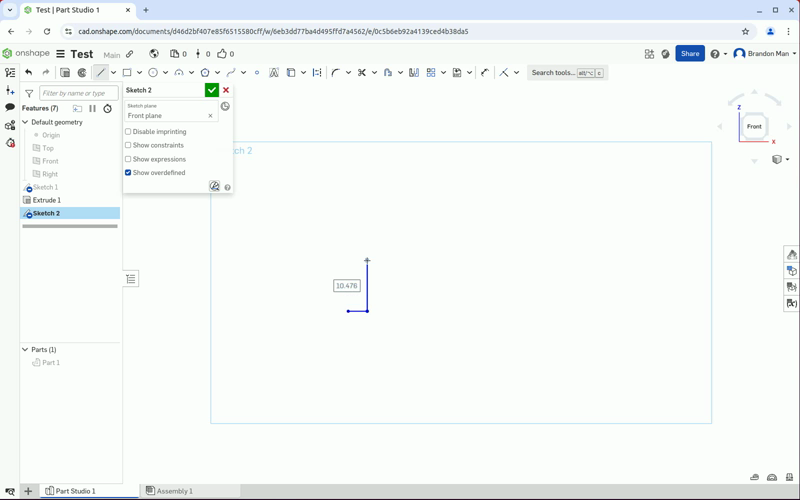
key_down(shift)
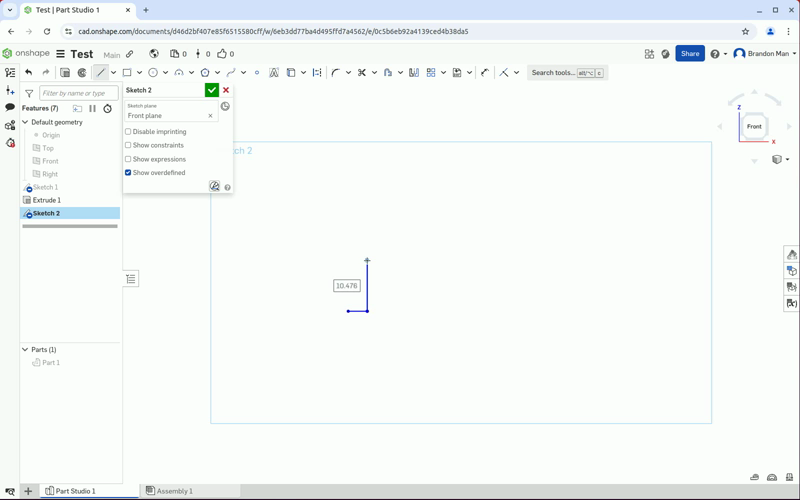
mouse_move(397, 260)
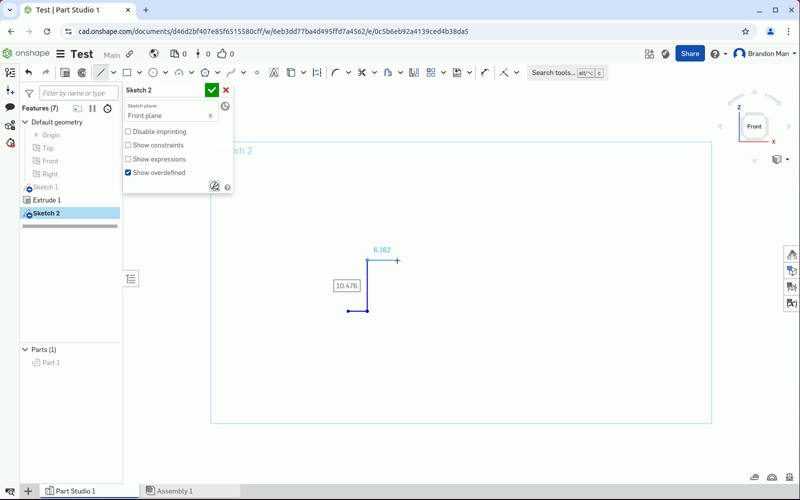
mouse_move(348, 260)
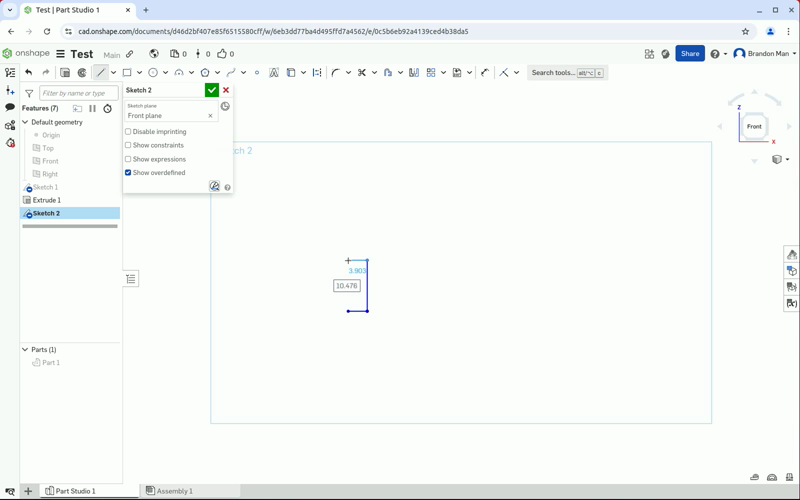
click(348, 260)
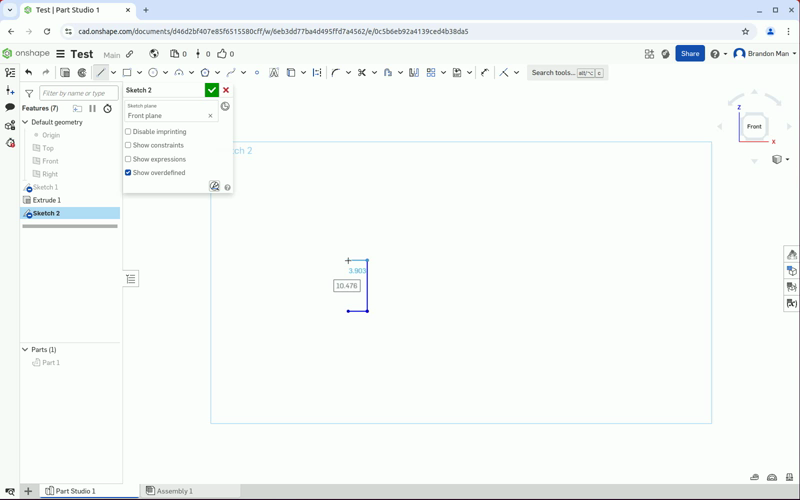
key_up(shift)
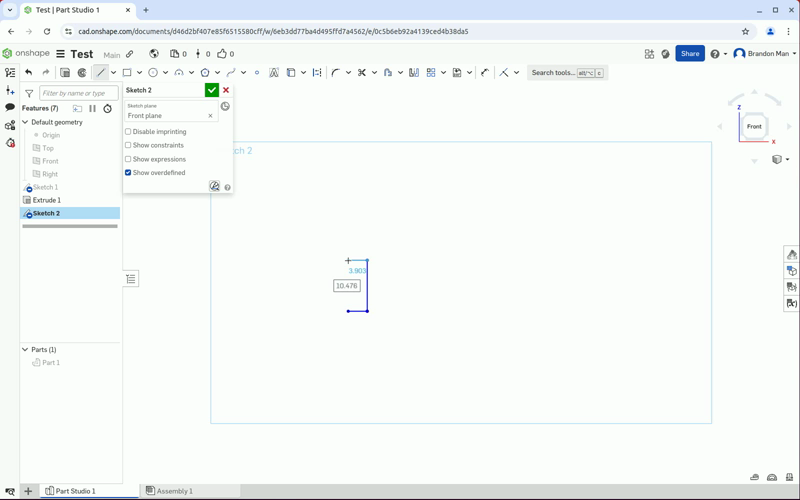
mouse_move(378, 260)
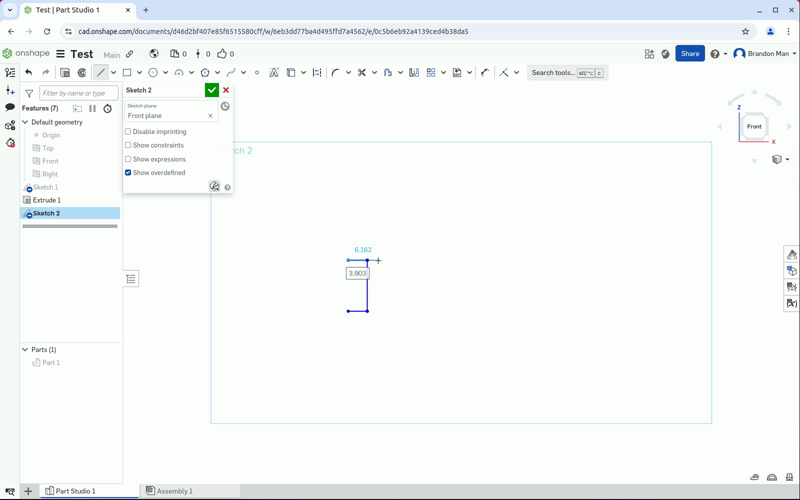
key_down(shift)
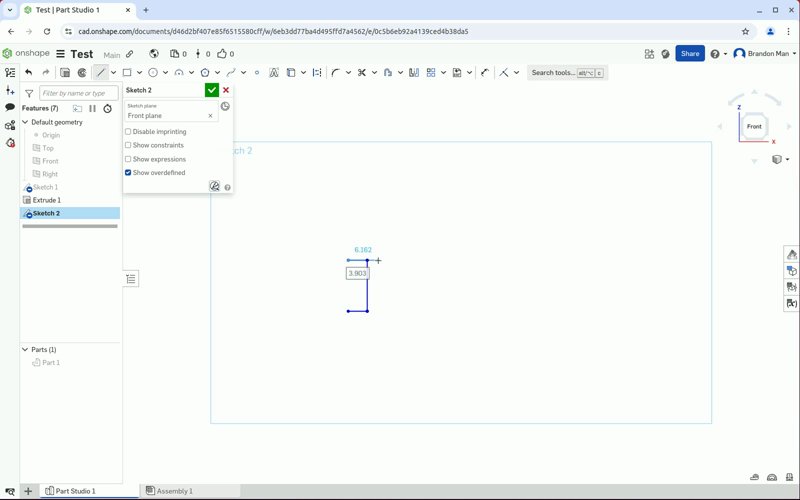
mouse_move(348, 311)
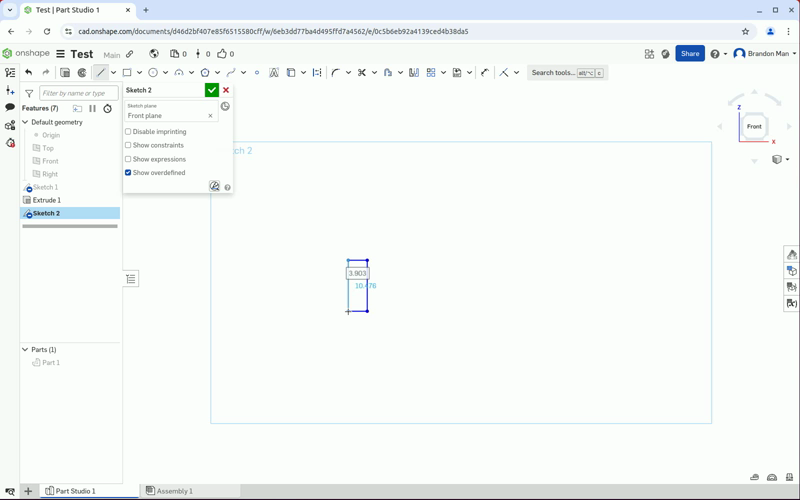
key_up(shift)
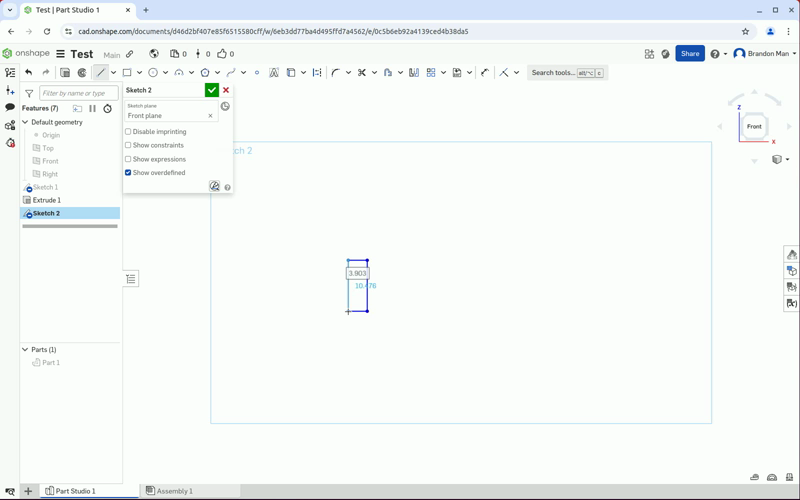
click(348, 311)
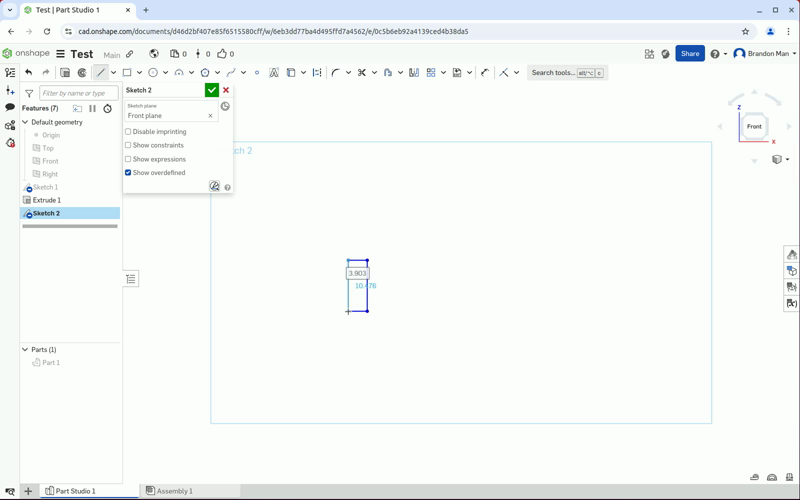
key(esc)
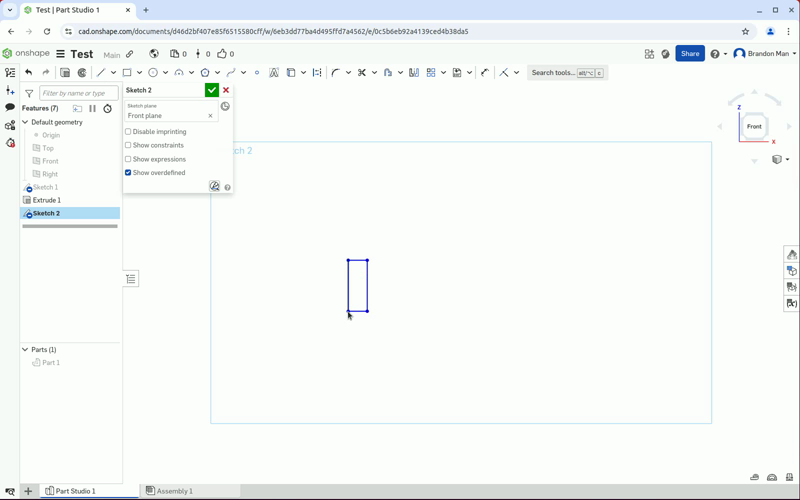
mouse_move(360, 287)
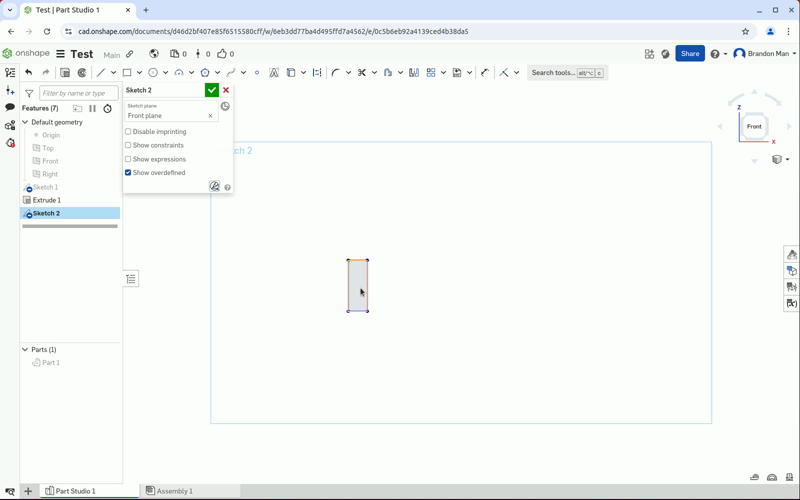
scroll(6)
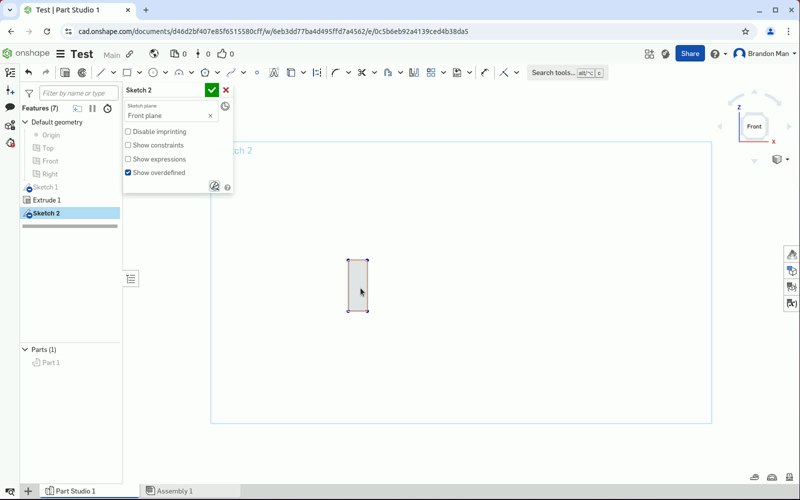
scroll(6)
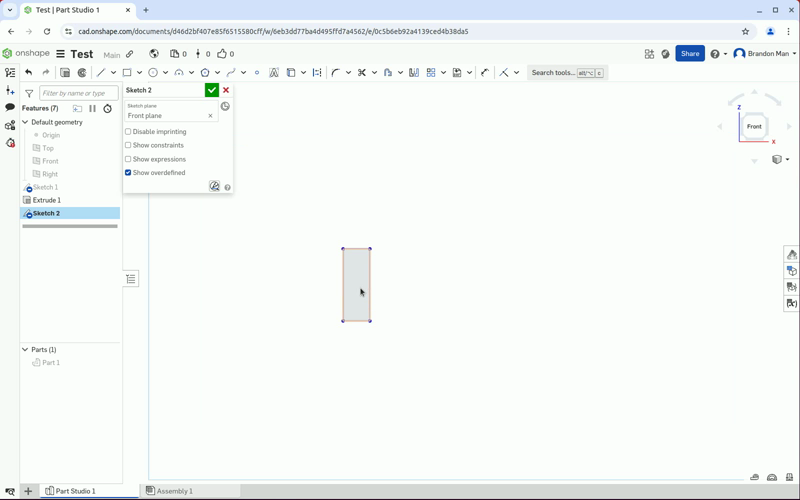
scroll(6)
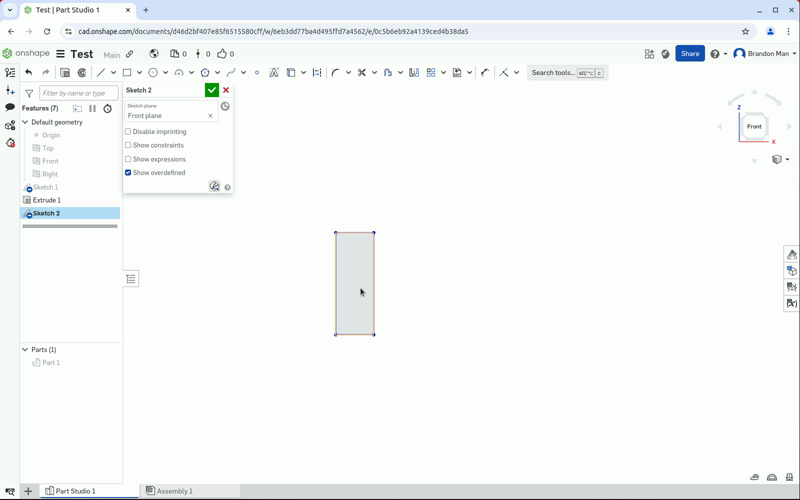
scroll(6)
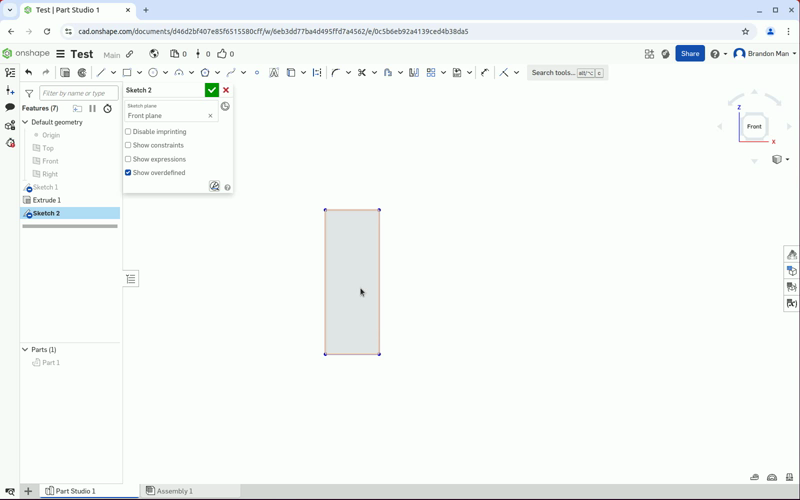
scroll(6)
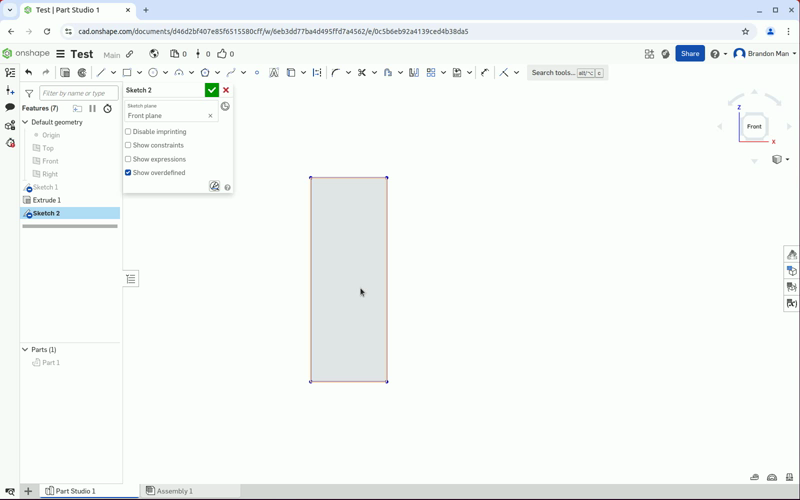
scroll(6)
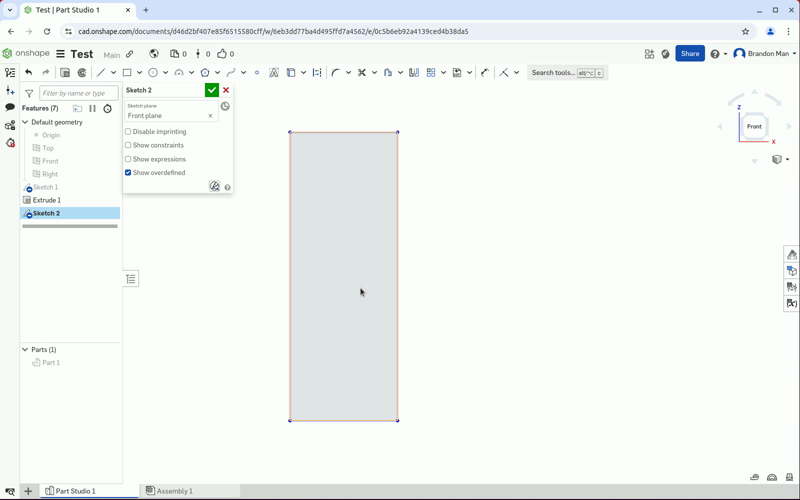
scroll(6)
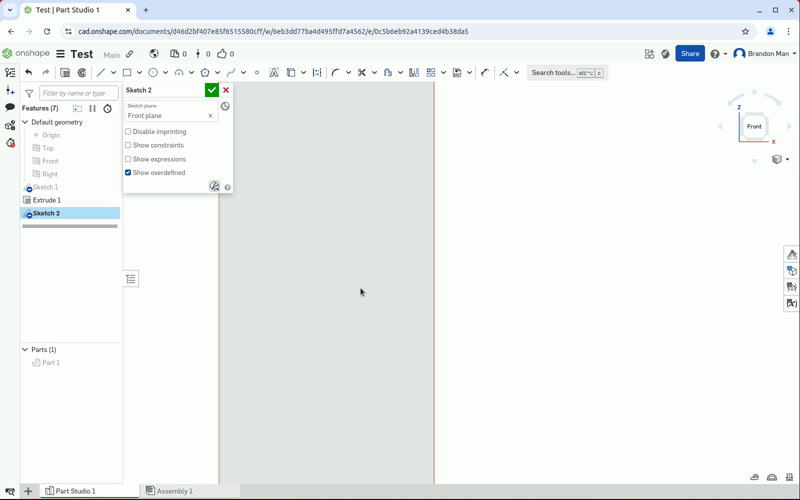
click(360, 287)
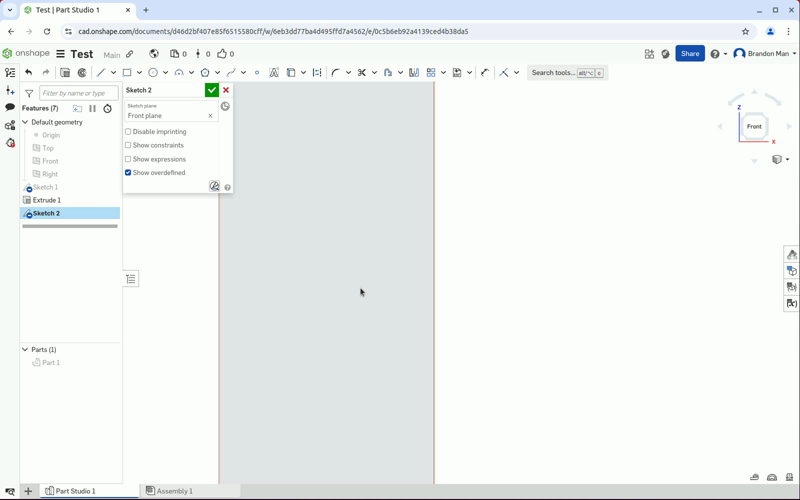
scroll(-6)
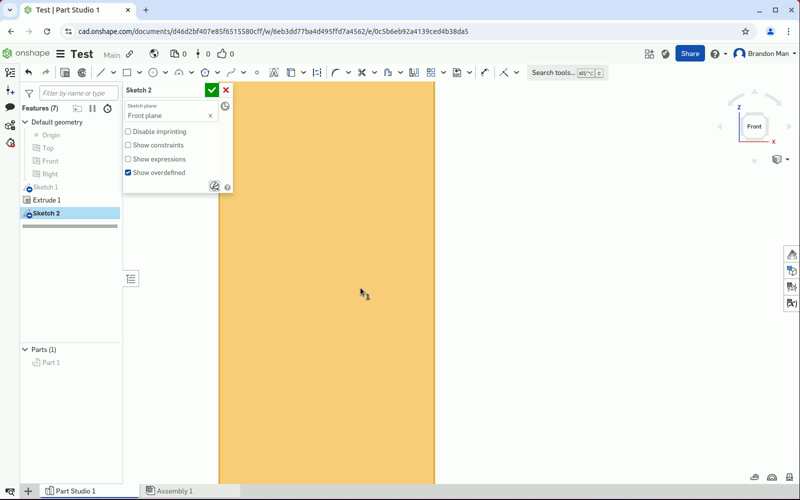
scroll(-6)
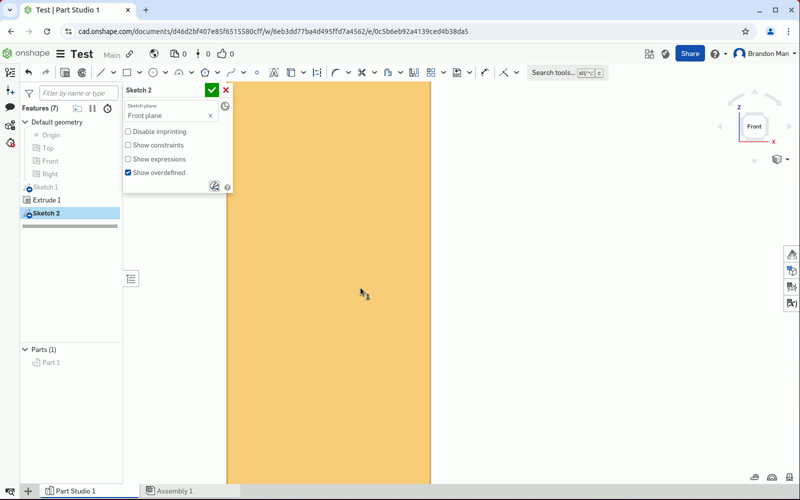
scroll(-6)
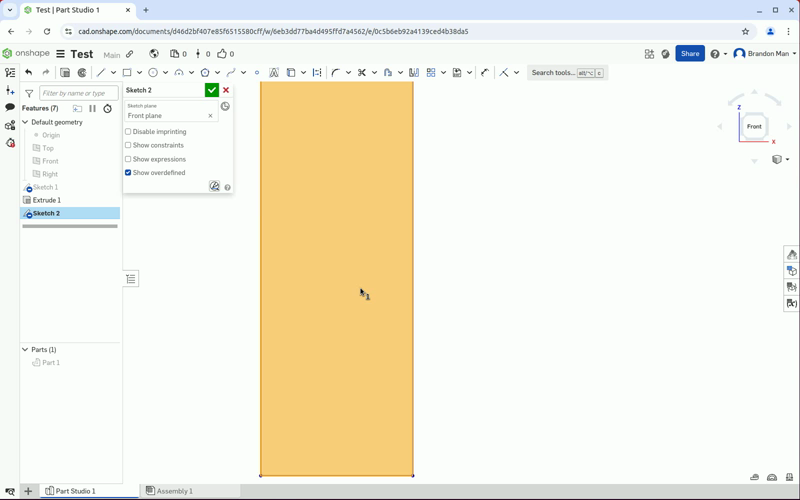
scroll(-6)
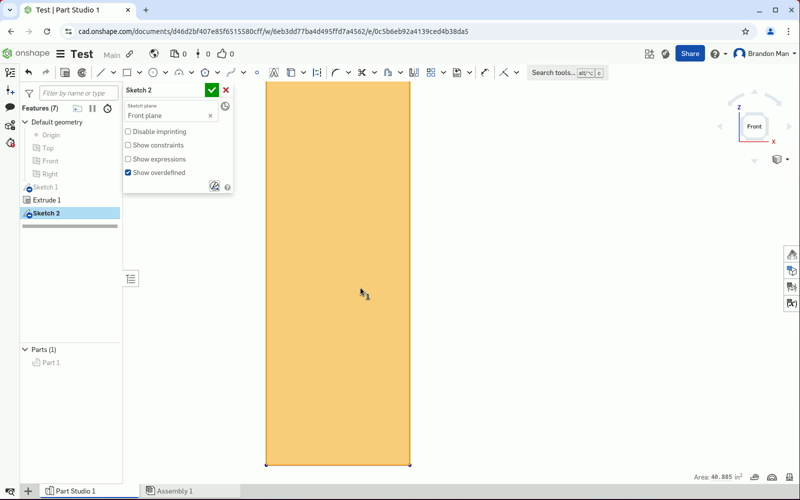
scroll(-6)
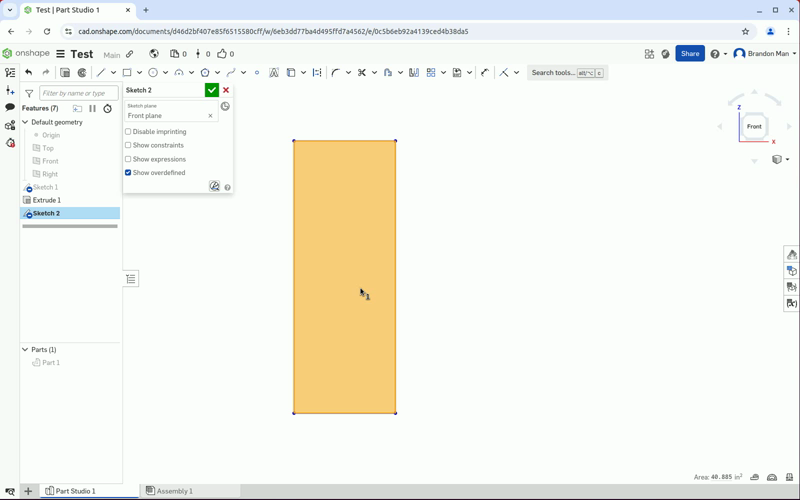
scroll(-6)
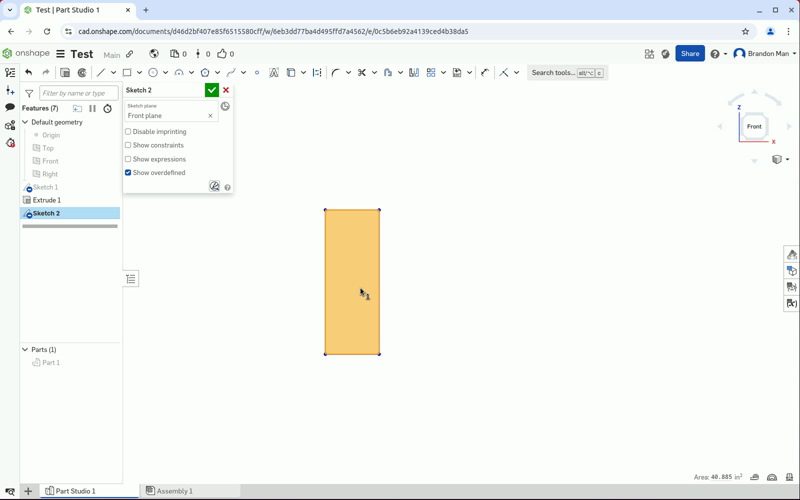
scroll(-6)
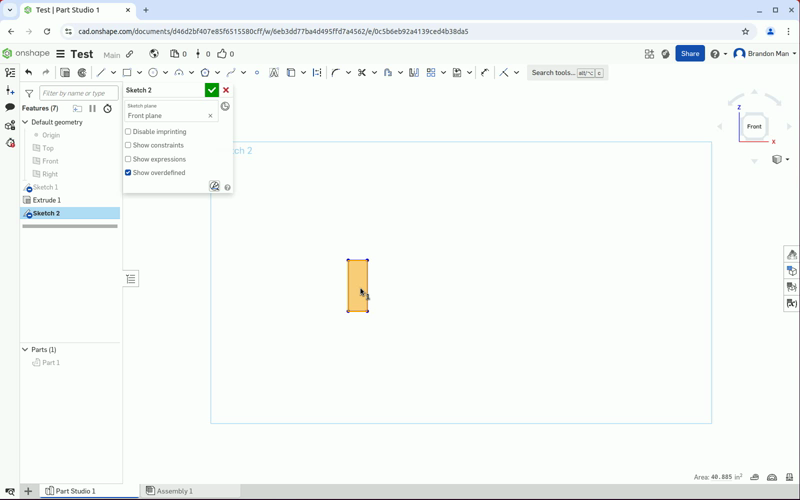
mouse_move(73, 352)
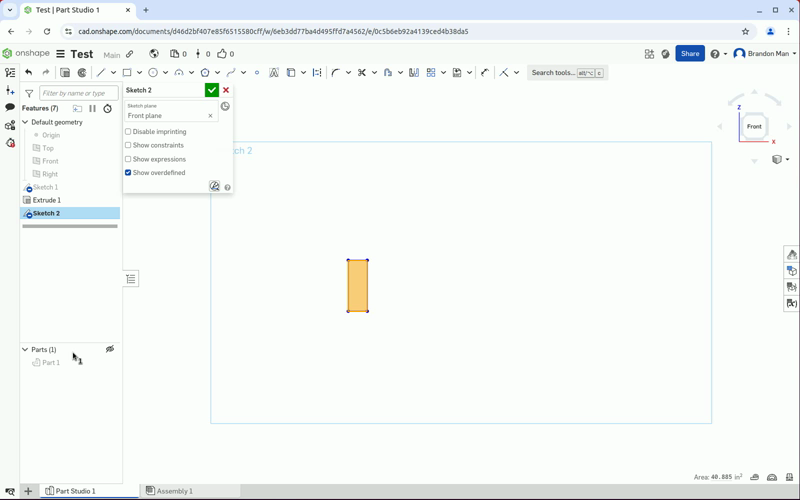
key(shift+y)
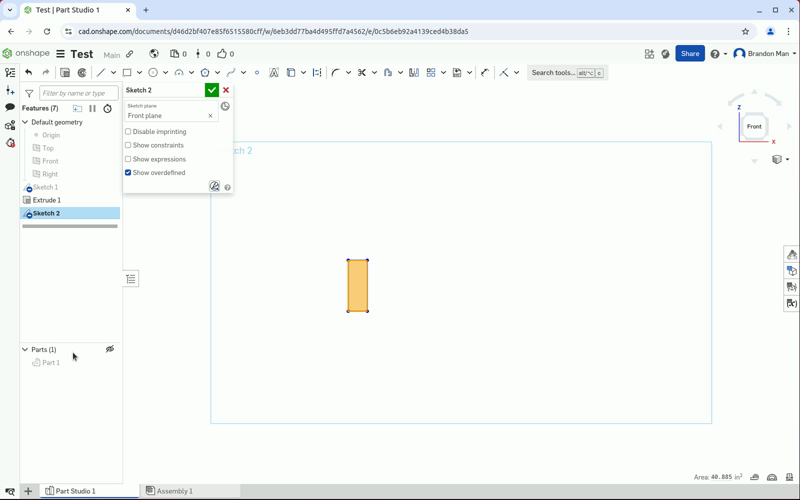
key(shift+e)
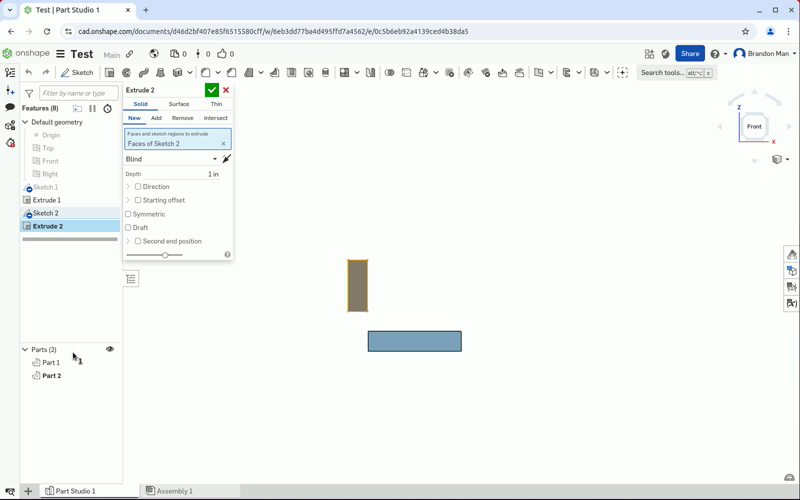
mouse_move(143, 106)
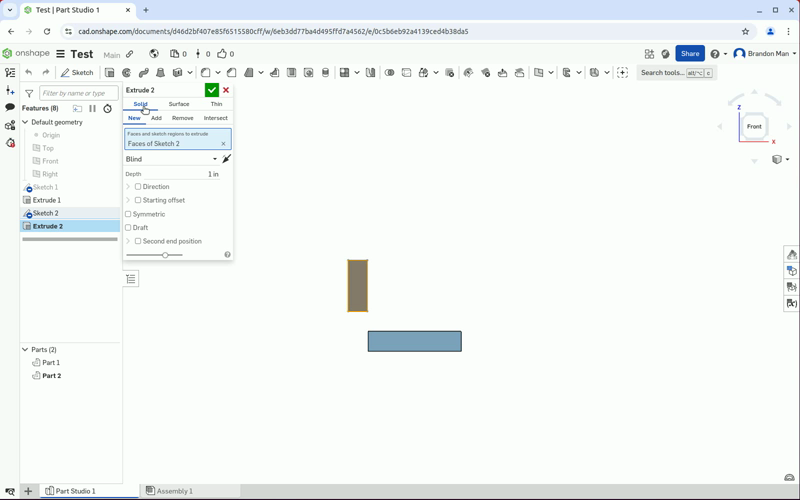
click(143, 106)
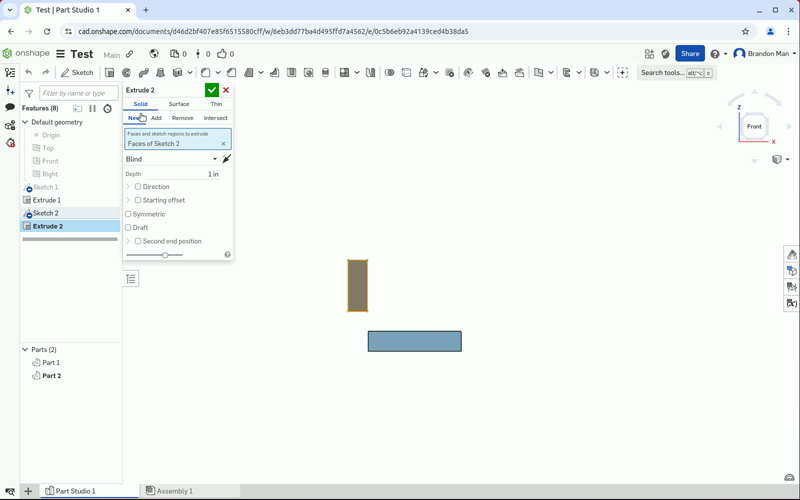
mouse_move(137, 120)
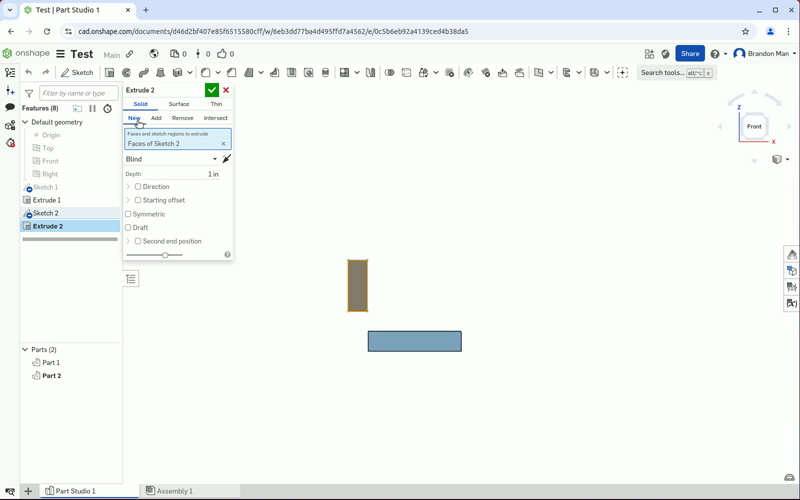
click(137, 120)
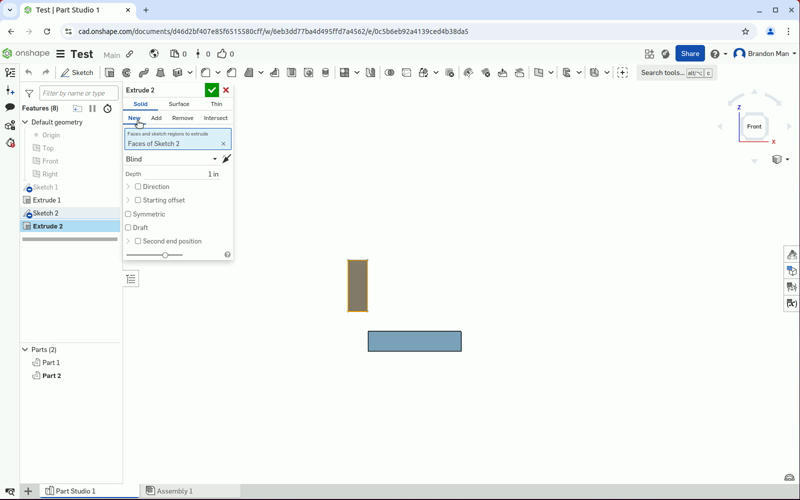
key(tab, 4)
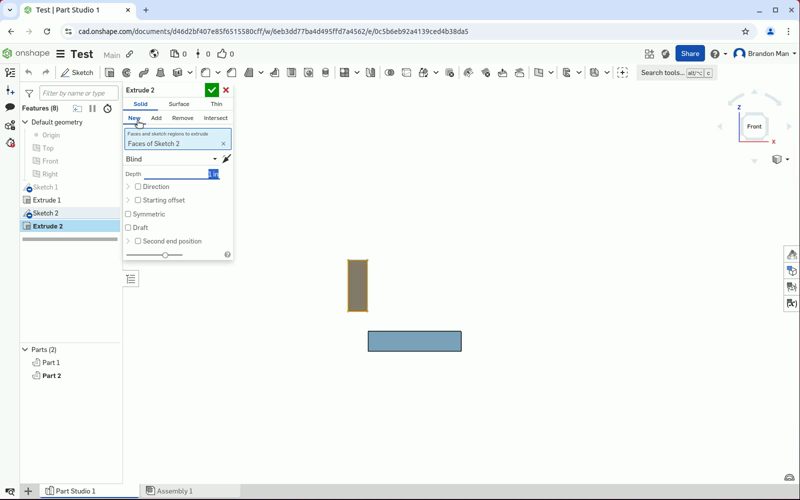
text(4.092)
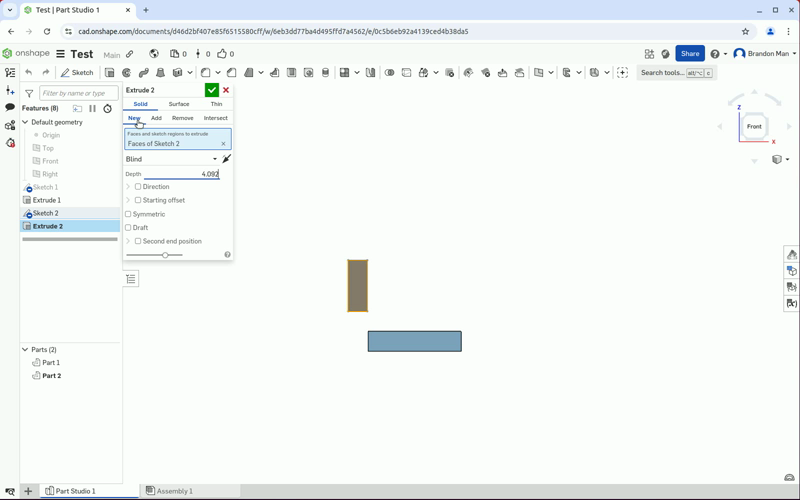
key(enter)
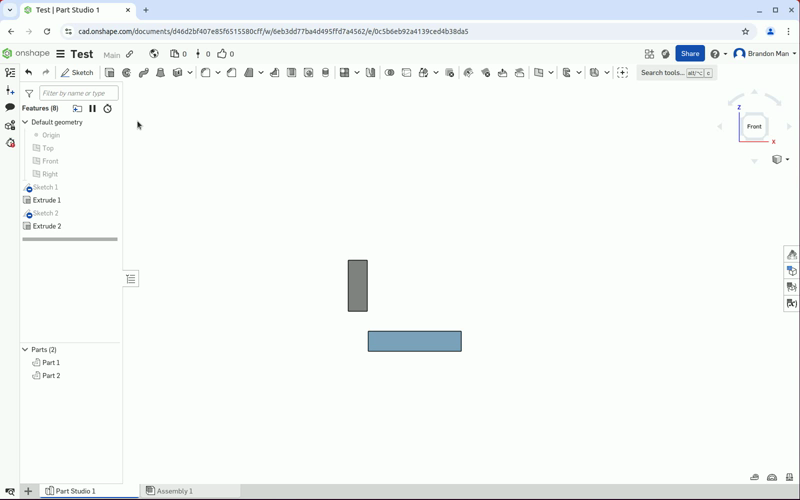
key(shift+h)
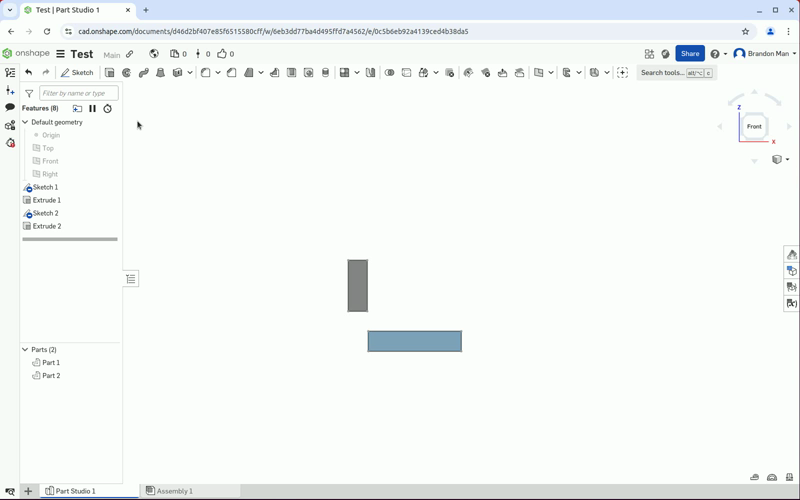
key(shift+h)
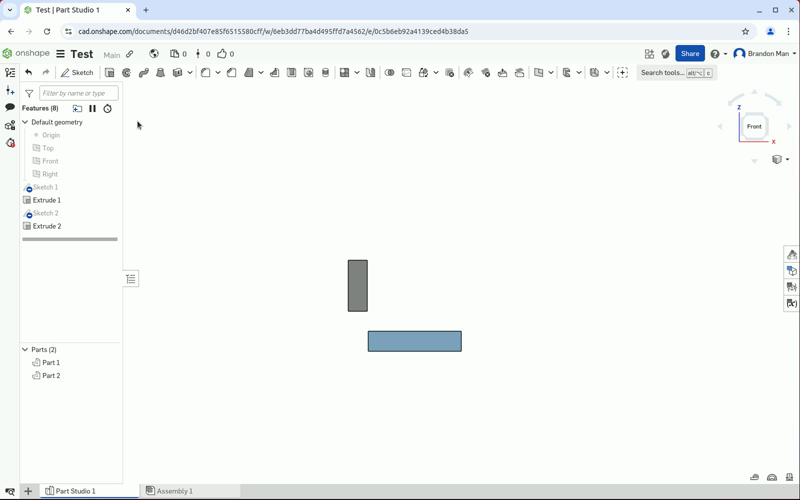
mouse_move(73, 189)
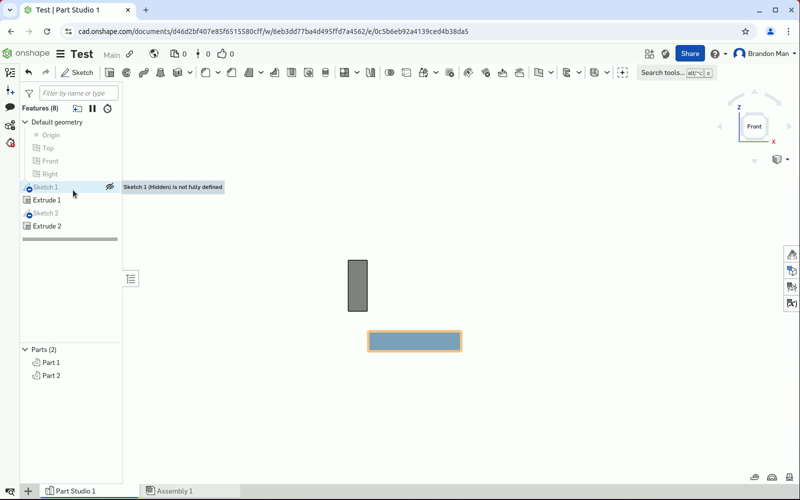
click(73, 189)
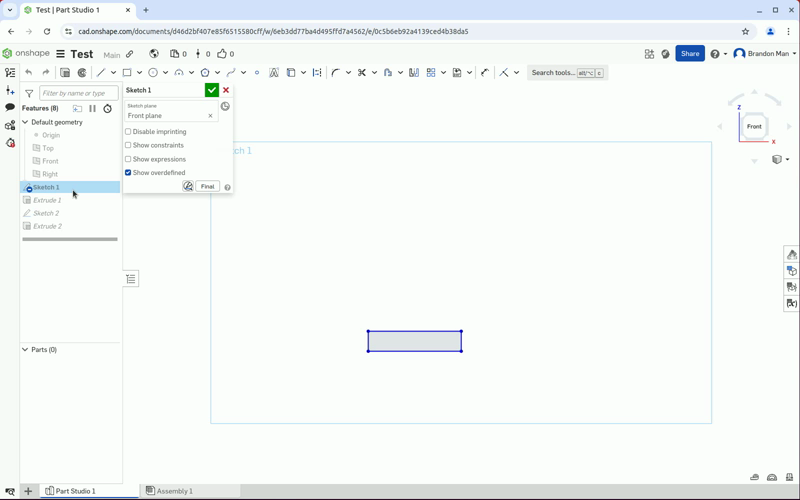
mouse_move(229, 92)
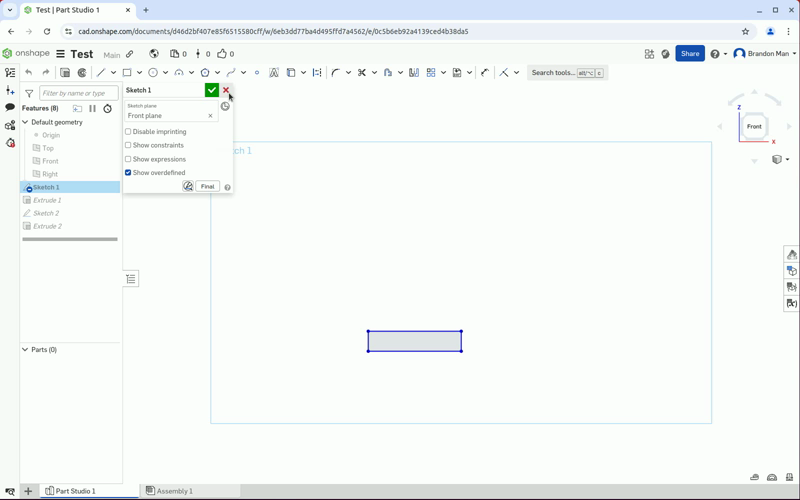
click(229, 92)
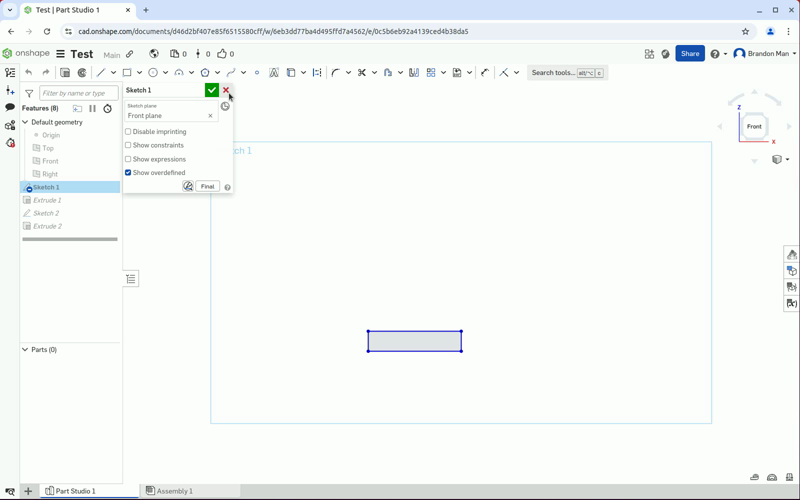
key(shift+s)
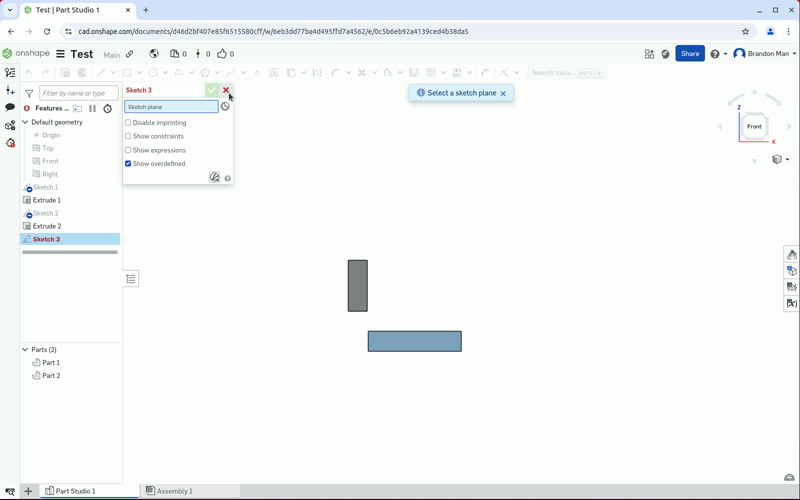
mouse_move(73, 163)
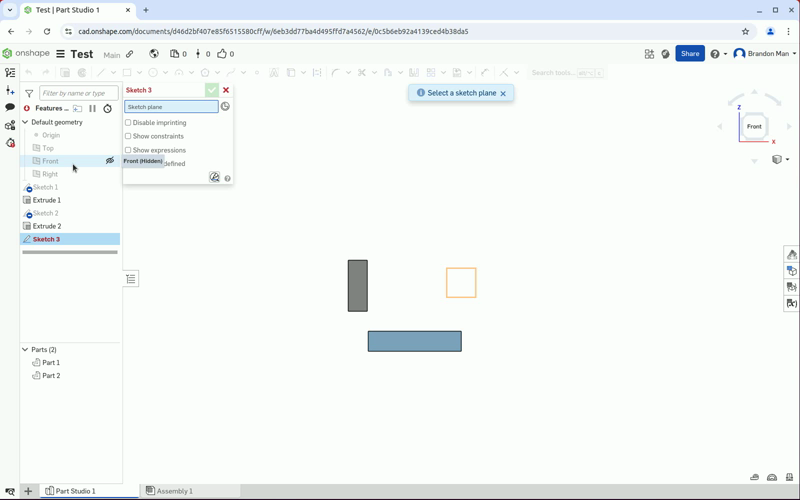
click(73, 163)
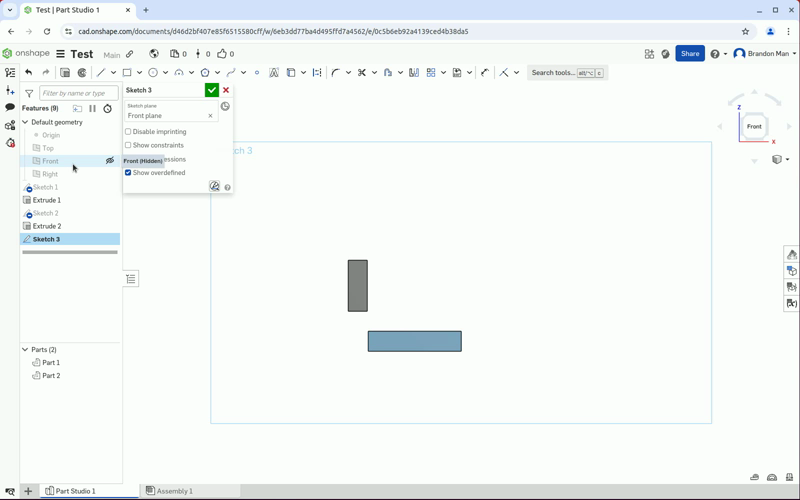
mouse_move(73, 352)
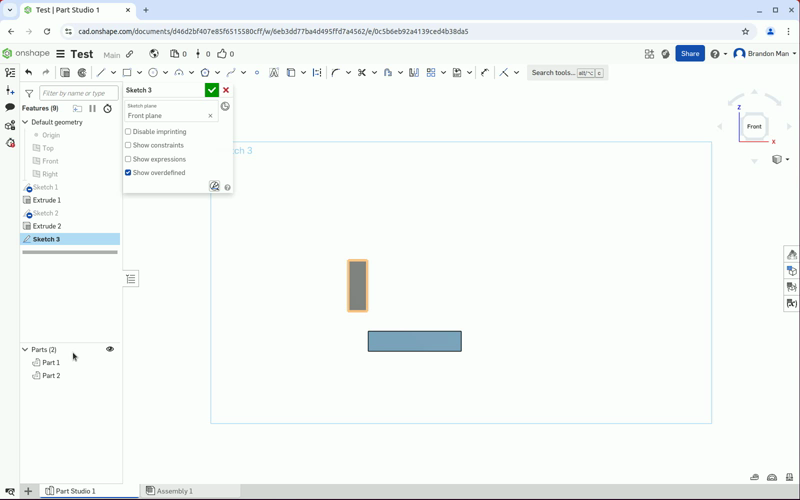
key(y)
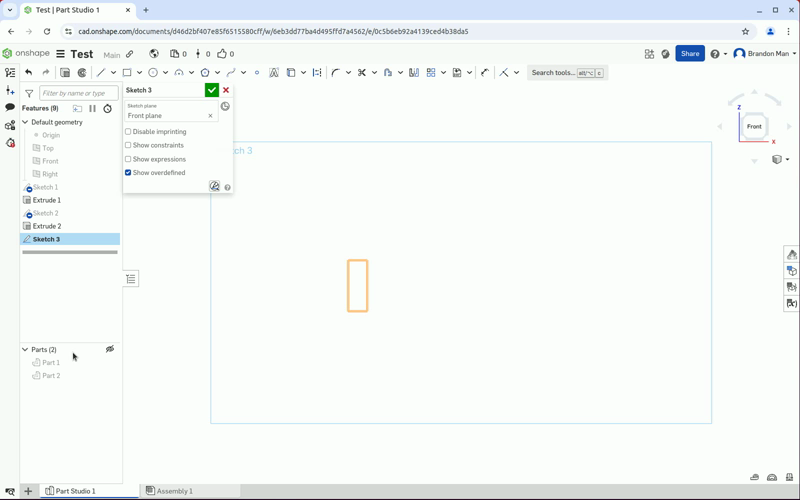
key(l)
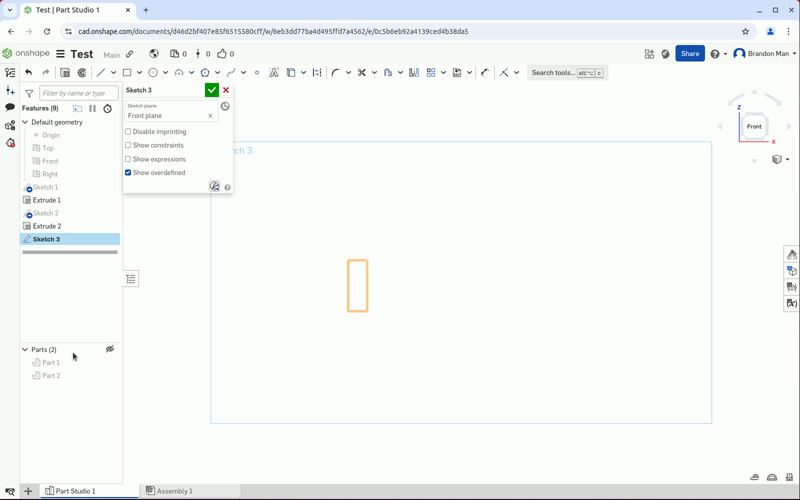
key_down(shift)
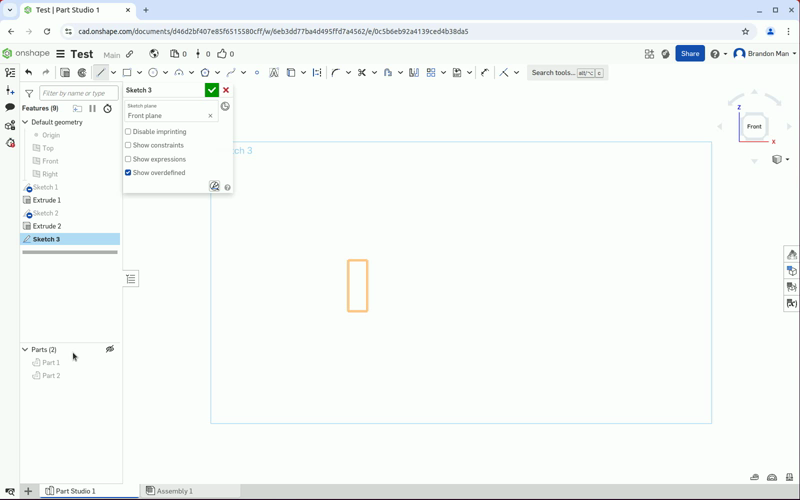
mouse_move(348, 351)
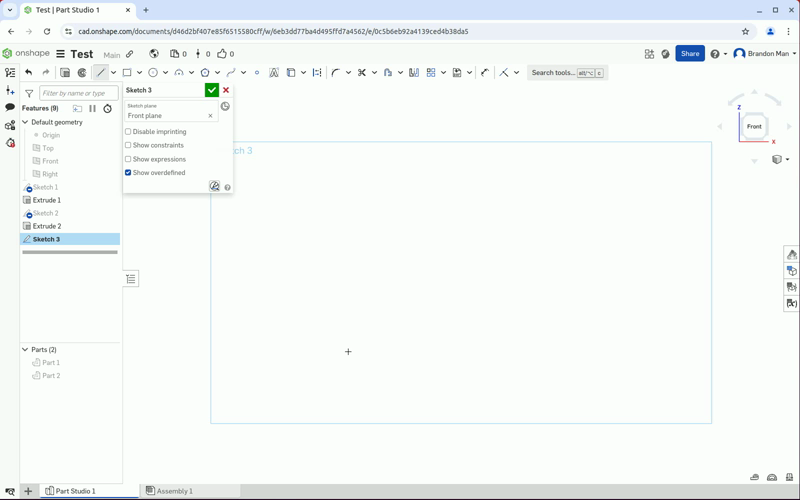
click(348, 351)
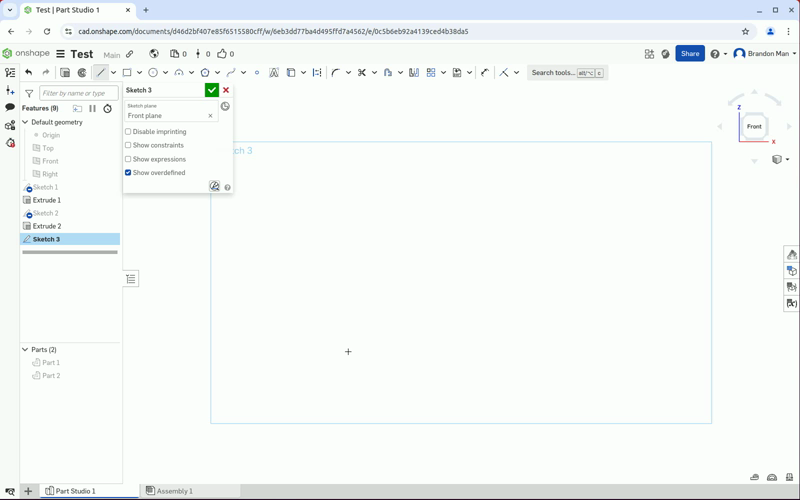
key_up(shift)
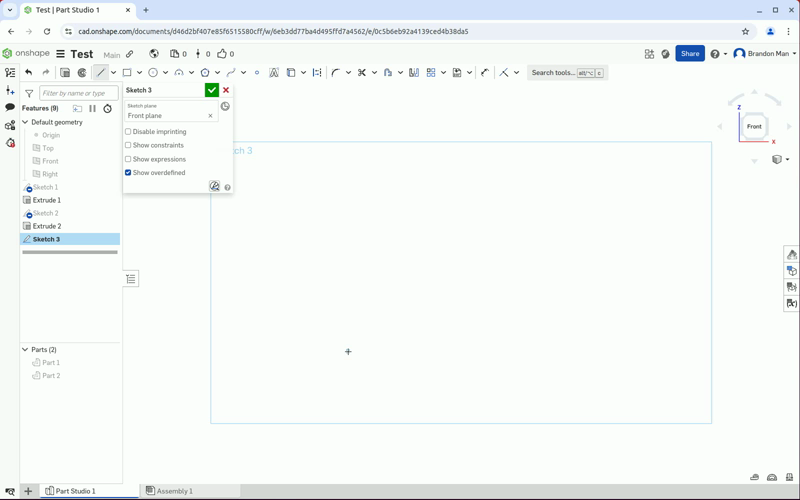
key_down(shift)
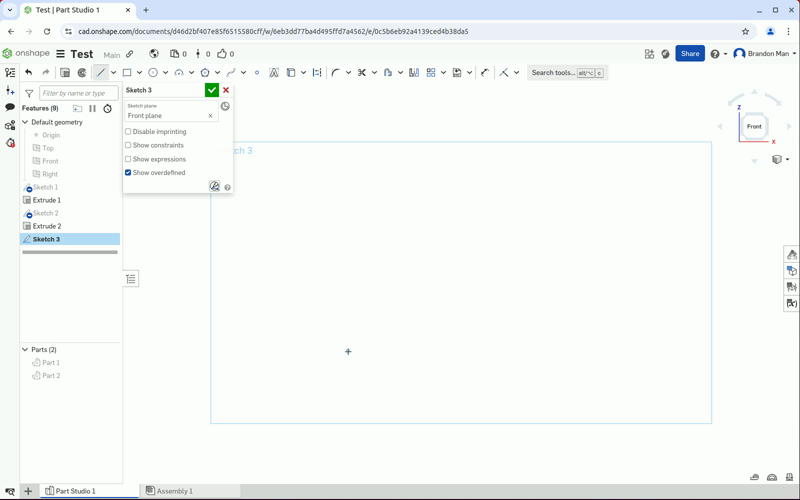
mouse_move(378, 351)
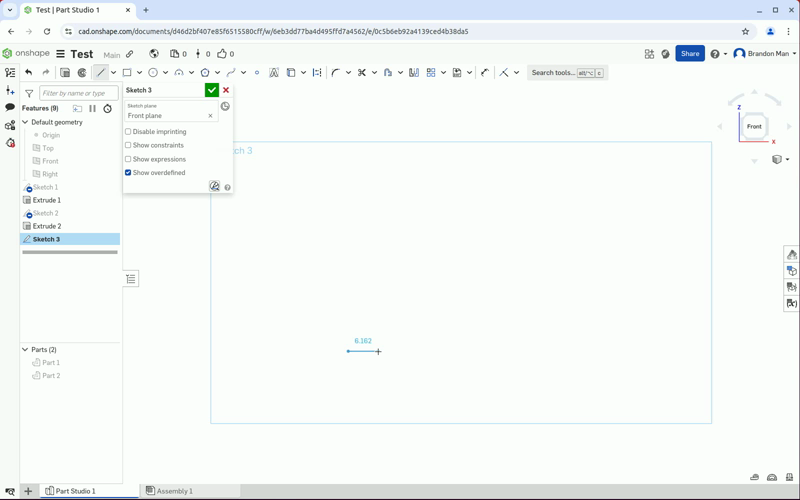
mouse_move(367, 351)
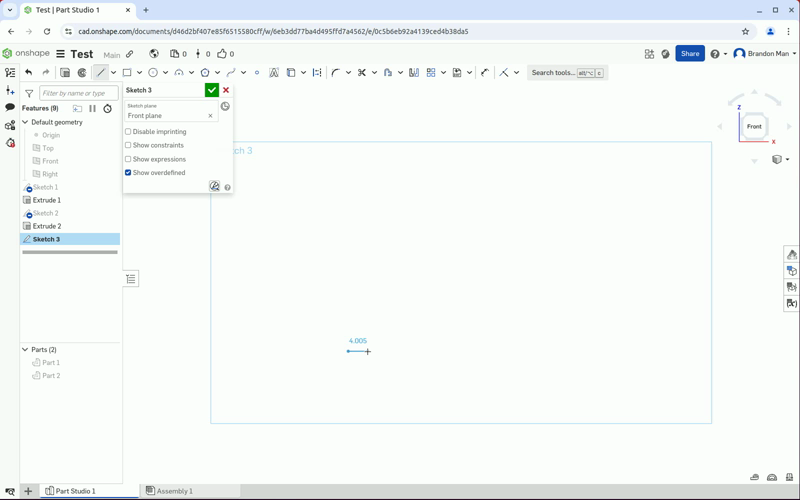
click(367, 351)
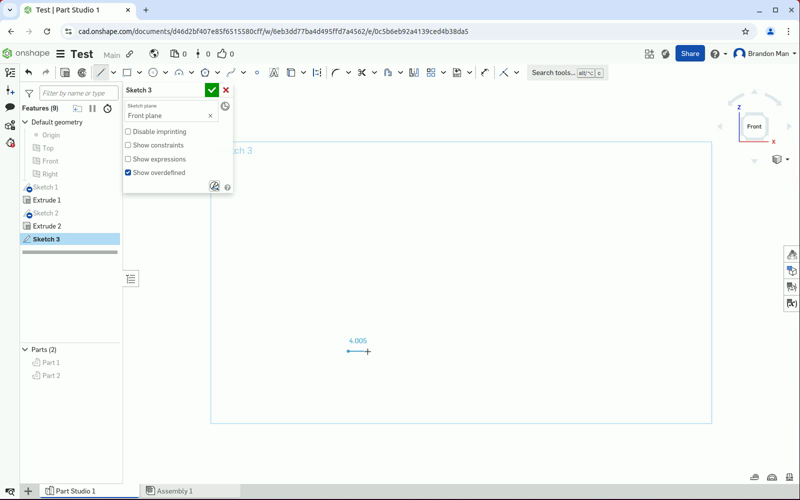
key_up(shift)
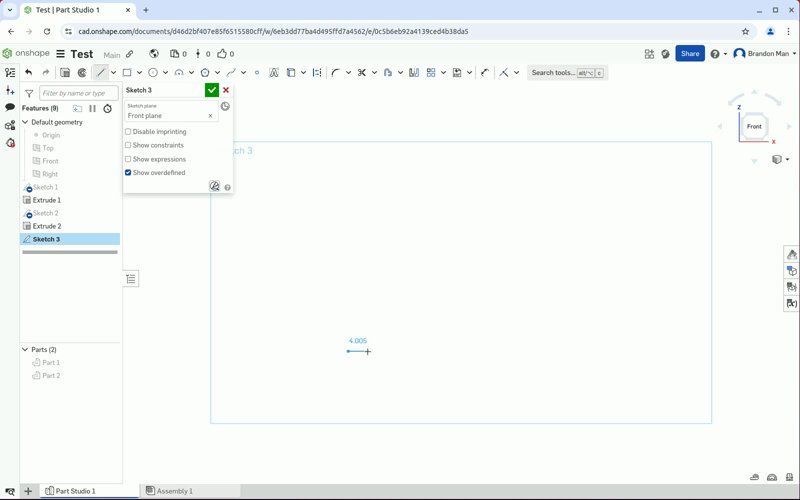
key_down(shift)
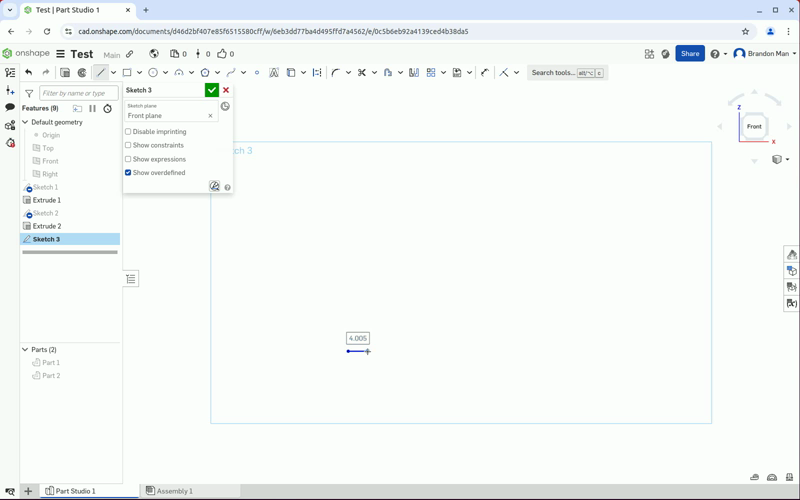
mouse_move(397, 351)
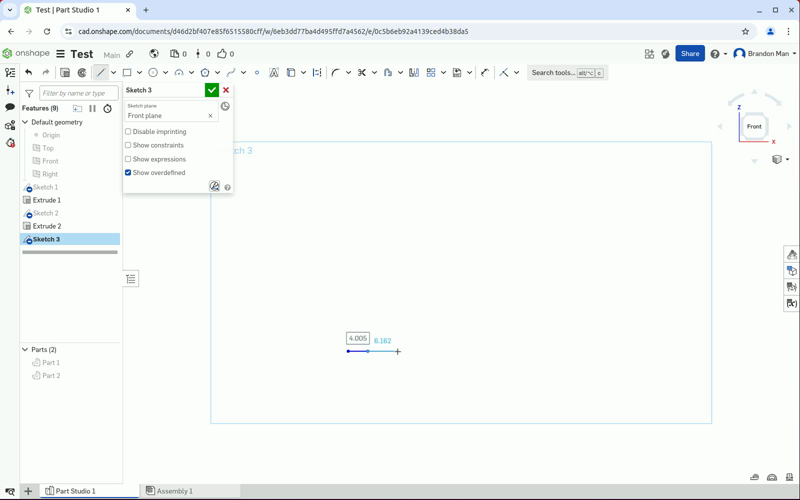
mouse_move(367, 331)
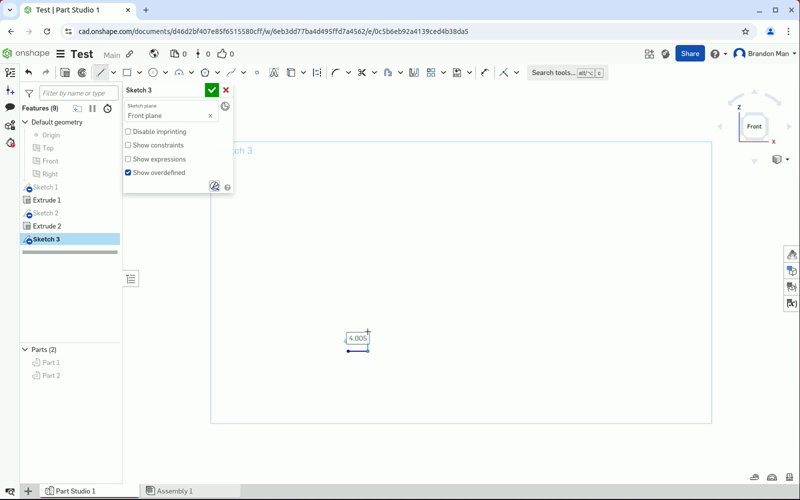
click(367, 331)
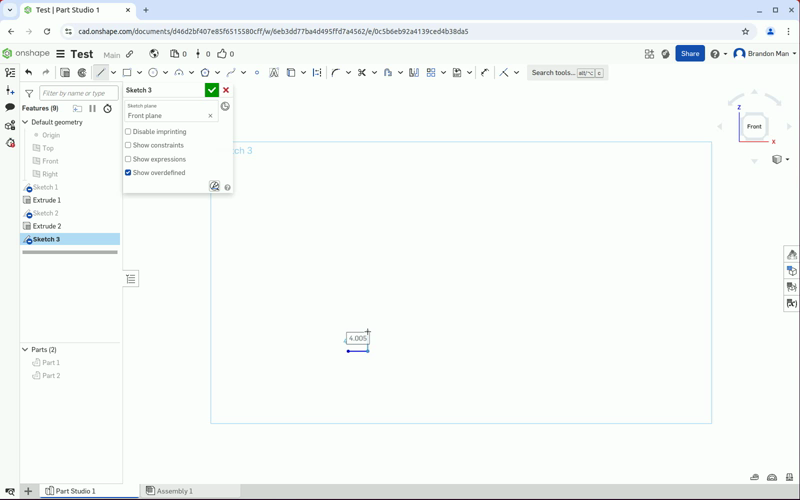
key_up(shift)
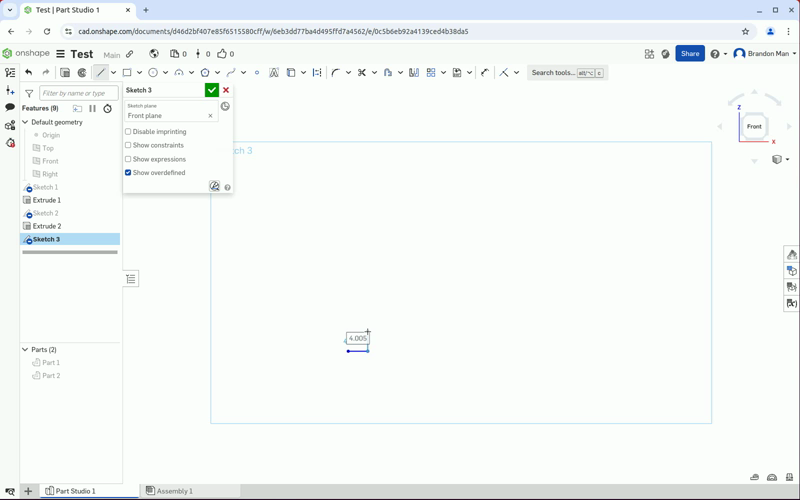
key_down(shift)
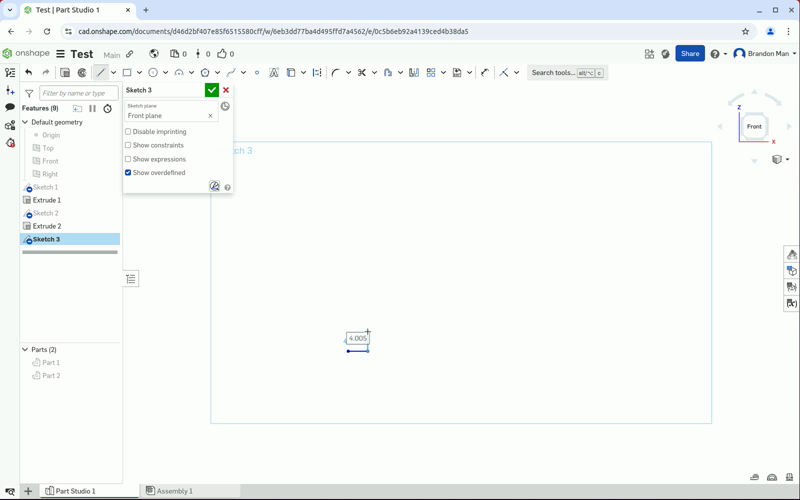
mouse_move(397, 331)
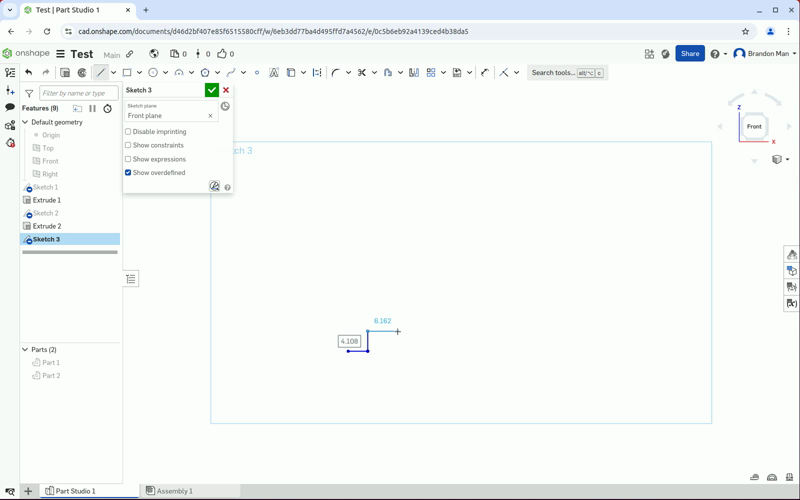
mouse_move(367, 311)
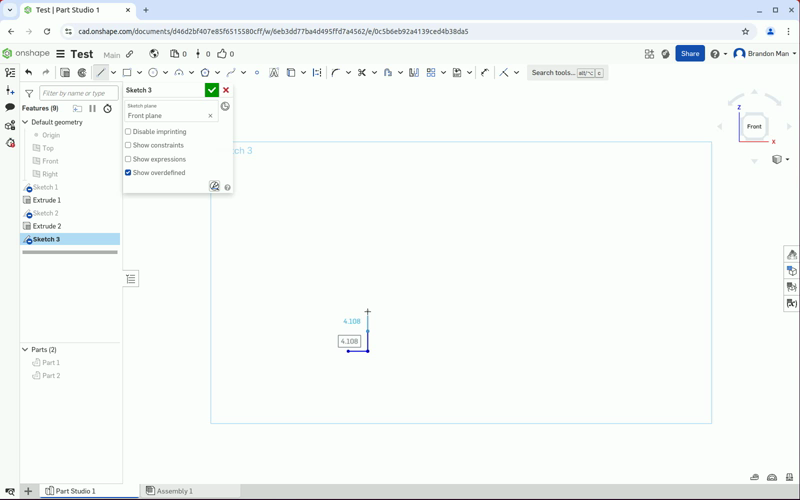
click(367, 311)
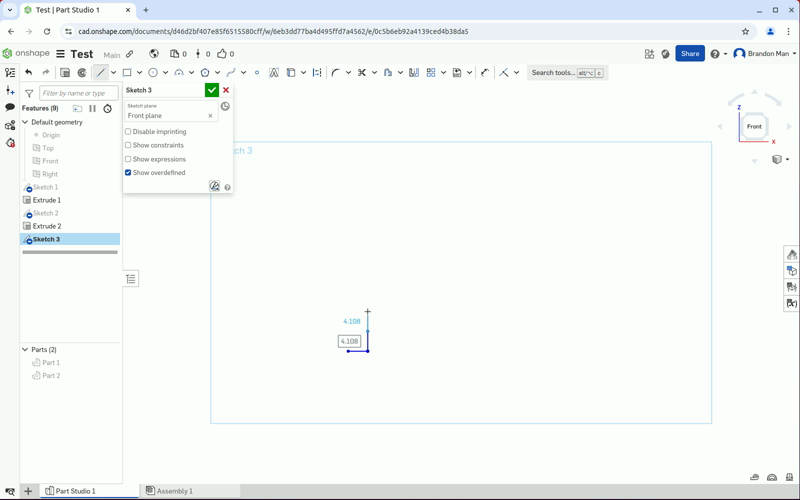
key_up(shift)
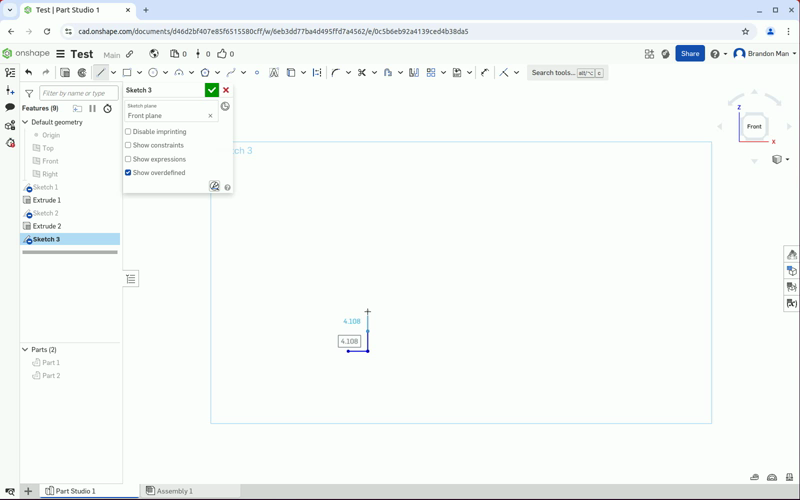
key_down(shift)
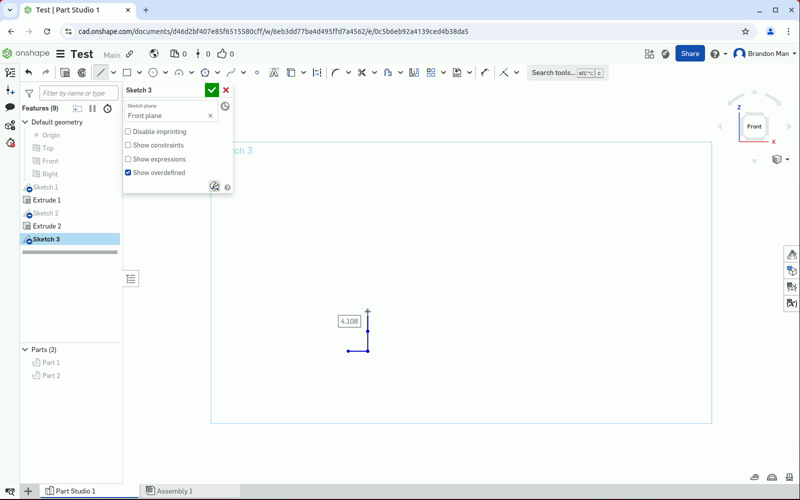
mouse_move(397, 311)
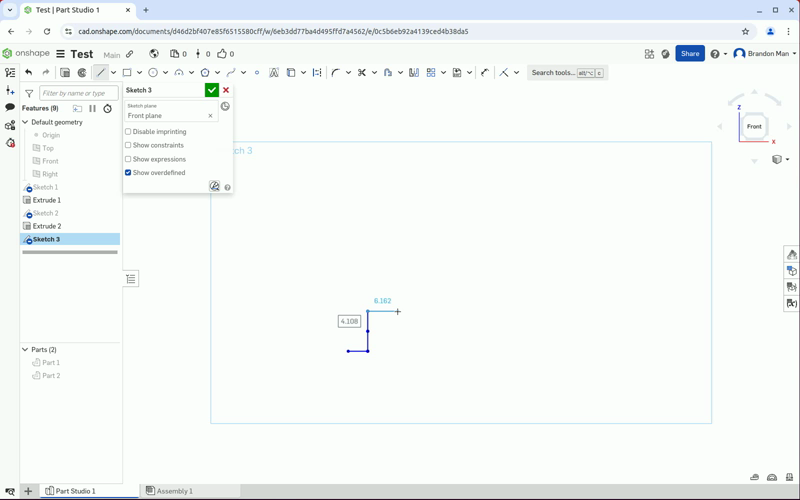
mouse_move(348, 311)
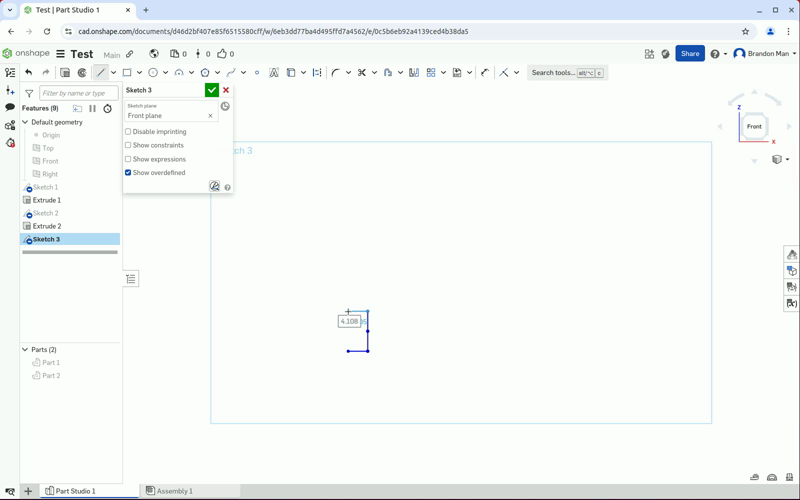
click(348, 311)
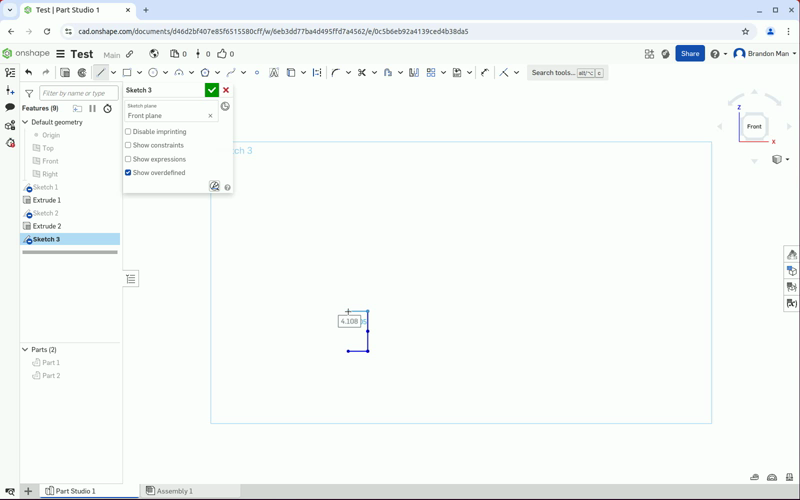
key_up(shift)
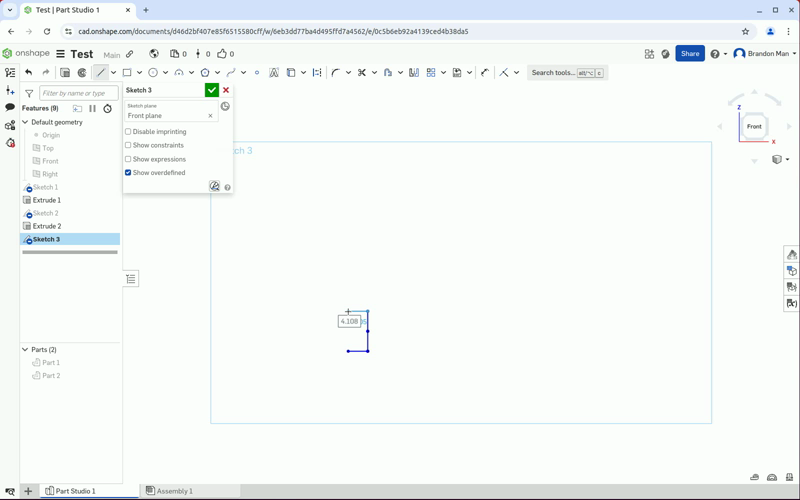
mouse_move(378, 311)
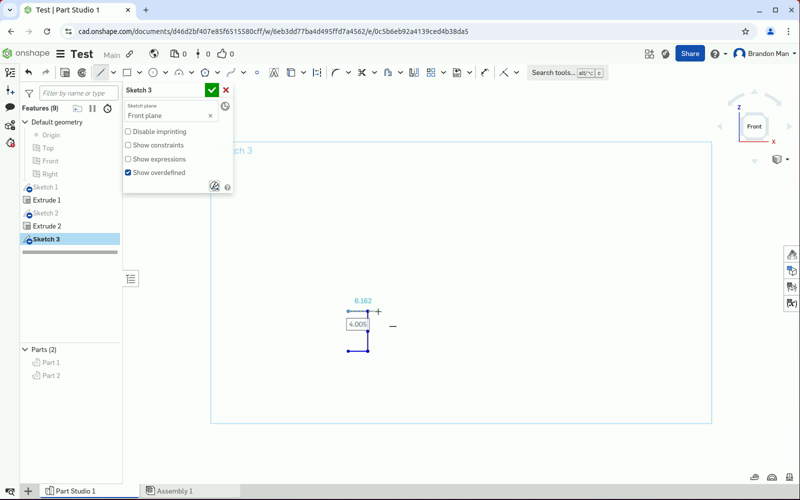
key_down(shift)
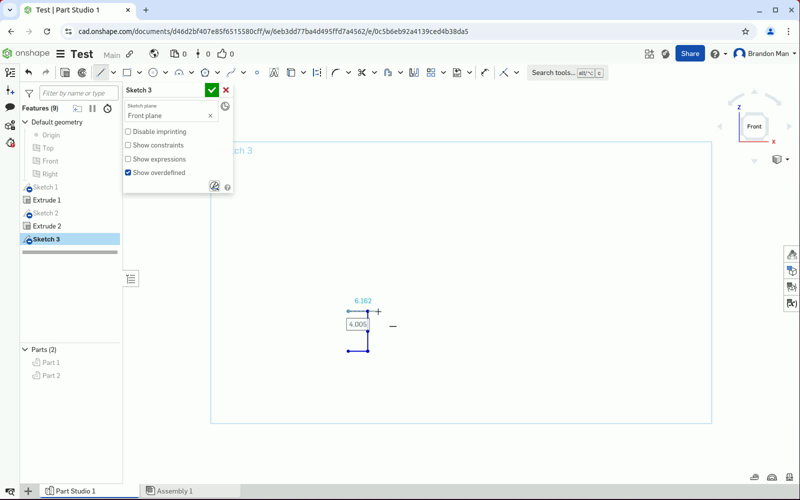
mouse_move(348, 351)
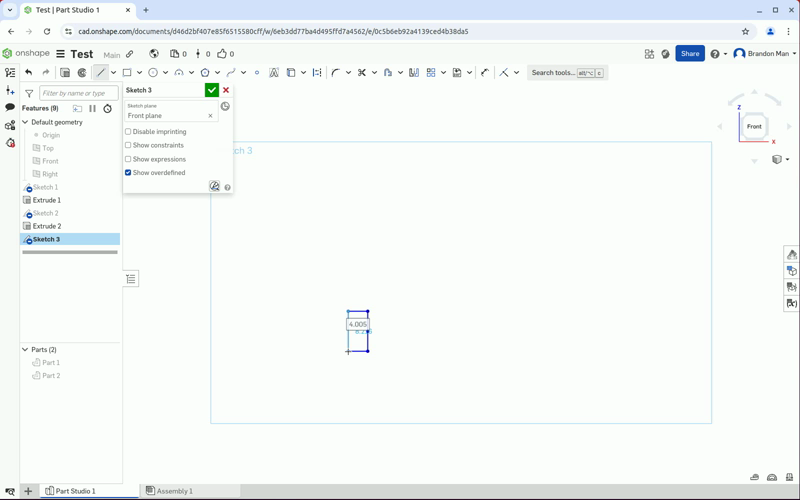
key_up(shift)
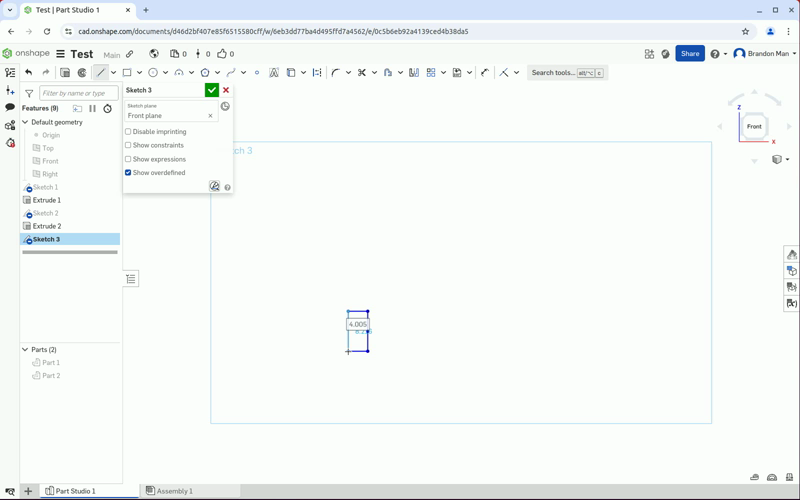
click(348, 351)
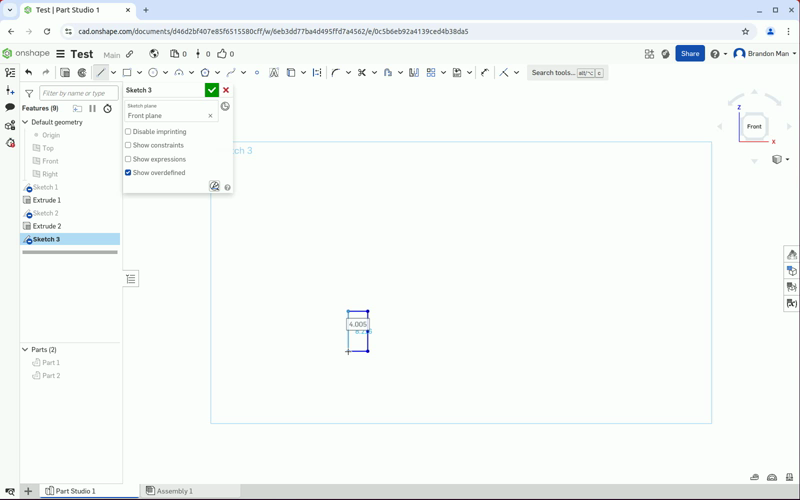
key(esc)
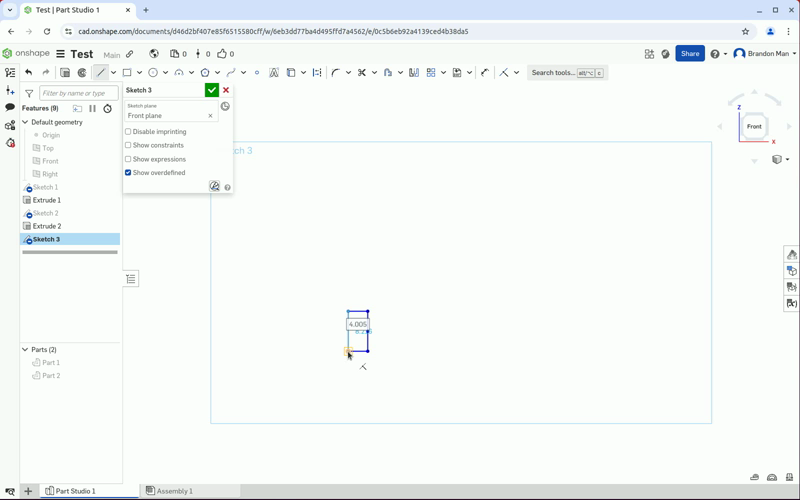
mouse_move(351, 317)
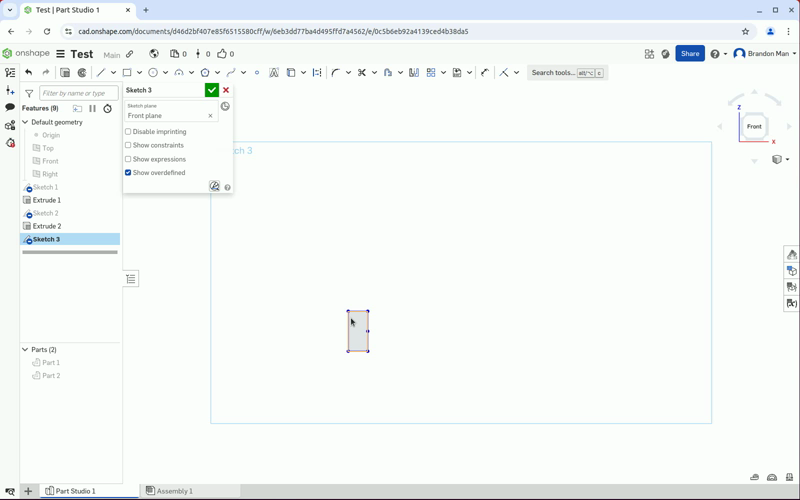
scroll(6)
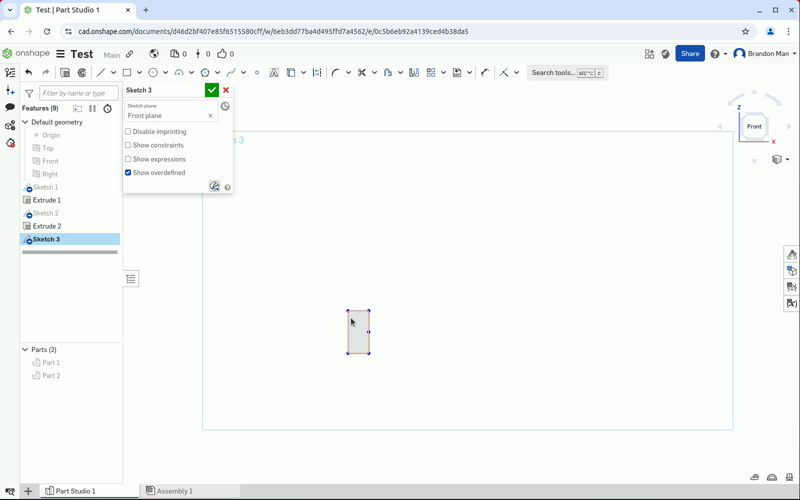
scroll(6)
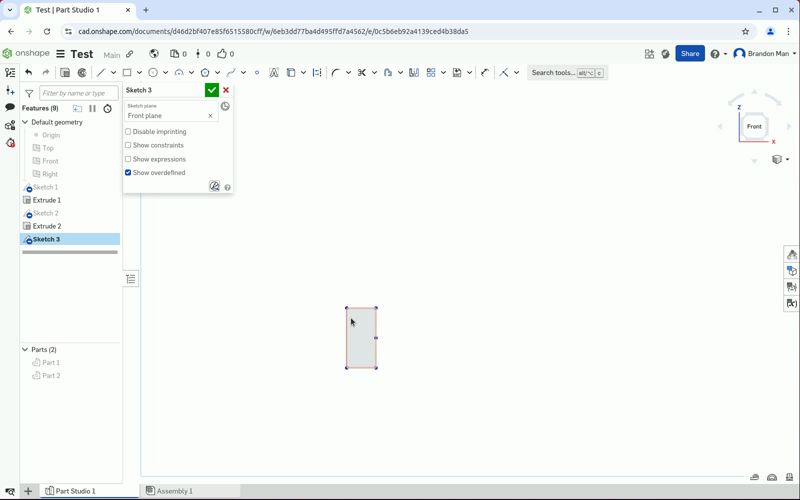
scroll(6)
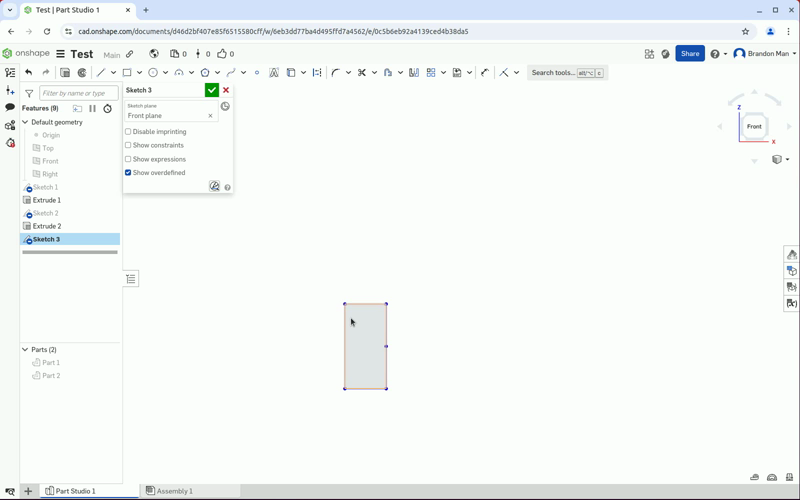
scroll(6)
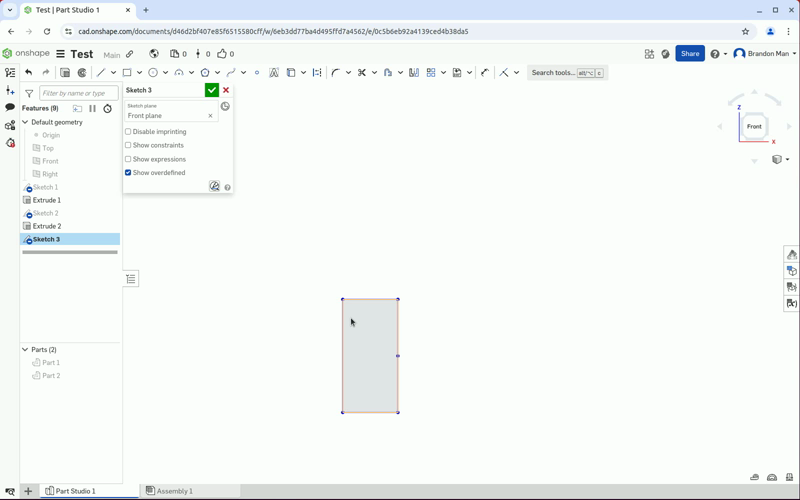
scroll(6)
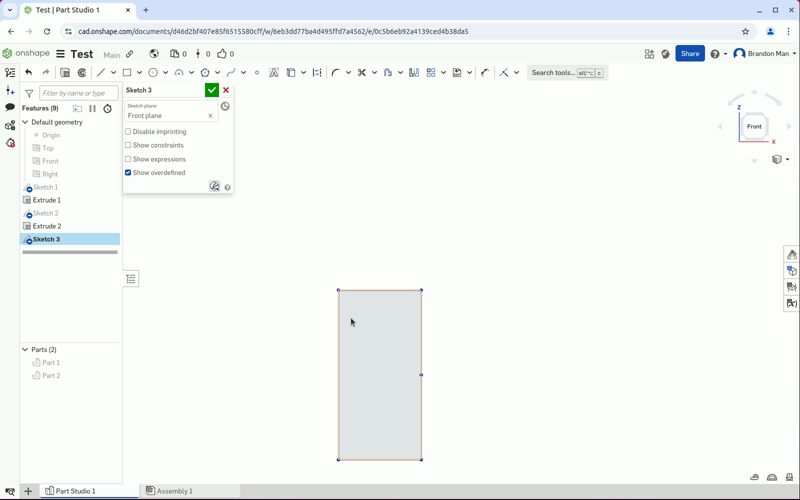
scroll(6)
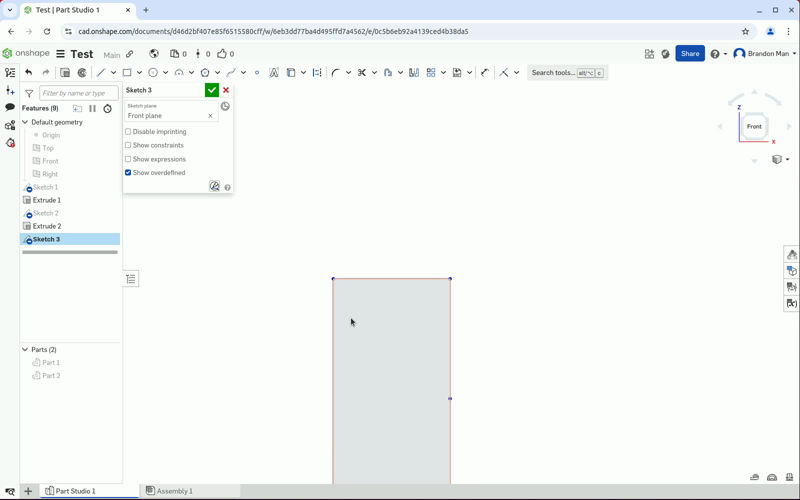
scroll(6)
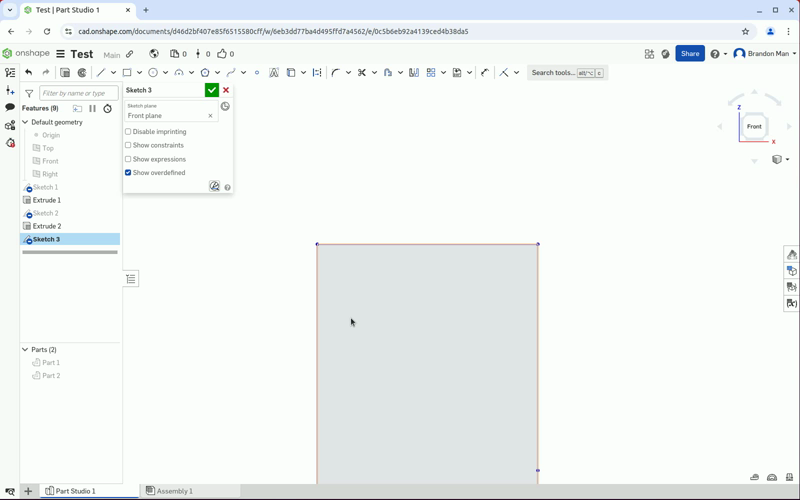
click(351, 317)
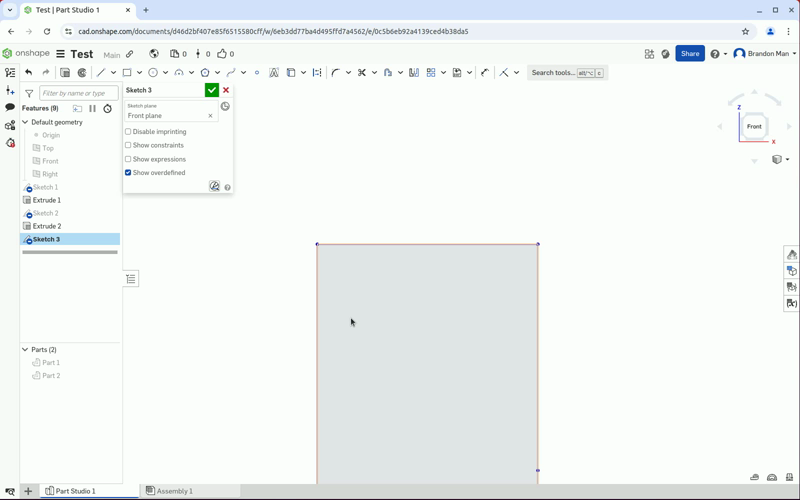
scroll(-6)
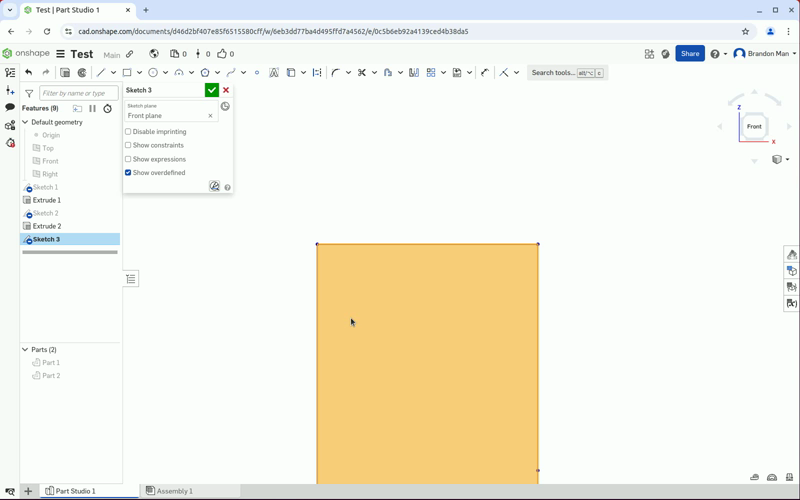
scroll(-6)
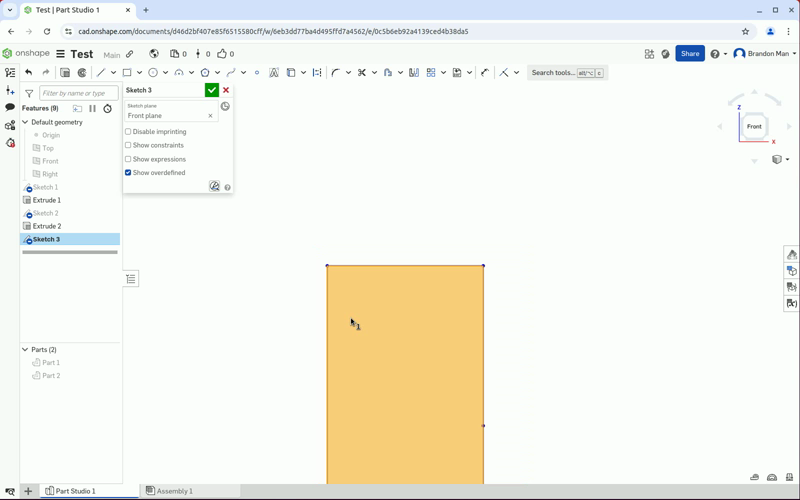
scroll(-6)
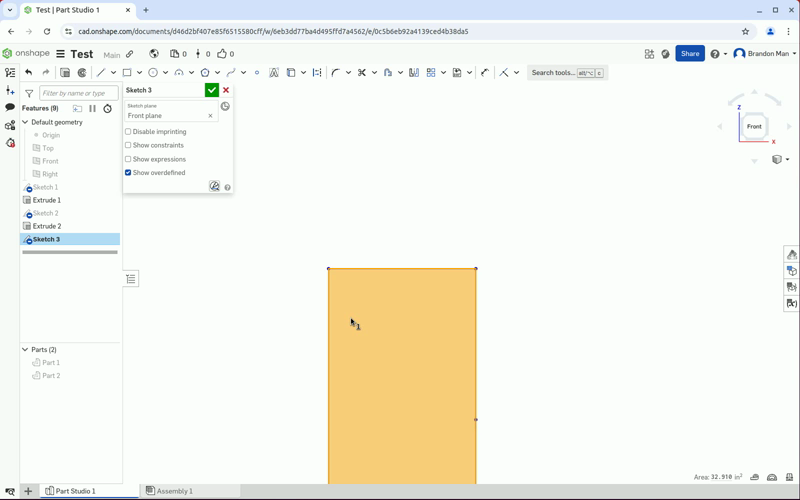
scroll(-6)
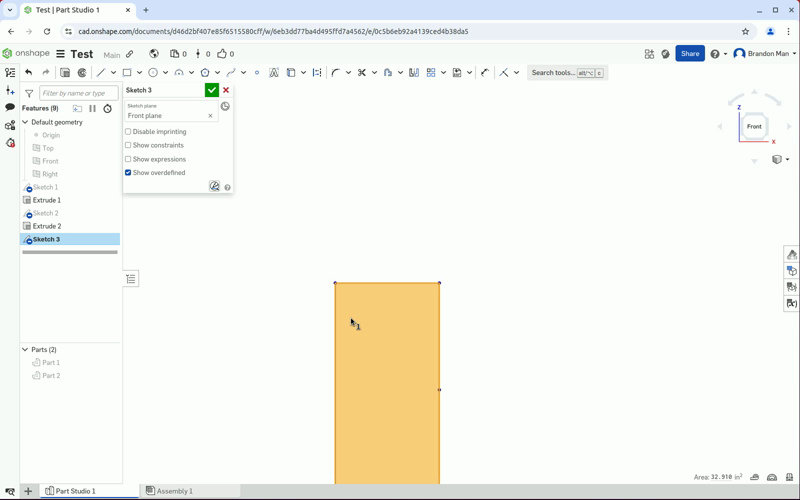
scroll(-6)
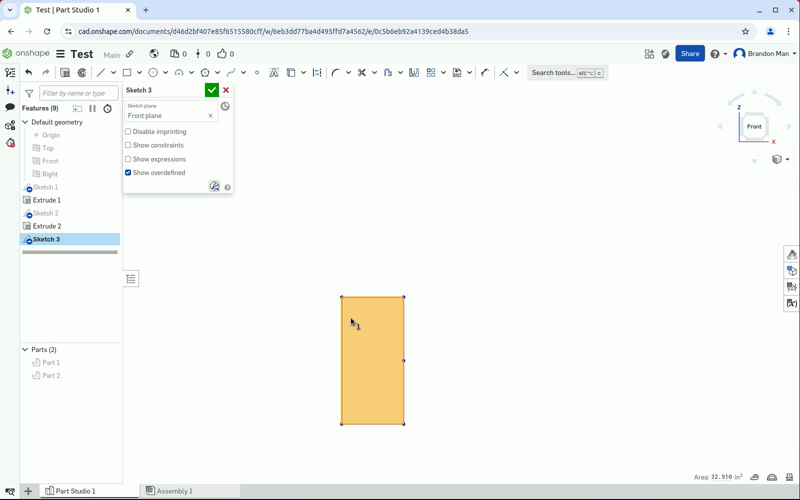
scroll(-6)
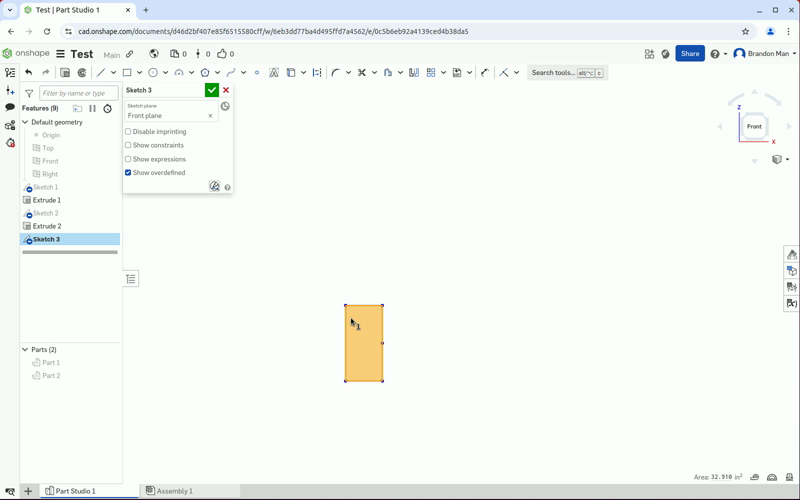
scroll(-6)
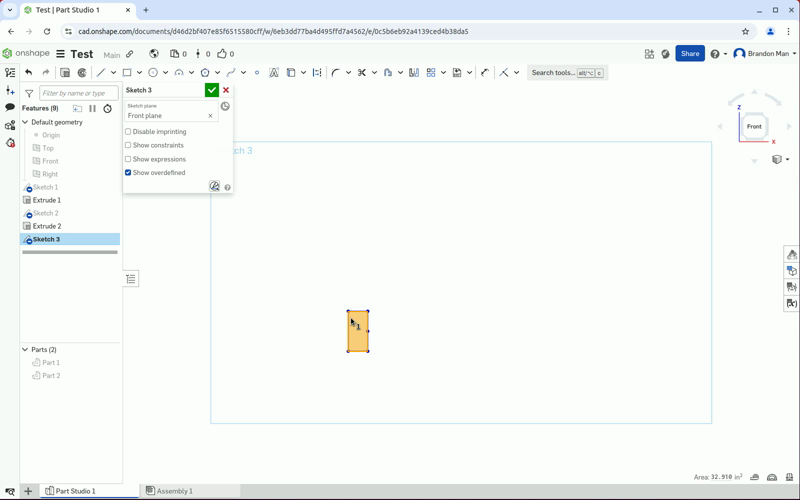
mouse_move(73, 352)
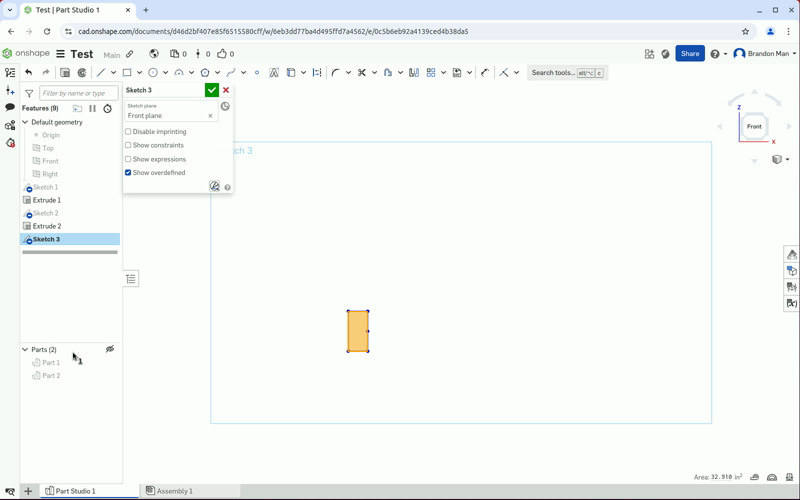
key(shift+y)
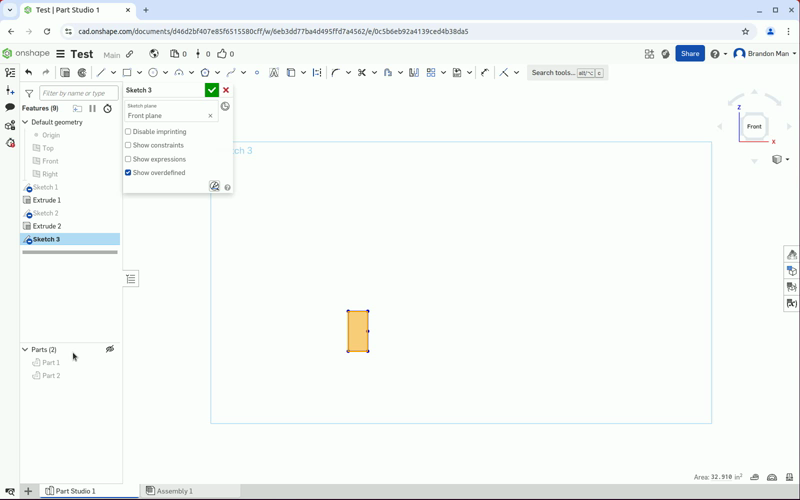
key(shift+e)
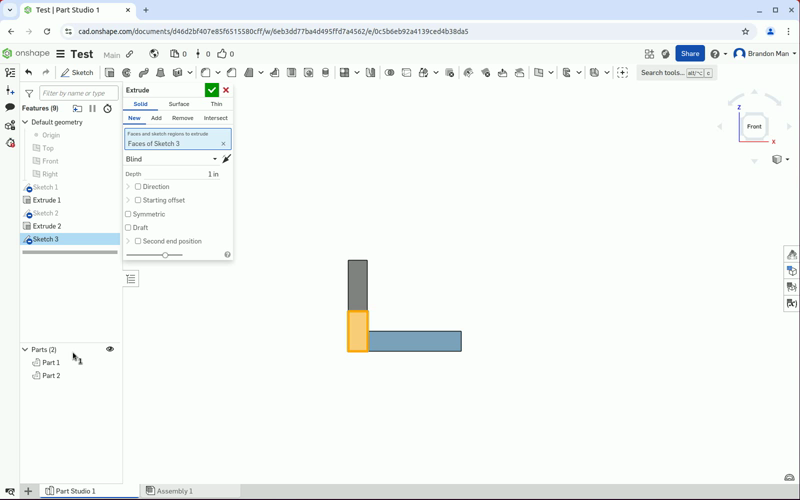
mouse_move(143, 106)
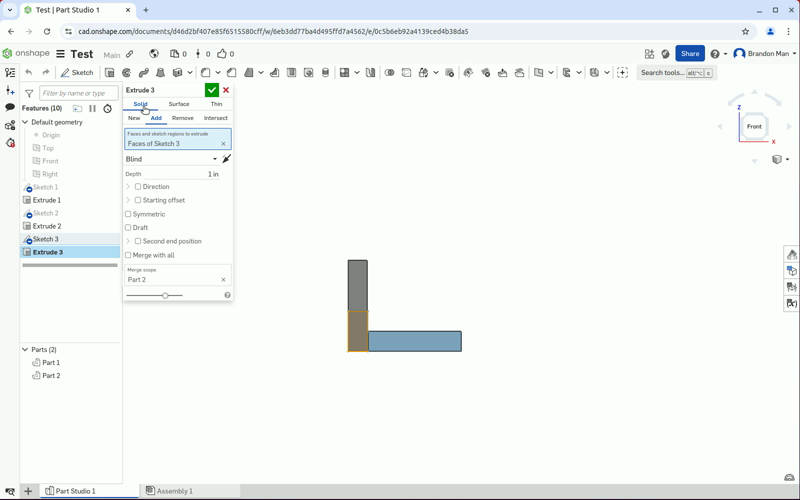
click(143, 106)
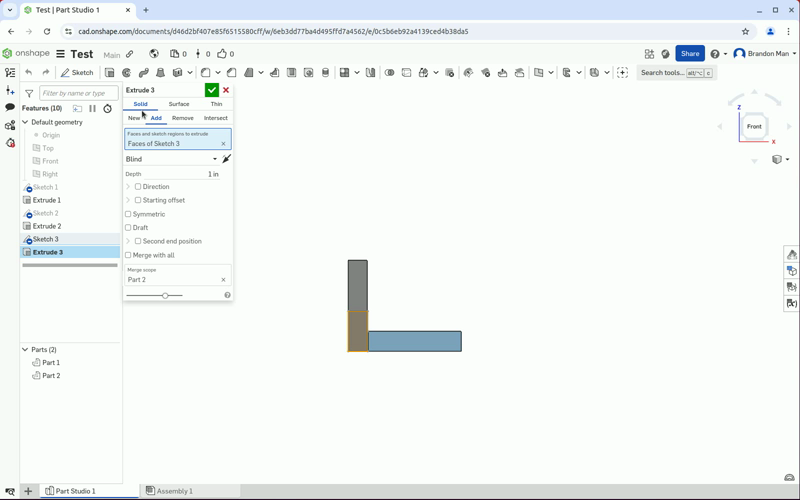
mouse_move(137, 120)
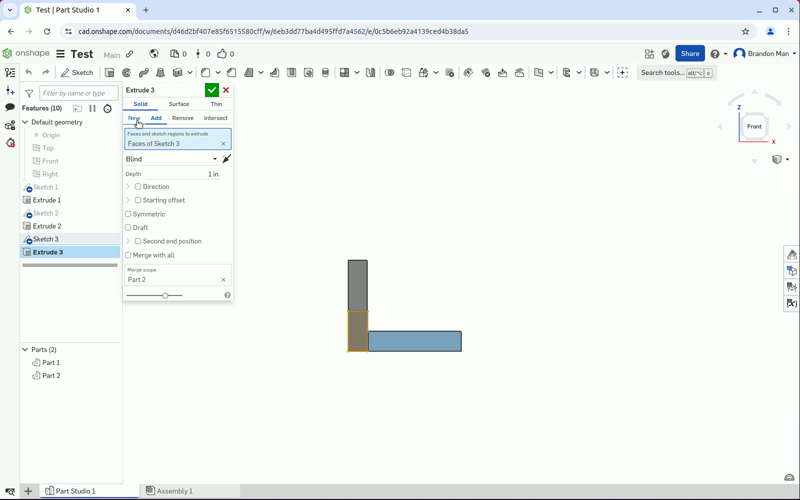
click(137, 120)
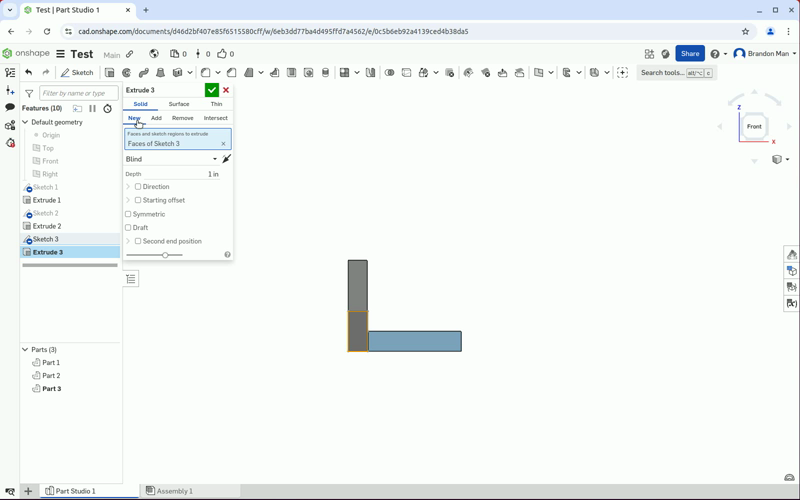
key(tab, 4)
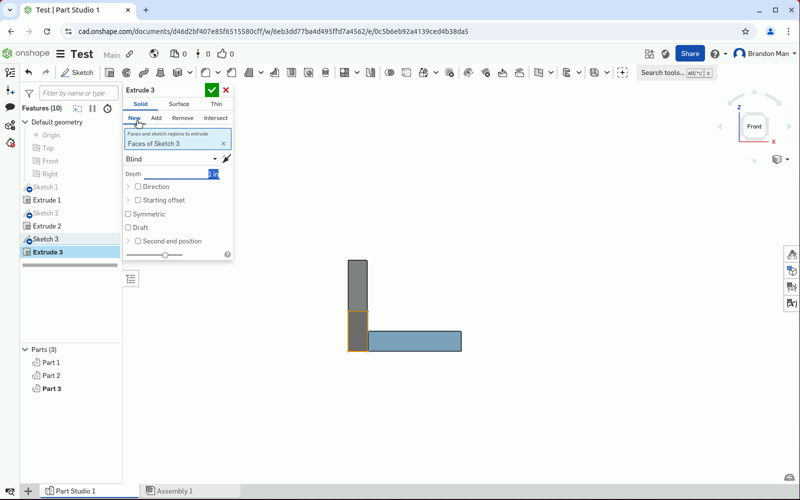
text(4.092)
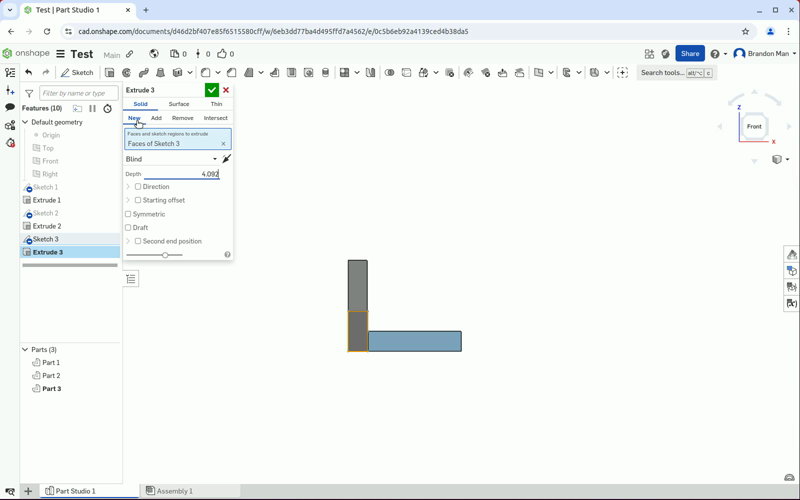
key(enter)
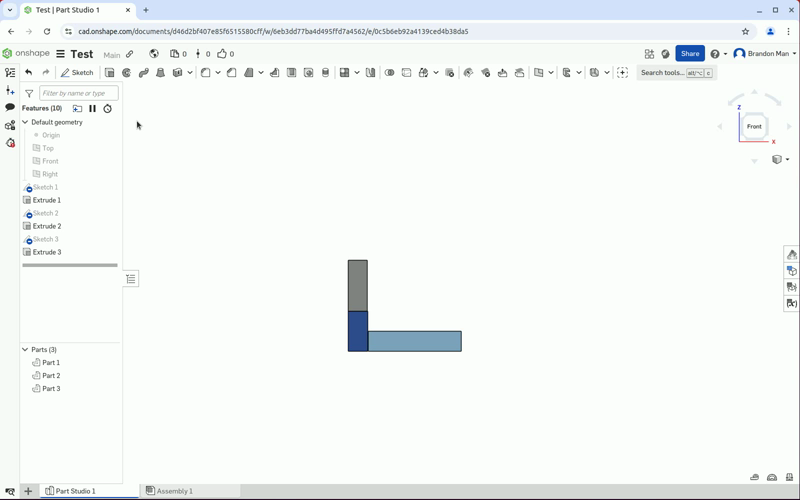
key(shift+h)
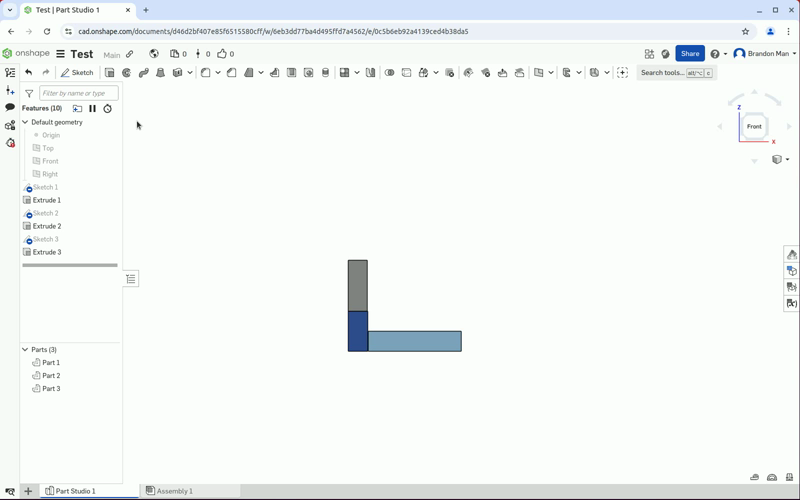
key(shift+h)
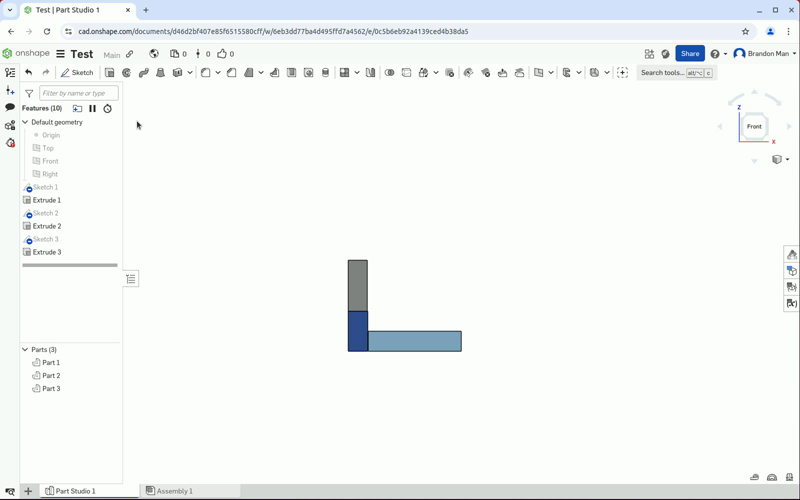
mouse_move(73, 189)
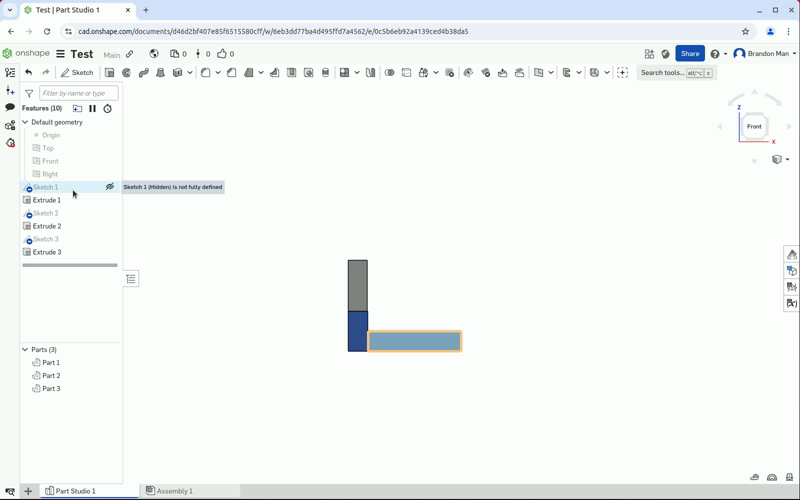
click(73, 189)
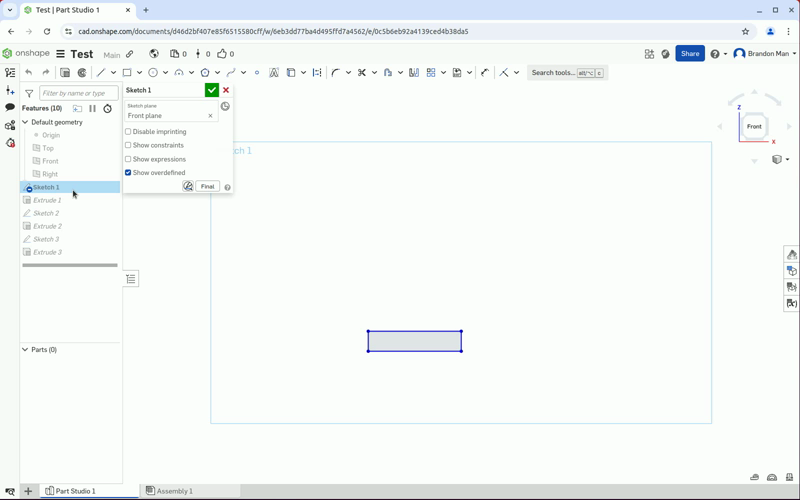
mouse_move(229, 92)
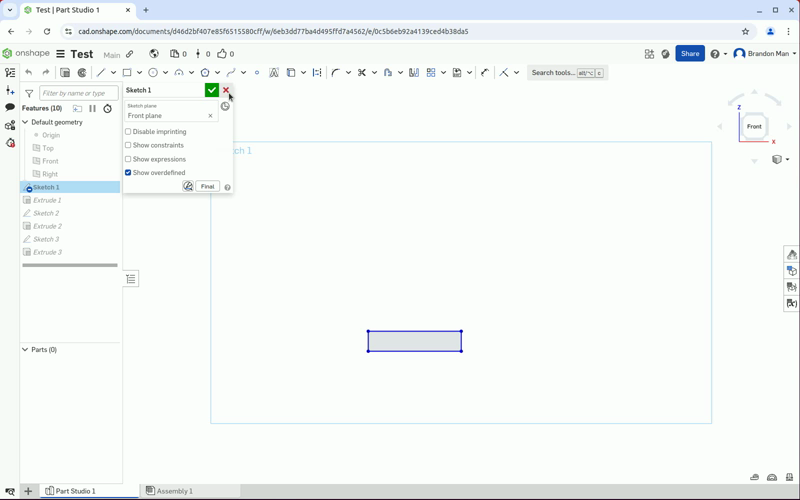
click(229, 92)
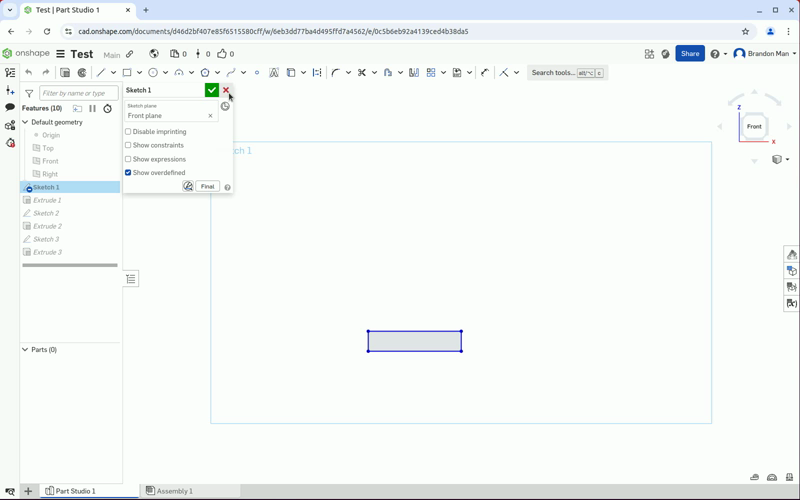
key(shift+s)
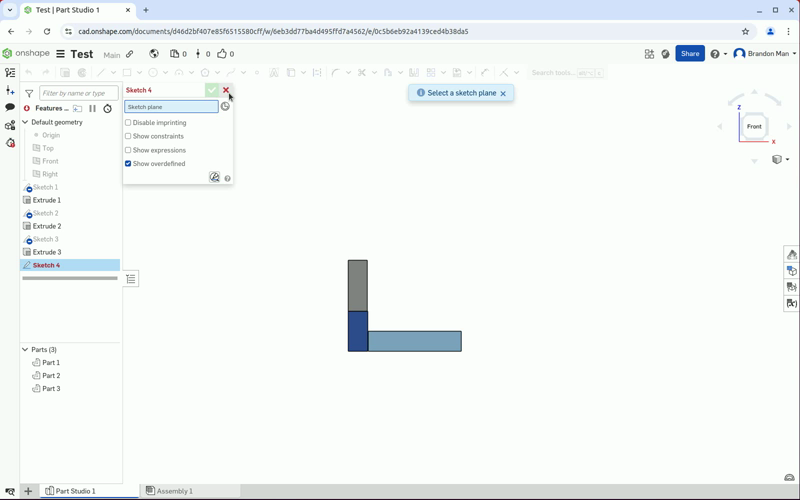
mouse_move(73, 163)
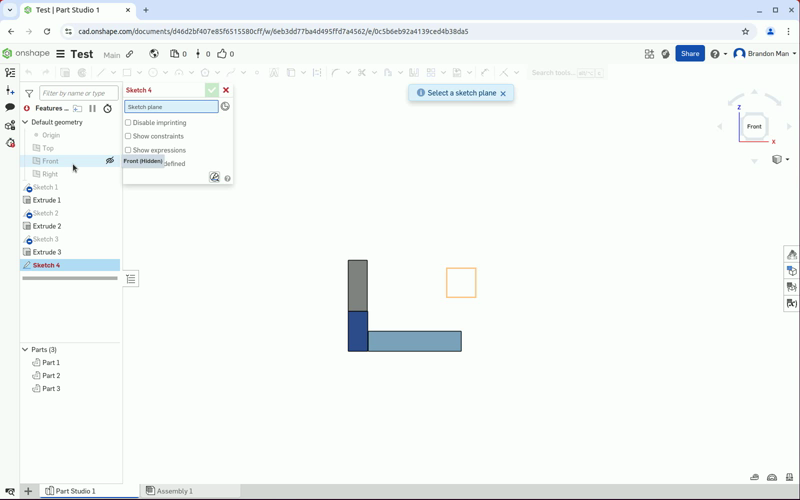
click(73, 163)
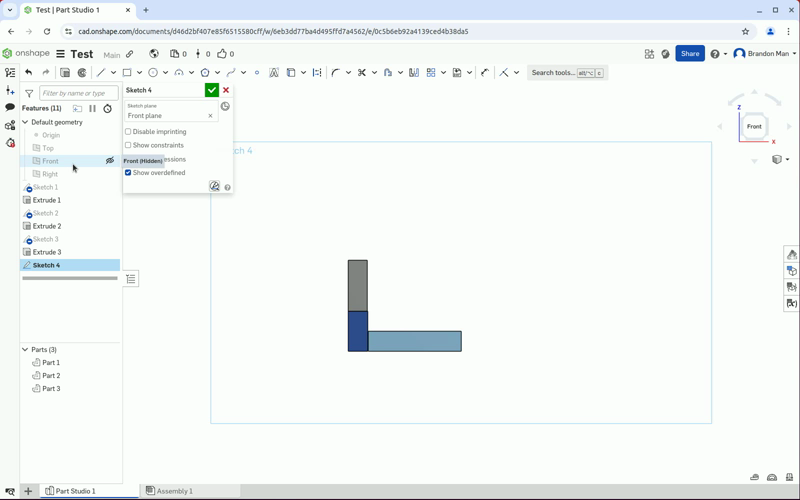
mouse_move(73, 352)
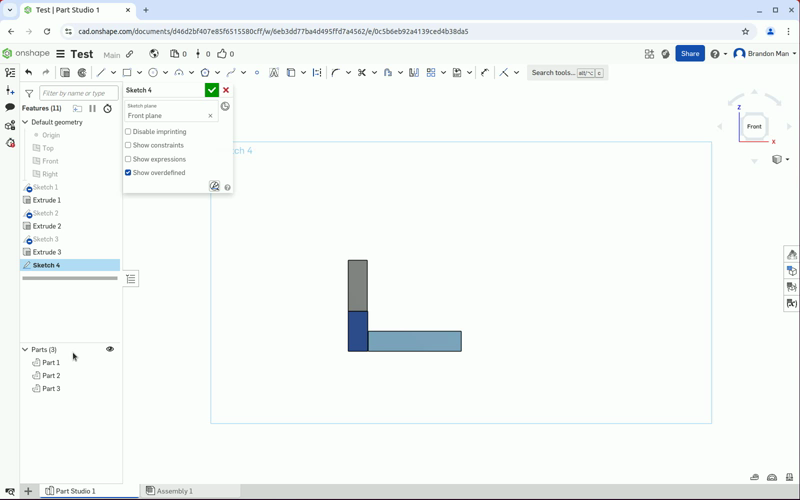
key(y)
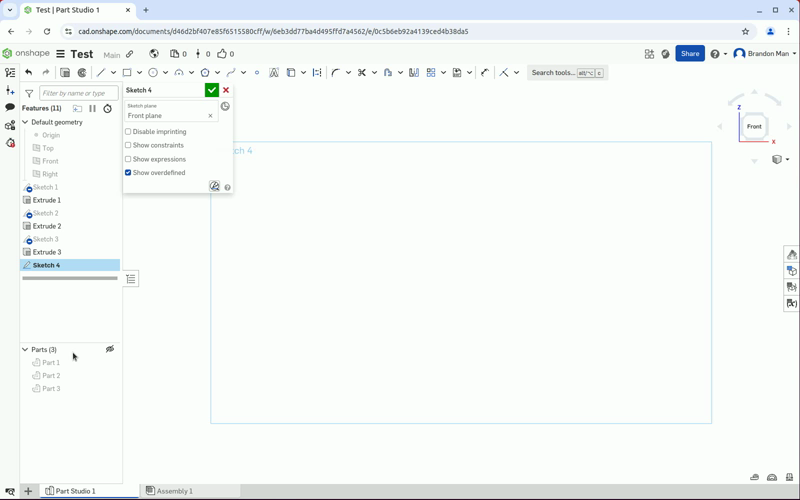
key(l)
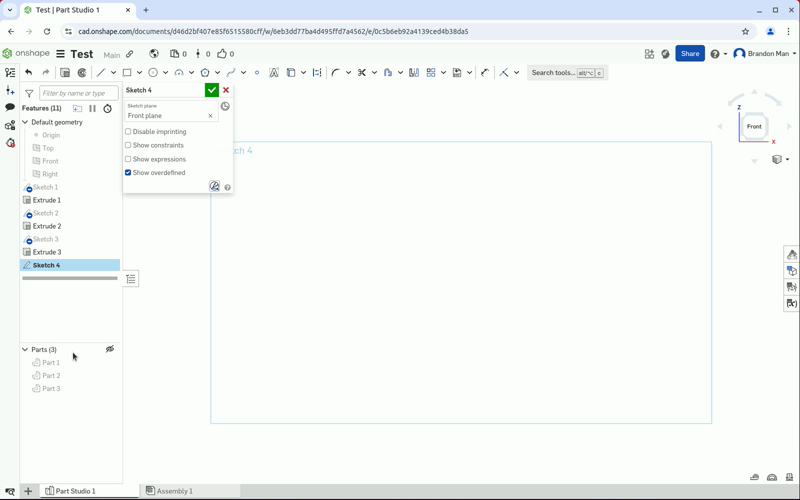
key_down(shift)
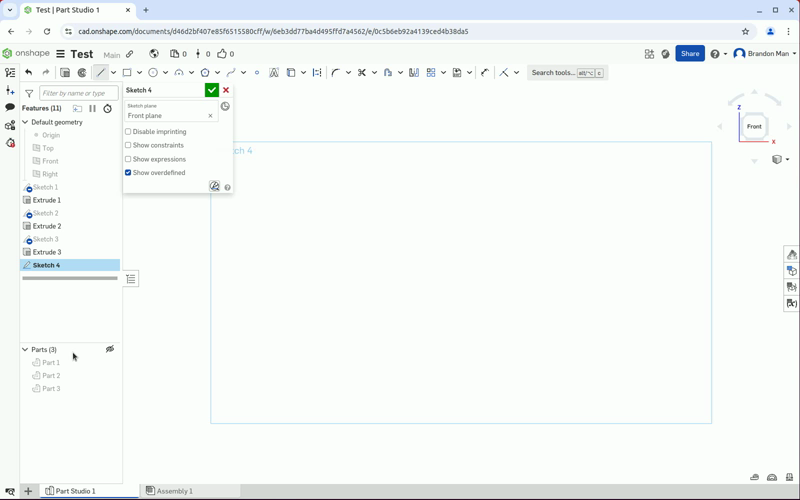
mouse_move(348, 260)
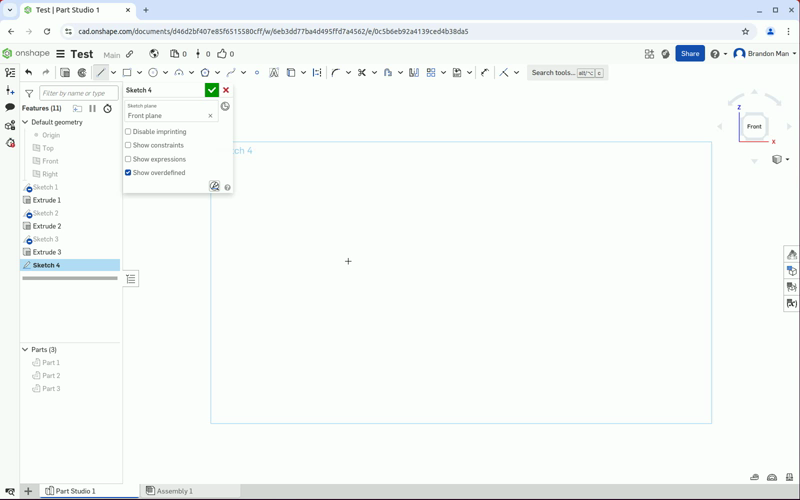
click(348, 260)
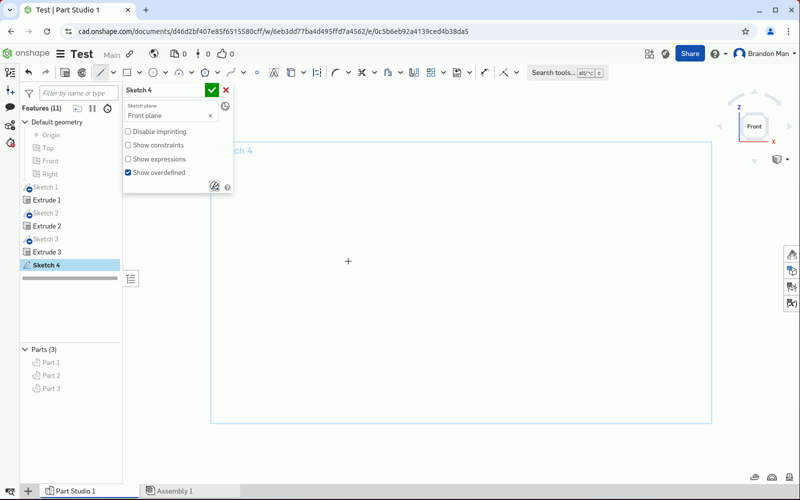
key_up(shift)
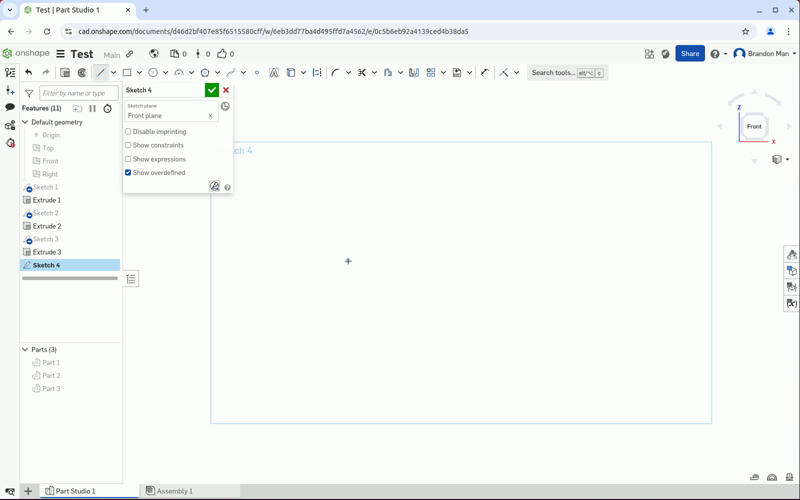
key_down(shift)
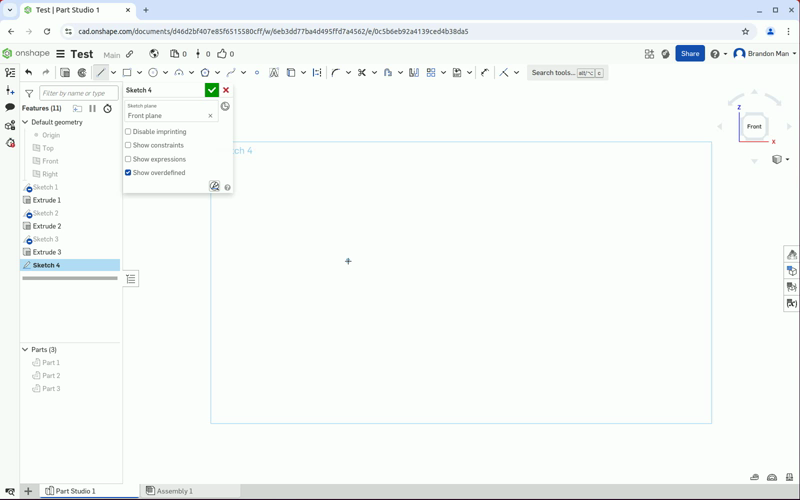
mouse_move(378, 260)
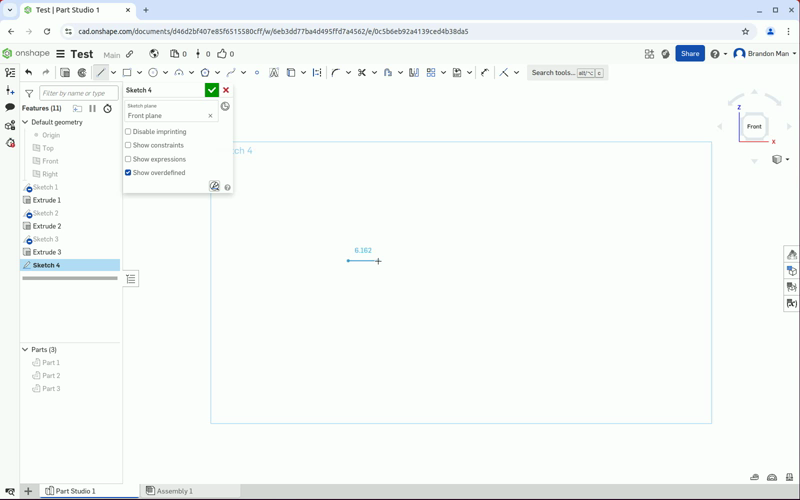
mouse_move(367, 260)
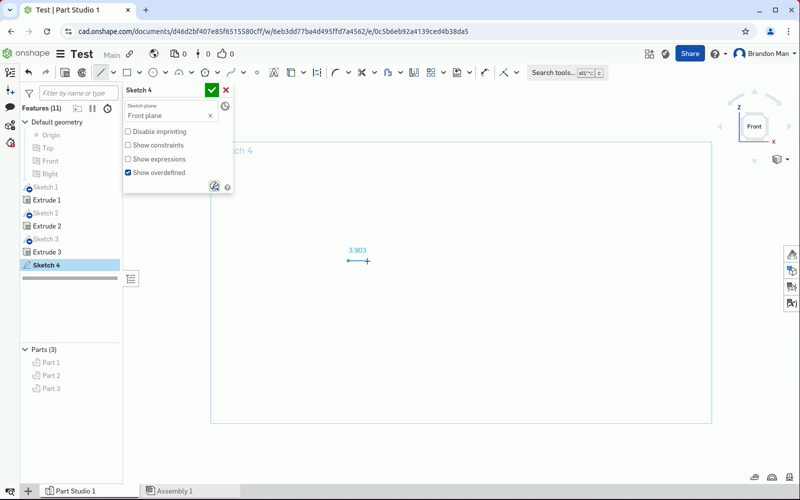
click(367, 260)
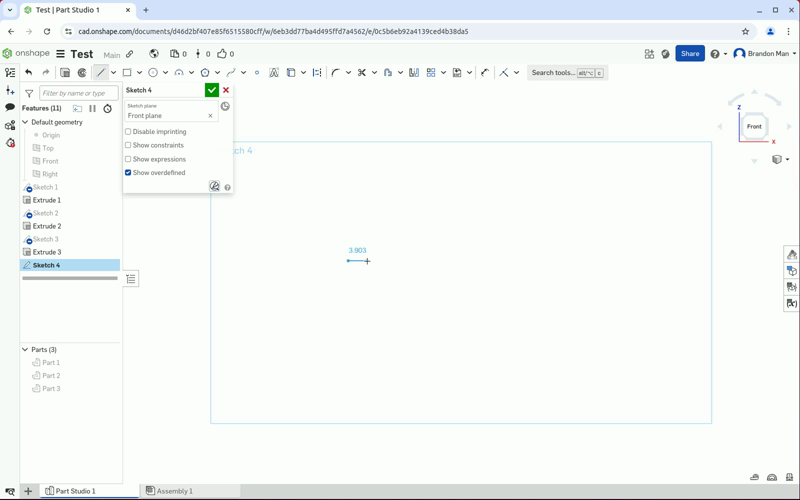
key_up(shift)
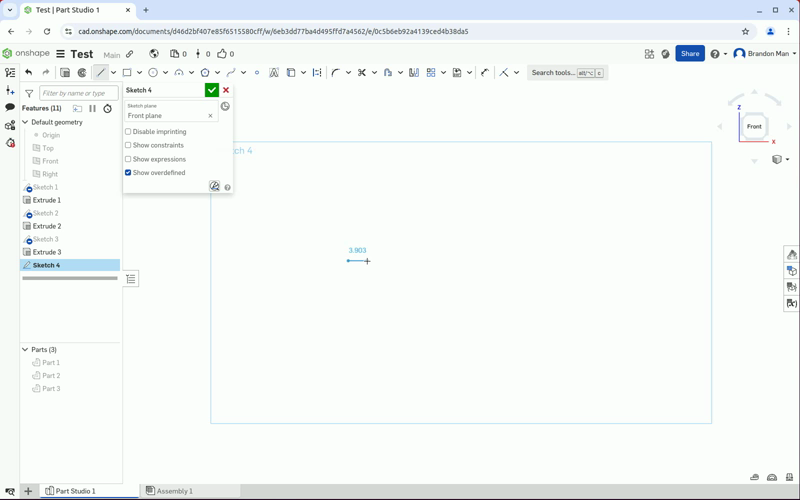
key_down(shift)
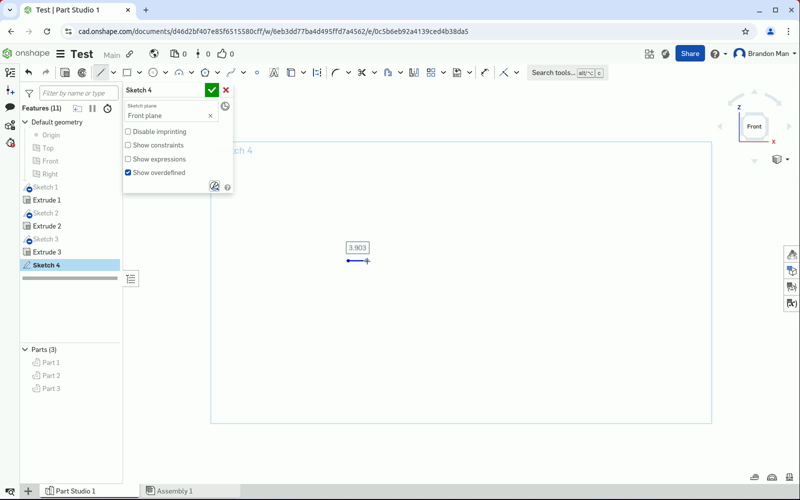
mouse_move(397, 260)
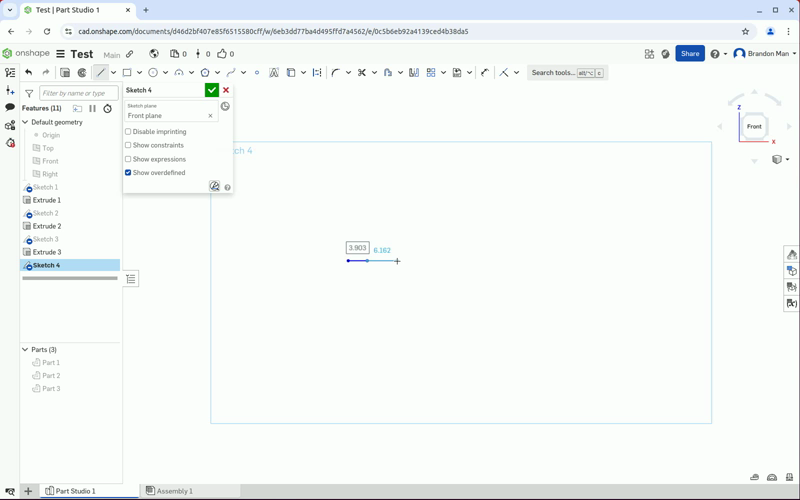
mouse_move(367, 311)
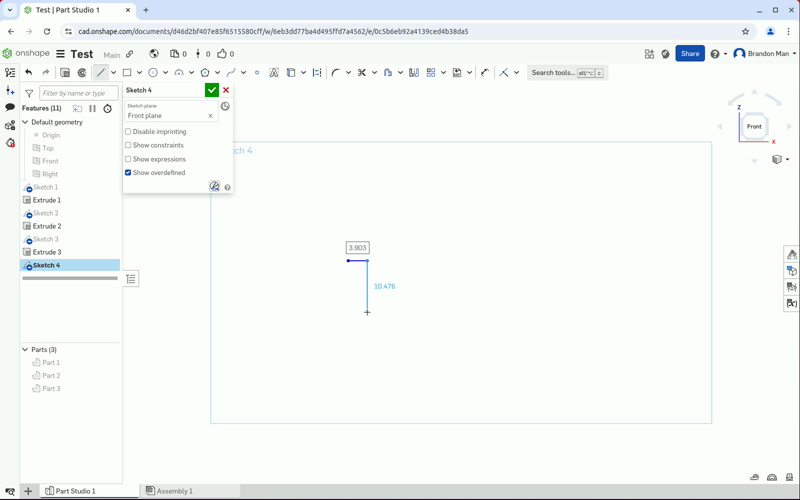
click(367, 311)
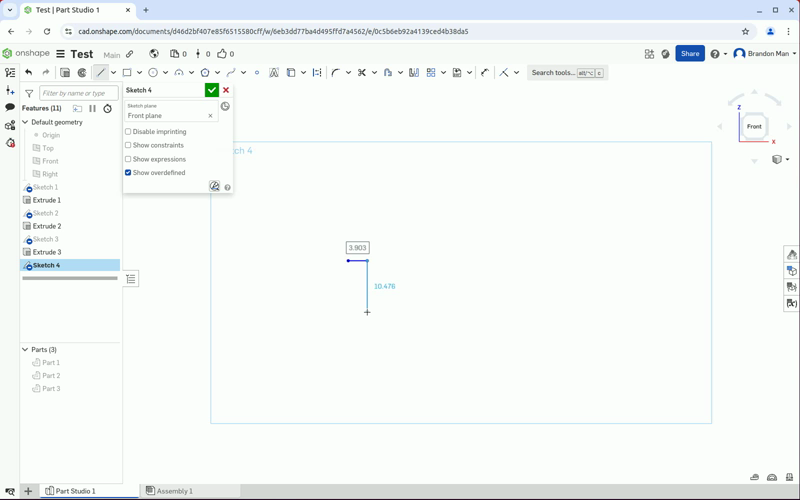
key_up(shift)
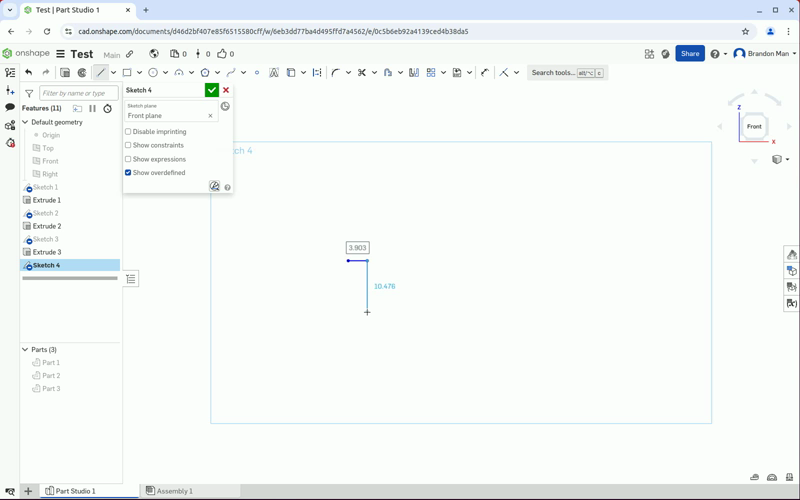
key_down(shift)
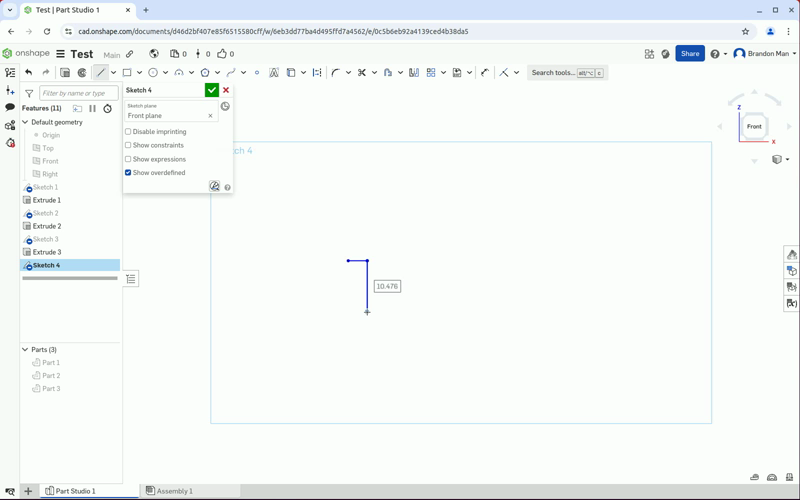
mouse_move(397, 311)
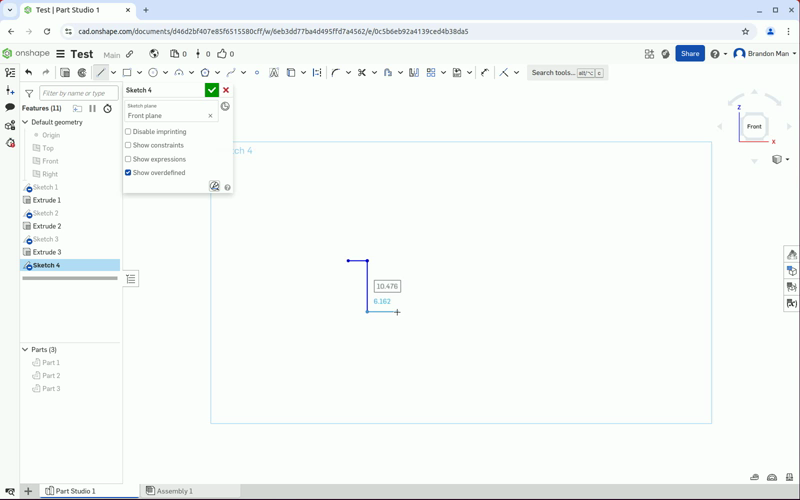
mouse_move(367, 330)
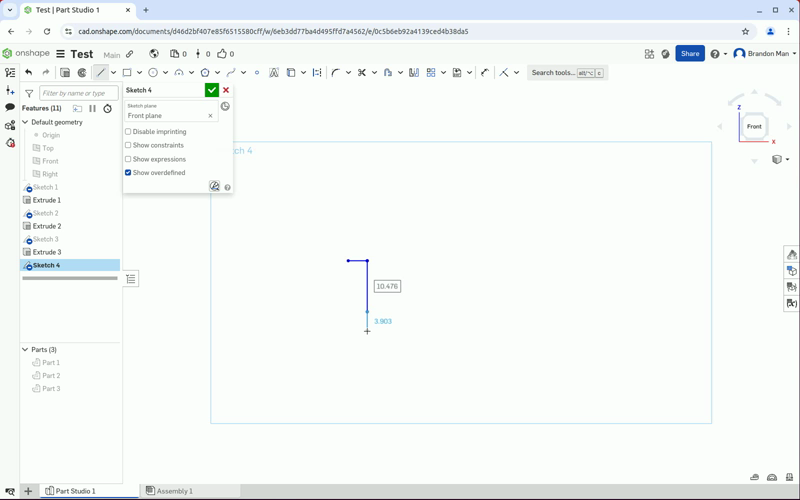
click(367, 330)
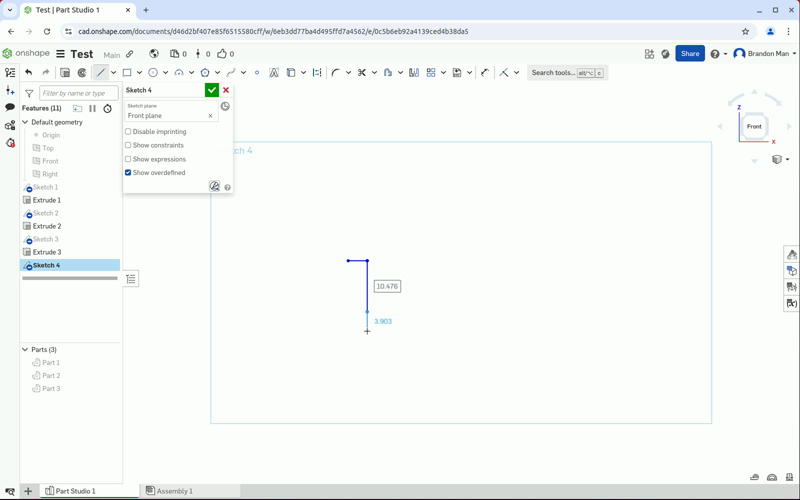
key_up(shift)
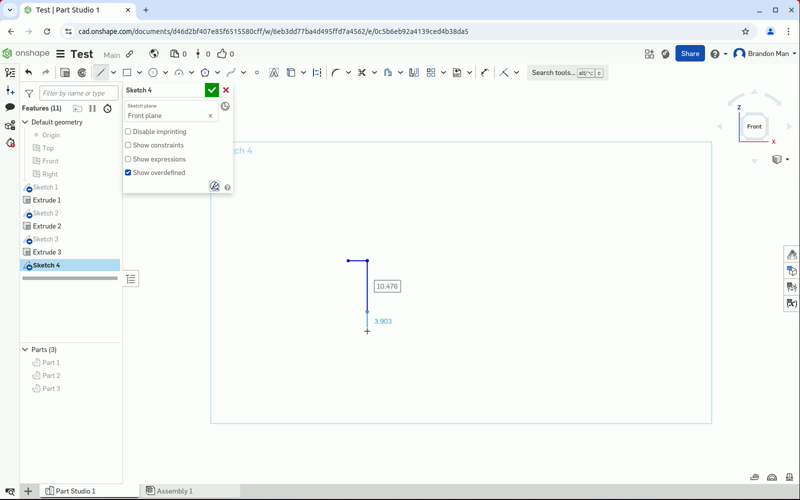
key_down(shift)
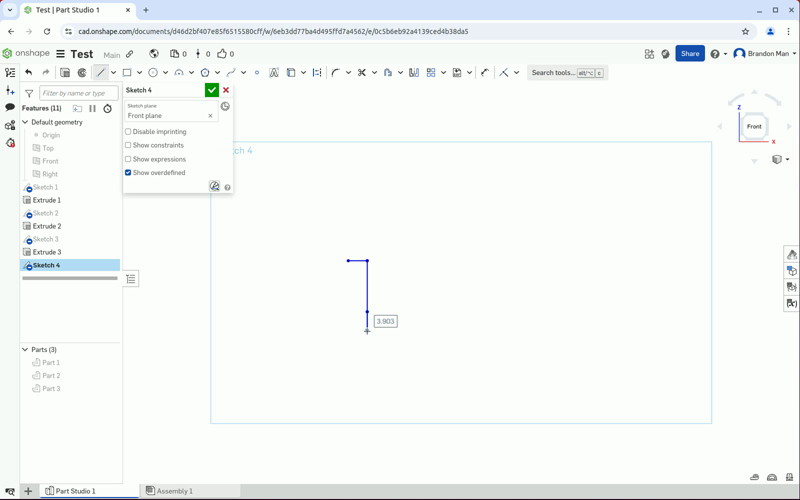
mouse_move(460, 330)
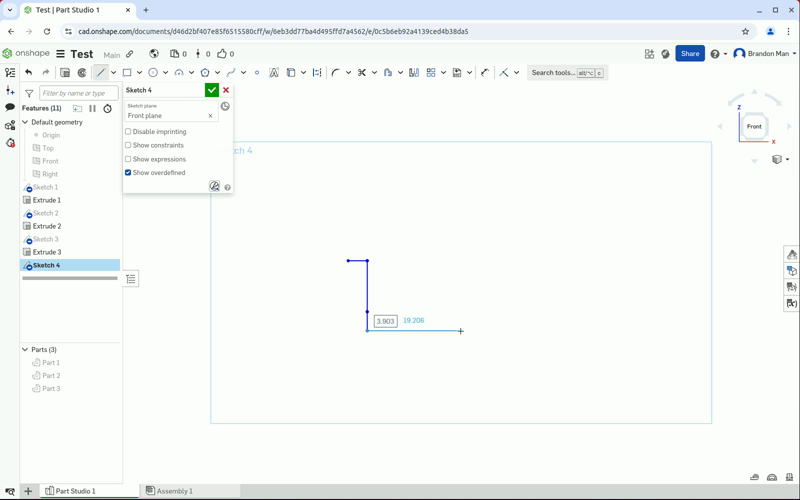
click(460, 330)
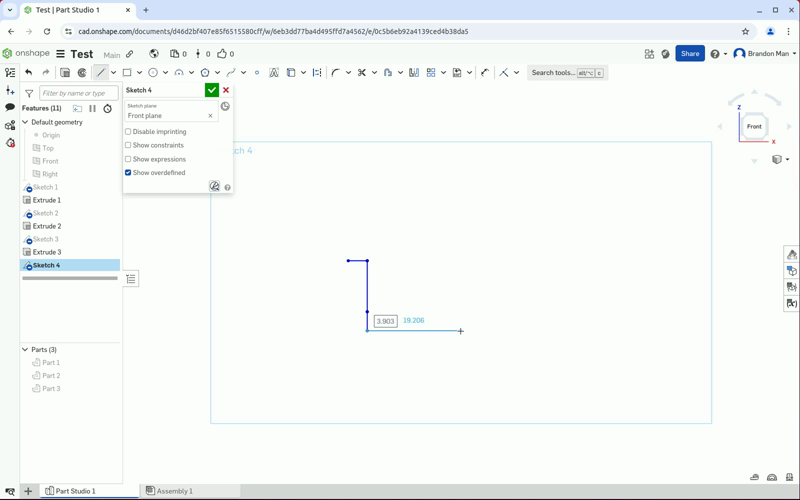
key_up(shift)
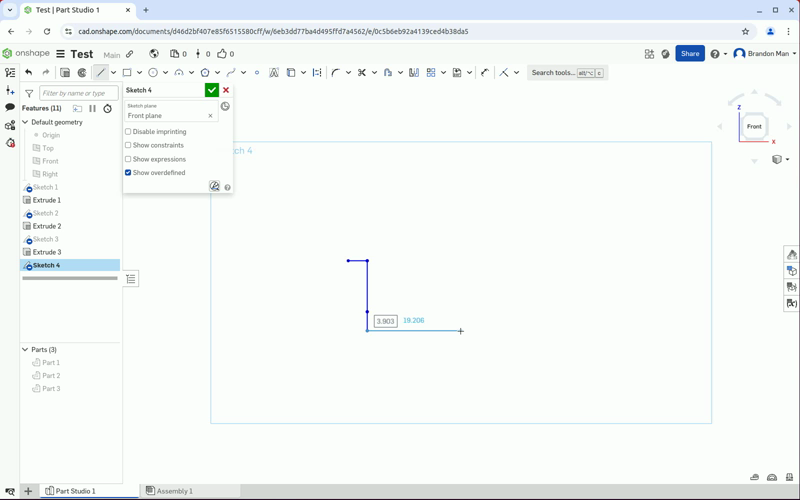
key_down(shift)
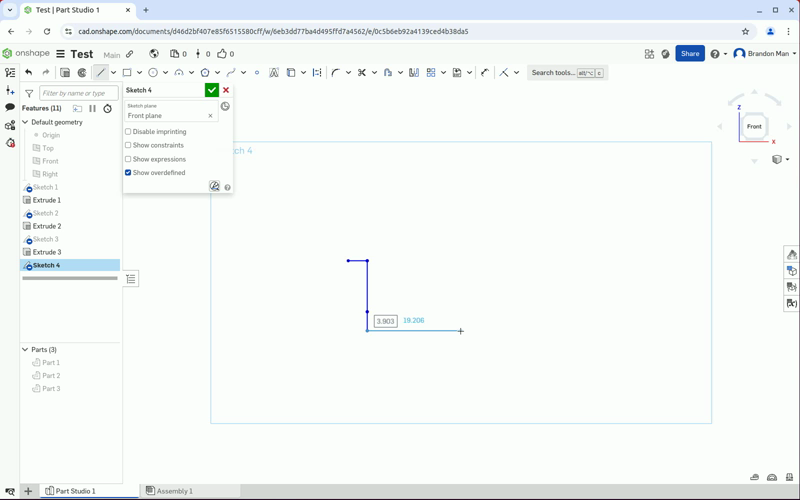
mouse_move(490, 330)
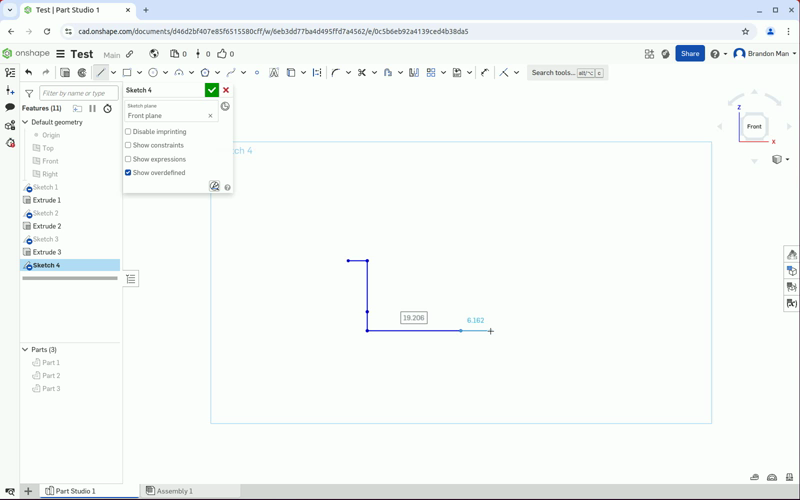
mouse_move(460, 349)
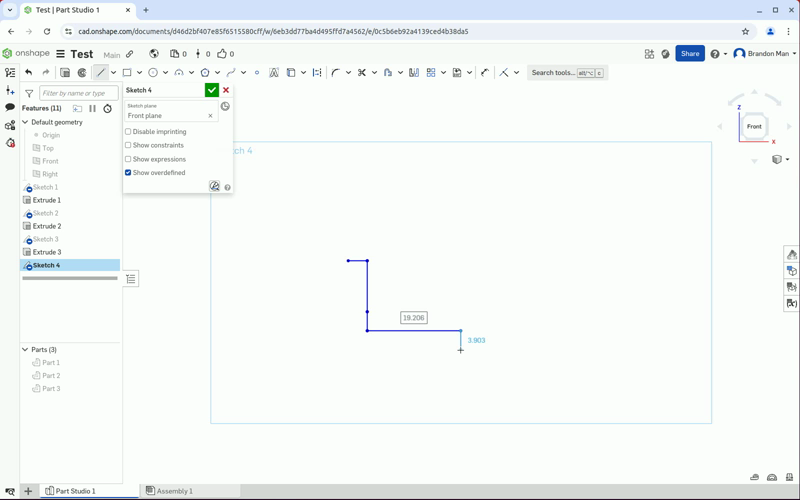
click(460, 349)
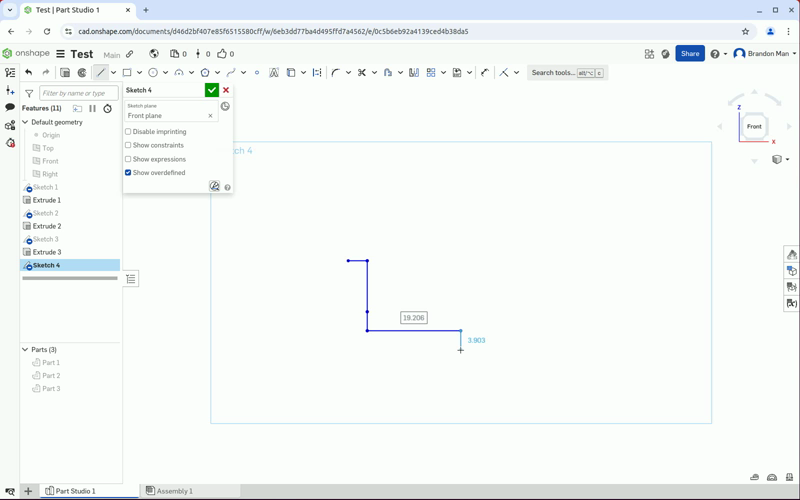
key_up(shift)
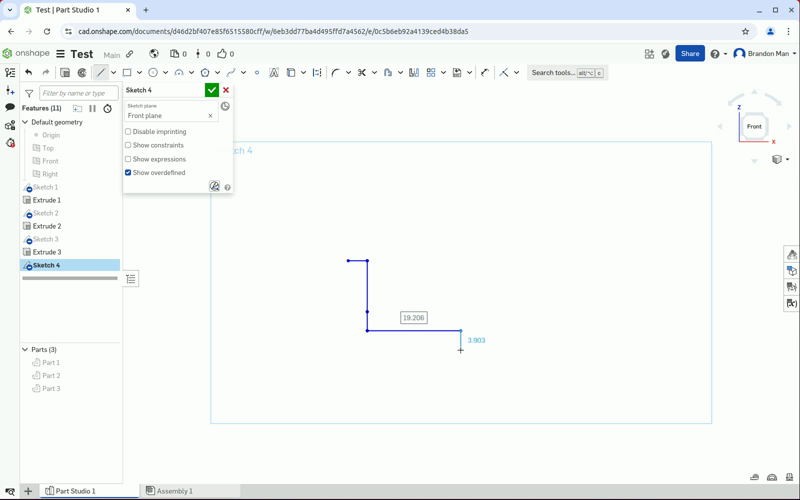
key_down(shift)
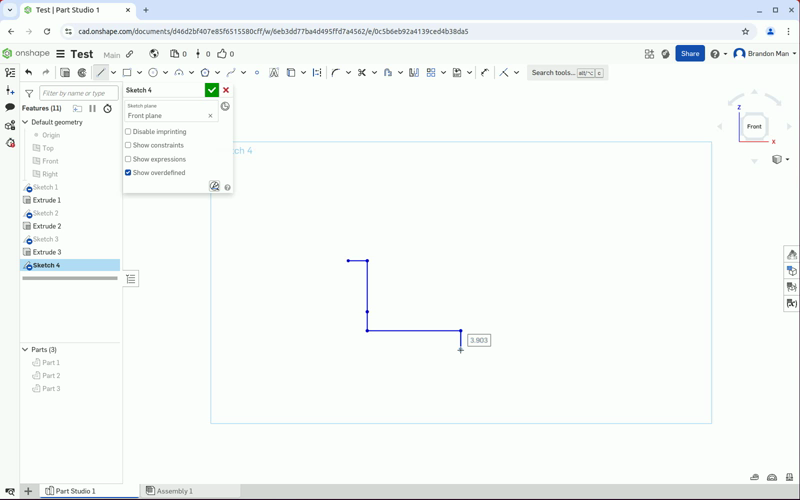
mouse_move(550, 349)
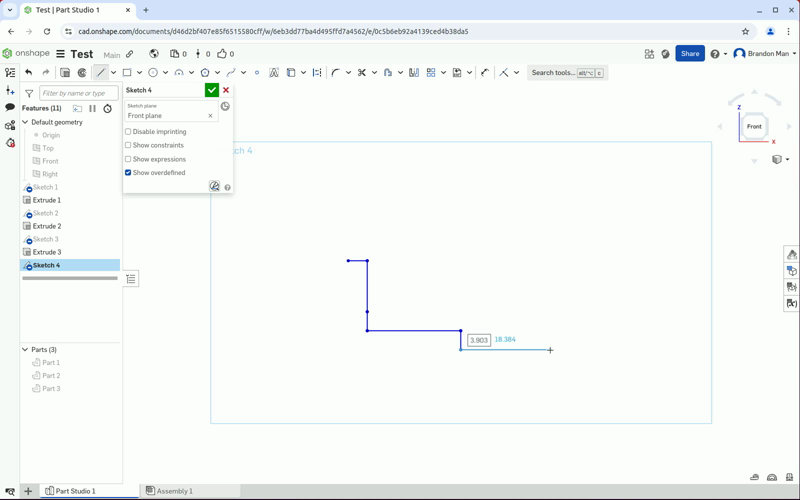
click(550, 349)
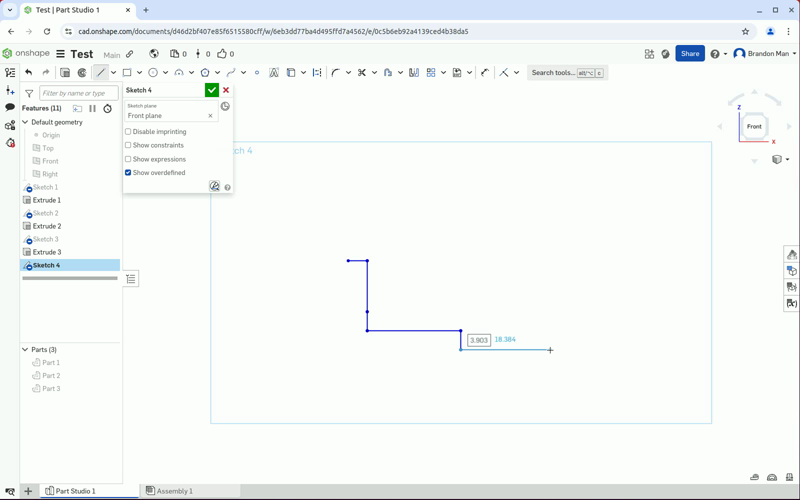
key_up(shift)
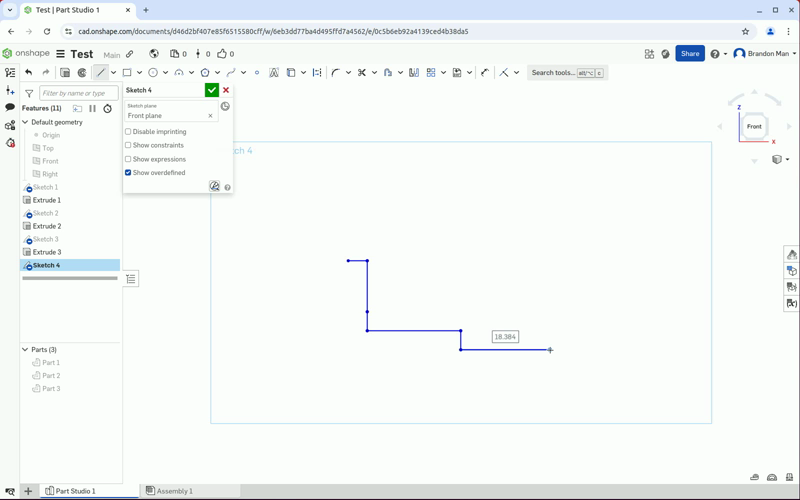
key_down(shift)
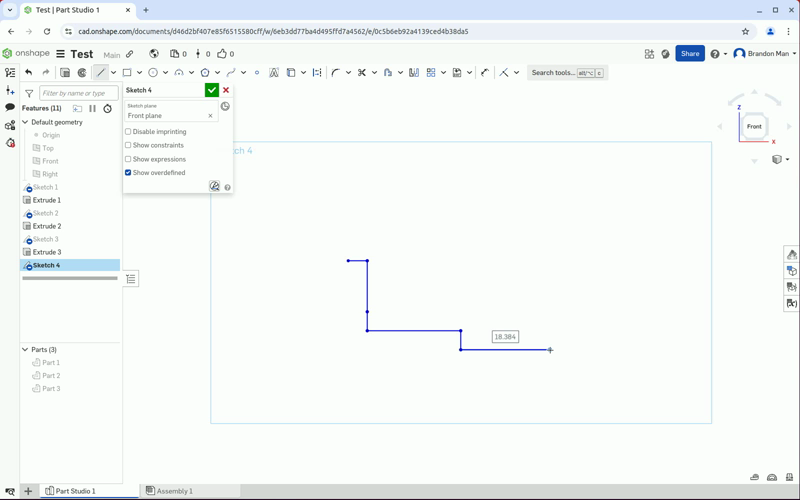
mouse_move(550, 284)
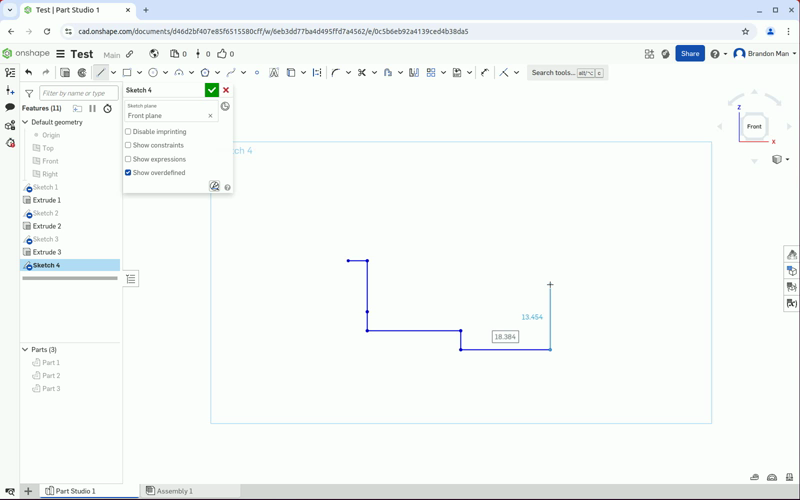
click(550, 284)
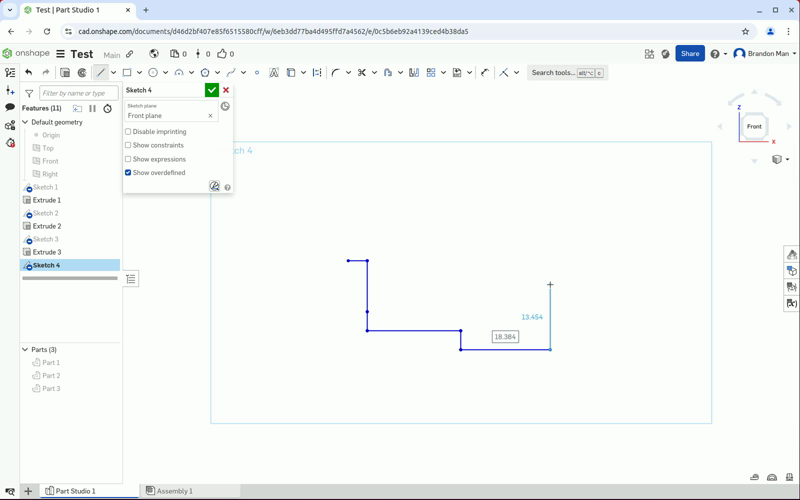
key_up(shift)
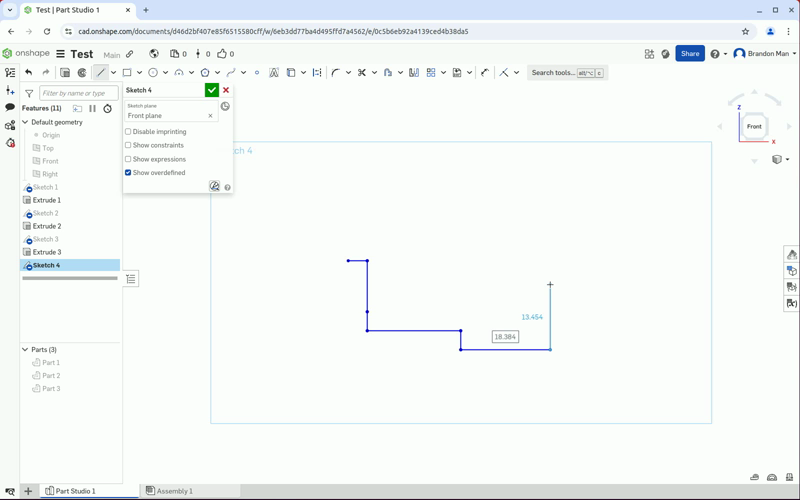
key_down(shift)
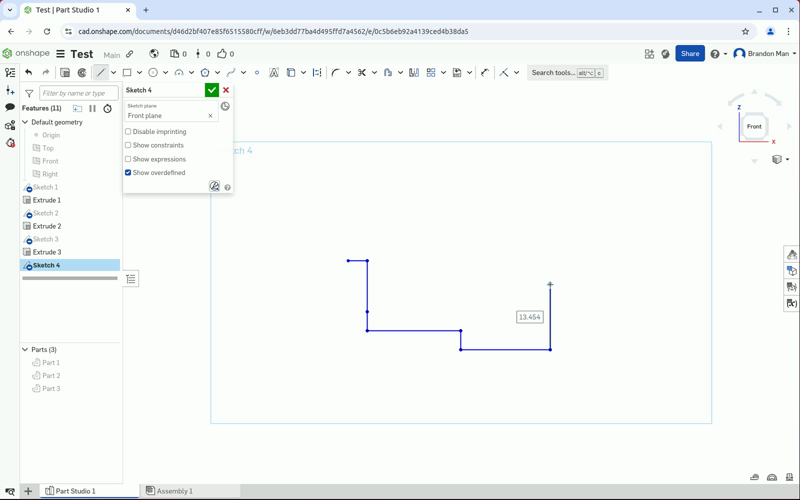
mouse_move(403, 243)
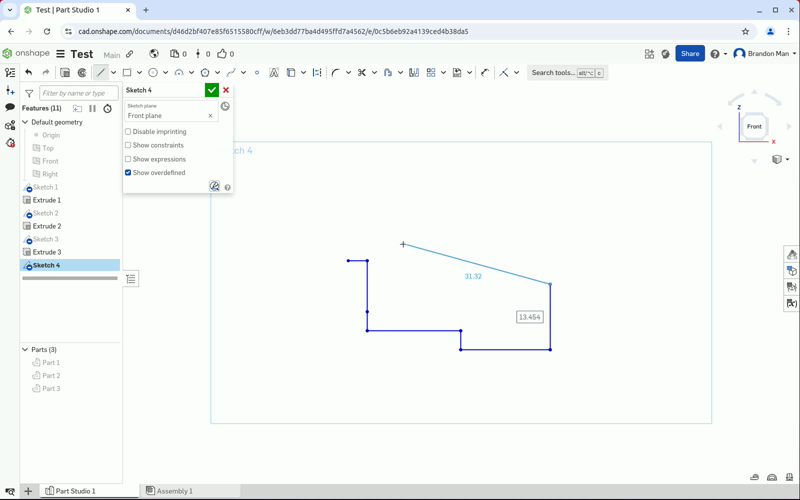
click(403, 243)
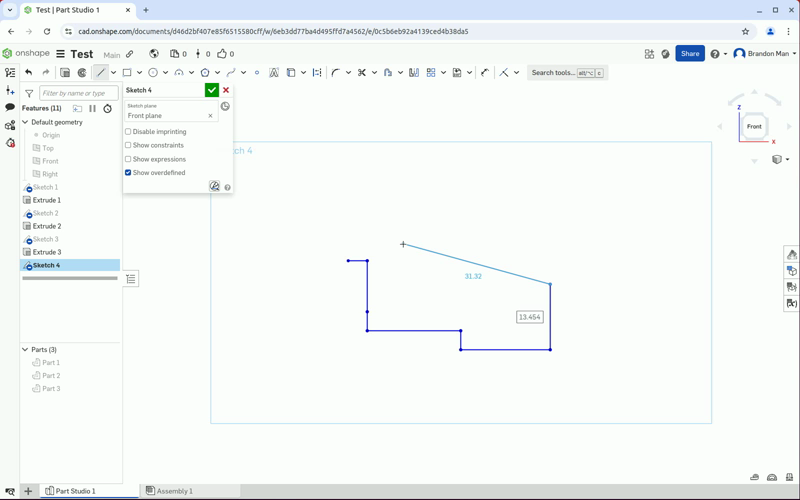
key_up(shift)
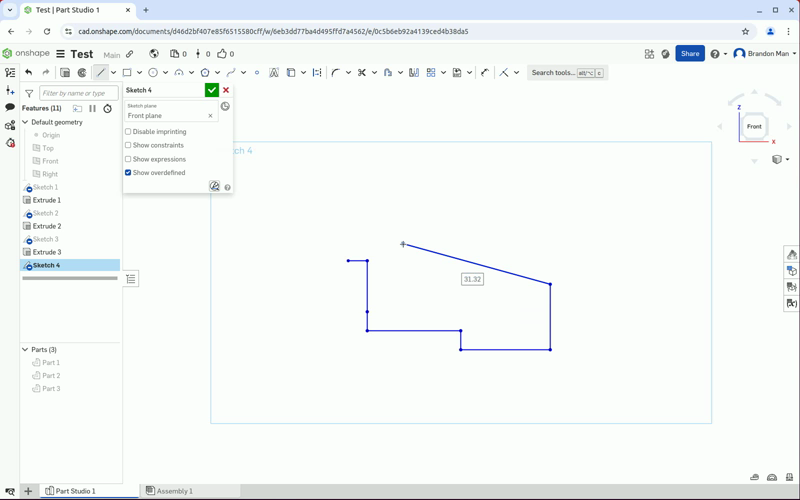
key_down(shift)
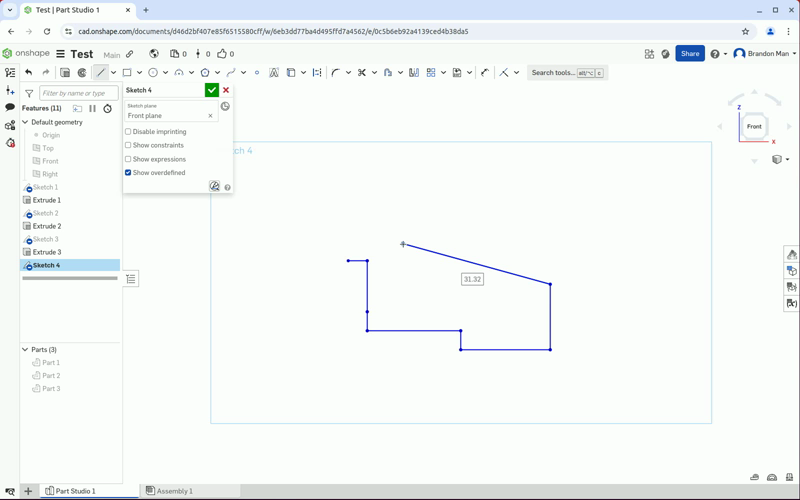
mouse_move(433, 243)
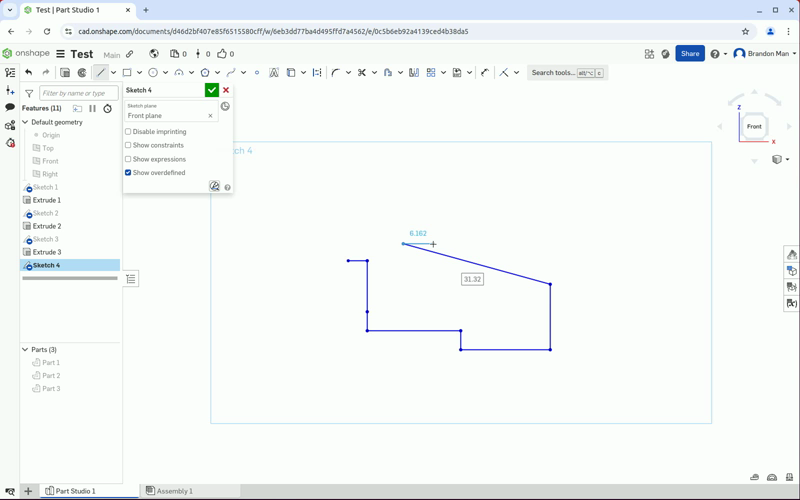
mouse_move(348, 243)
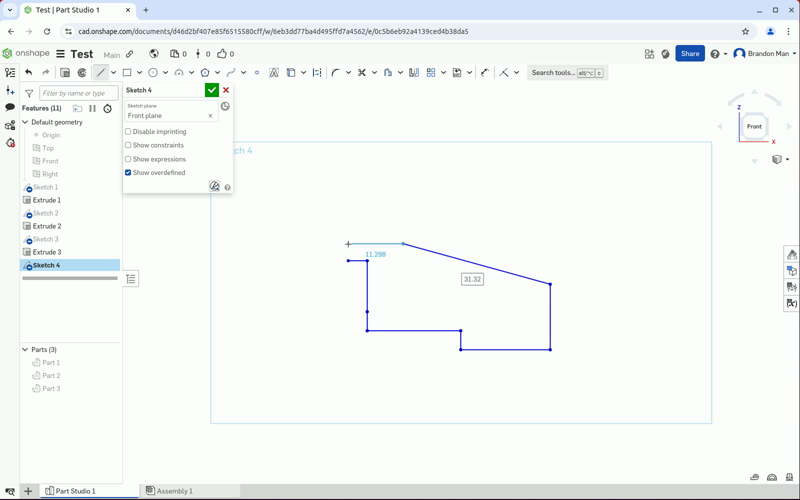
click(348, 243)
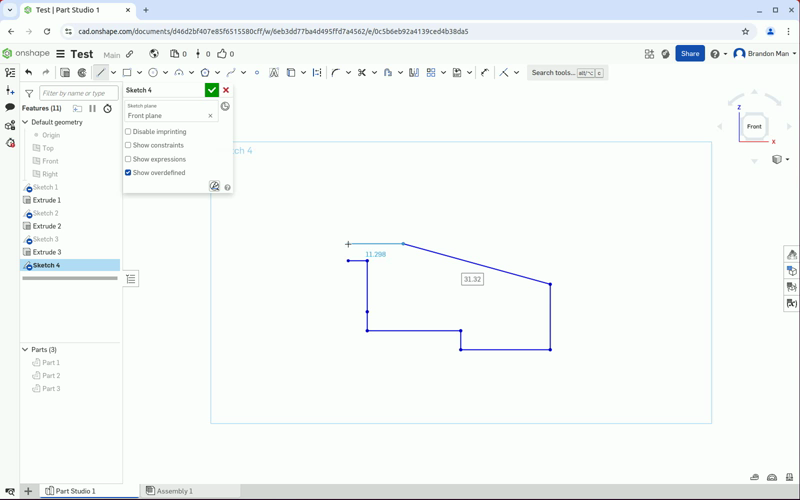
key_up(shift)
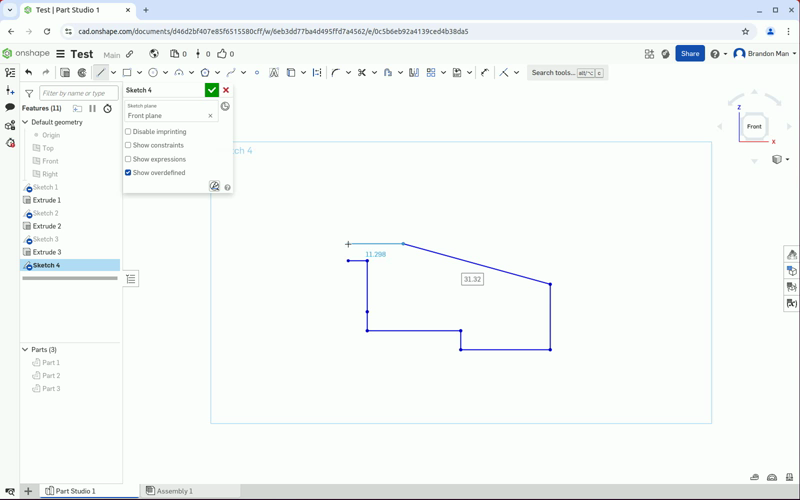
mouse_move(378, 243)
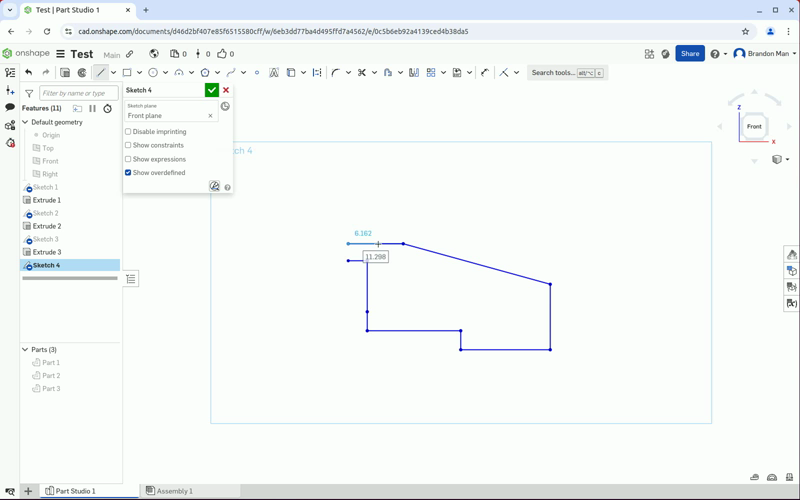
key_down(shift)
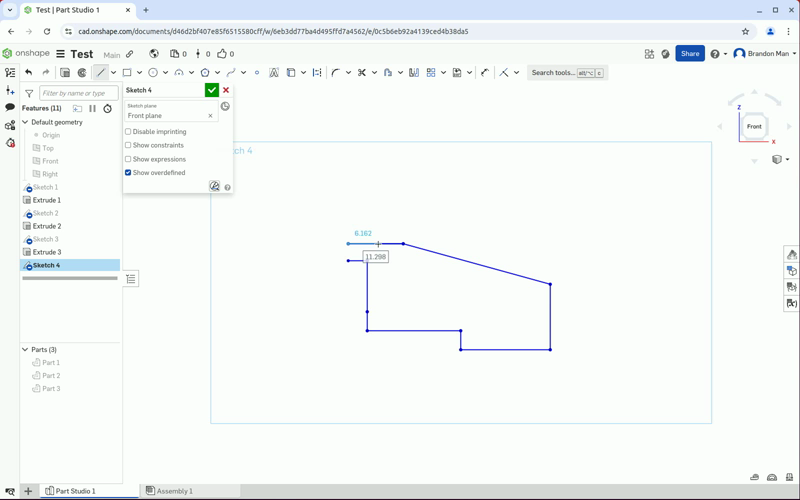
mouse_move(348, 260)
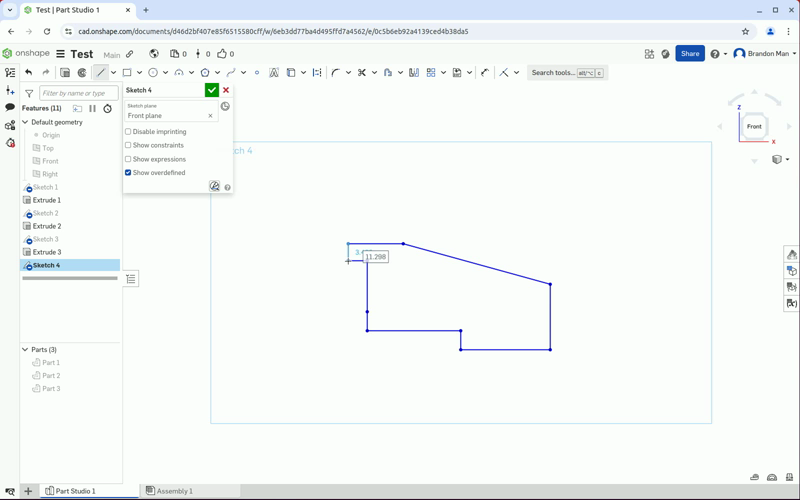
key_up(shift)
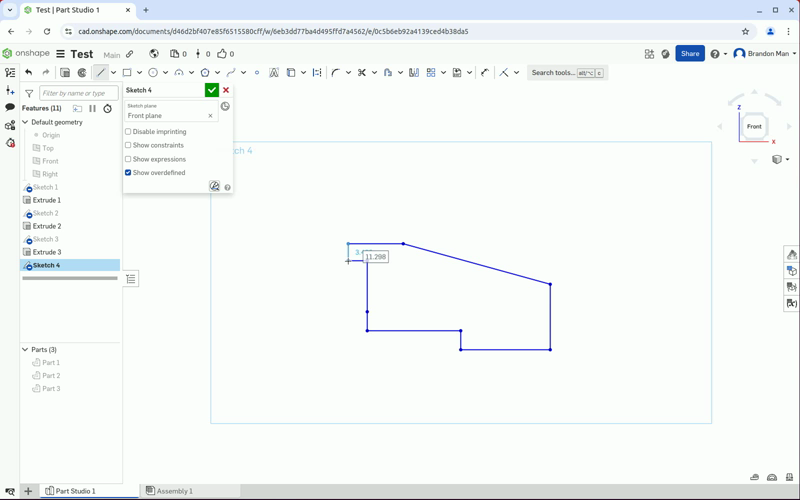
click(348, 260)
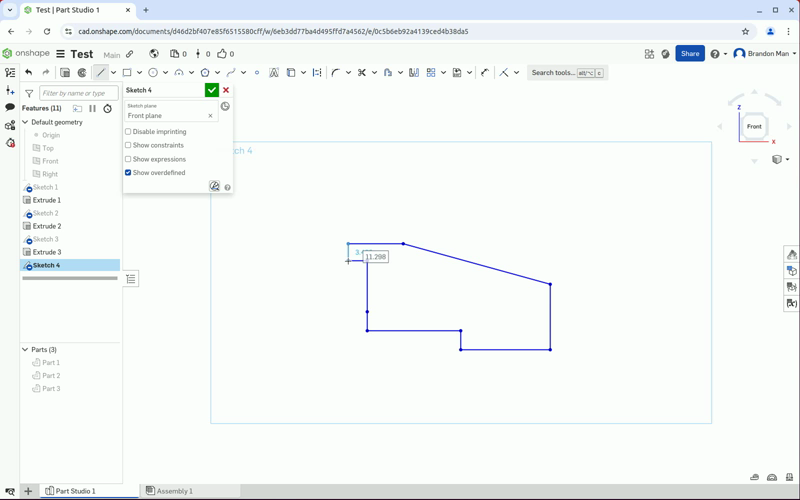
key(esc)
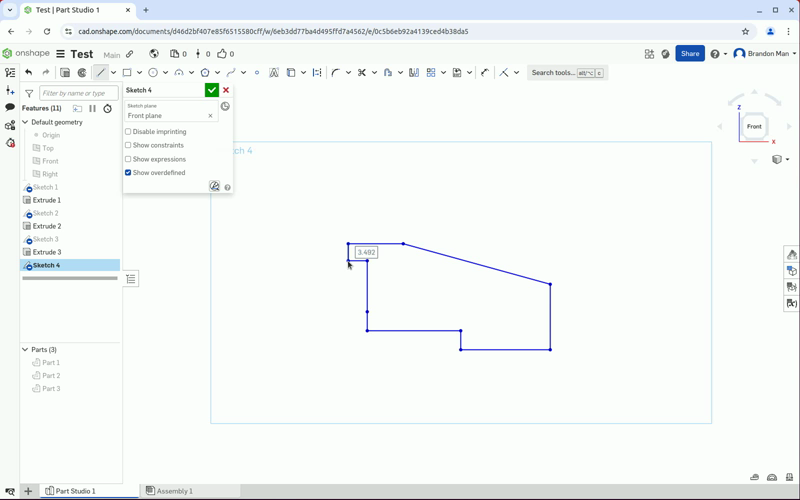
key(c)
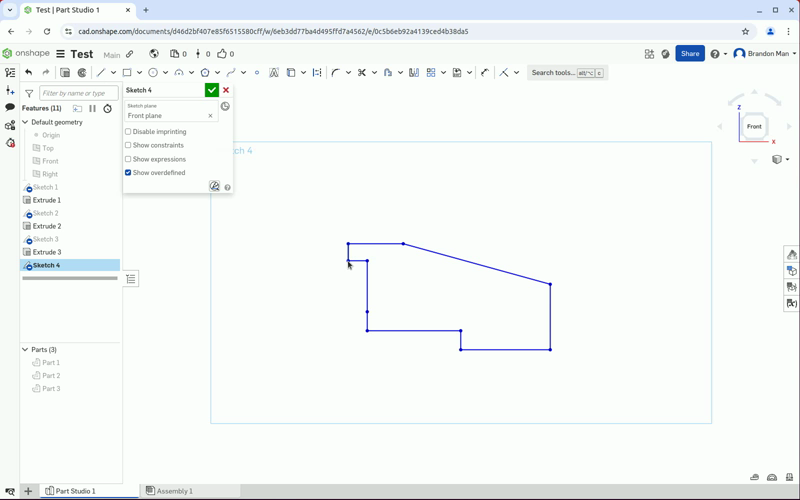
key_down(shift)
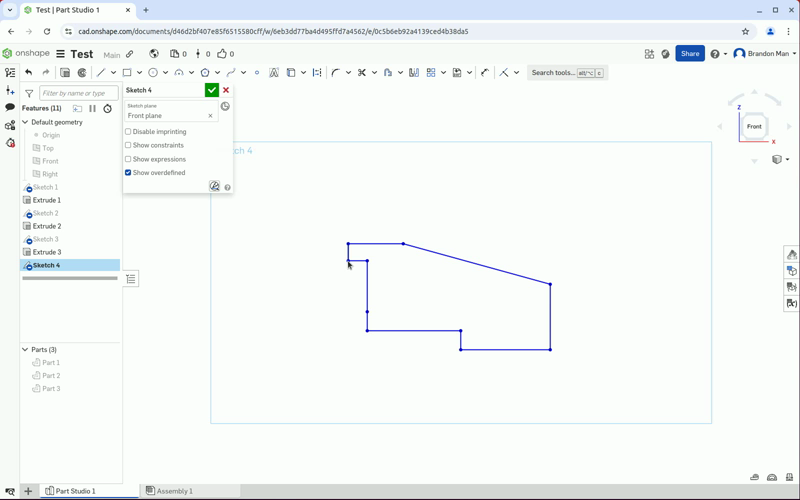
mouse_move(516, 315)
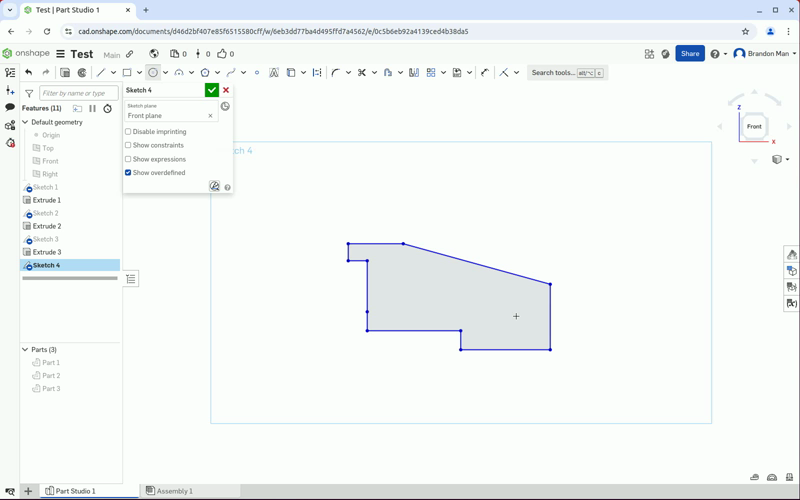
click(516, 315)
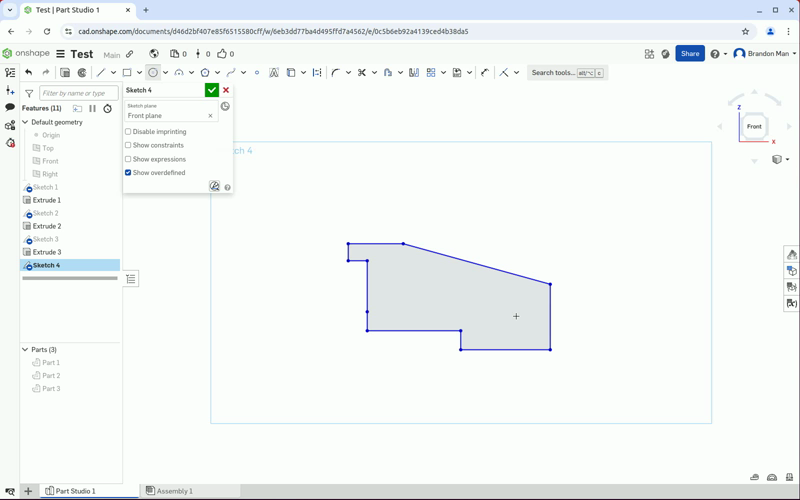
key_up(shift)
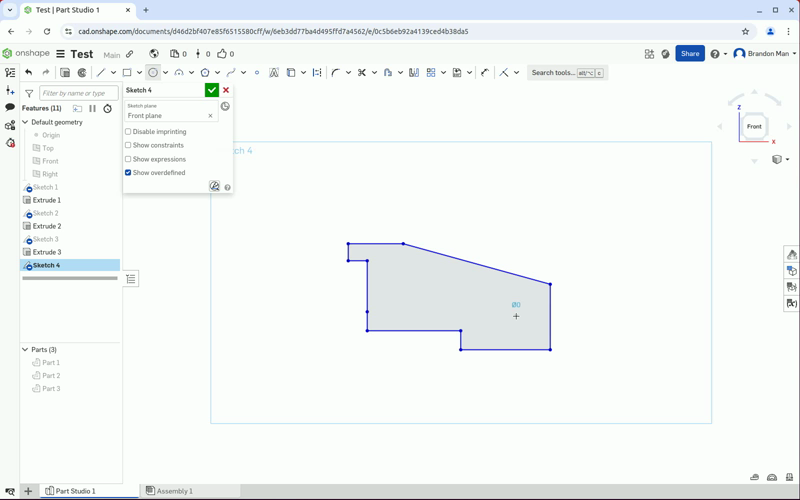
mouse_move(531, 315)
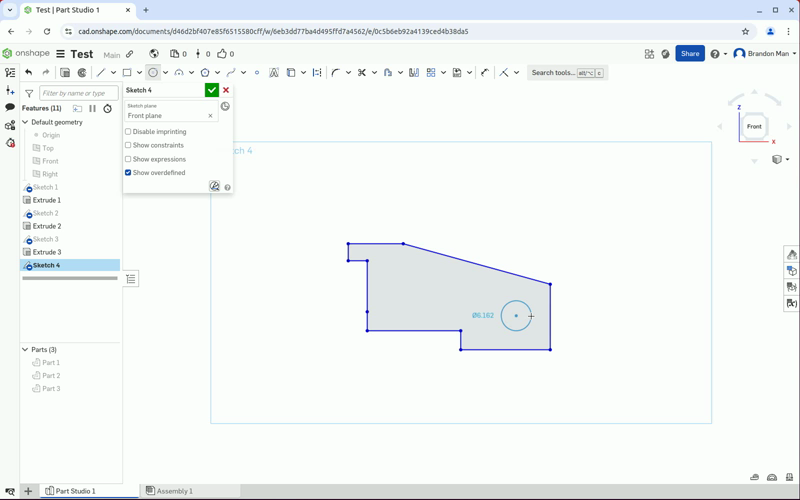
click(531, 315)
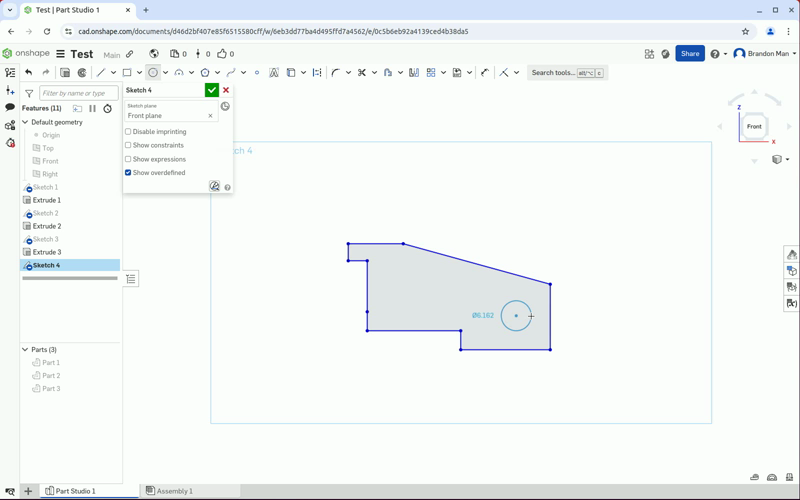
key(esc)
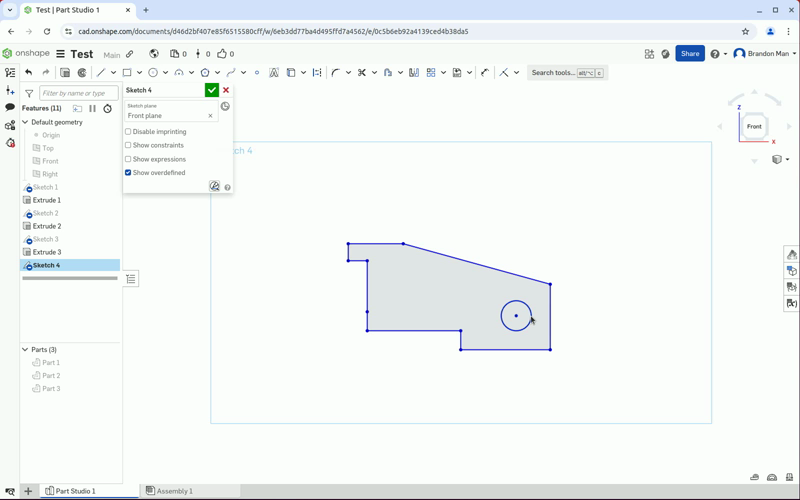
mouse_move(531, 290)
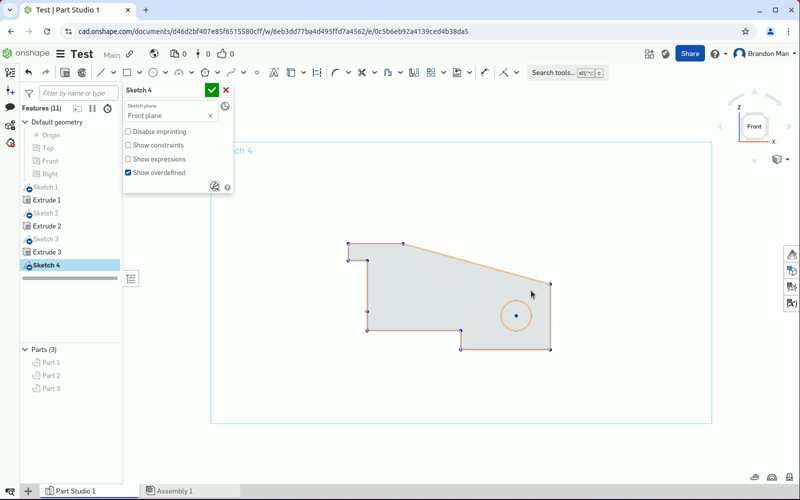
click(531, 290)
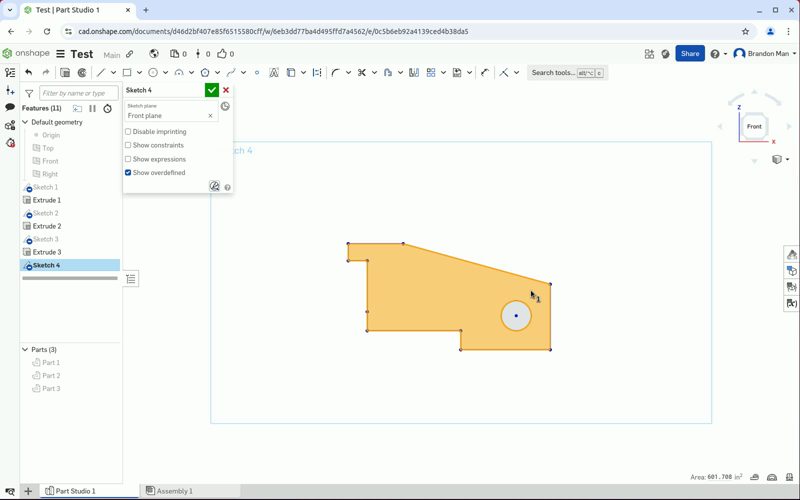
mouse_move(73, 352)
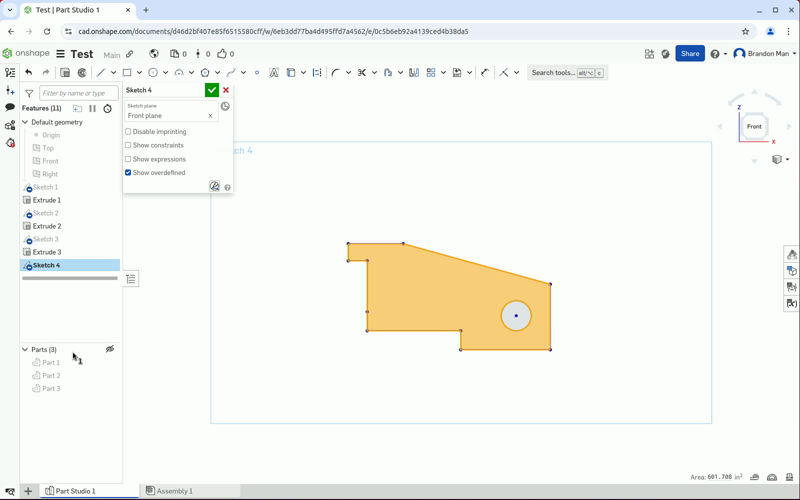
key(shift+y)
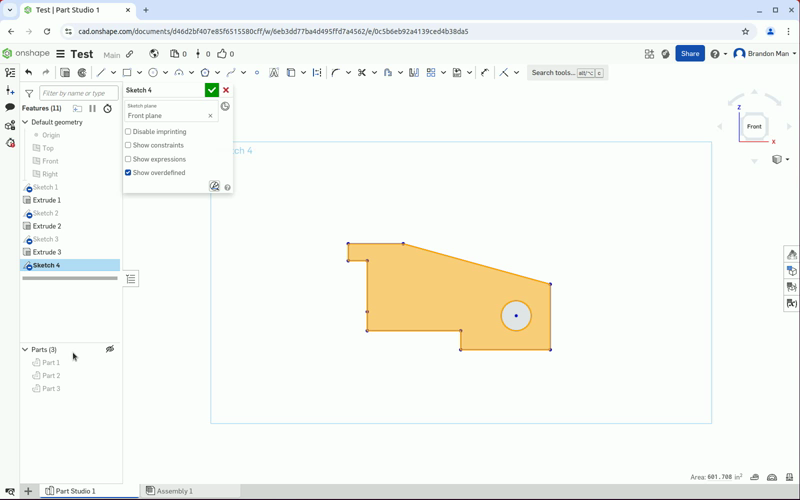
key(shift+e)
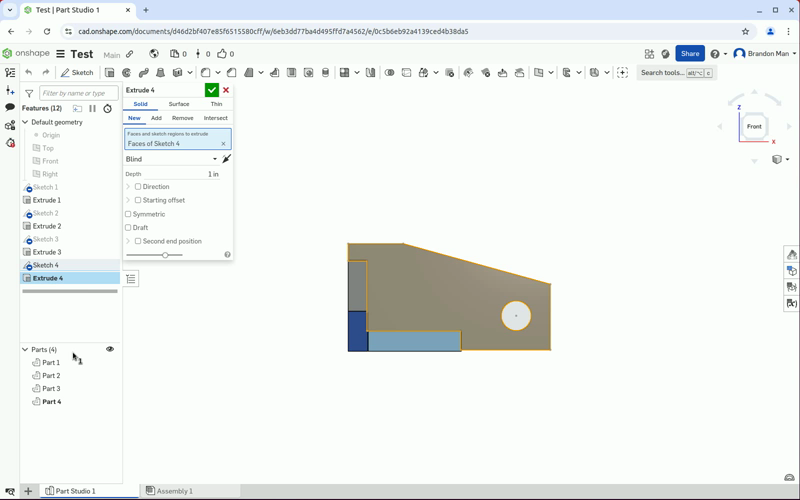
mouse_move(143, 106)
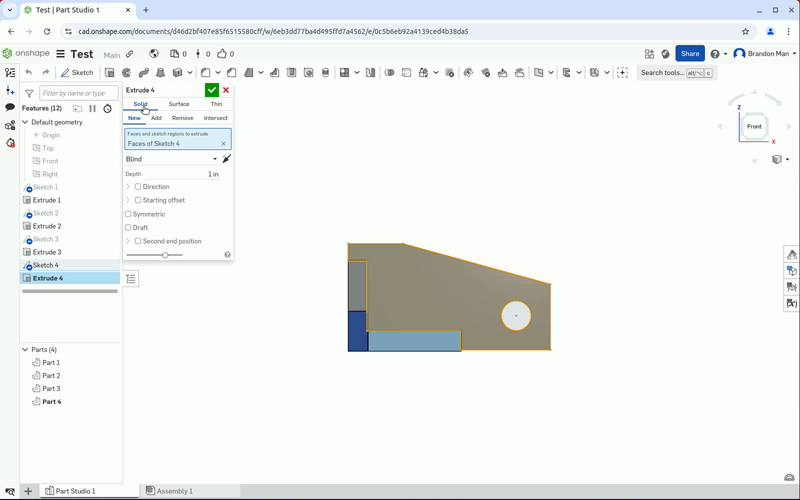
click(143, 106)
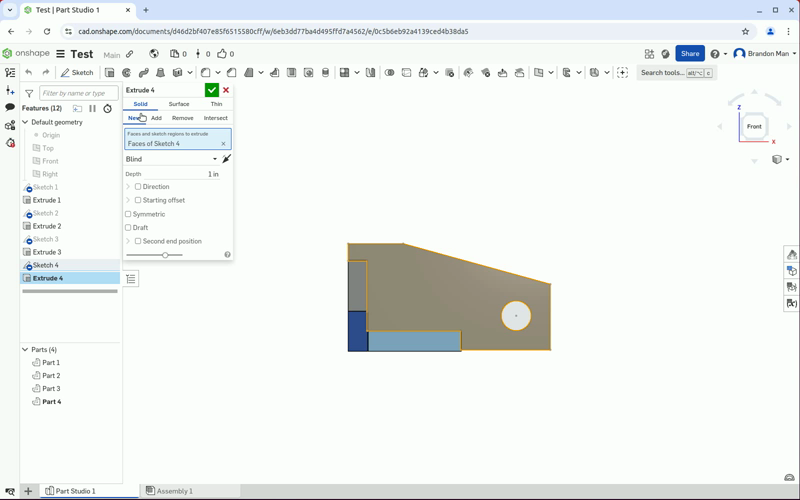
mouse_move(137, 120)
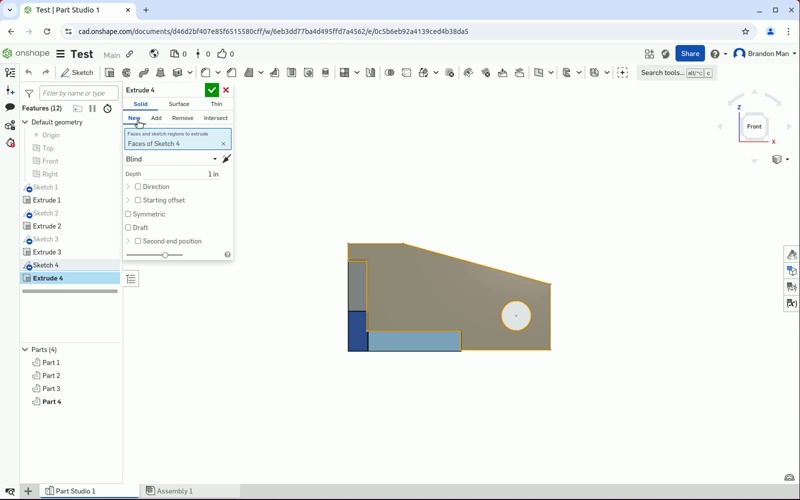
click(137, 120)
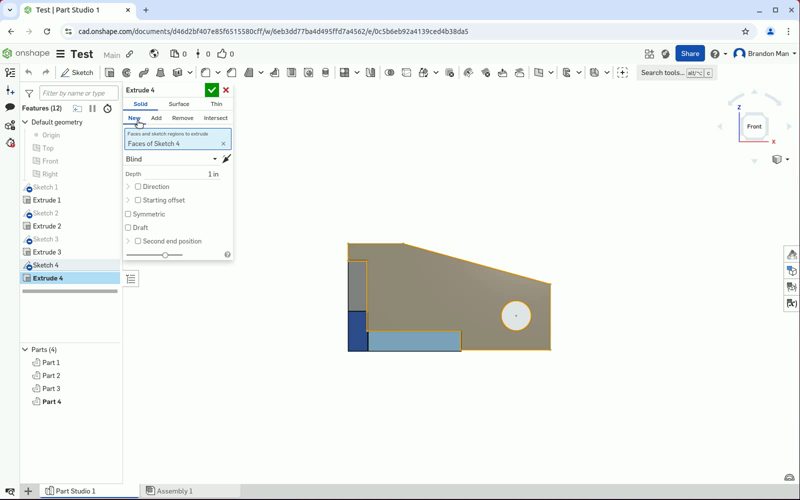
key(tab, 4)
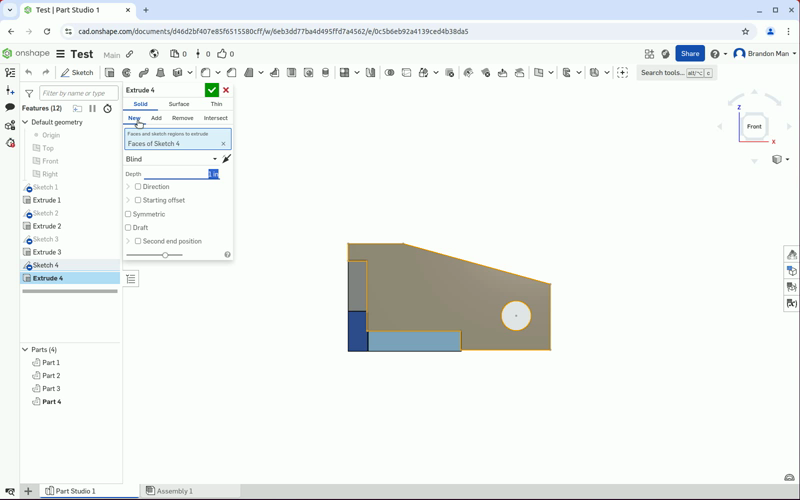
text(4.092)
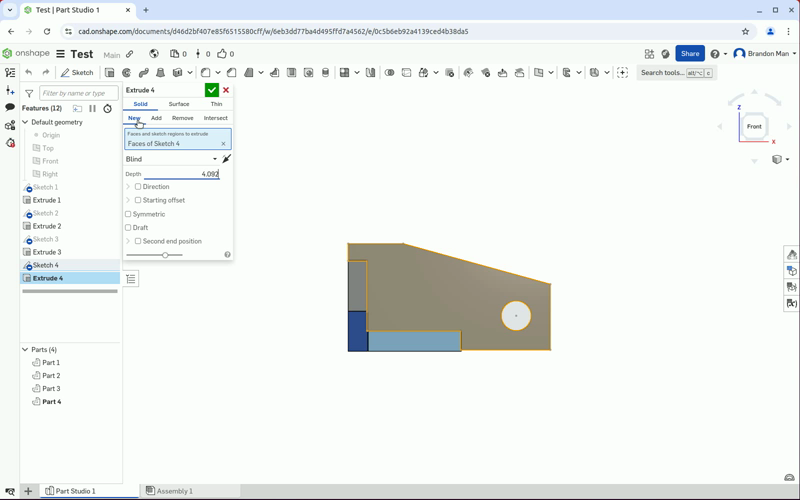
key(enter)
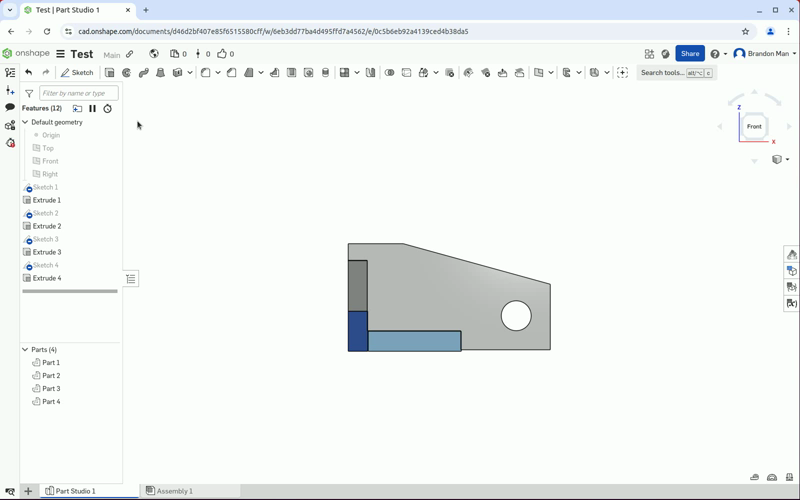
key(shift+h)
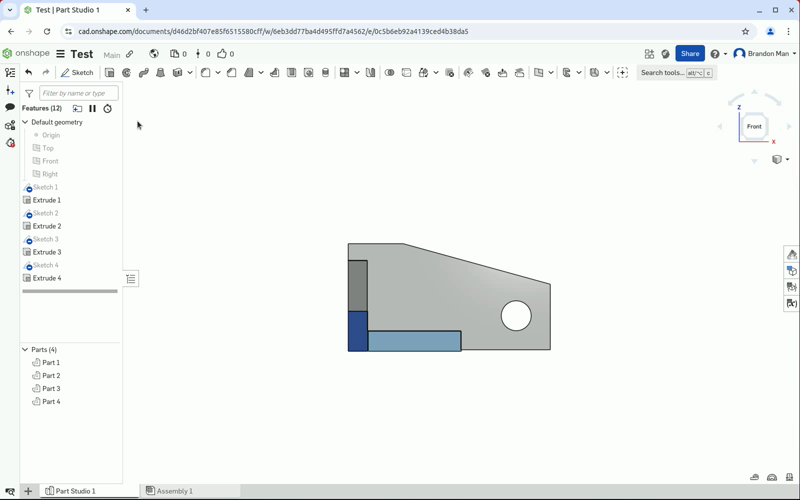
key(shift+h)
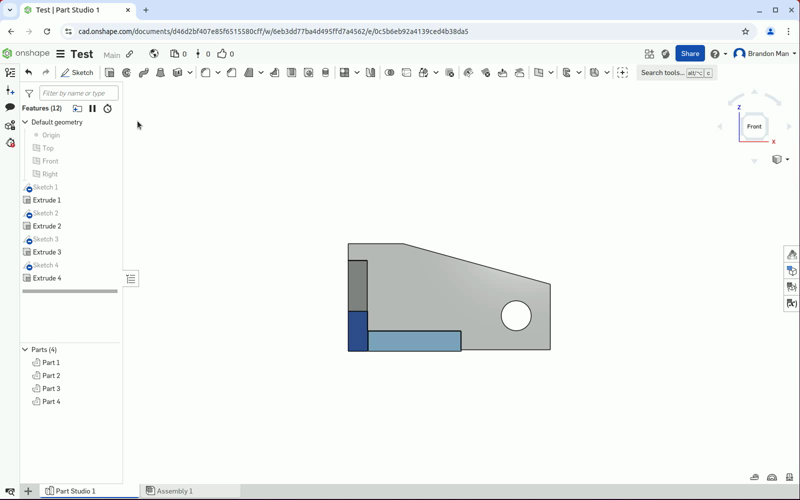
mouse_move(73, 189)
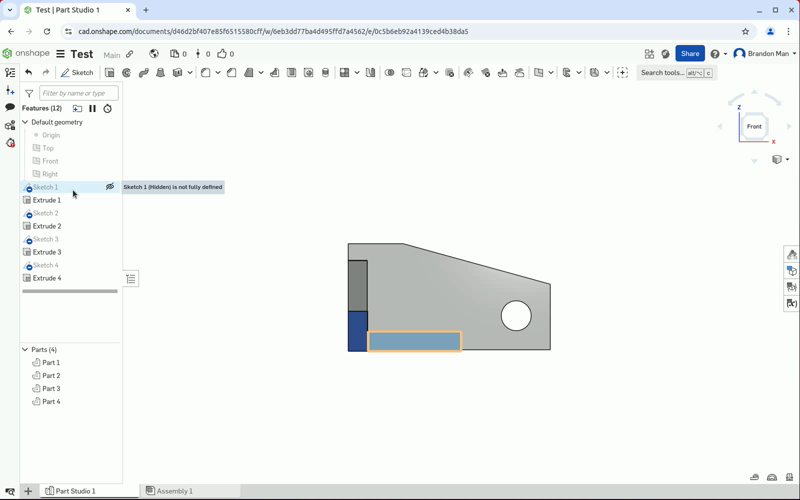
click(73, 189)
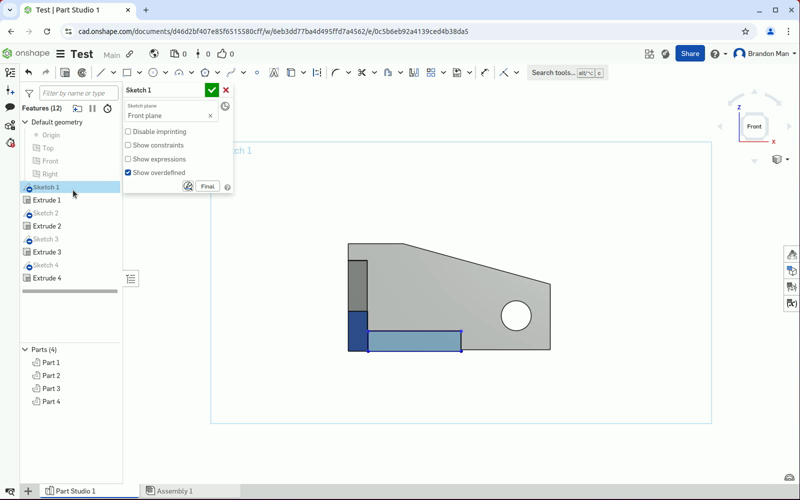
mouse_move(229, 92)
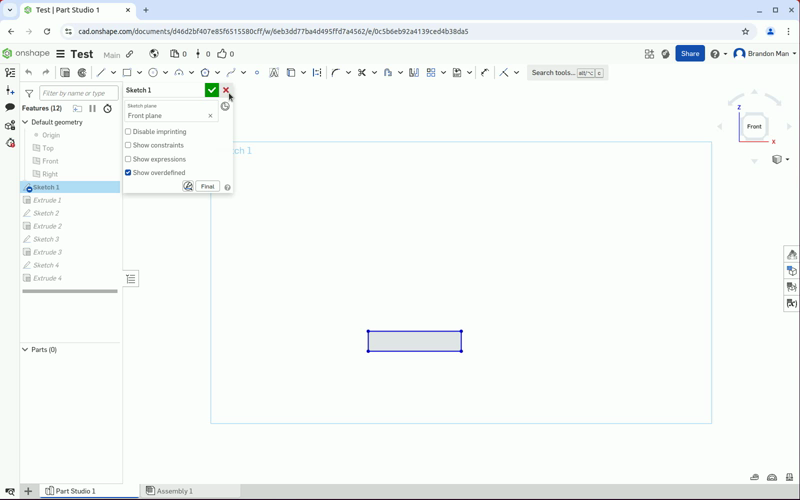
click(229, 92)
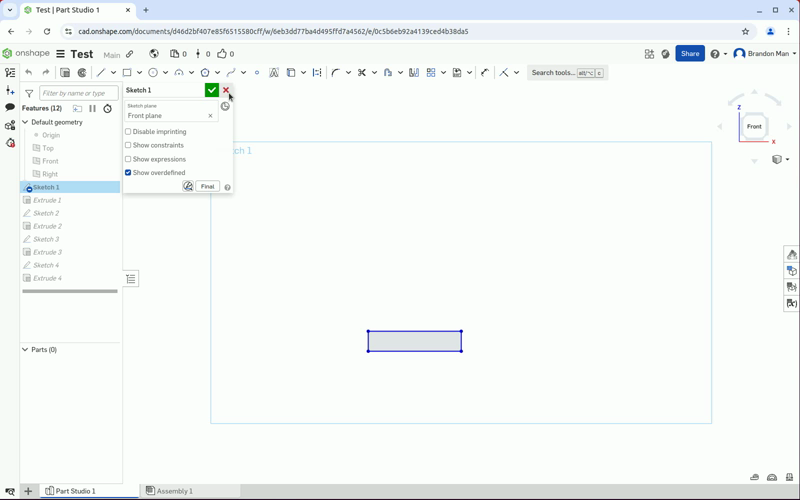
key(shift+s)
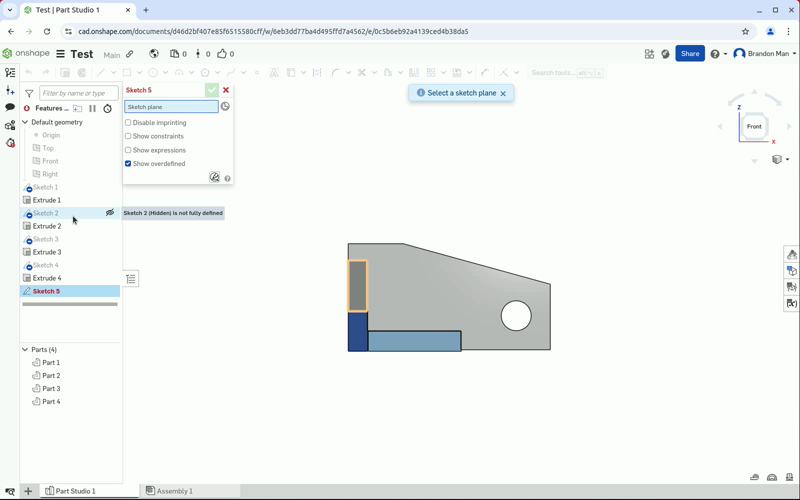
scroll(3)
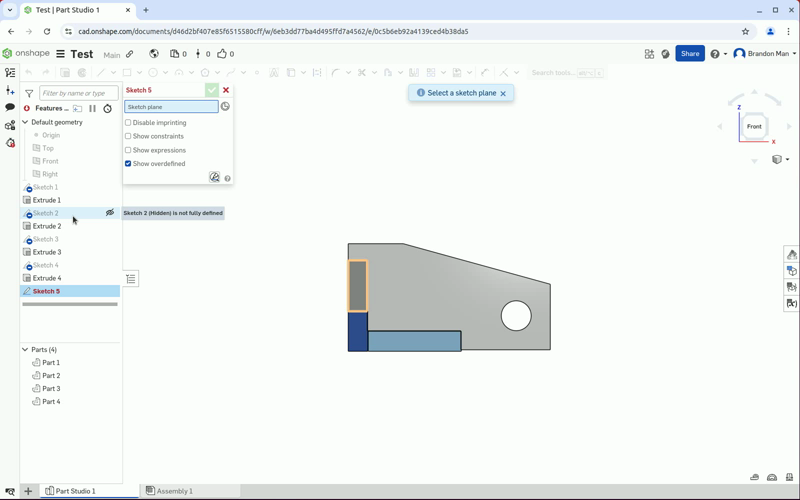
mouse_move(73, 163)
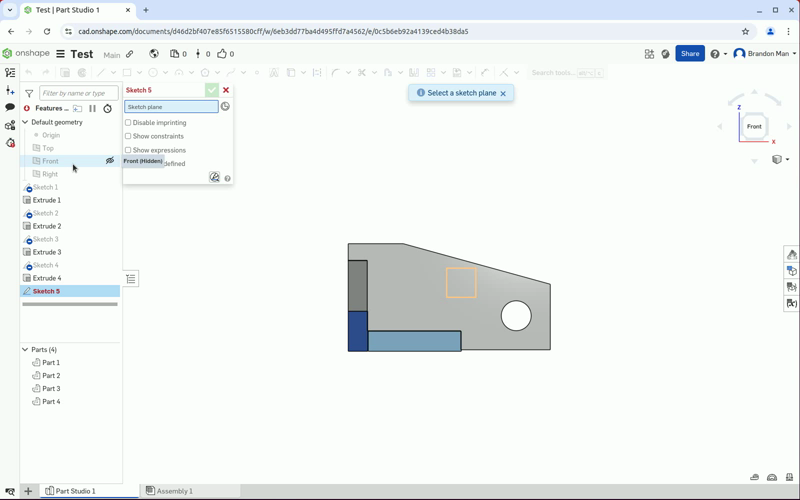
click(73, 163)
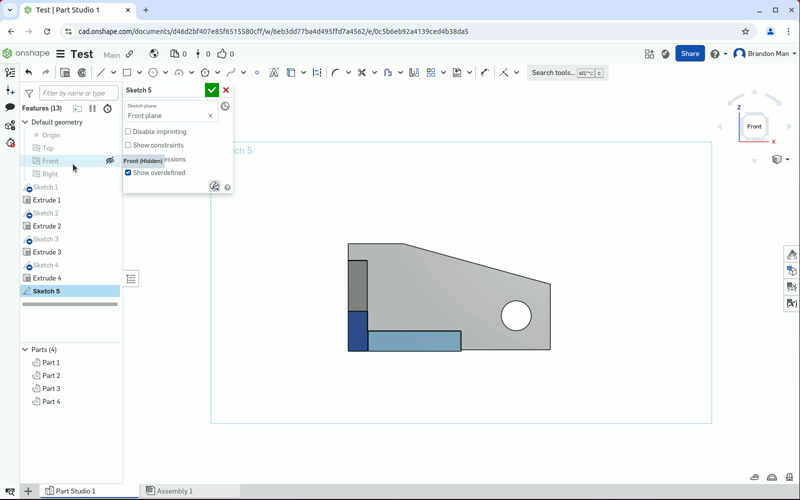
mouse_move(73, 352)
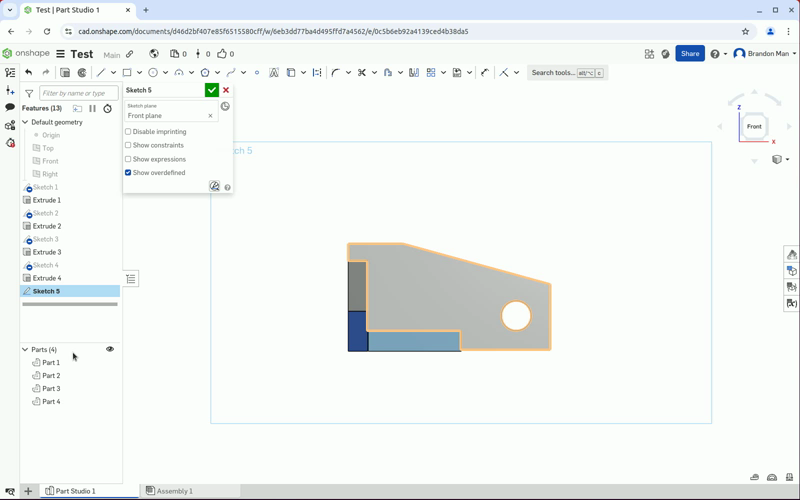
key(y)
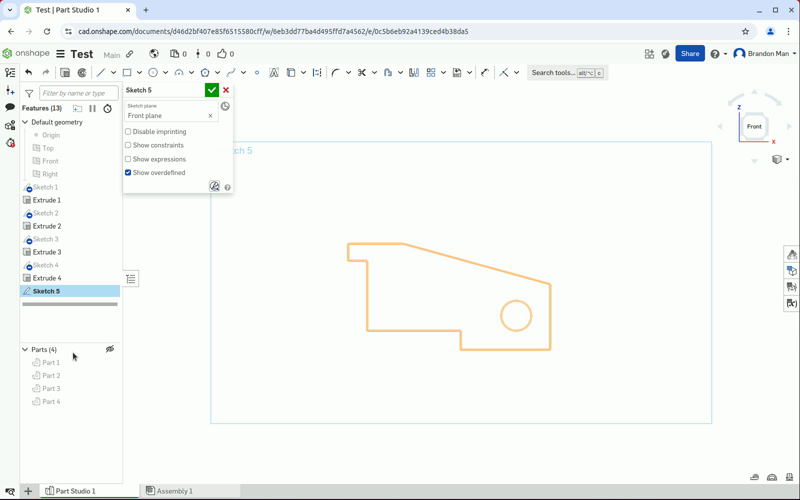
key(l)
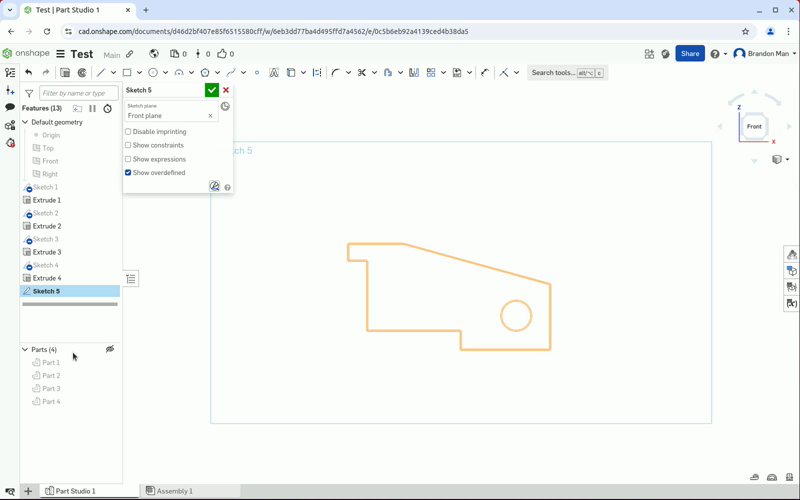
key_down(shift)
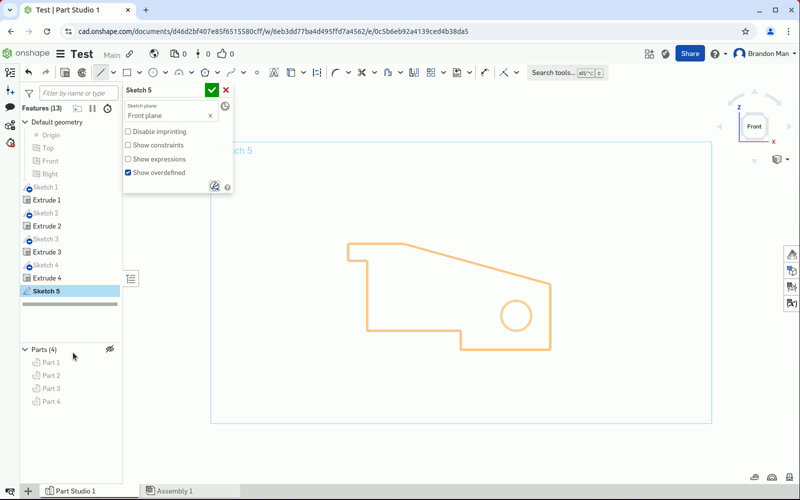
mouse_move(348, 311)
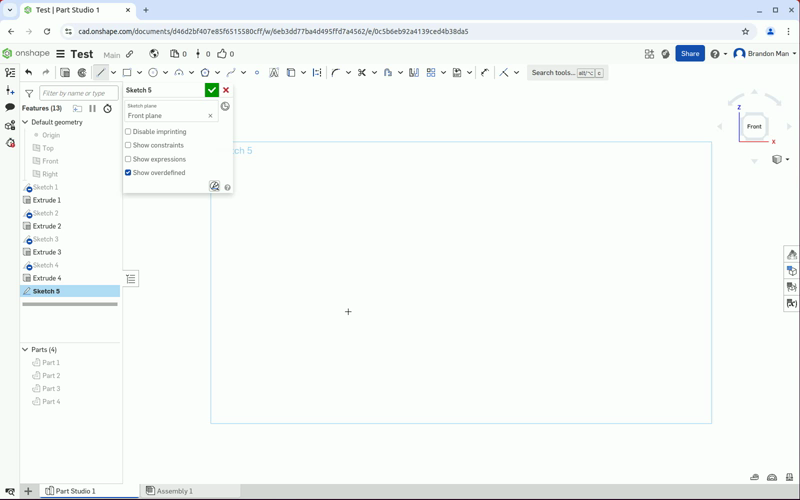
click(348, 311)
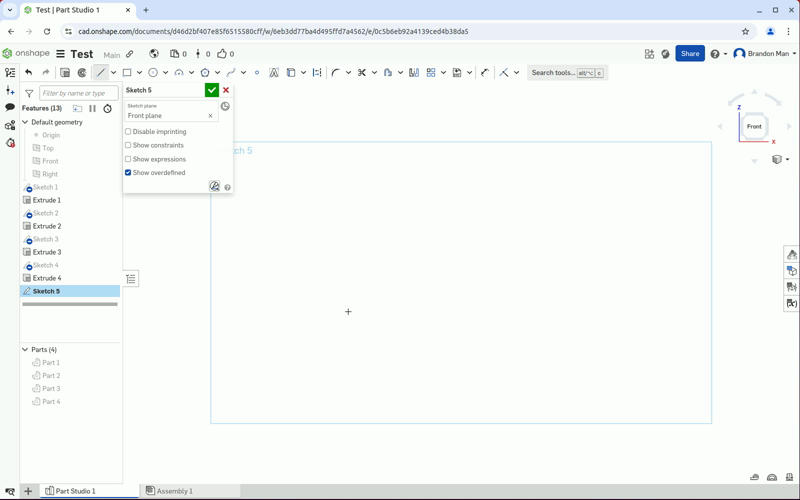
key_up(shift)
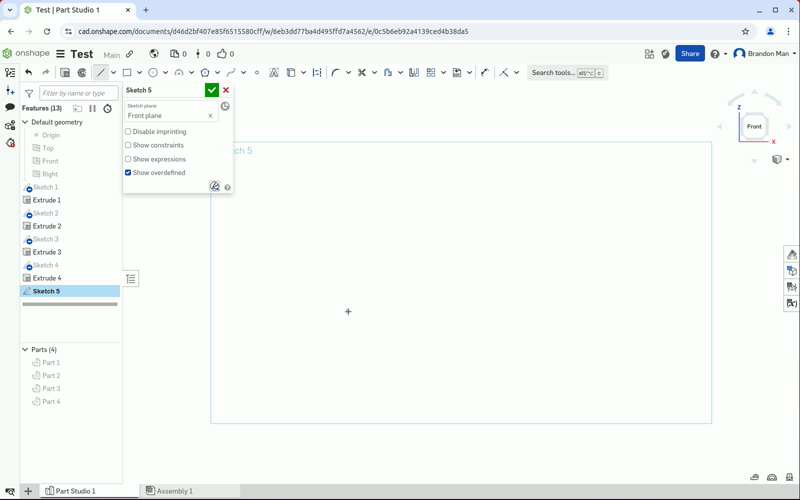
key_down(shift)
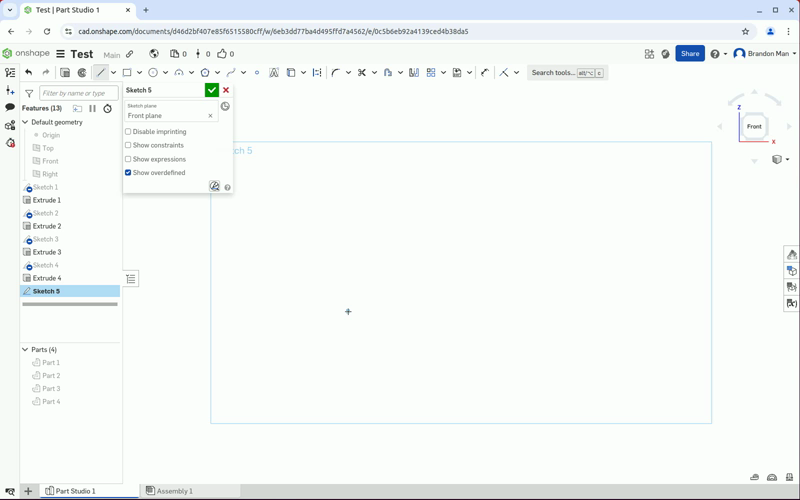
mouse_move(378, 311)
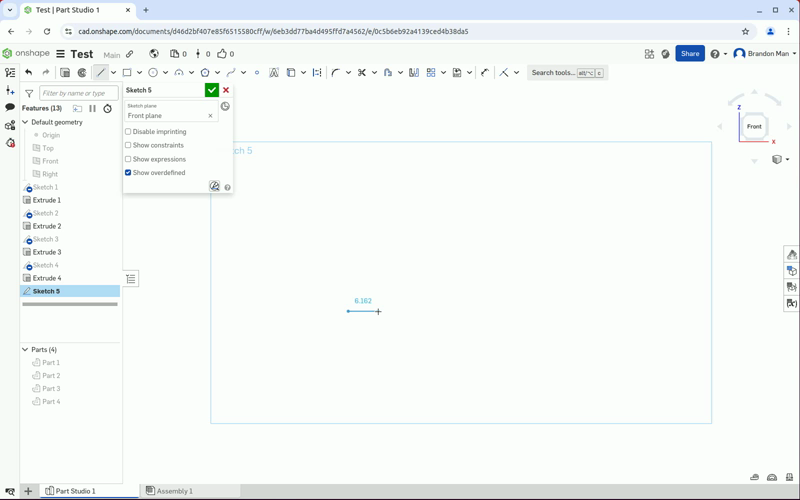
mouse_move(367, 311)
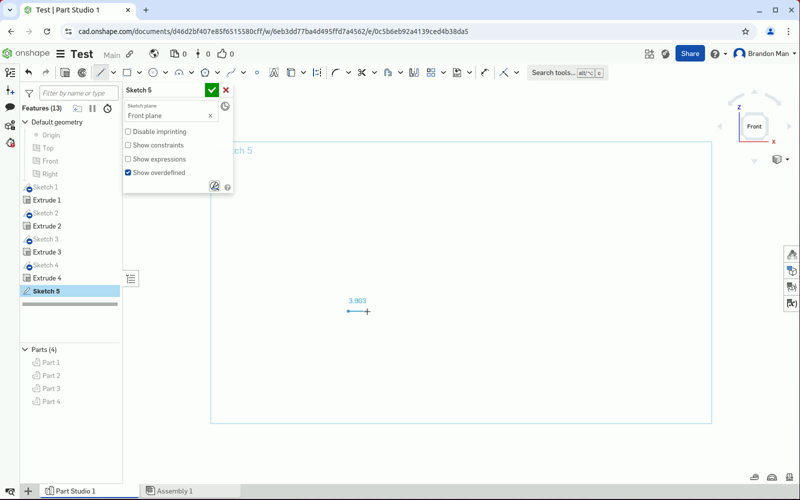
click(367, 311)
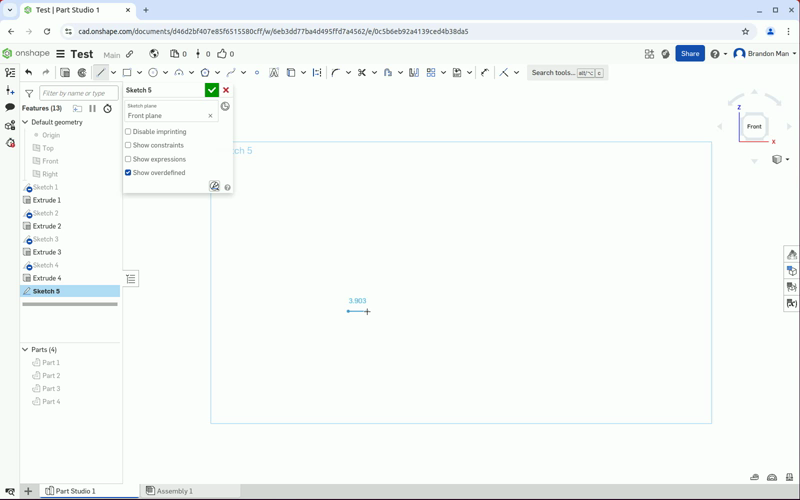
key_up(shift)
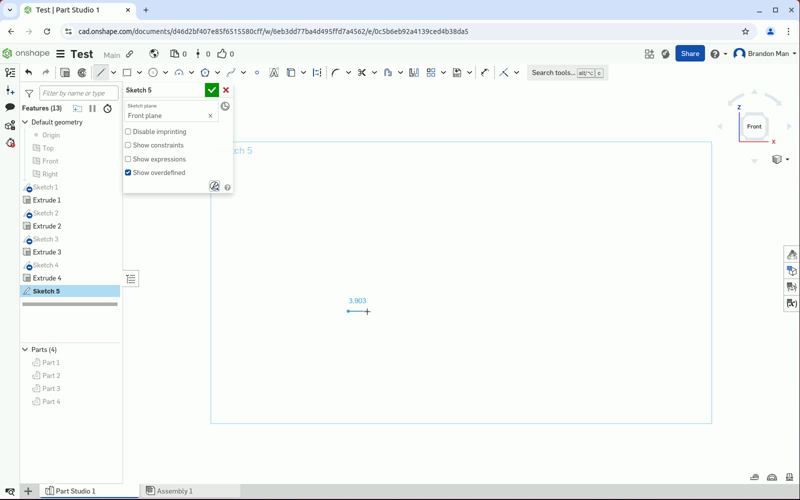
key_down(shift)
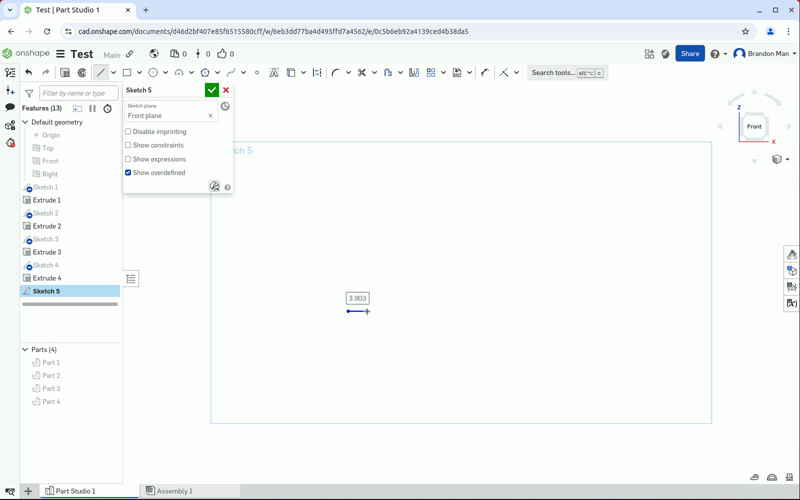
mouse_move(397, 311)
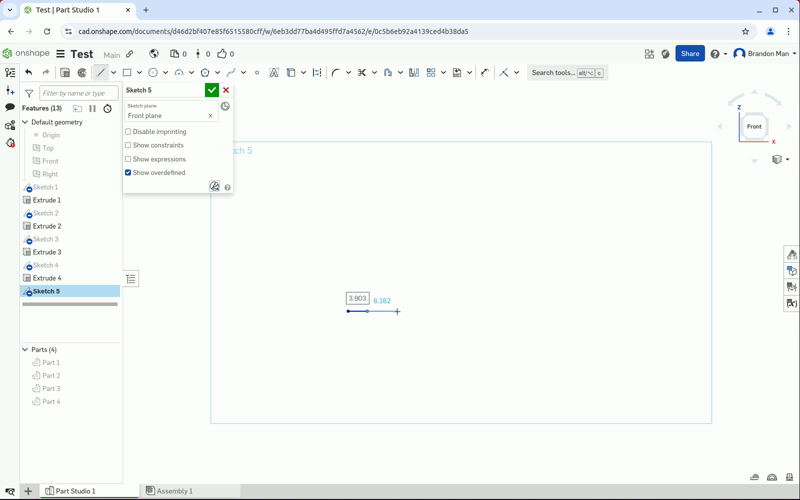
mouse_move(367, 260)
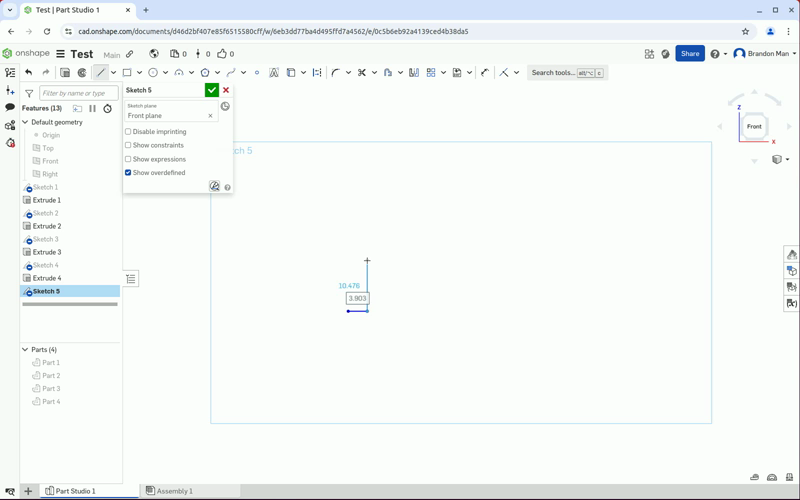
click(367, 260)
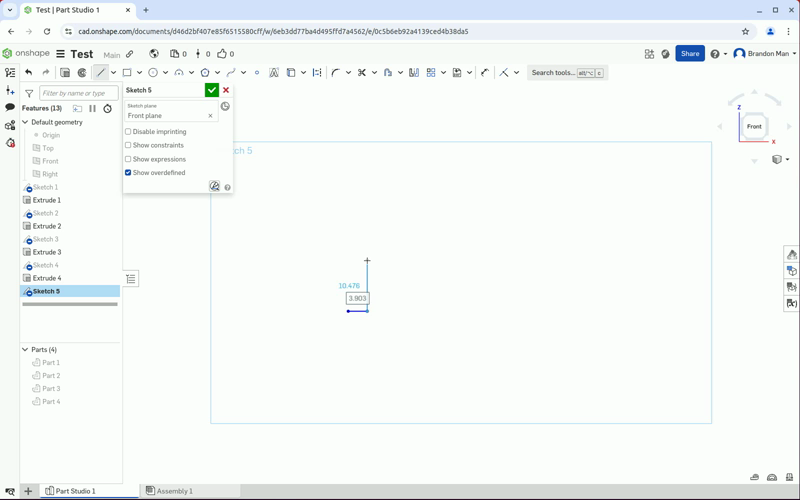
key_up(shift)
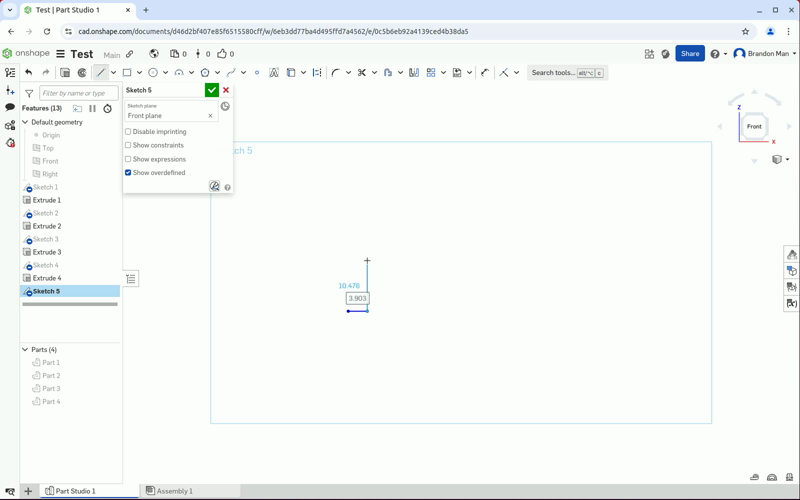
key_down(shift)
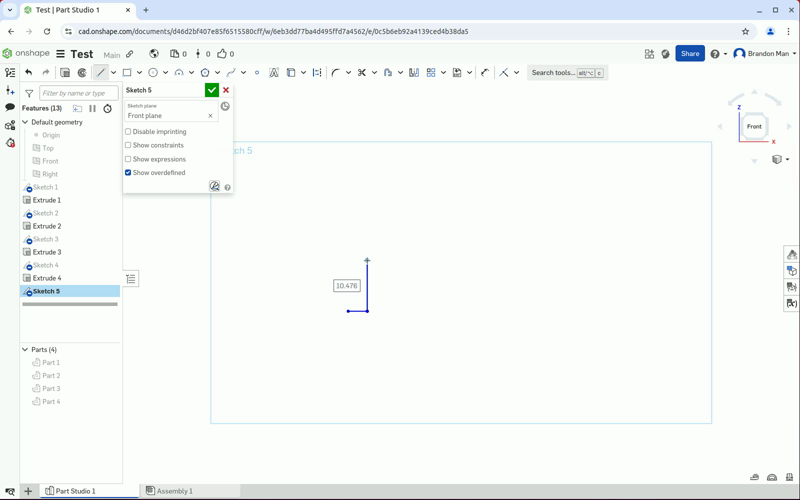
mouse_move(397, 260)
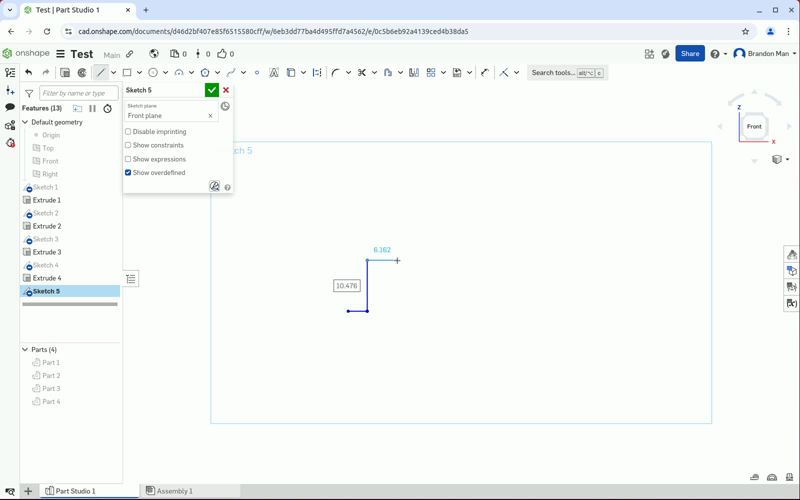
mouse_move(348, 260)
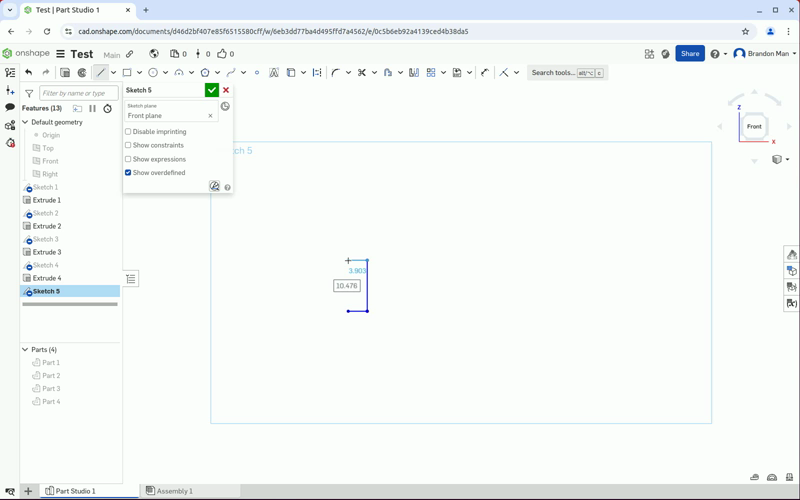
click(348, 260)
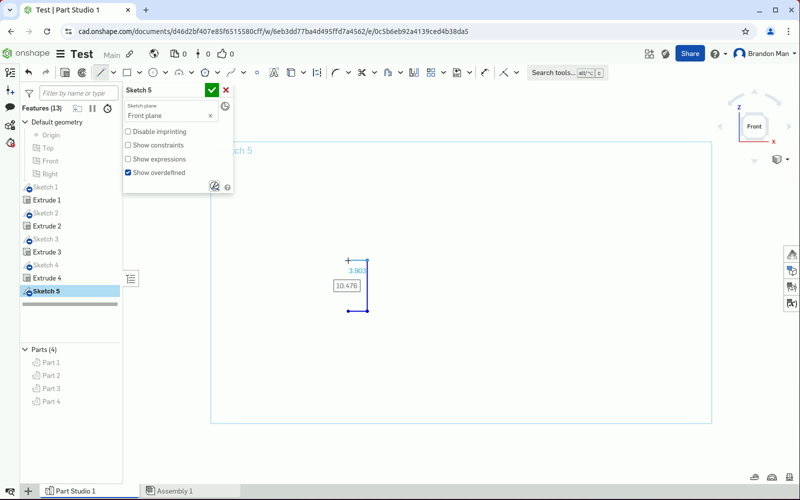
key_up(shift)
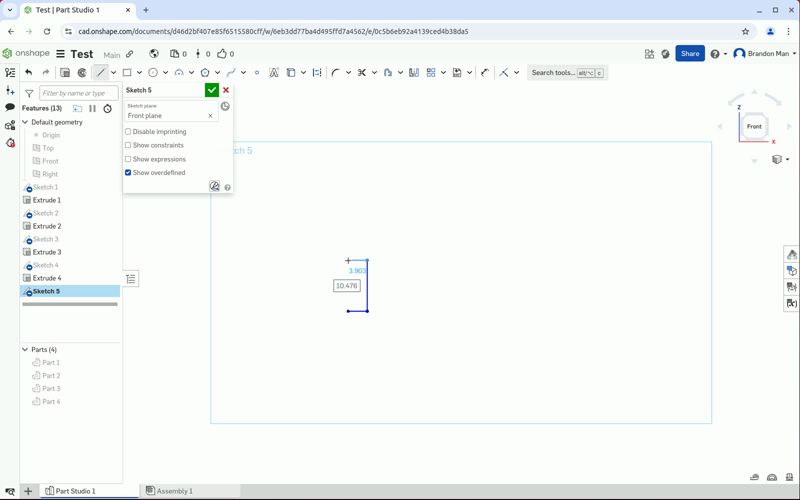
mouse_move(378, 260)
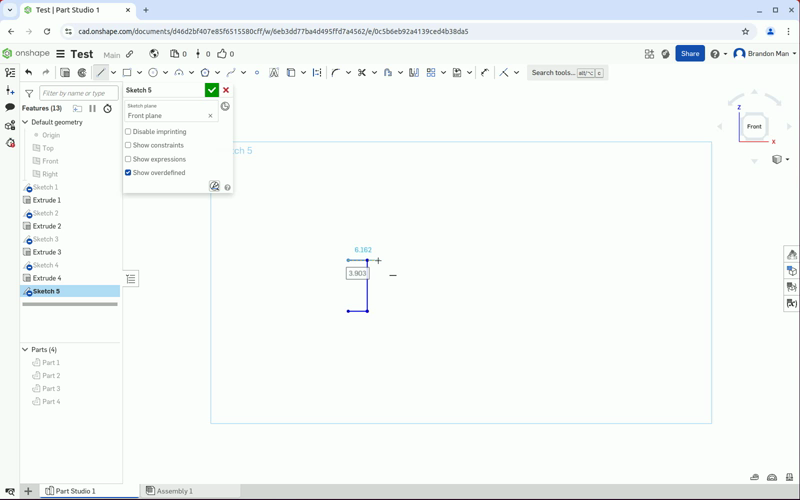
key_down(shift)
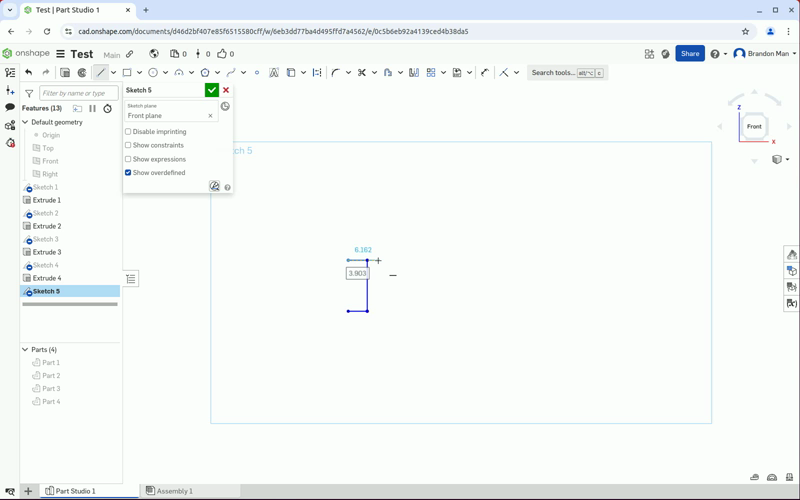
mouse_move(348, 311)
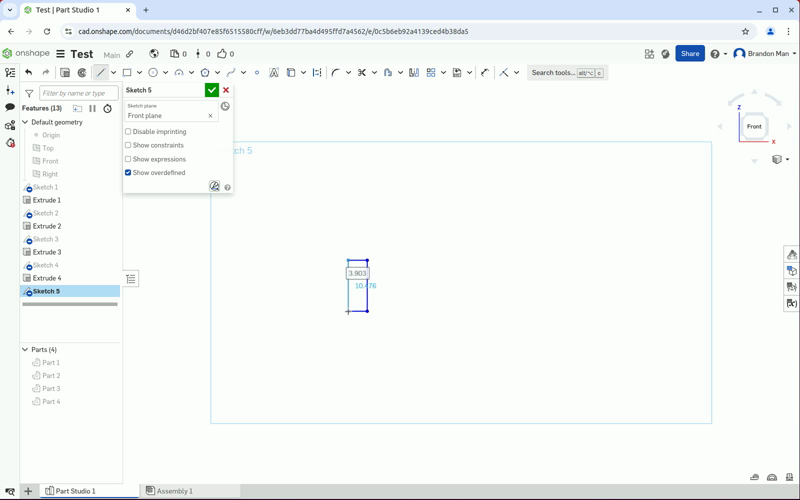
key_up(shift)
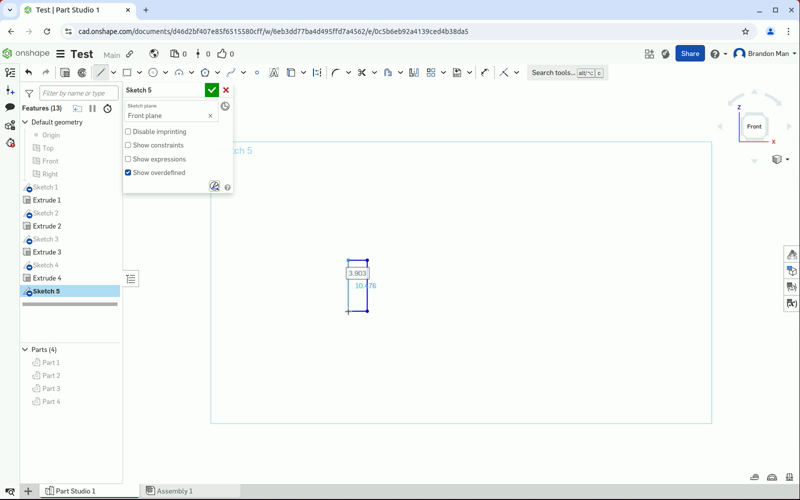
click(348, 311)
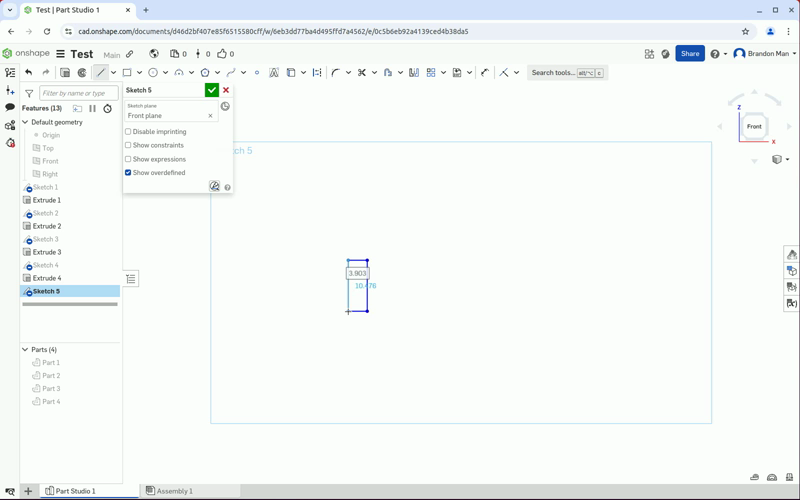
key(esc)
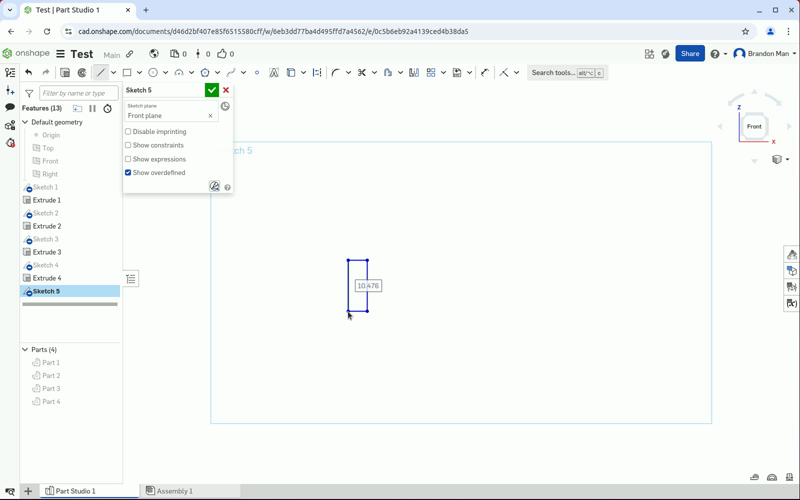
mouse_move(352, 295)
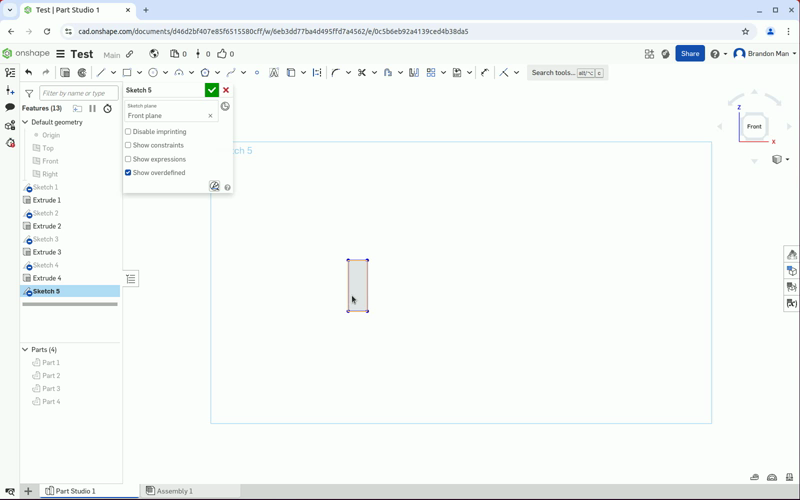
scroll(6)
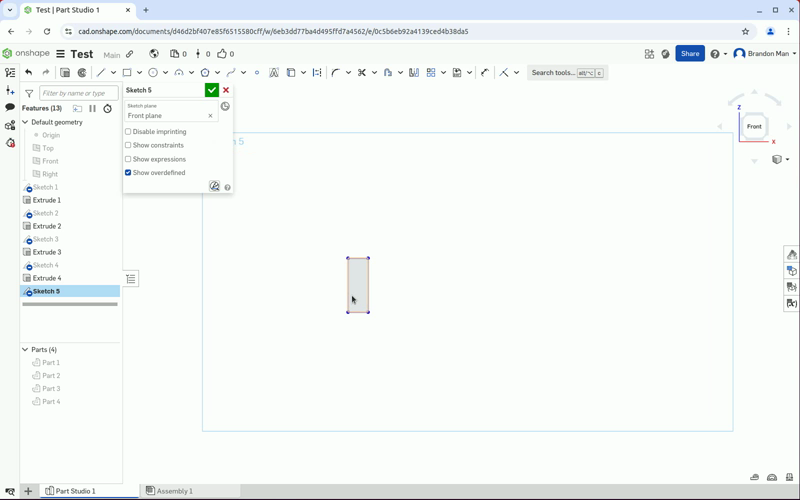
scroll(6)
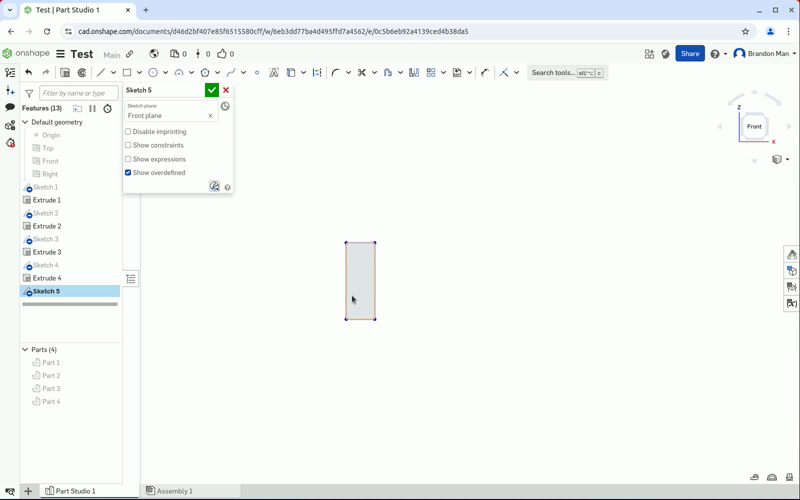
scroll(6)
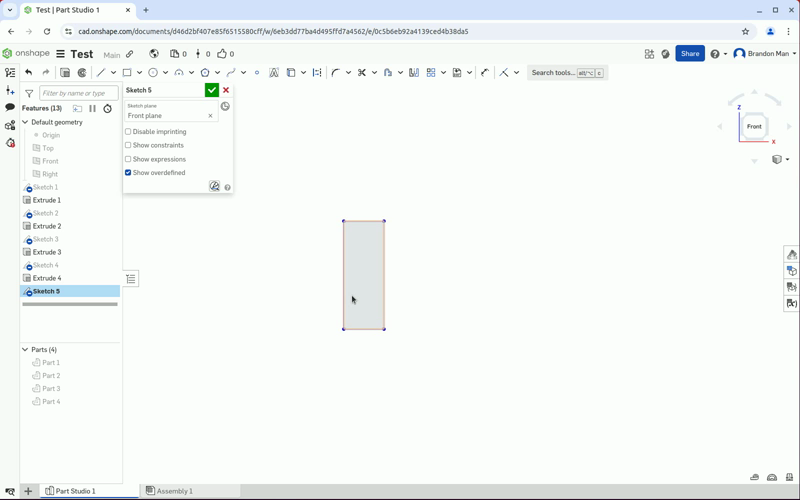
scroll(6)
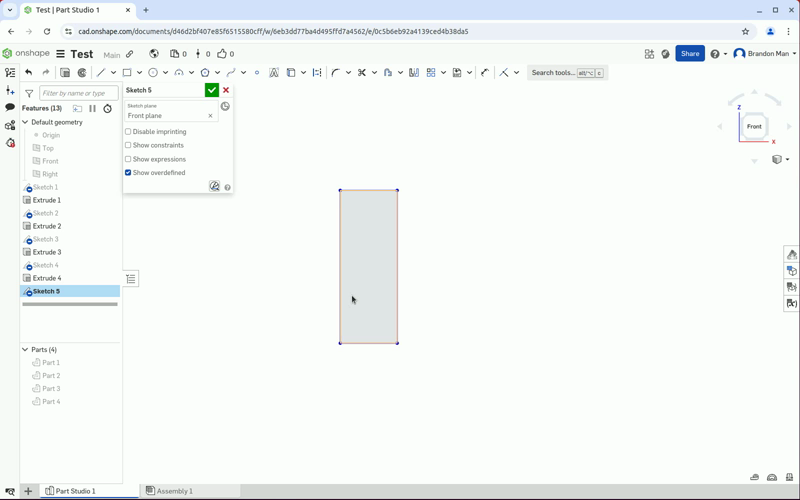
scroll(6)
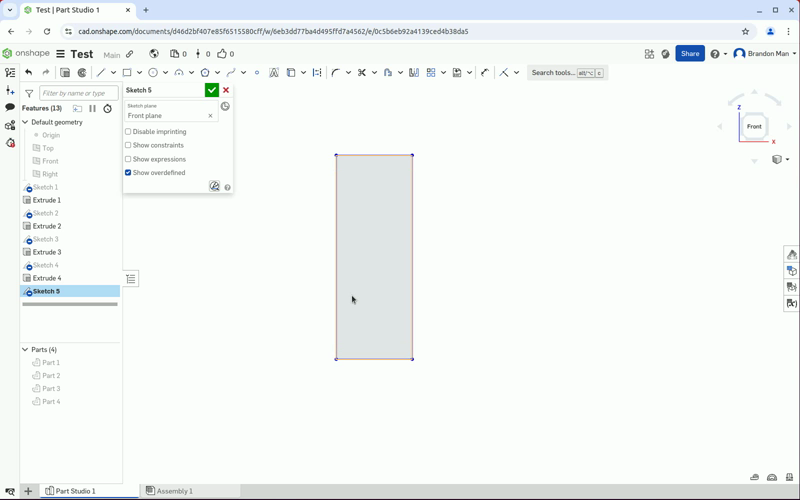
scroll(6)
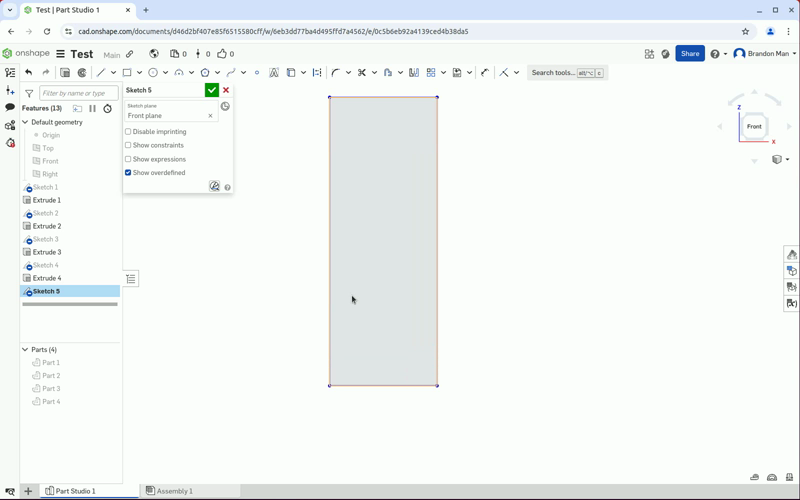
scroll(6)
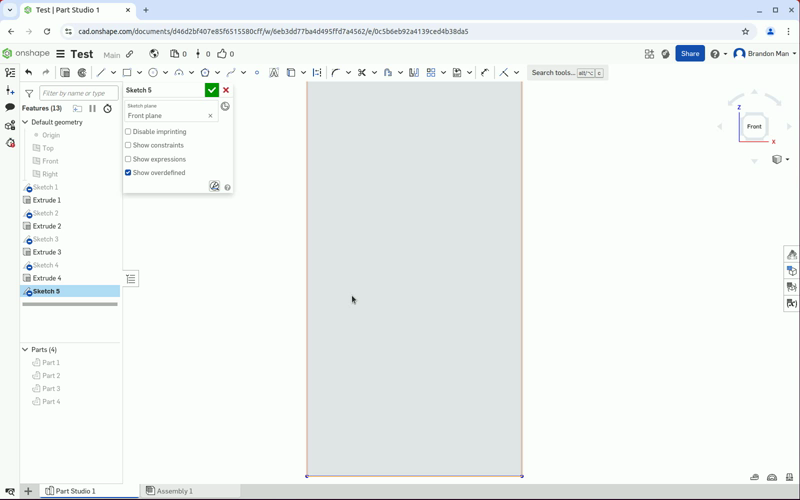
click(352, 295)
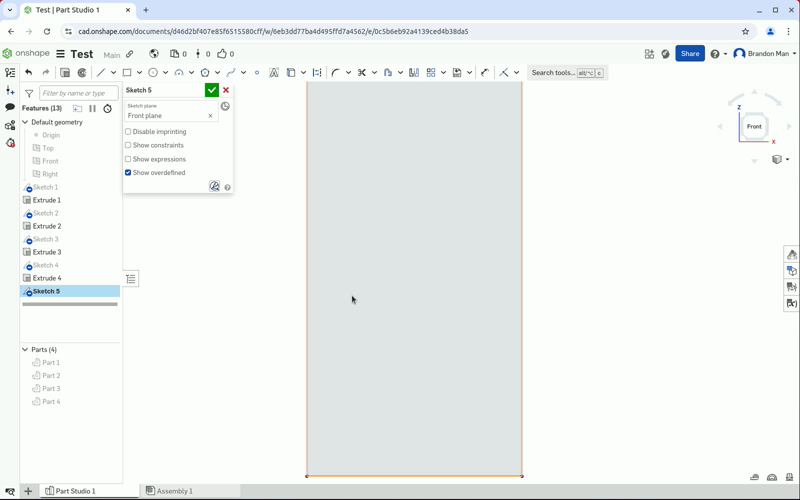
scroll(-6)
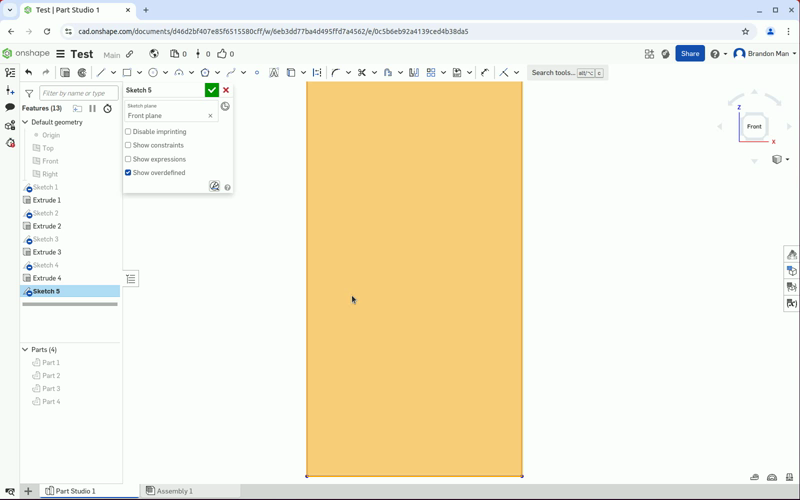
scroll(-6)
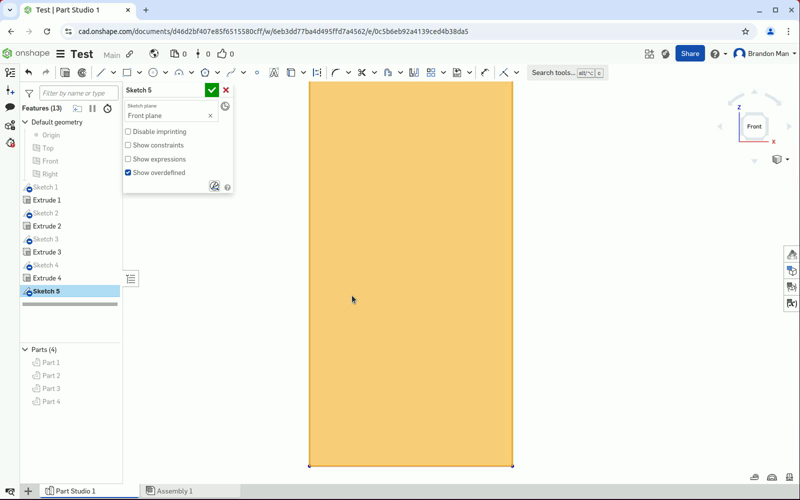
scroll(-6)
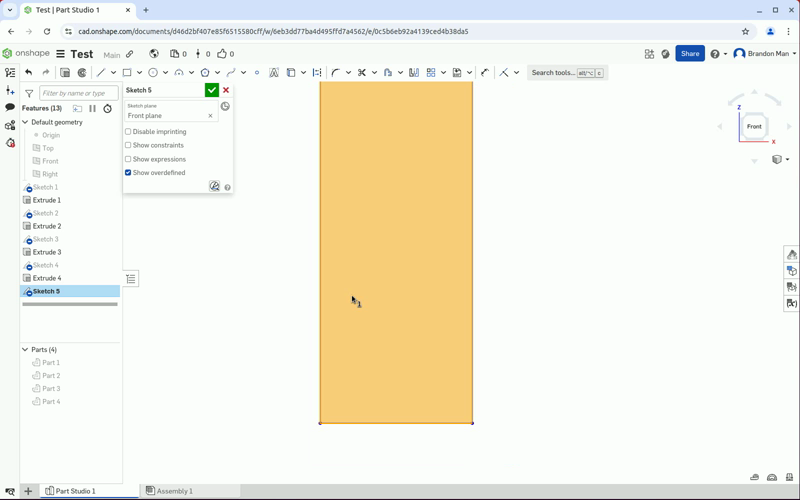
scroll(-6)
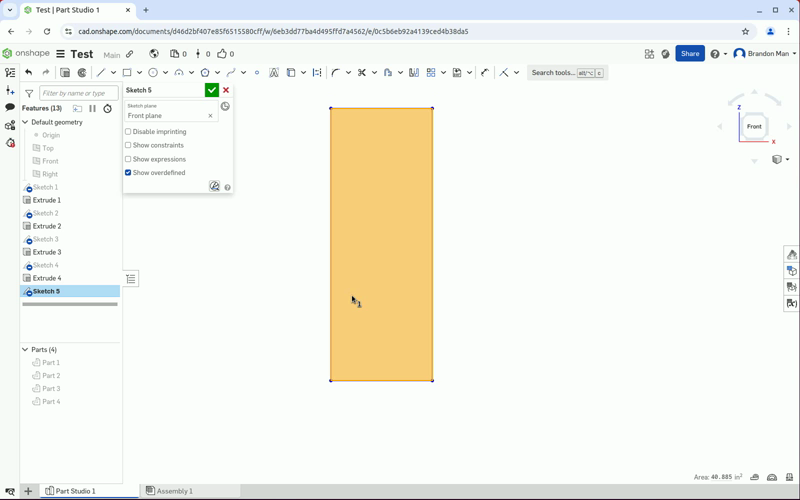
scroll(-6)
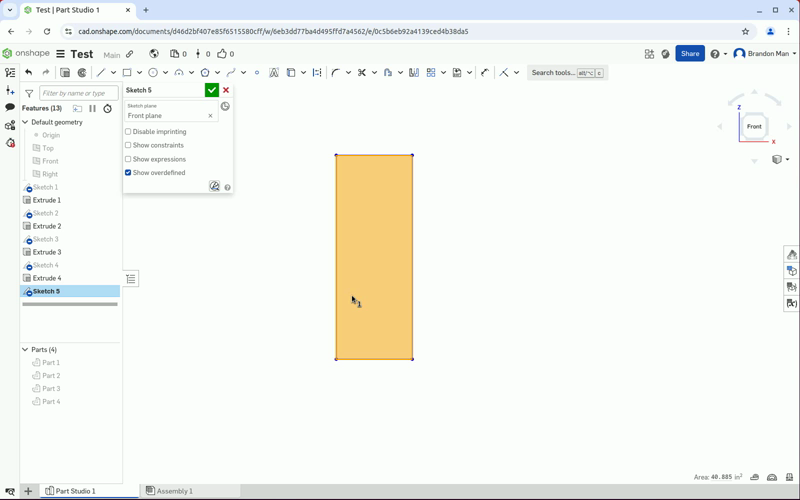
scroll(-6)
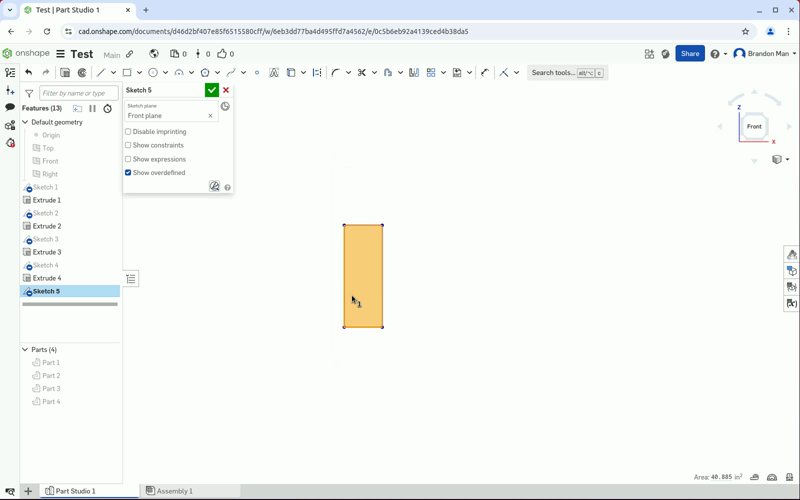
scroll(-6)
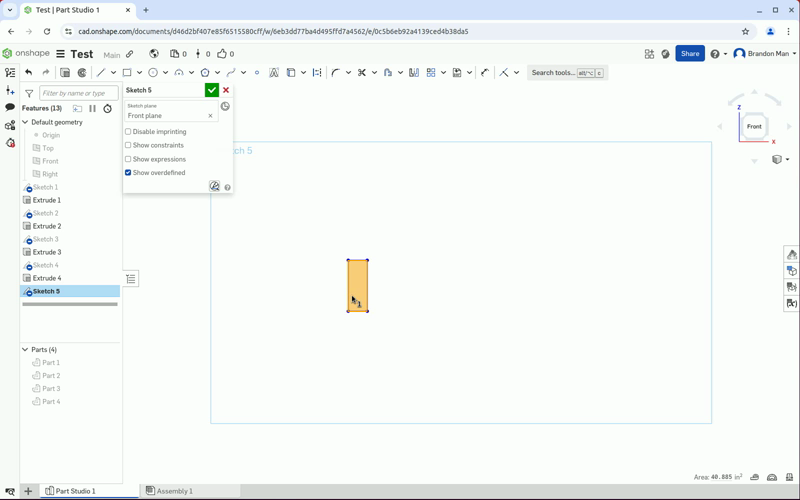
mouse_move(73, 352)
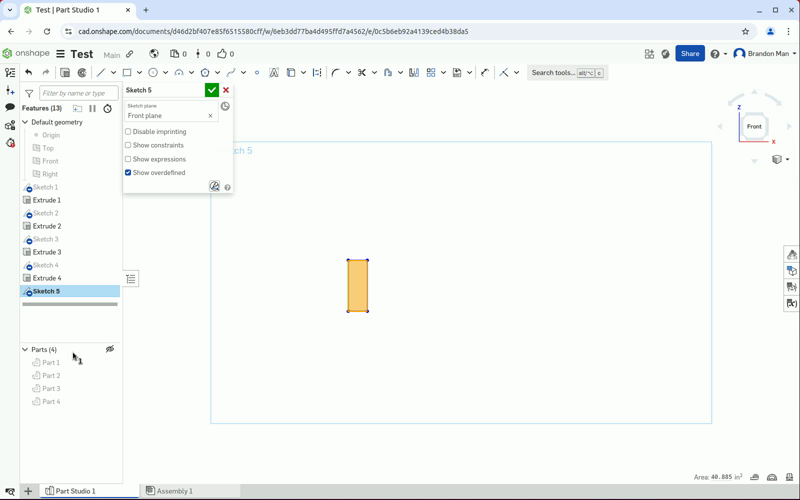
key(shift+y)
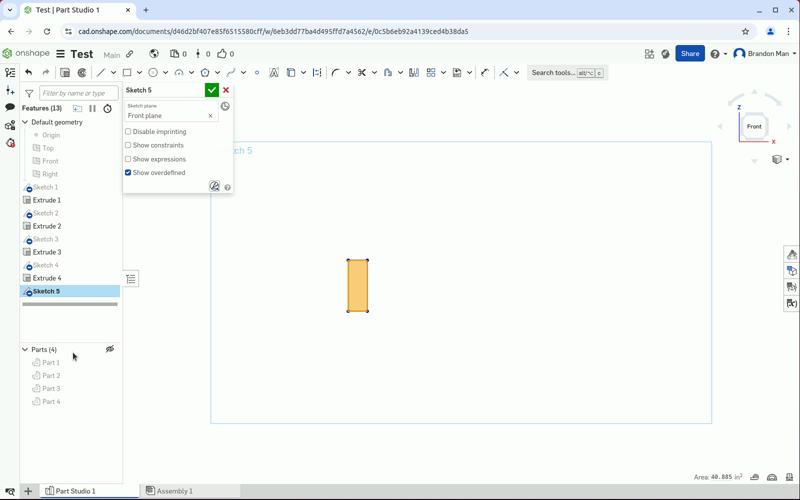
key(shift+e)
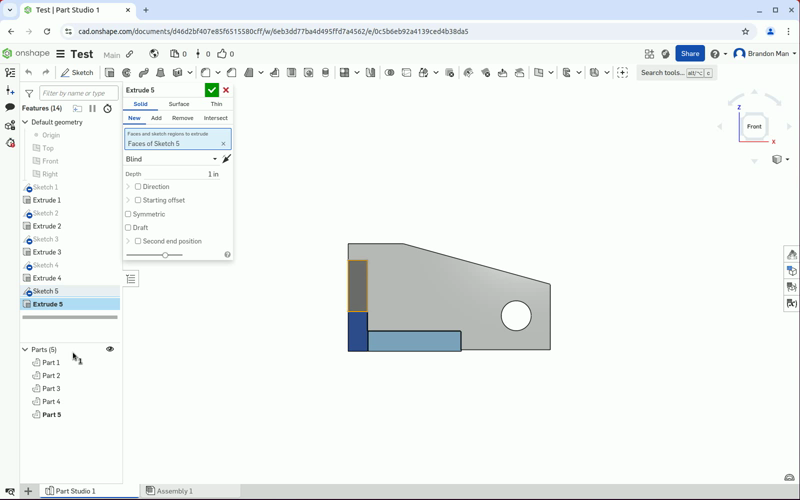
mouse_move(143, 106)
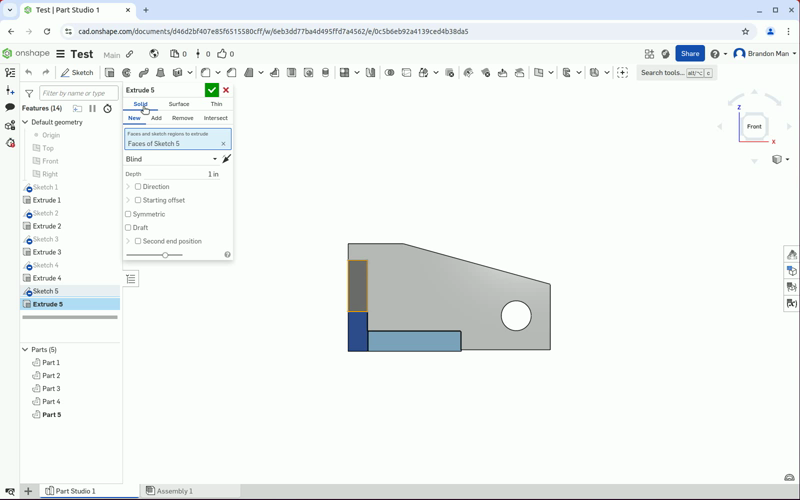
click(143, 106)
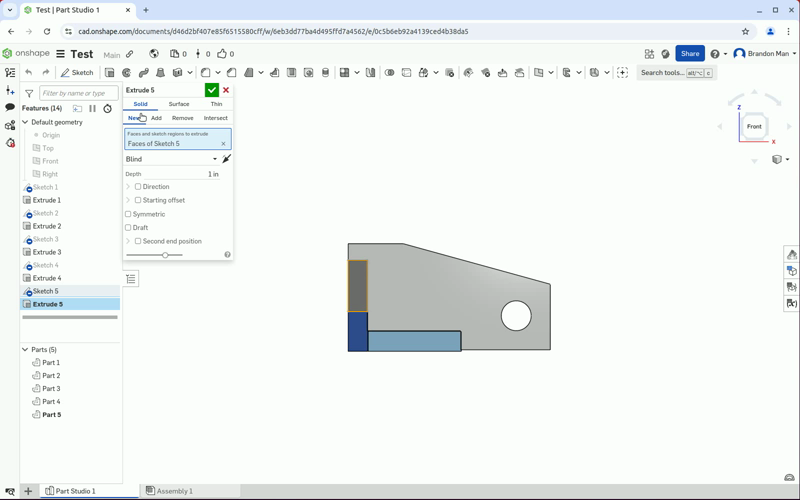
mouse_move(137, 120)
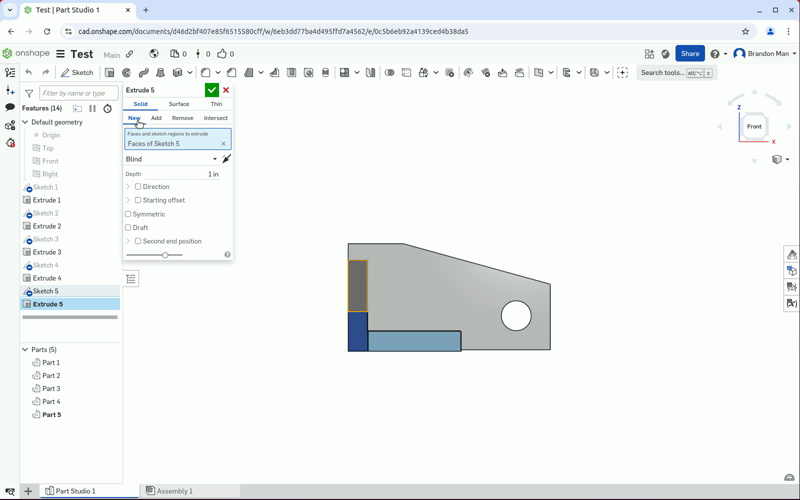
click(137, 120)
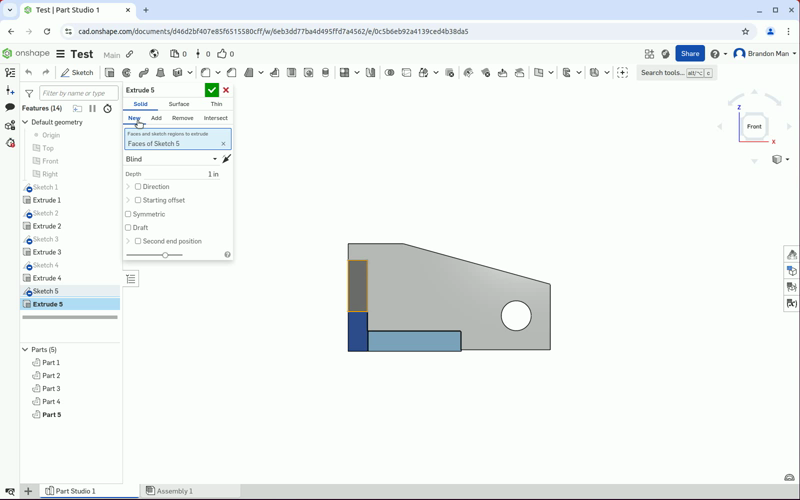
key(tab, 4)
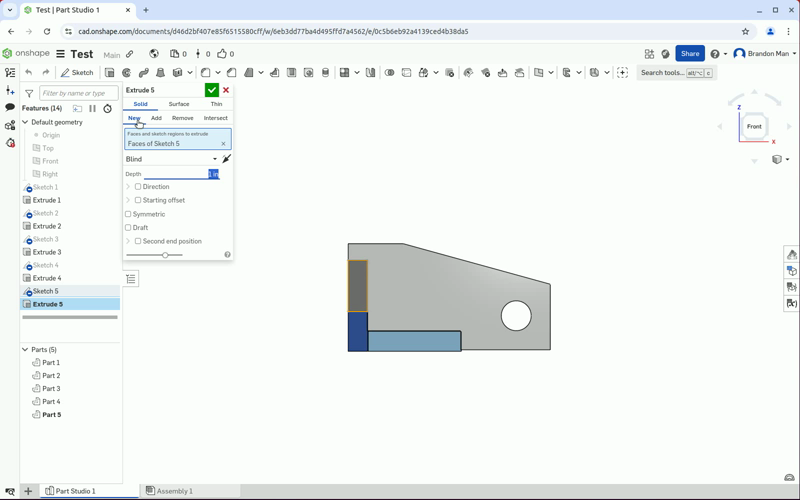
text(16.128)
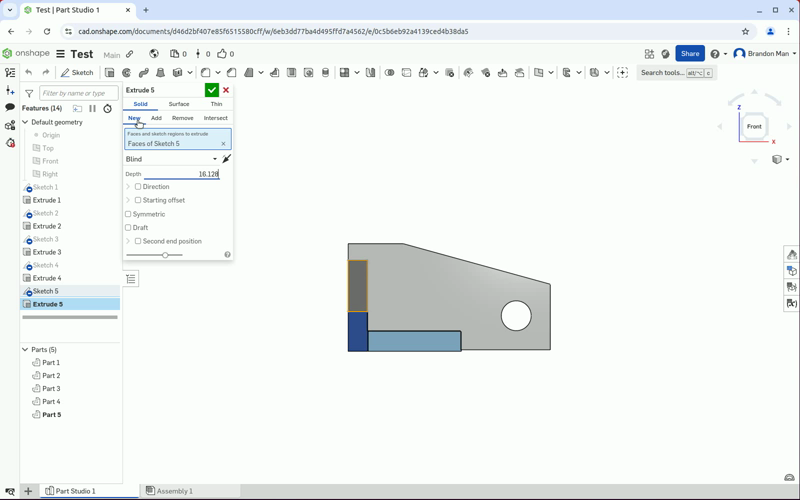
key(enter)
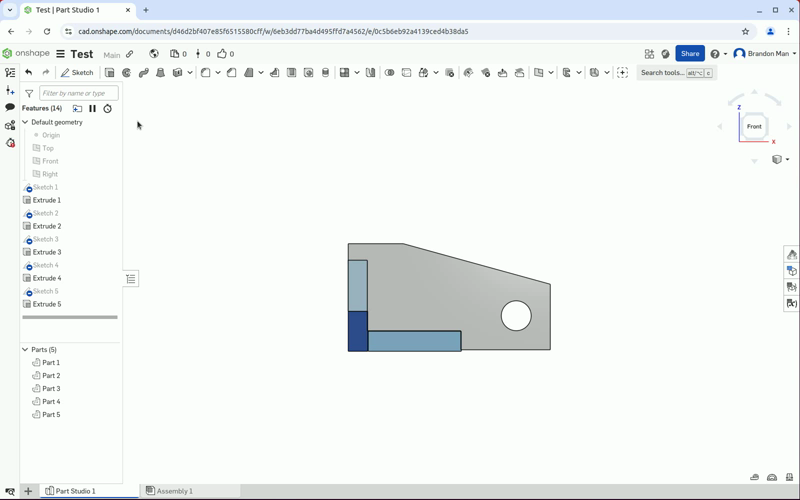
key(shift+h)
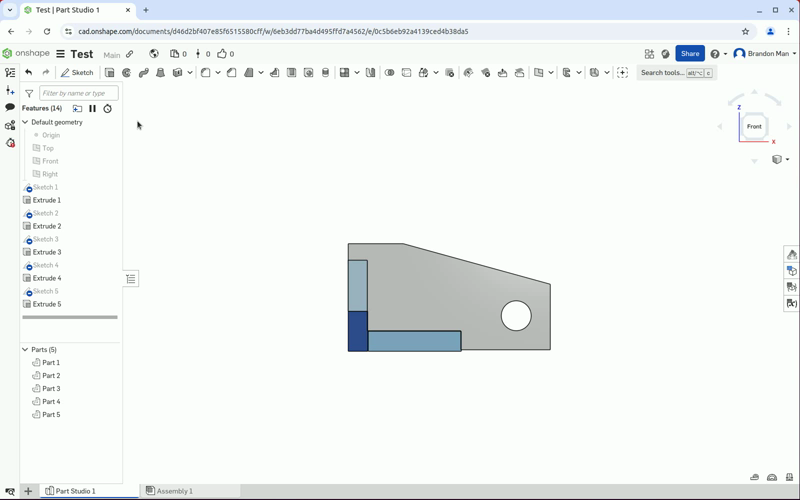
key(shift+h)
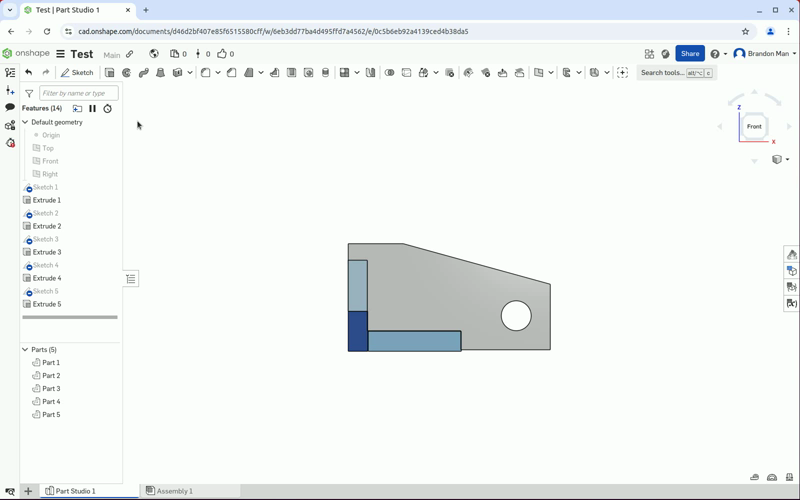
mouse_move(73, 189)
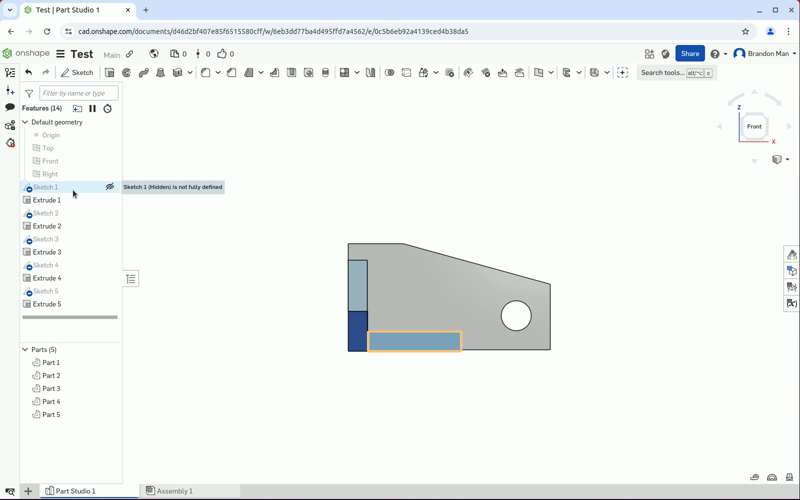
click(73, 189)
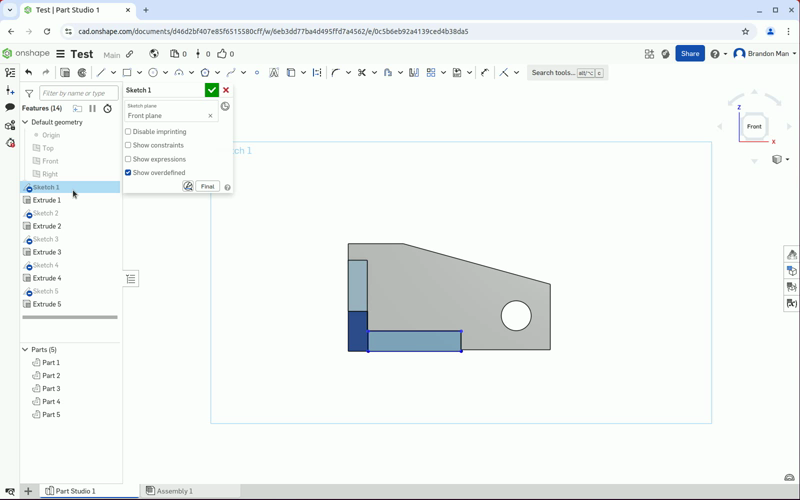
mouse_move(229, 92)
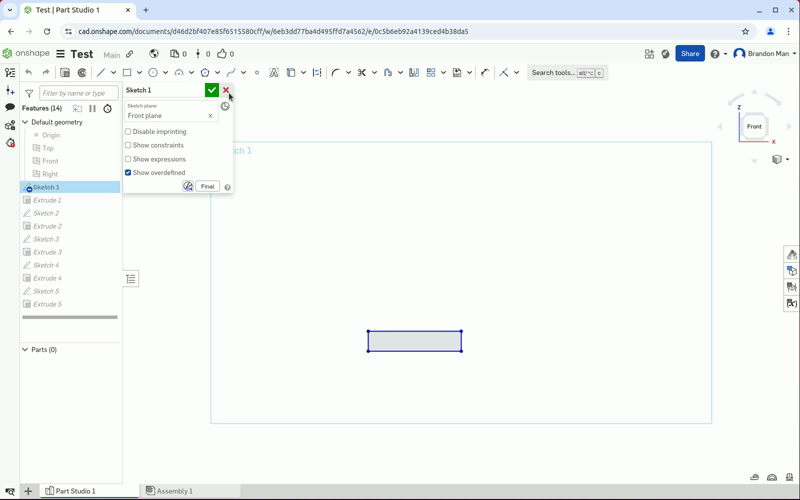
click(229, 92)
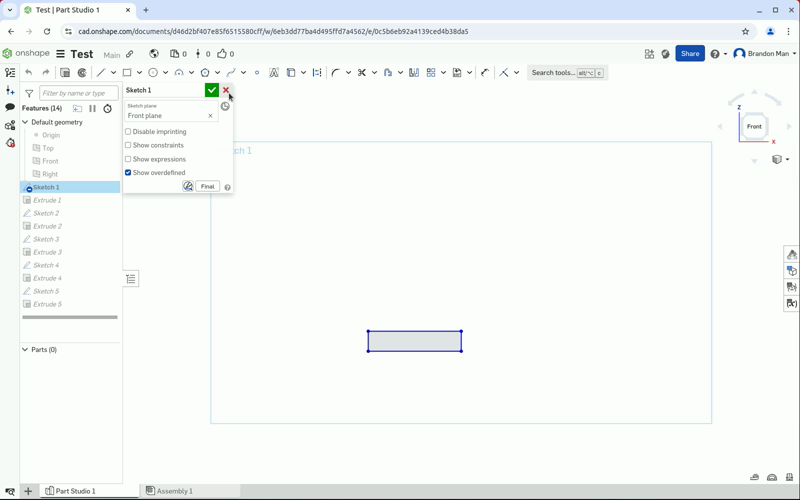
key(shift+s)
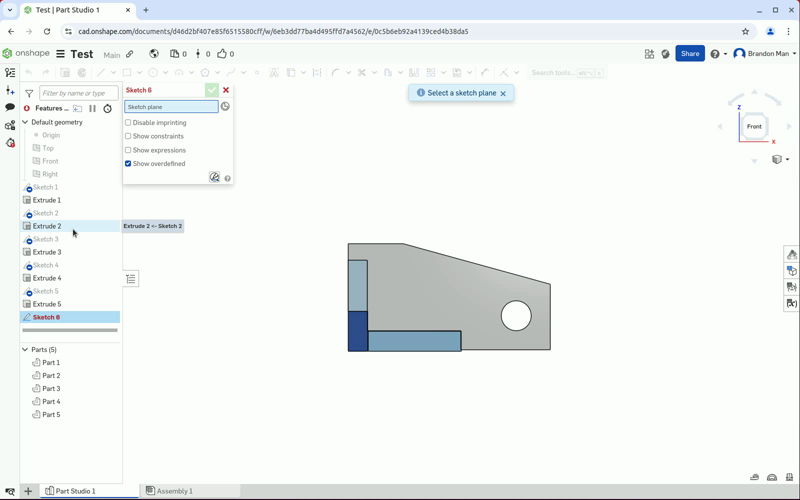
scroll(3)
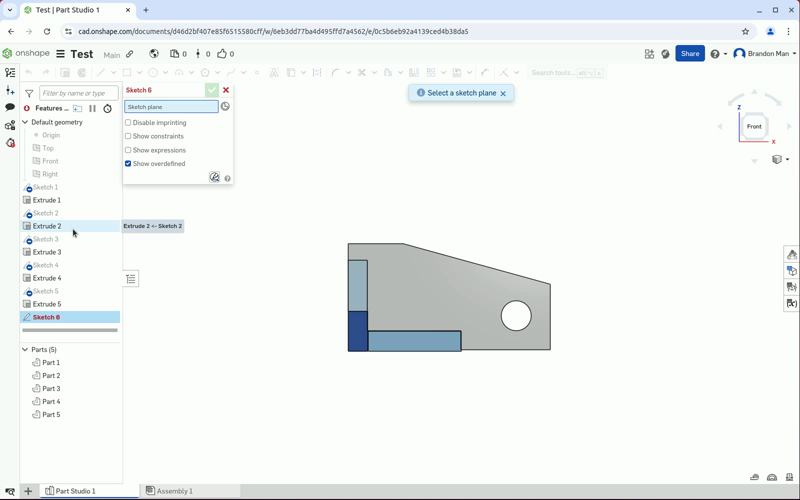
mouse_move(73, 163)
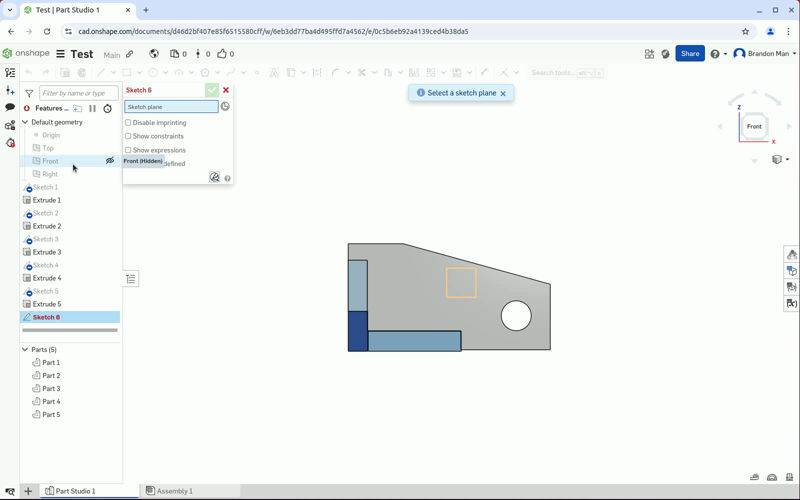
click(73, 163)
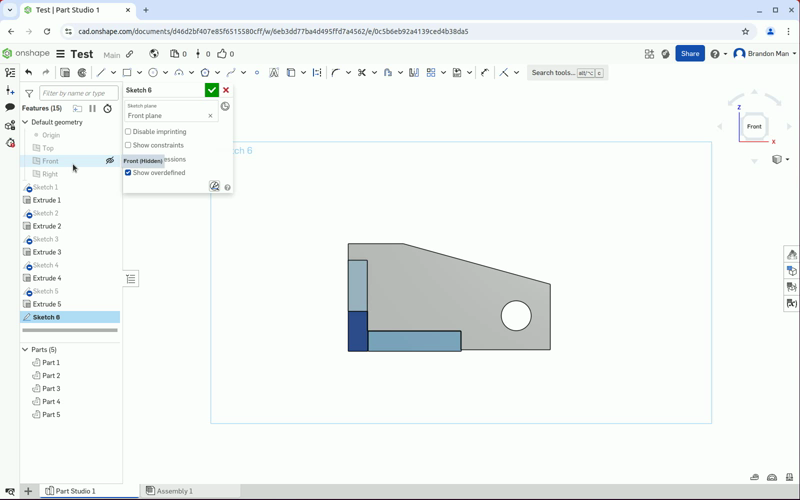
mouse_move(73, 352)
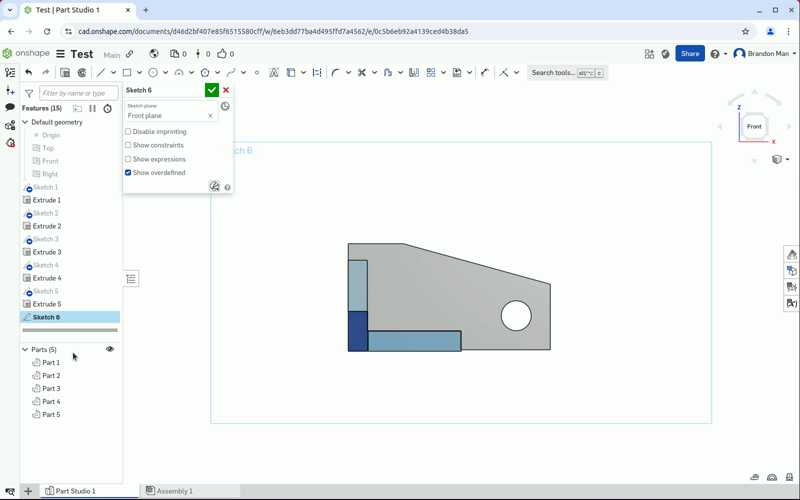
key(y)
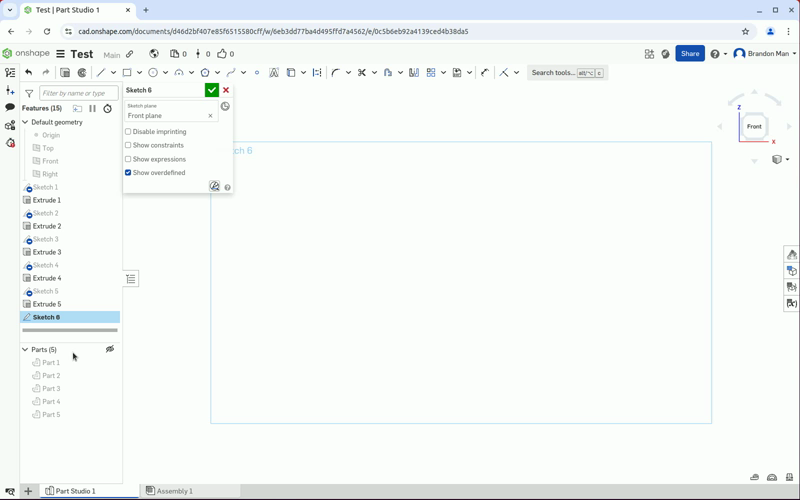
key(l)
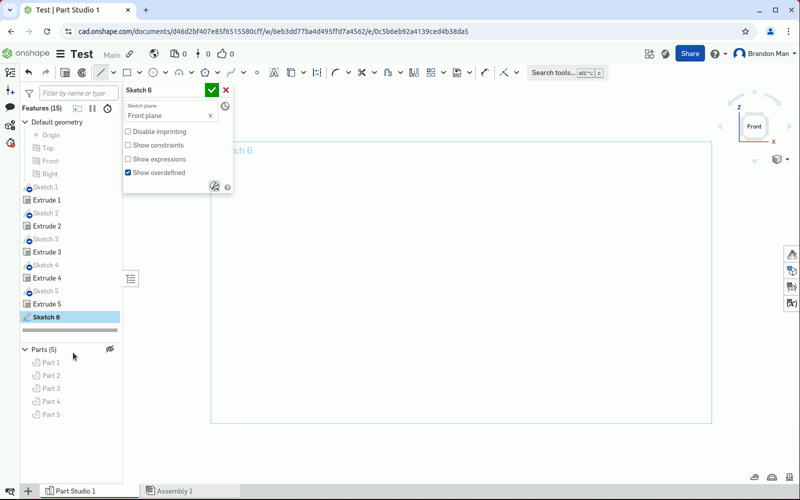
key_down(shift)
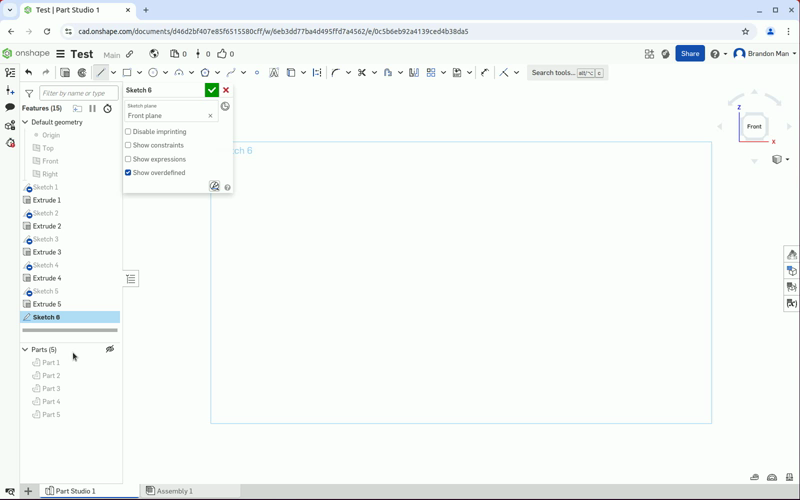
mouse_move(348, 351)
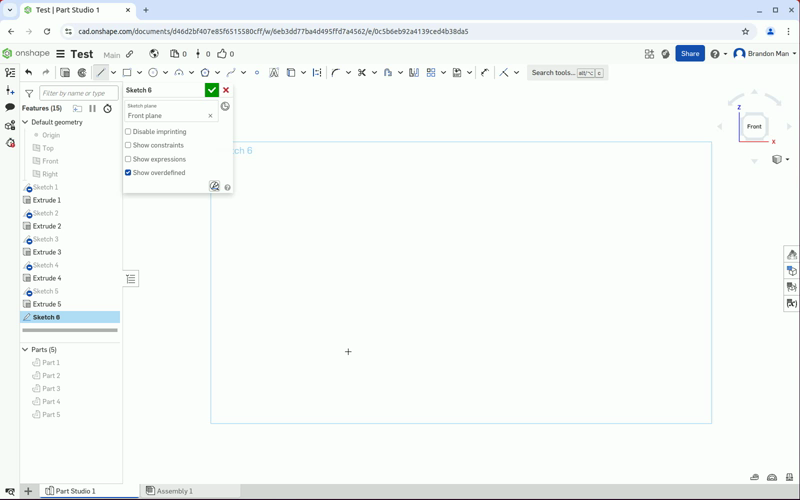
click(348, 351)
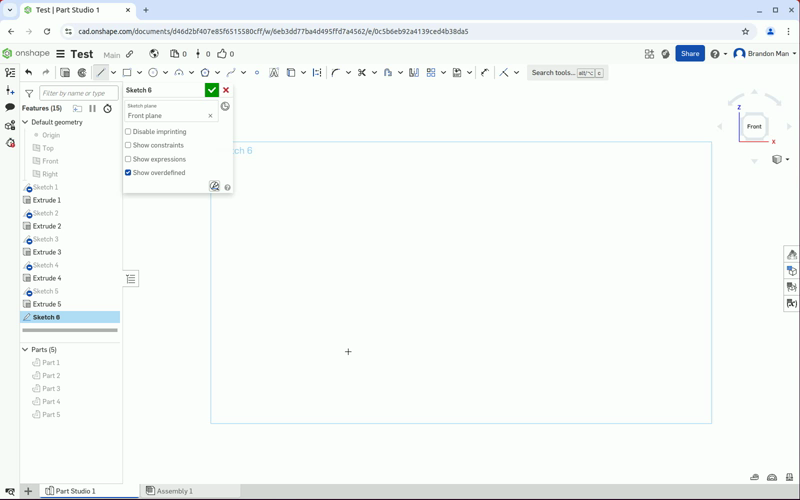
key_up(shift)
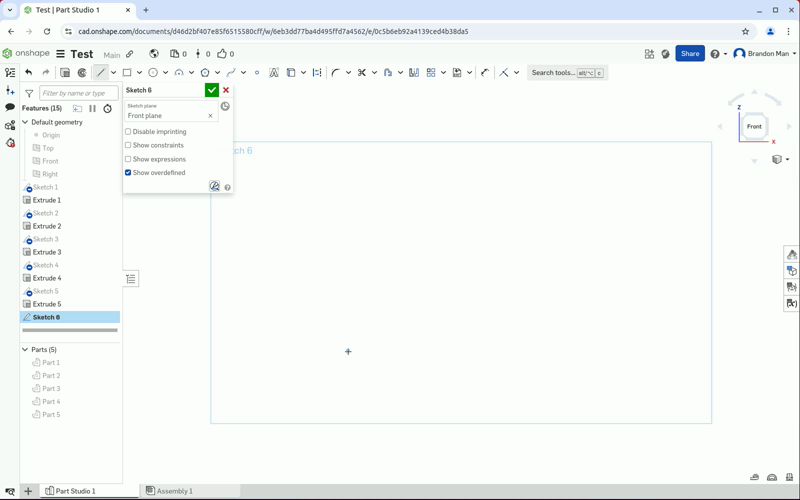
key_down(shift)
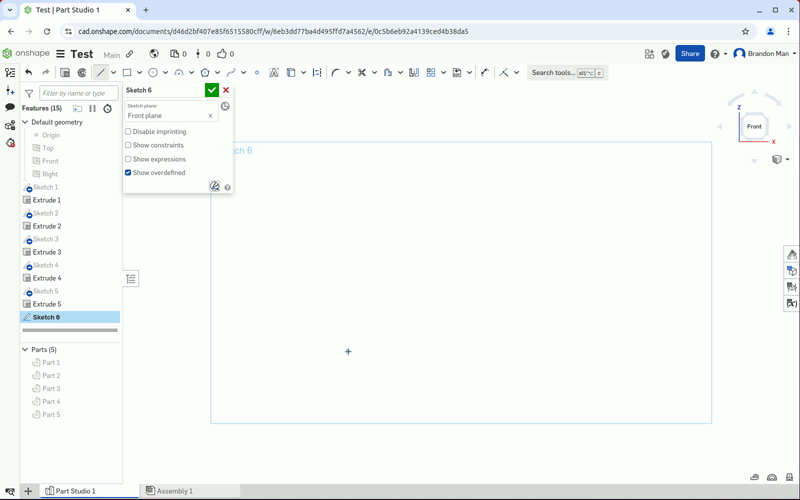
mouse_move(378, 351)
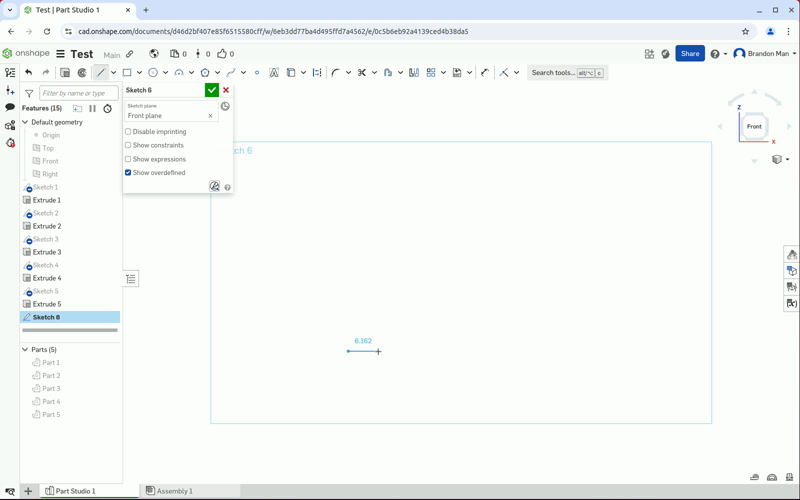
mouse_move(367, 351)
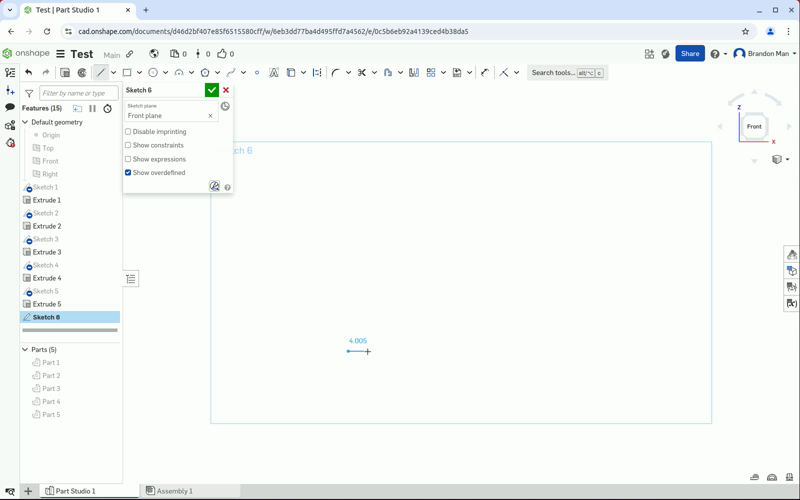
click(367, 351)
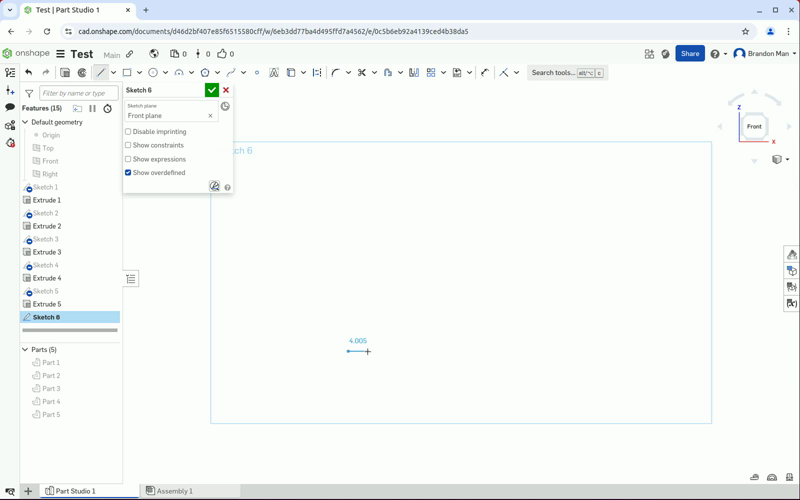
key_up(shift)
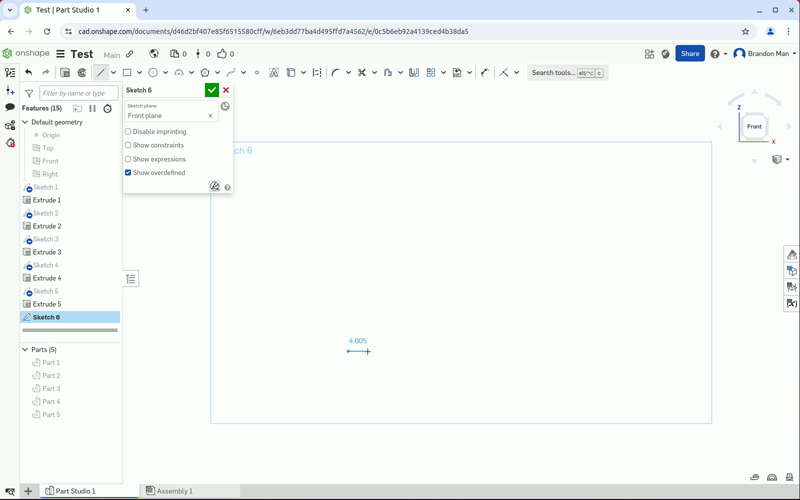
key_down(shift)
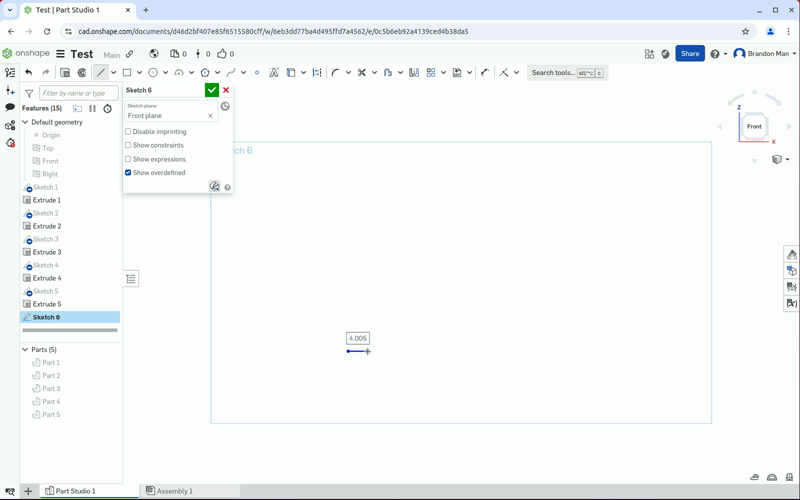
mouse_move(397, 351)
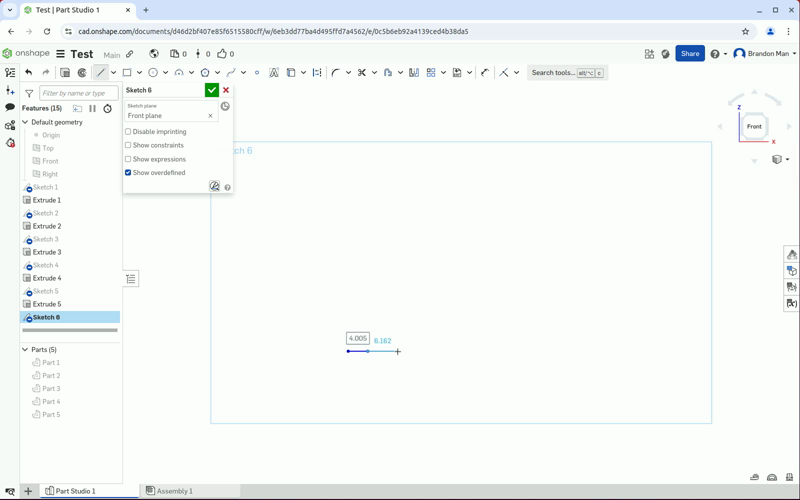
mouse_move(367, 331)
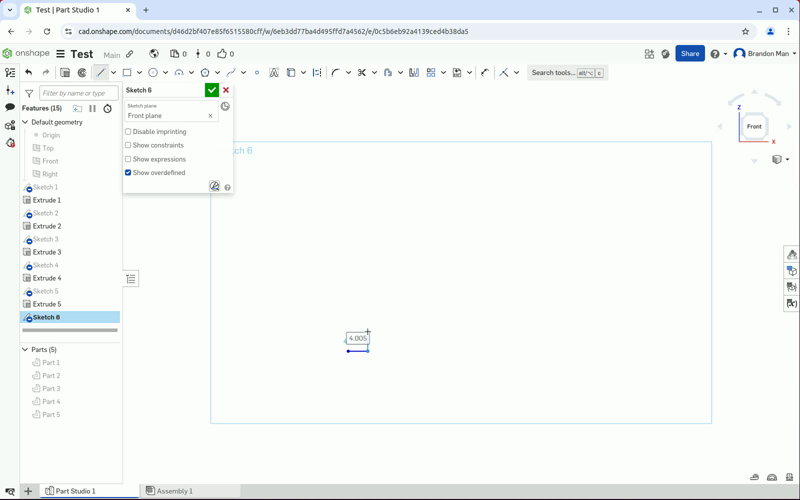
click(367, 331)
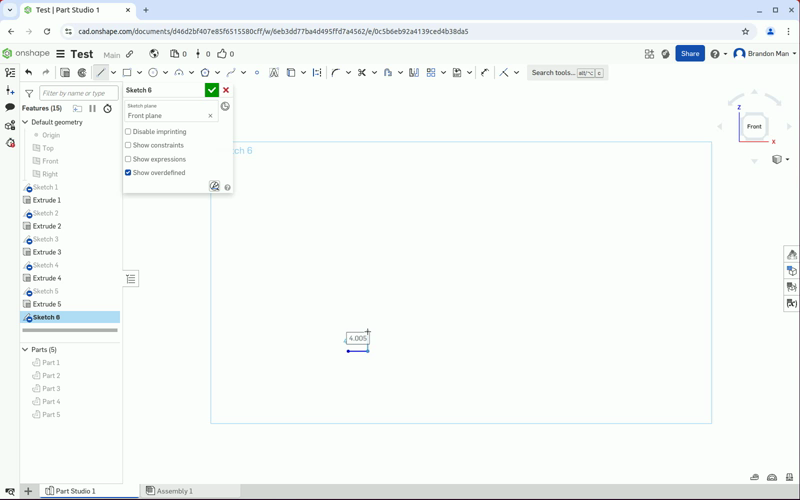
key_up(shift)
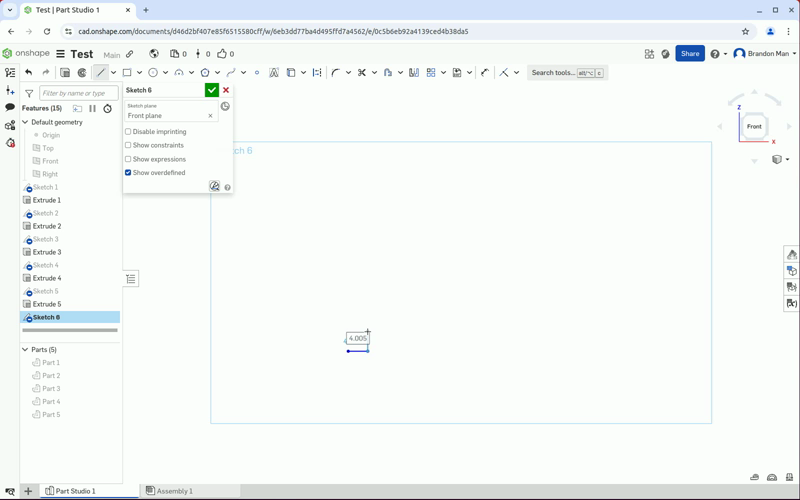
key_down(shift)
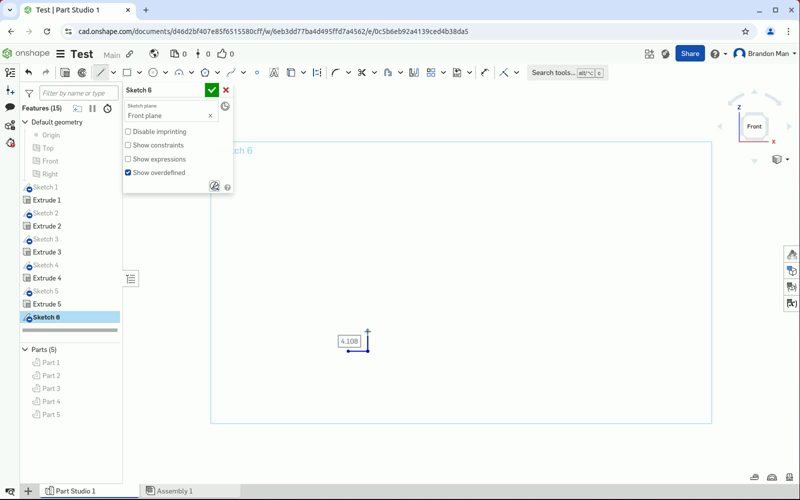
mouse_move(397, 331)
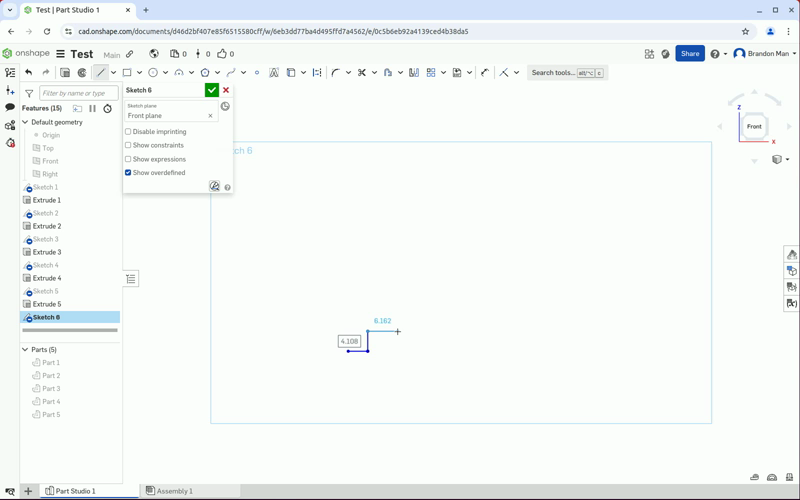
mouse_move(367, 311)
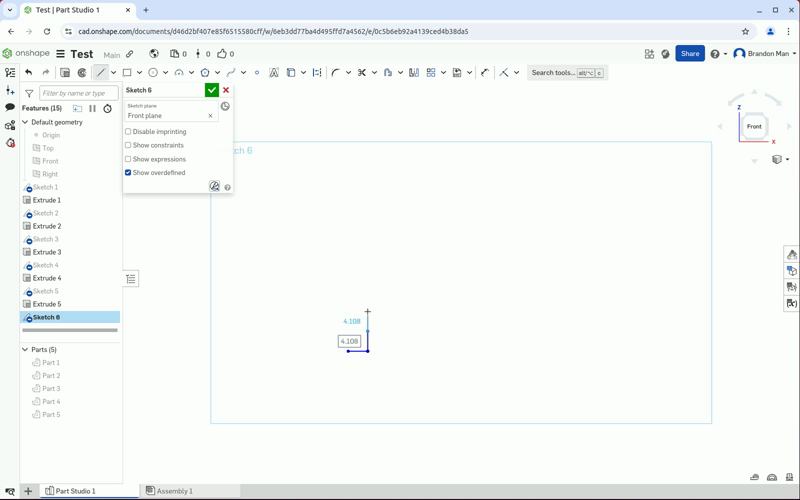
click(367, 311)
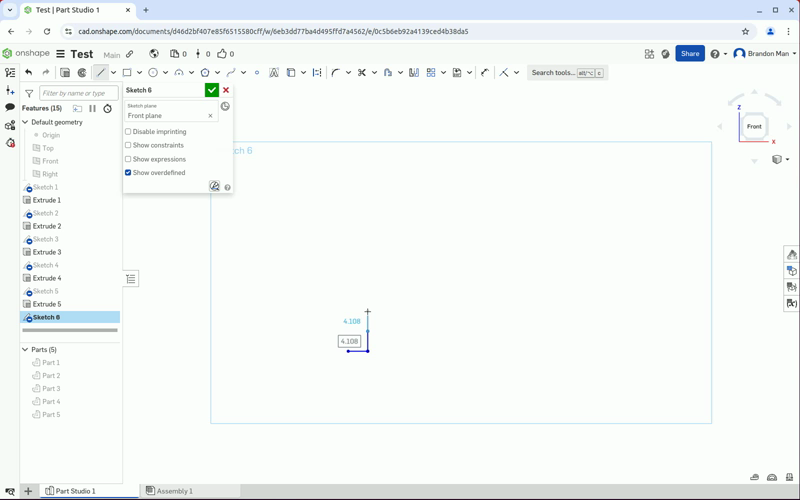
key_up(shift)
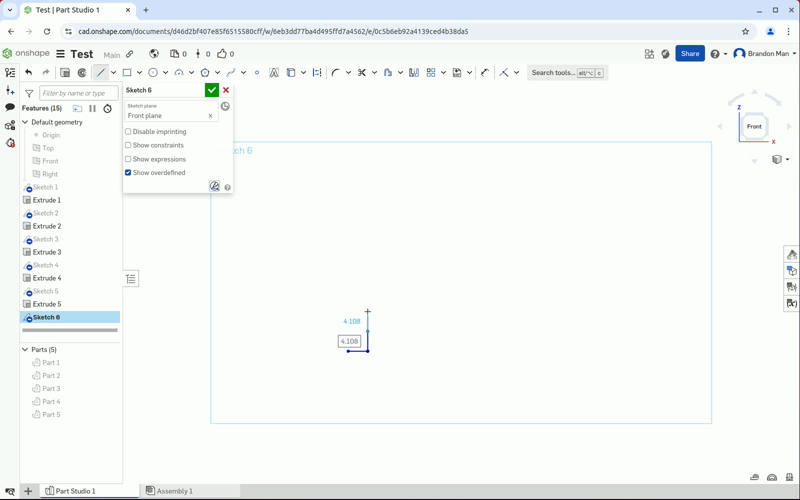
key_down(shift)
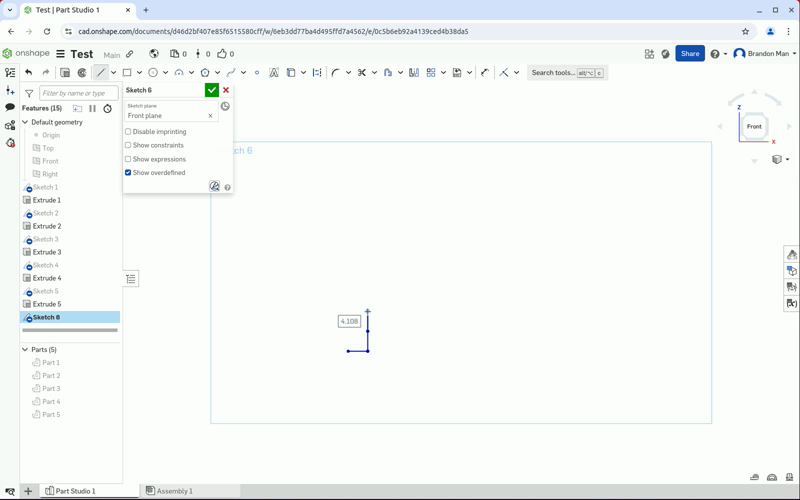
mouse_move(397, 311)
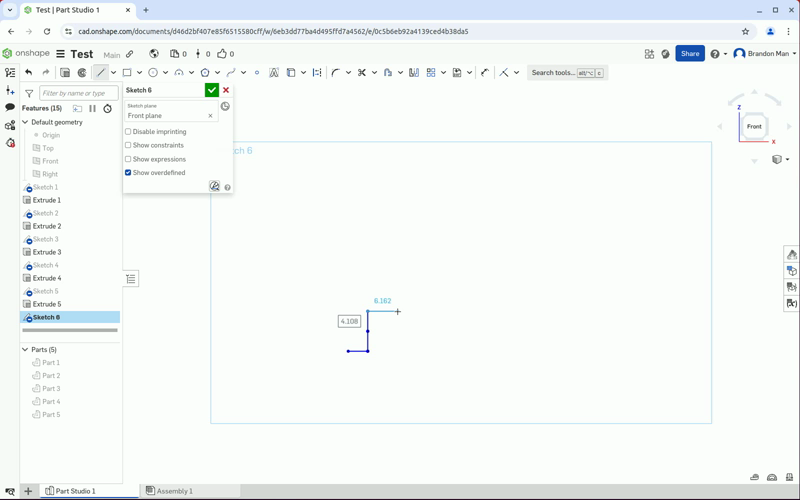
mouse_move(348, 311)
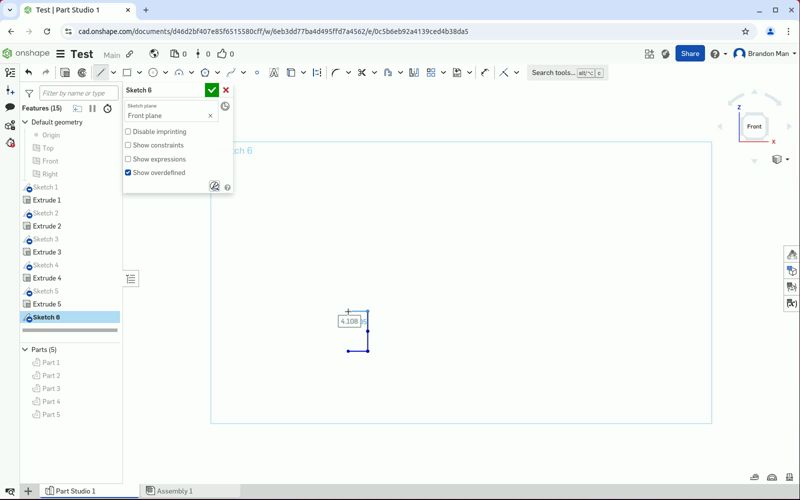
click(348, 311)
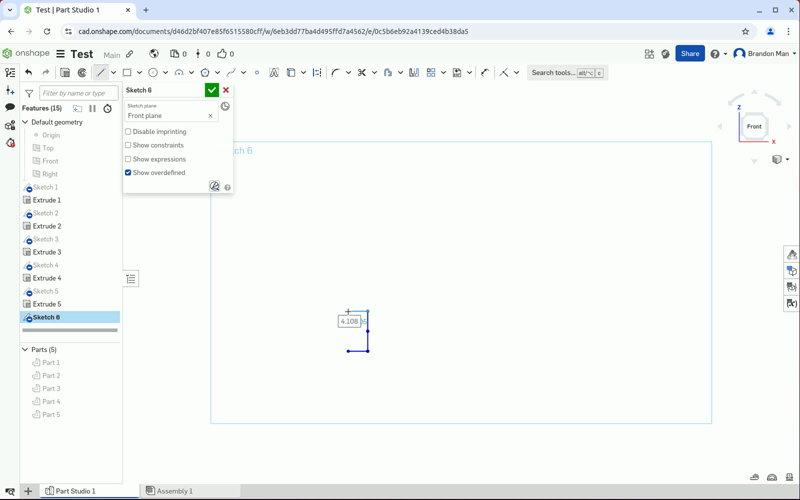
key_up(shift)
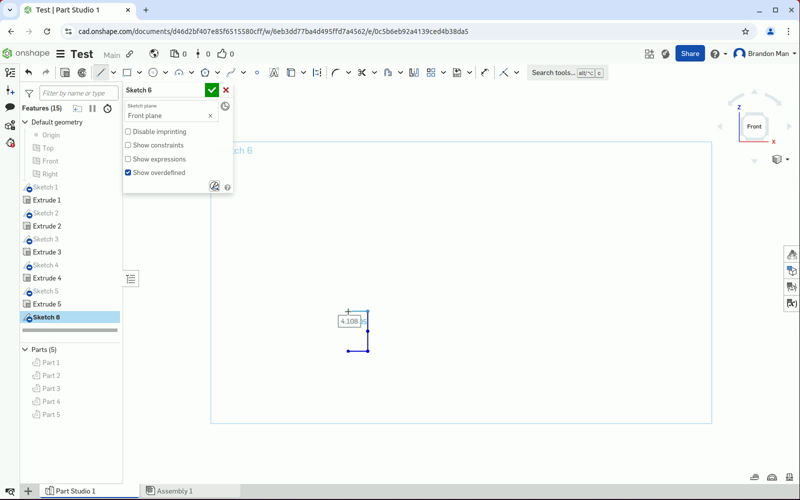
mouse_move(378, 311)
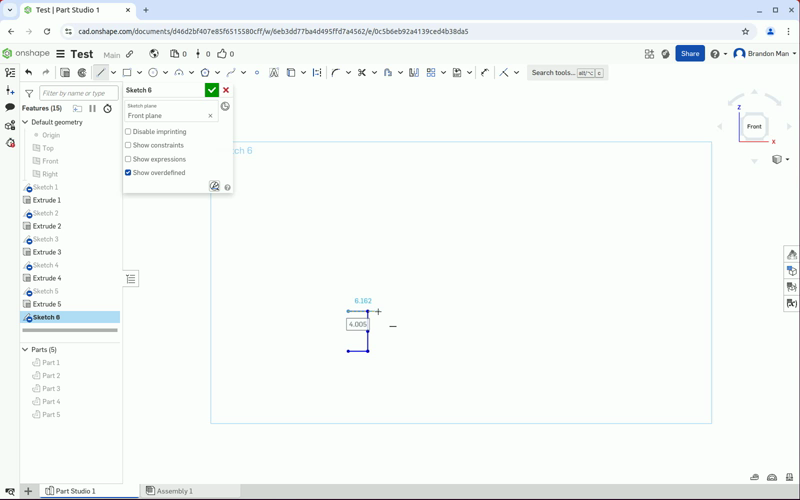
key_down(shift)
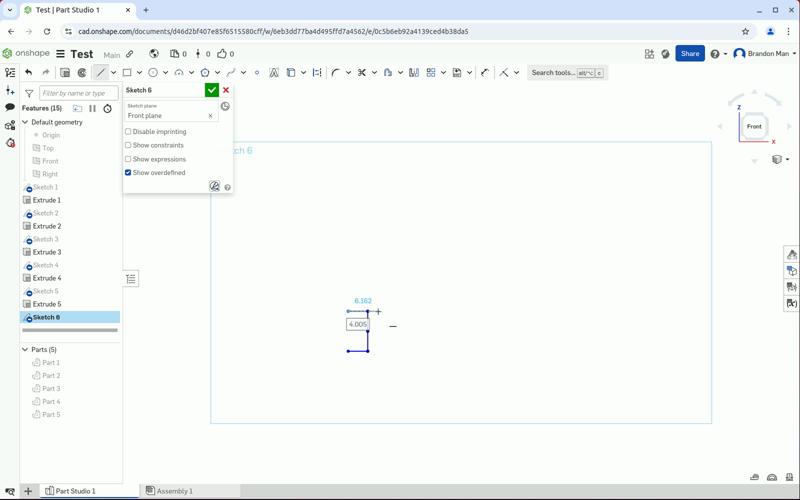
mouse_move(348, 351)
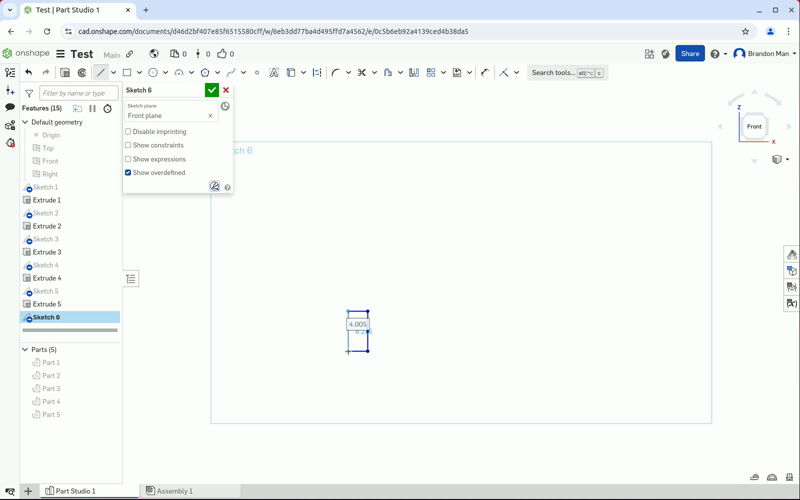
key_up(shift)
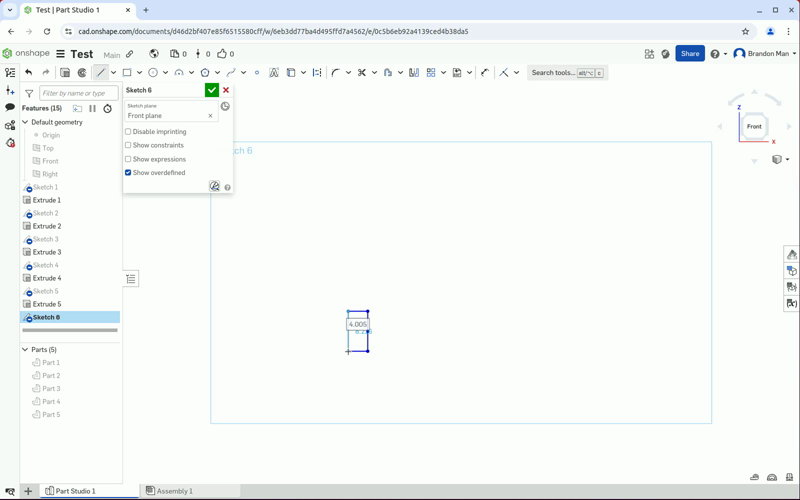
click(348, 351)
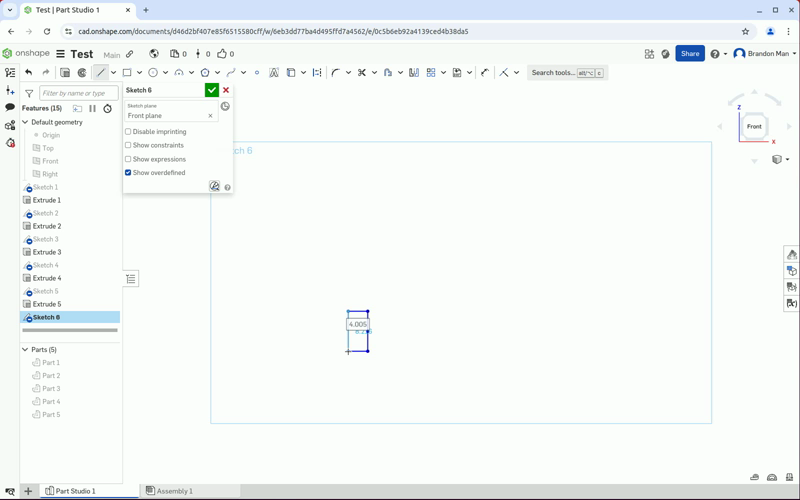
key(esc)
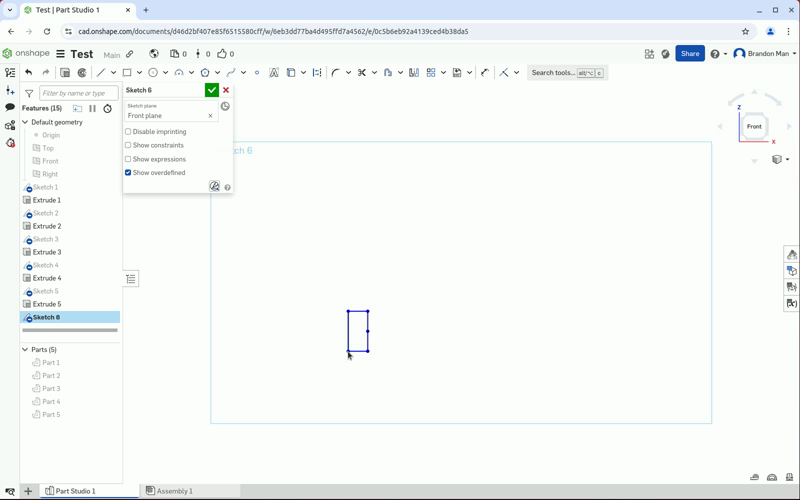
mouse_move(351, 335)
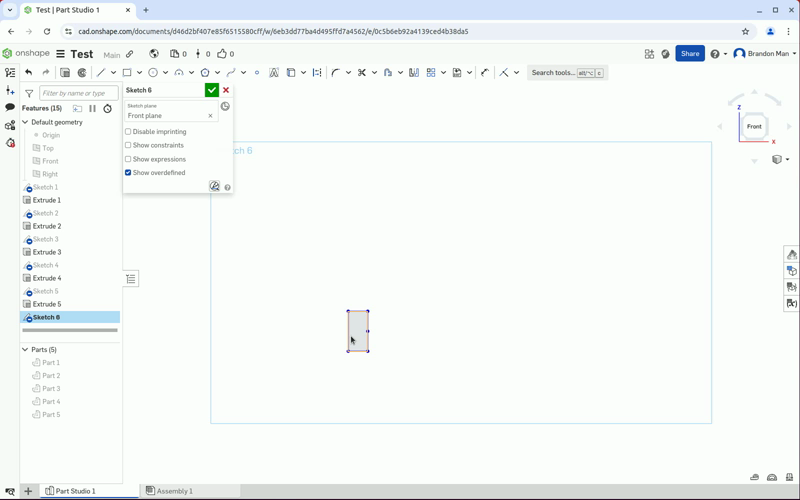
scroll(6)
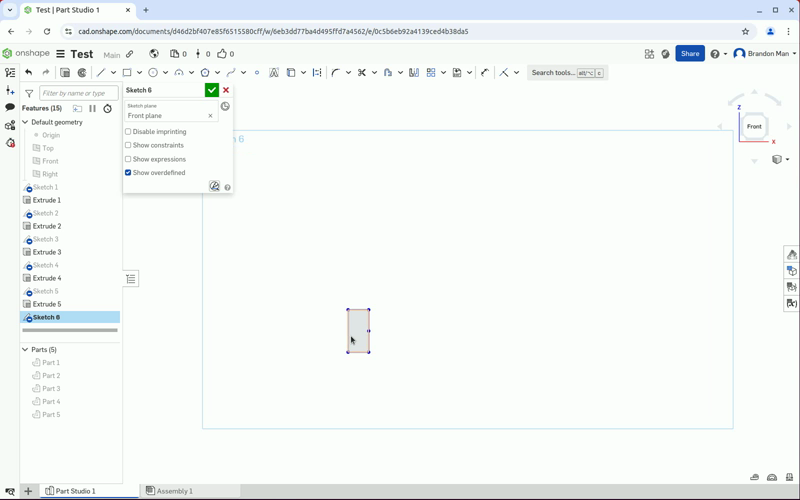
scroll(6)
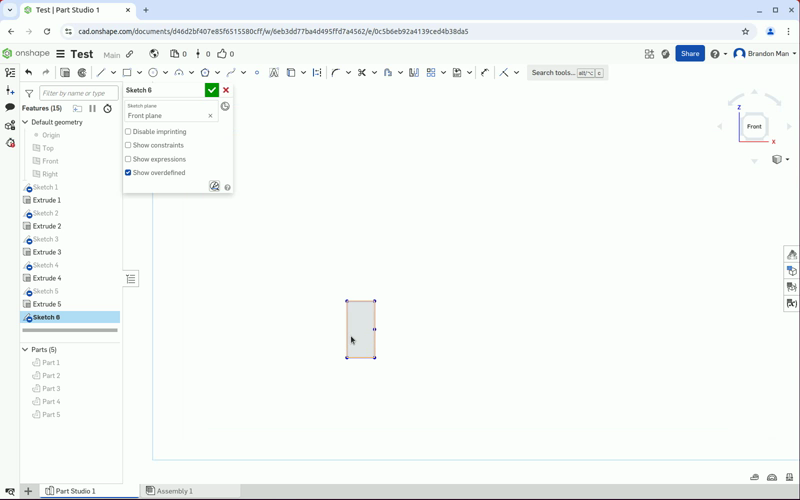
scroll(6)
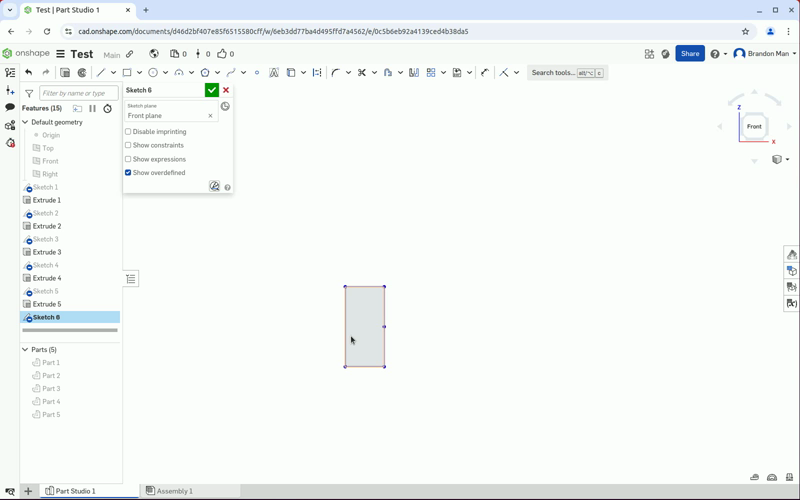
scroll(6)
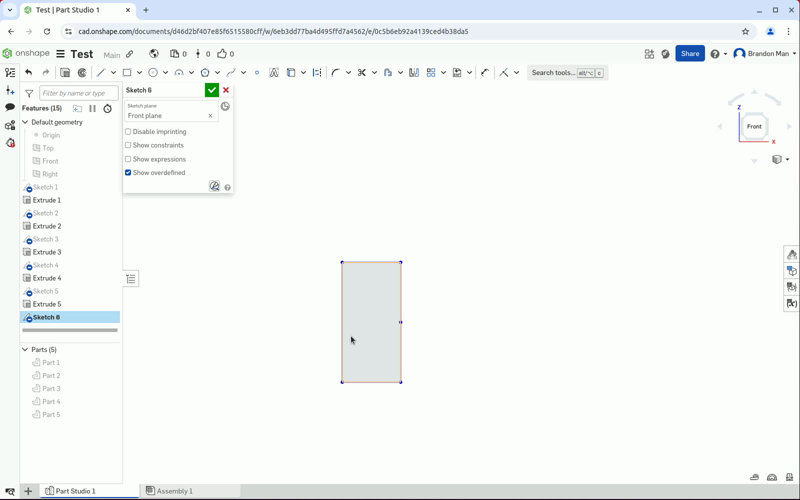
scroll(6)
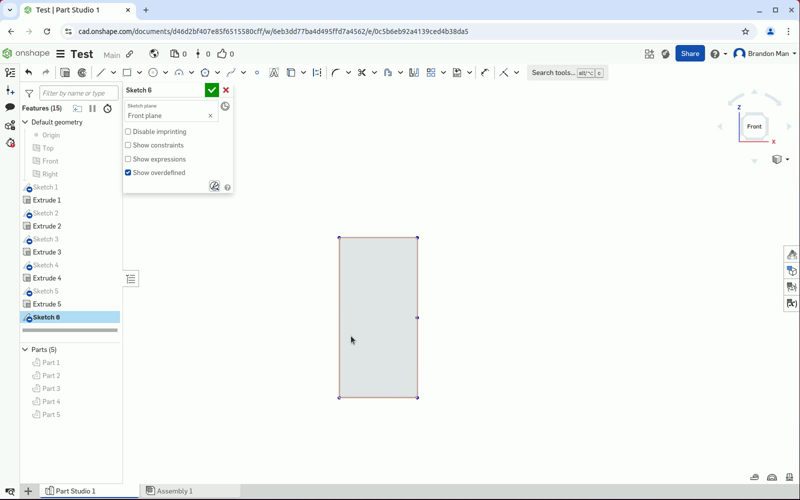
scroll(6)
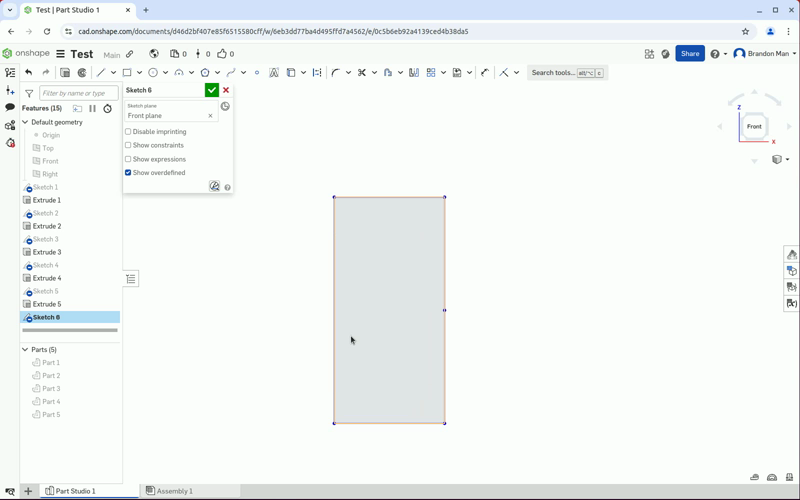
scroll(6)
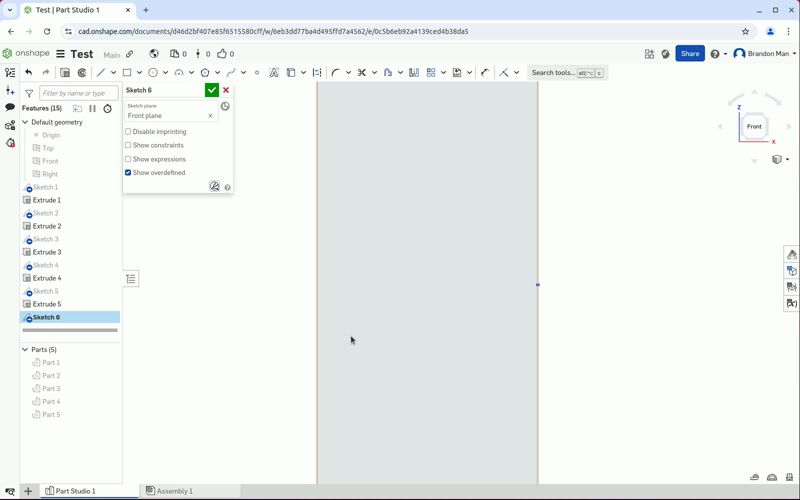
click(351, 335)
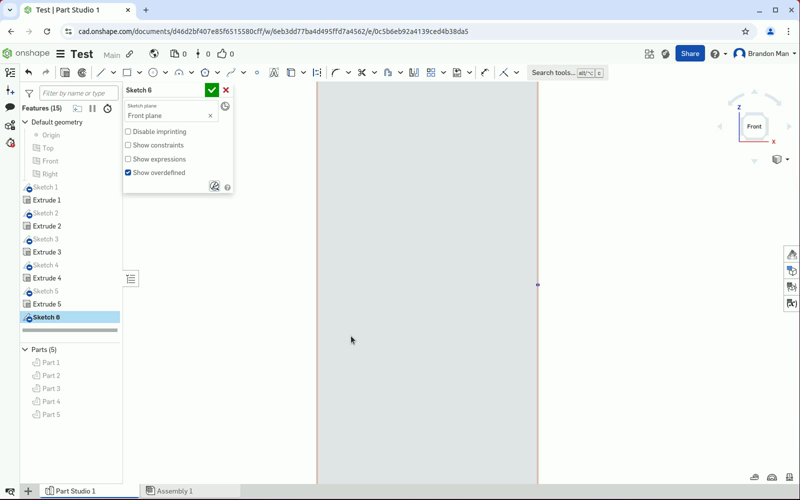
scroll(-6)
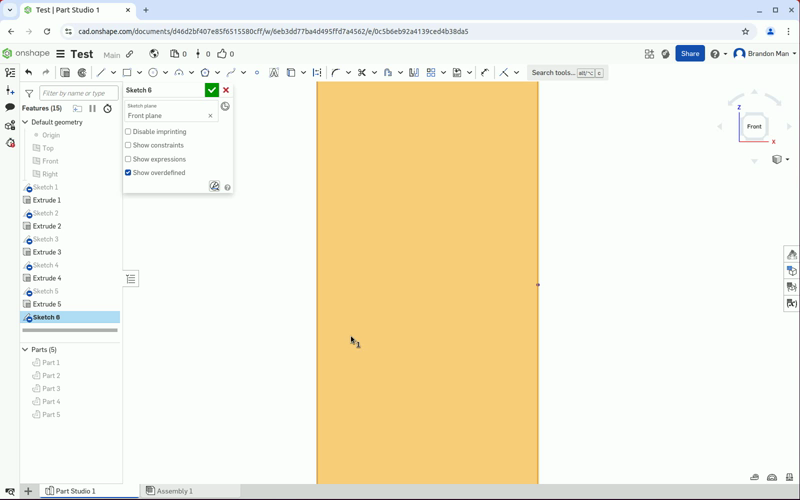
scroll(-6)
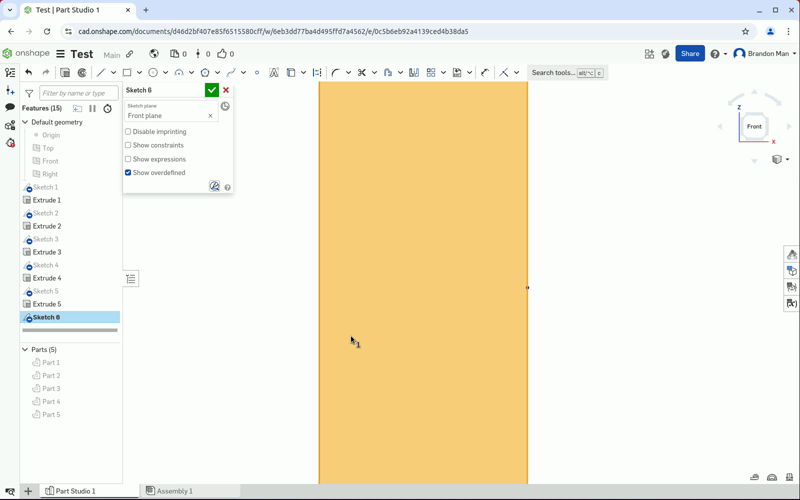
scroll(-6)
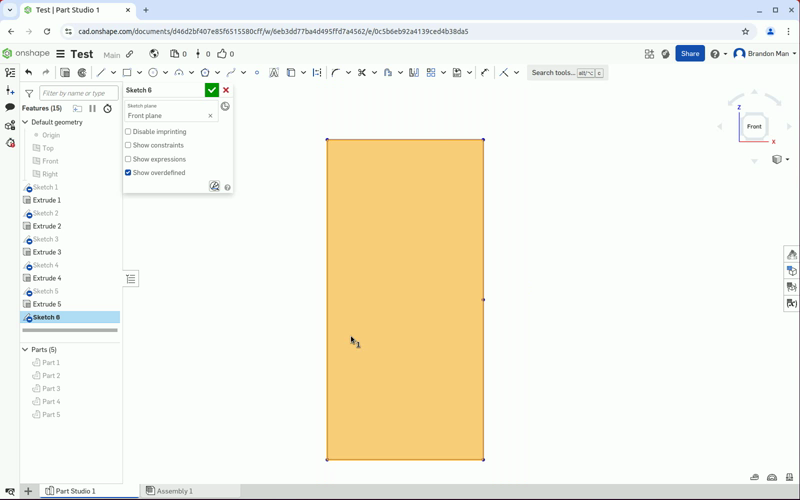
scroll(-6)
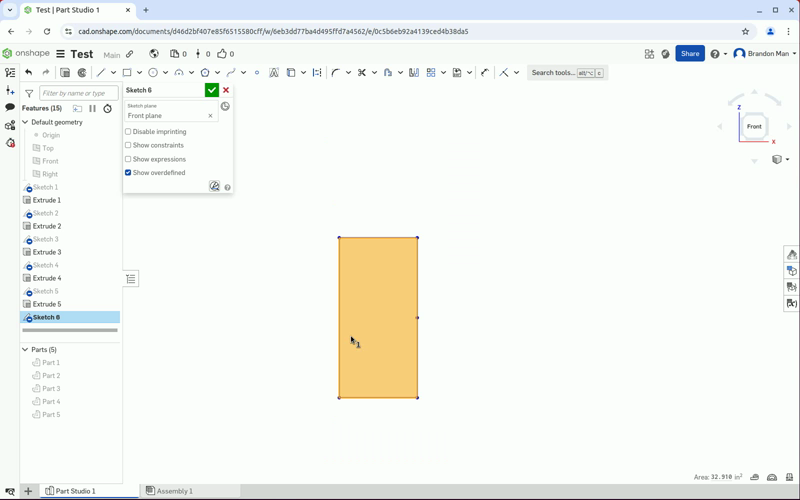
scroll(-6)
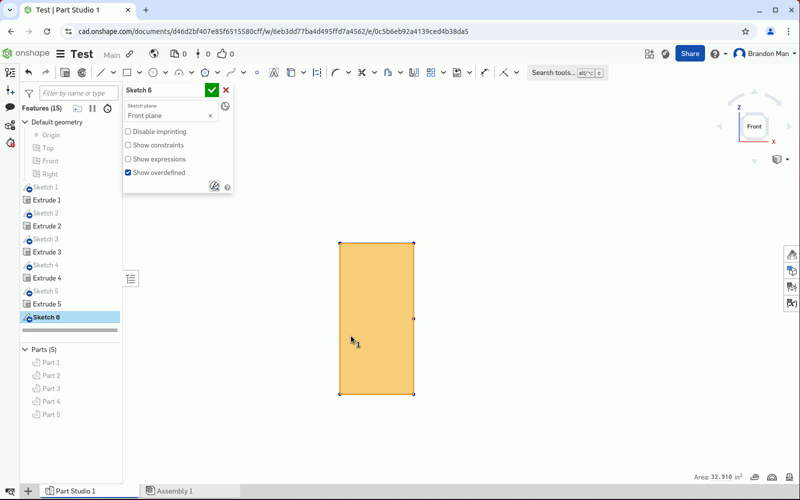
scroll(-6)
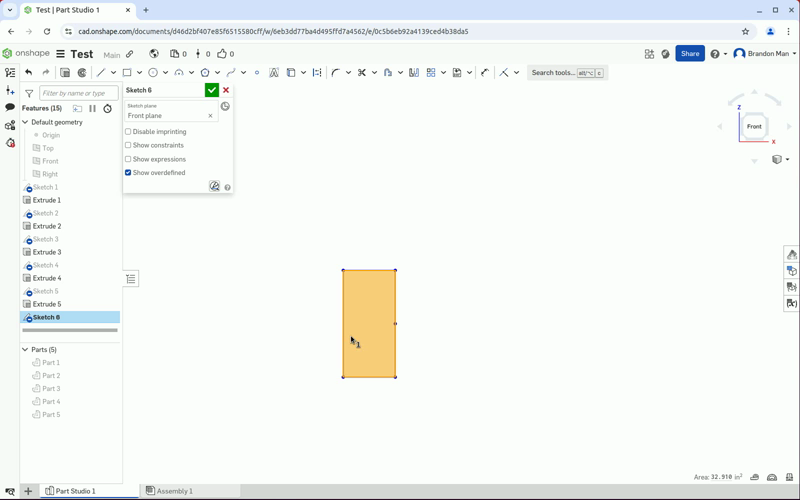
scroll(-6)
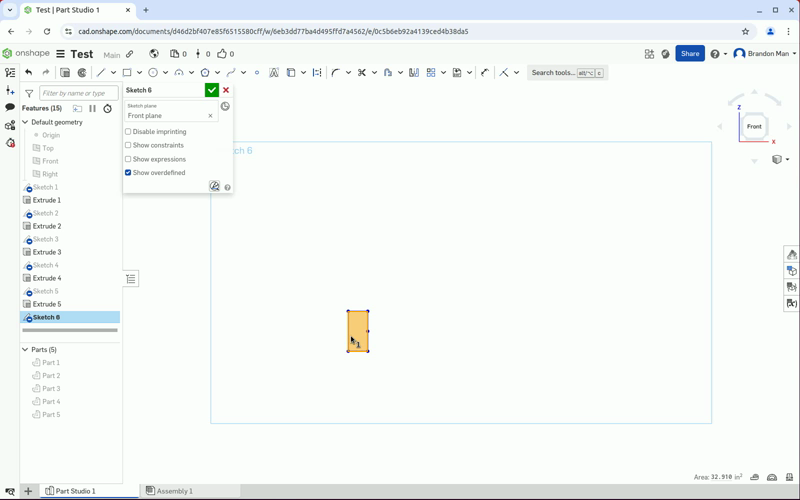
mouse_move(73, 352)
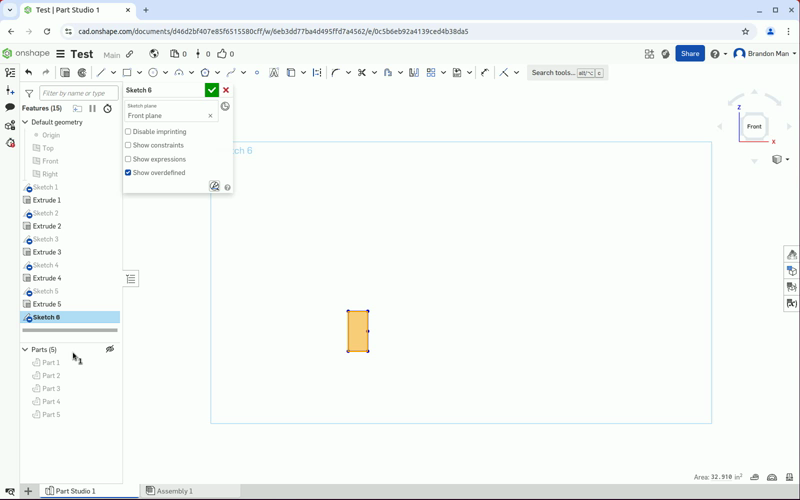
key(shift+y)
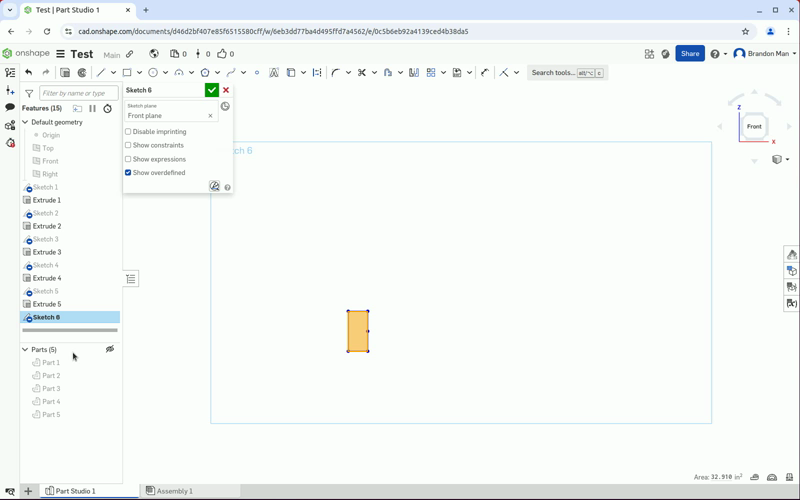
key(shift+e)
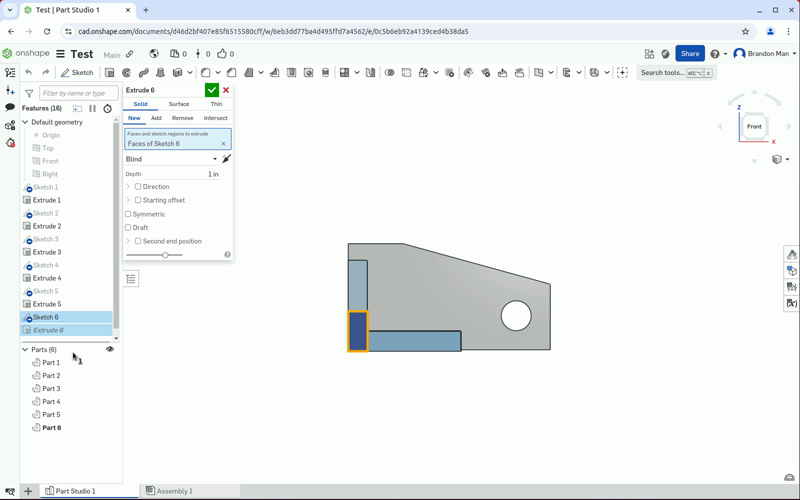
mouse_move(143, 106)
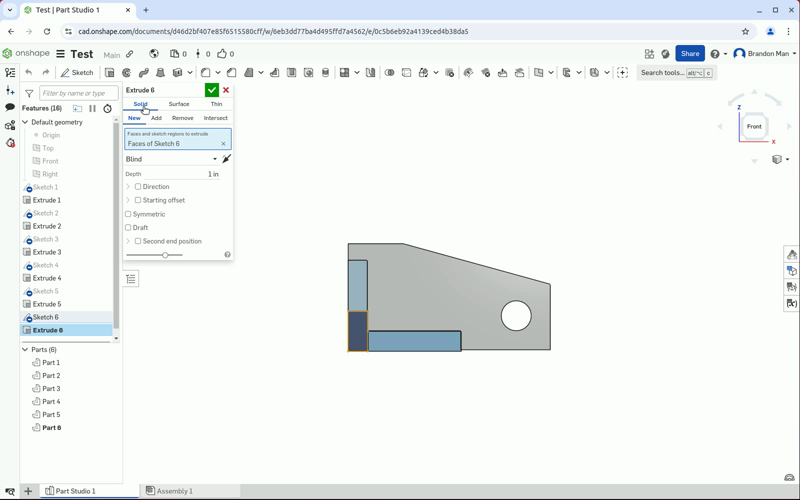
click(143, 106)
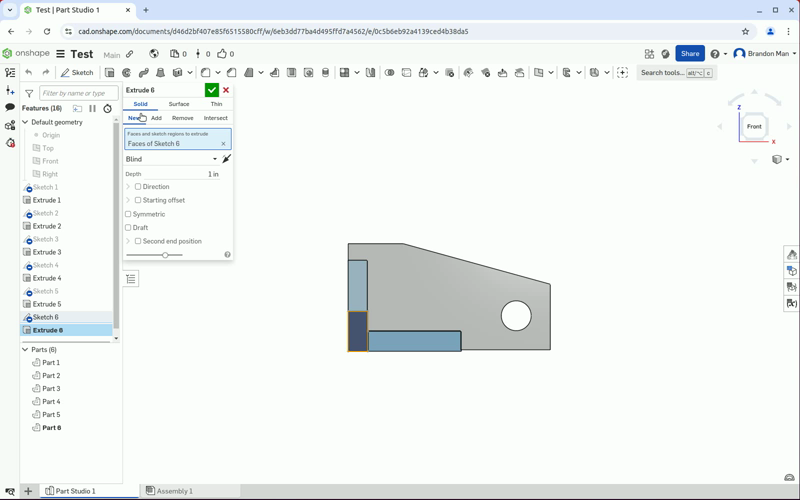
mouse_move(137, 120)
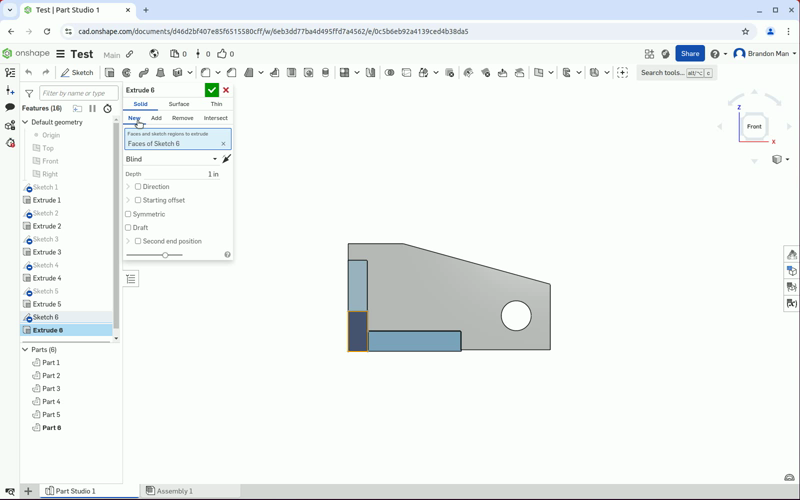
click(137, 120)
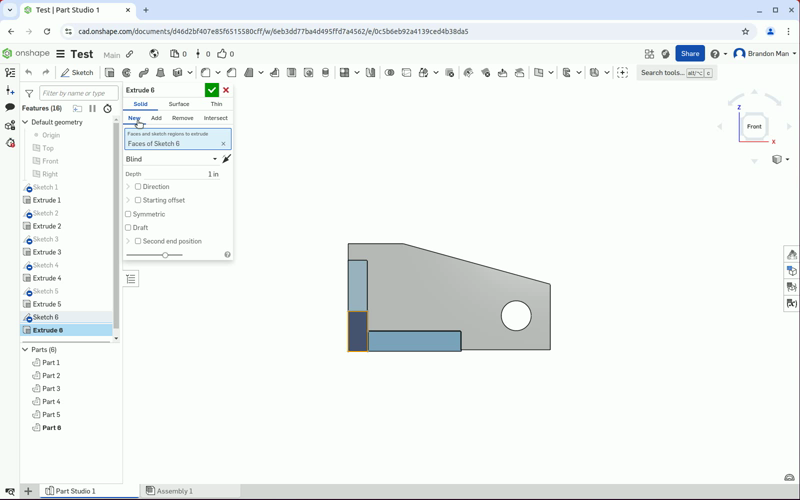
key(tab, 4)
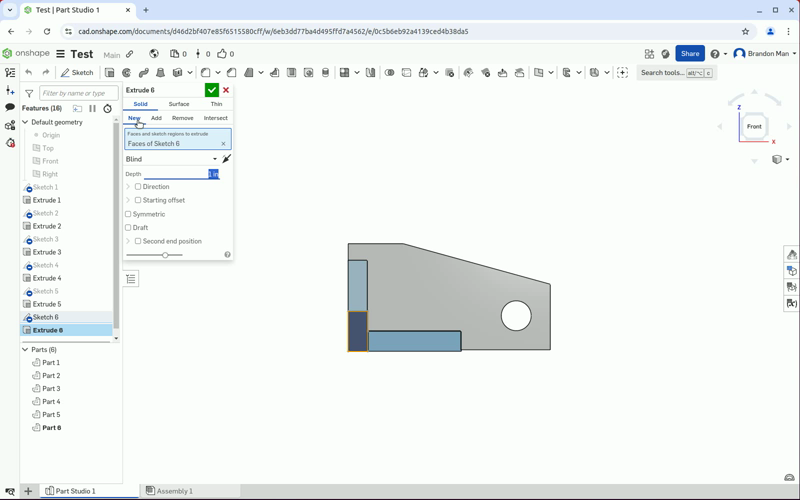
text(16.128)
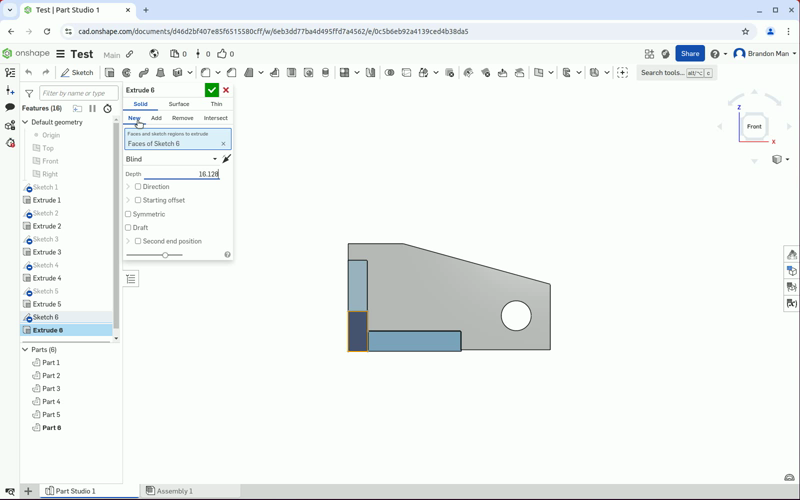
key(enter)
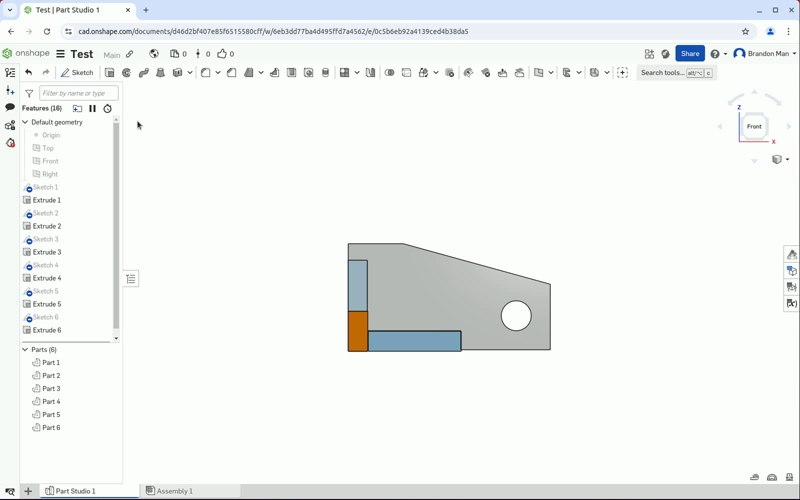
key(shift+h)
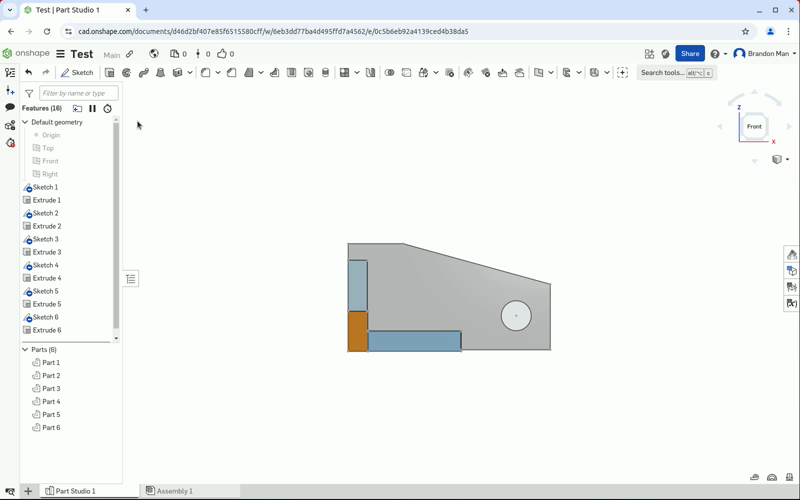
key(shift+h)
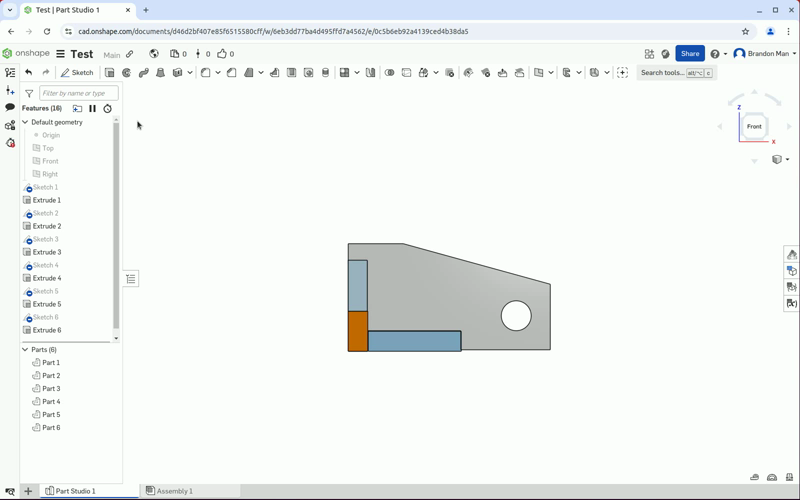
mouse_move(69, 189)
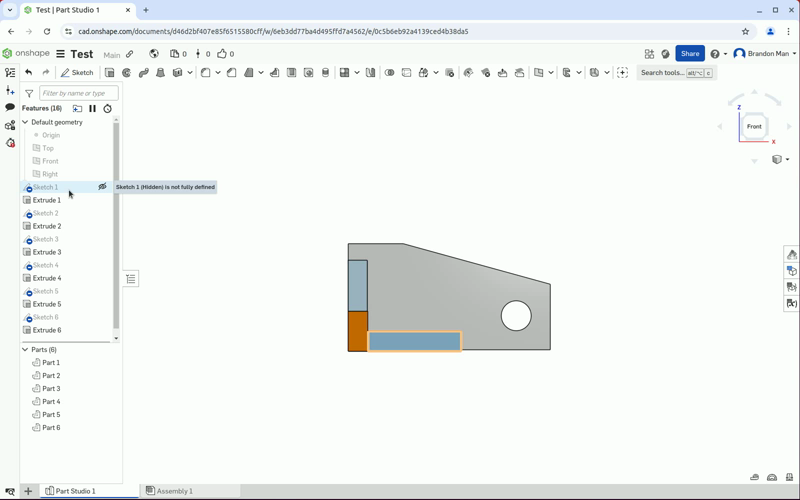
click(69, 189)
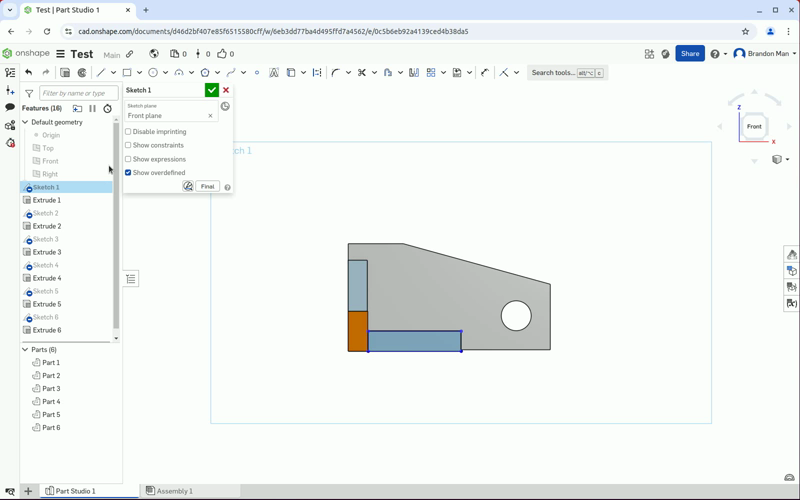
mouse_move(229, 92)
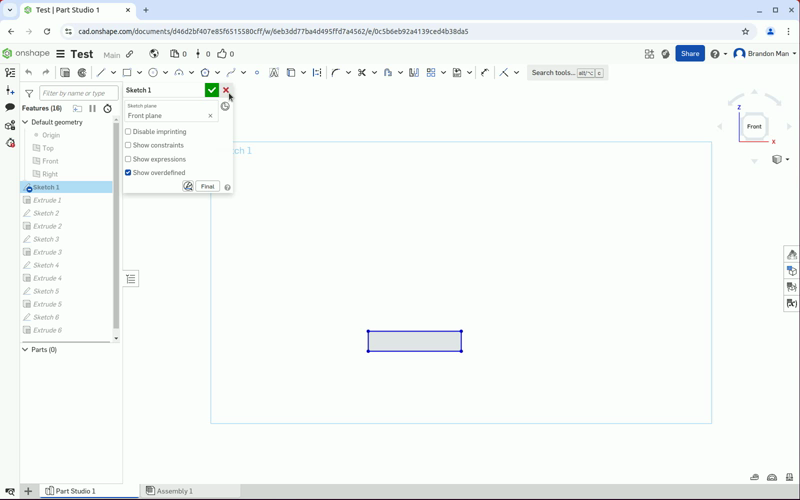
click(229, 92)
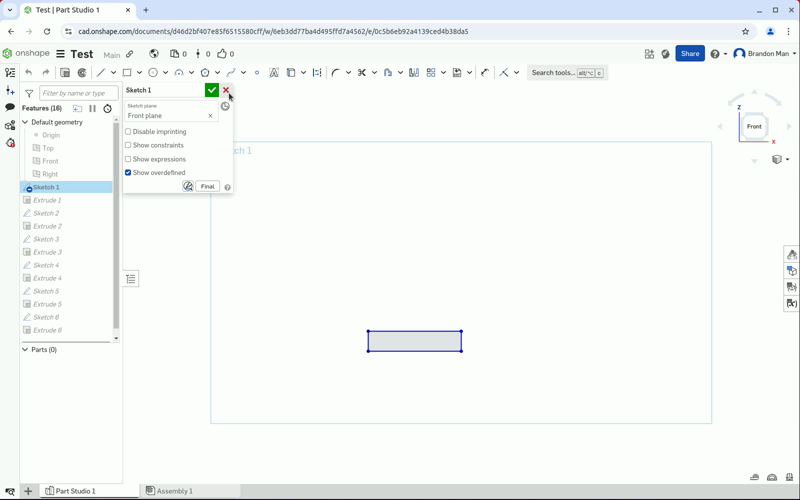
key(shift+s)
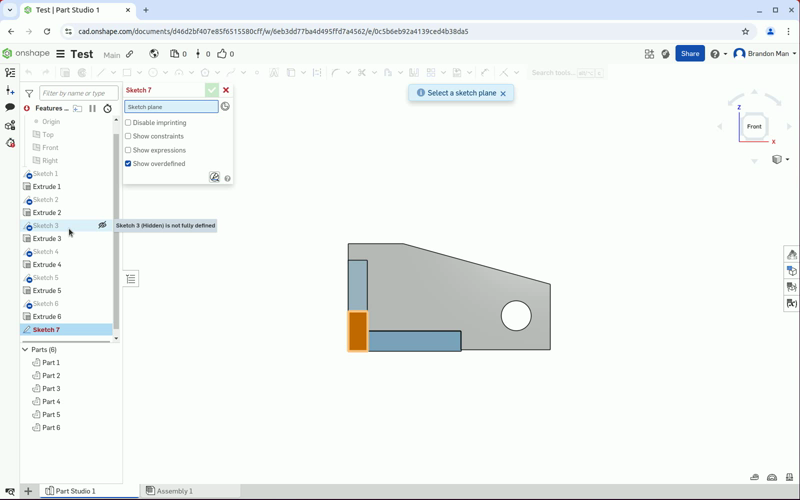
scroll(3)
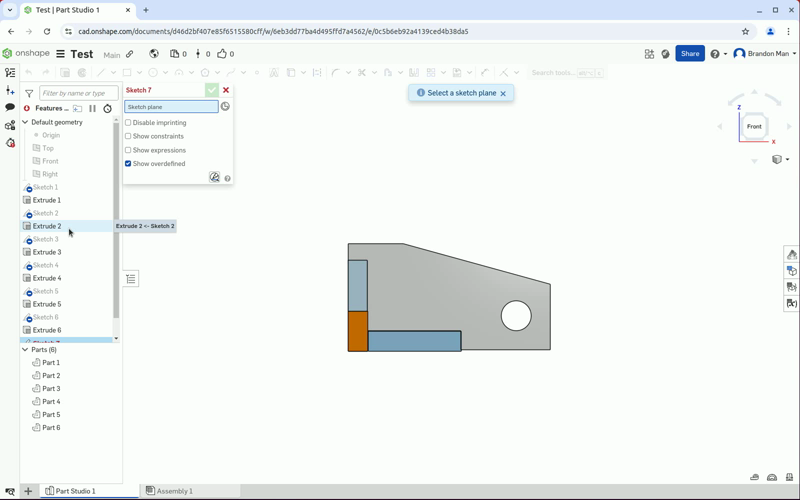
mouse_move(69, 163)
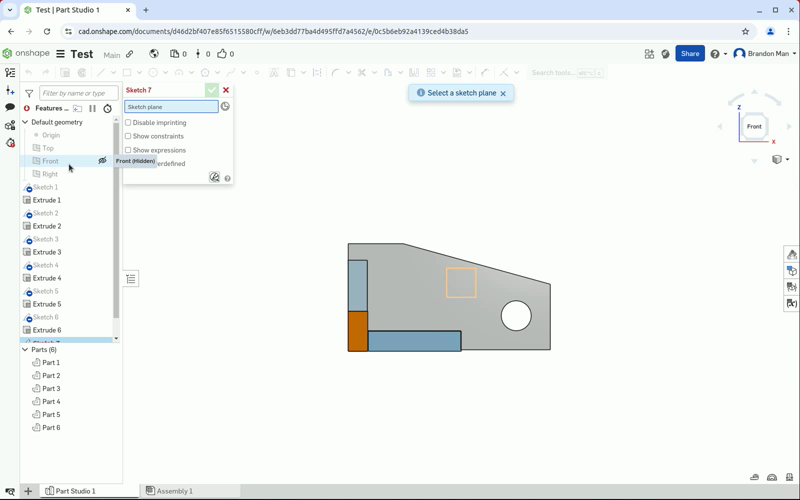
click(69, 163)
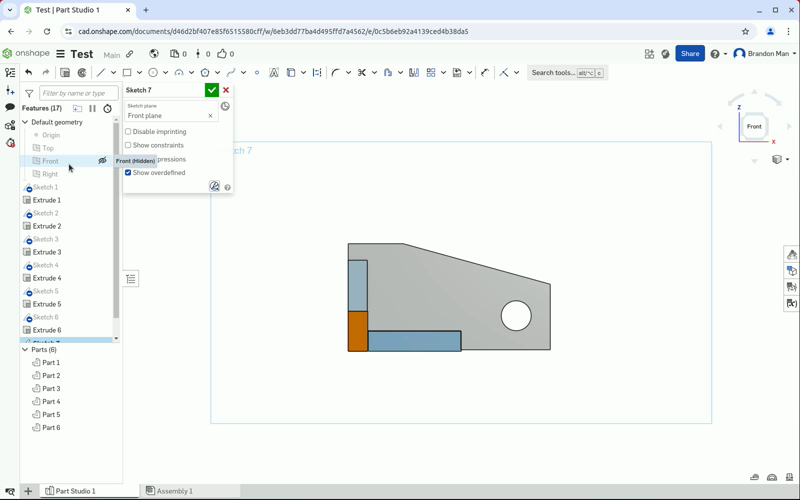
mouse_move(73, 352)
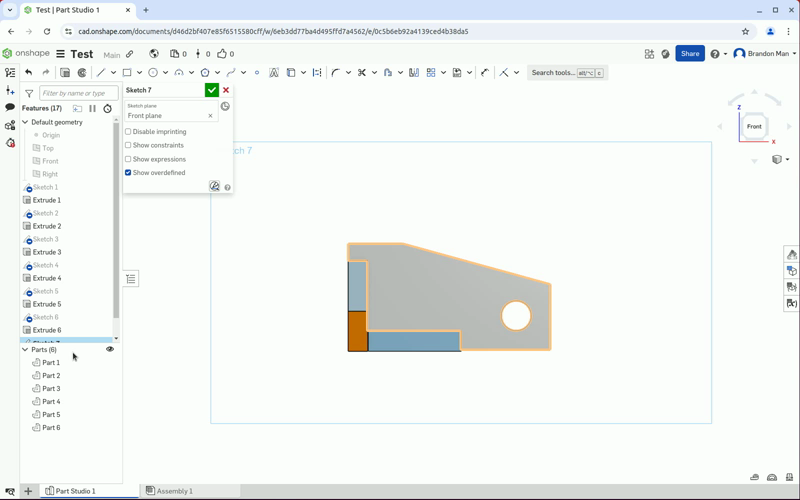
key(y)
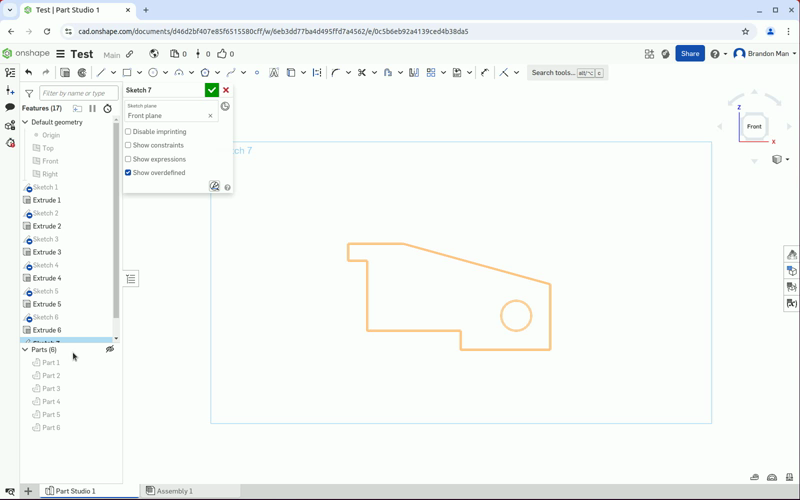
key(l)
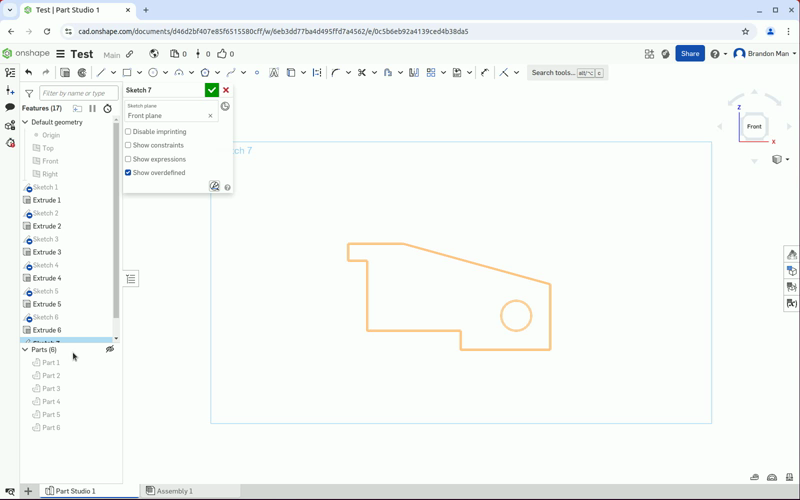
key_down(shift)
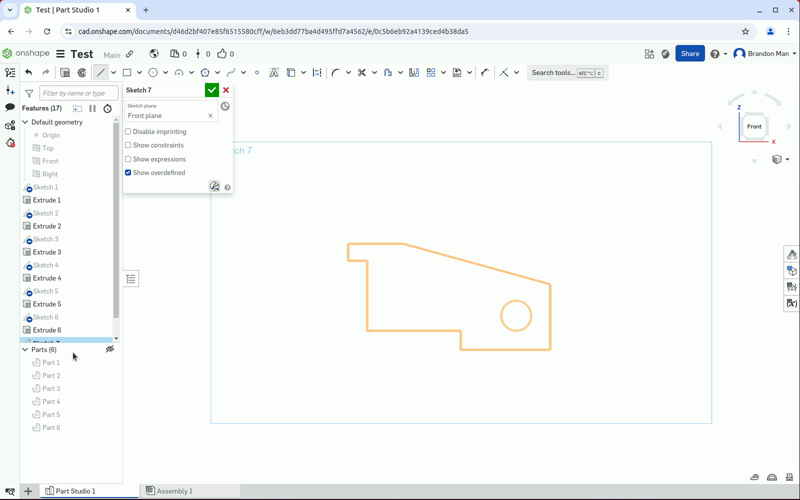
mouse_move(368, 351)
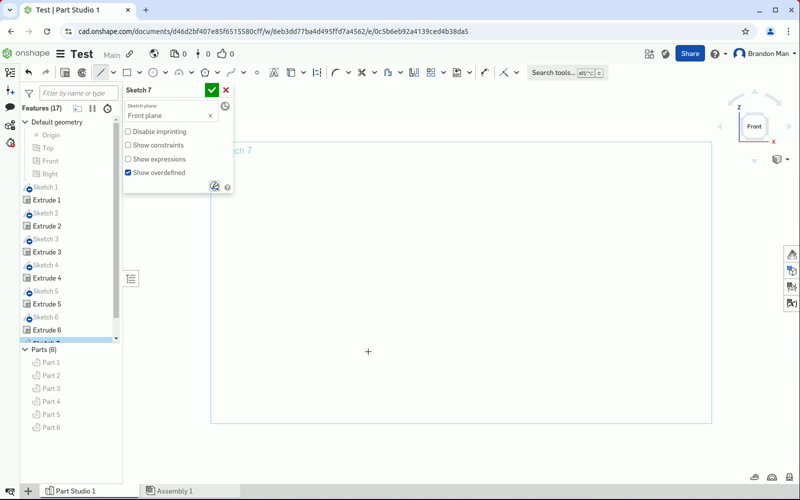
click(368, 351)
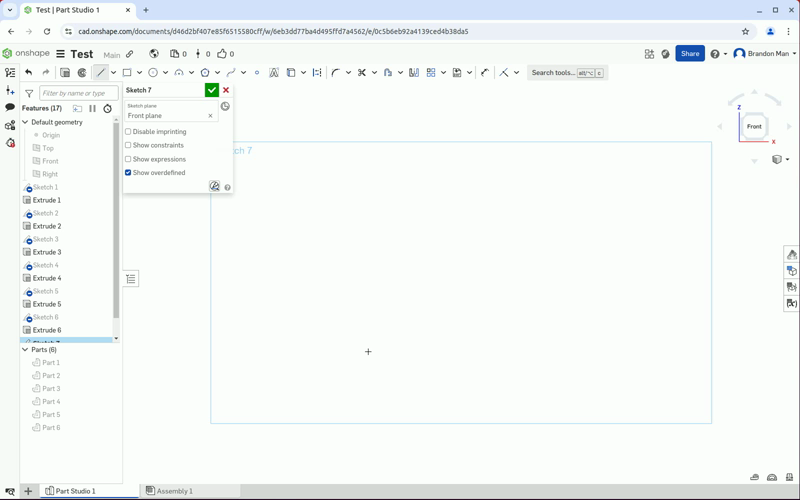
key_up(shift)
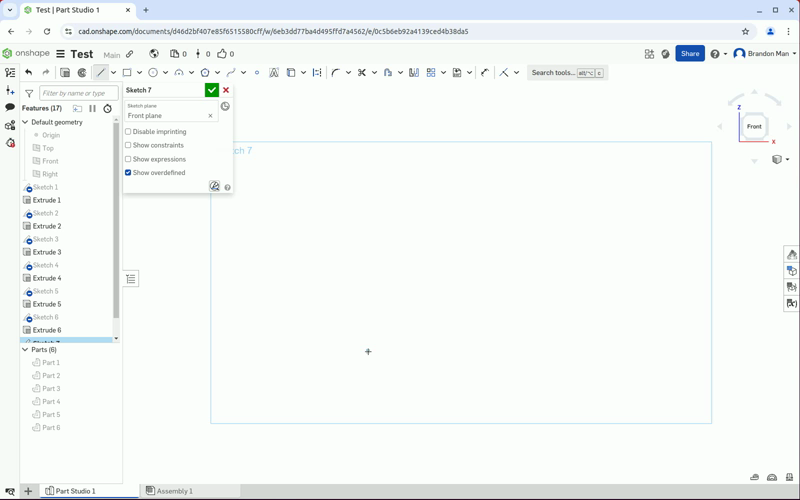
key_down(shift)
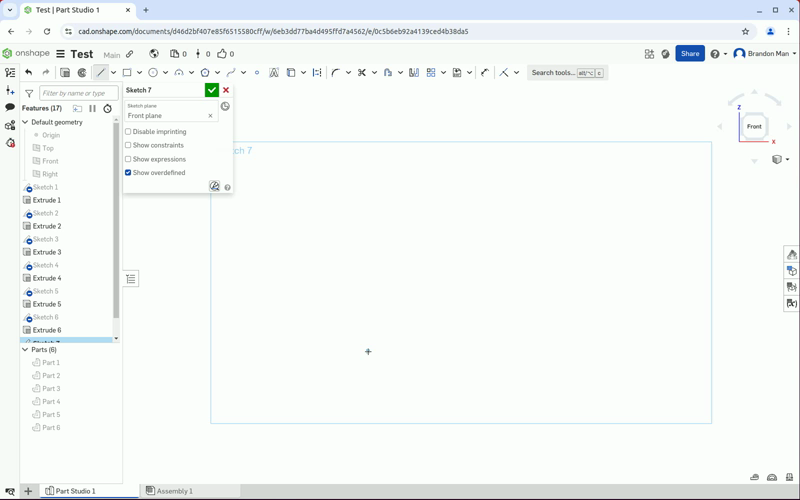
mouse_move(461, 351)
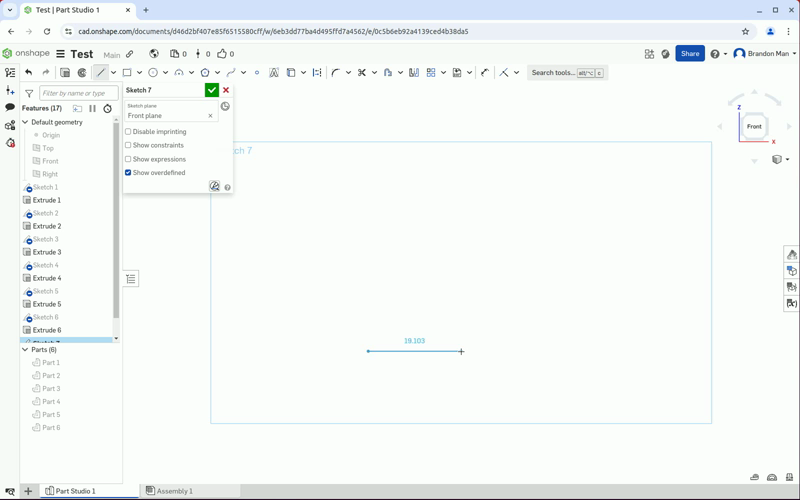
click(461, 351)
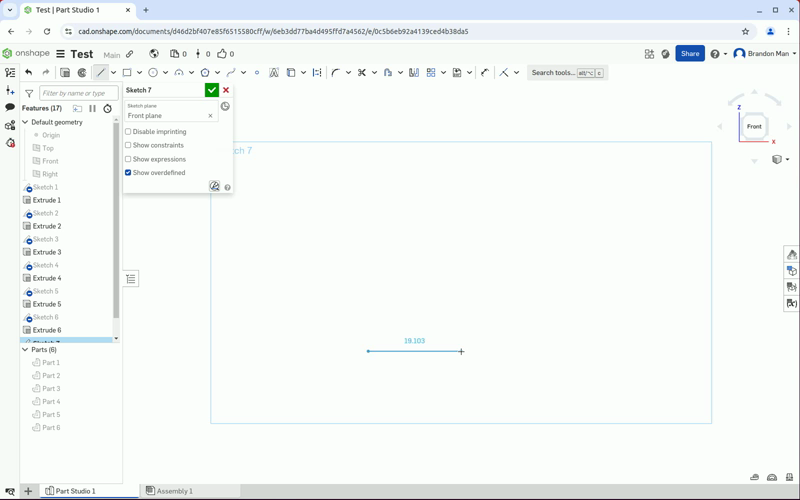
key_up(shift)
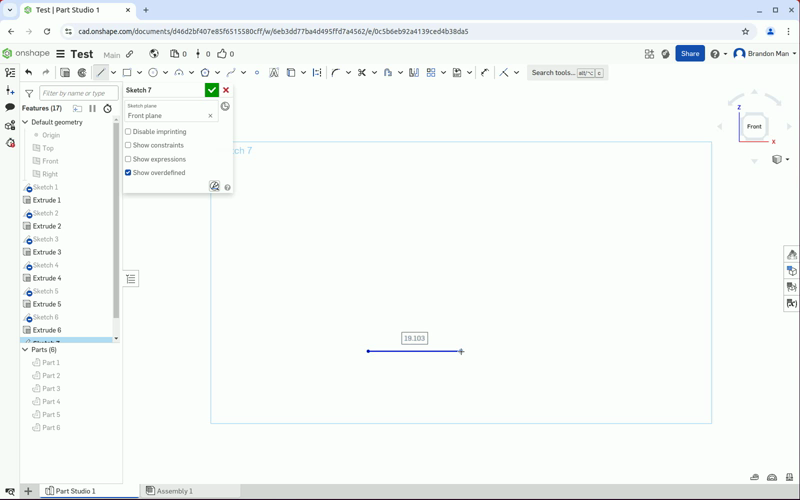
key_down(shift)
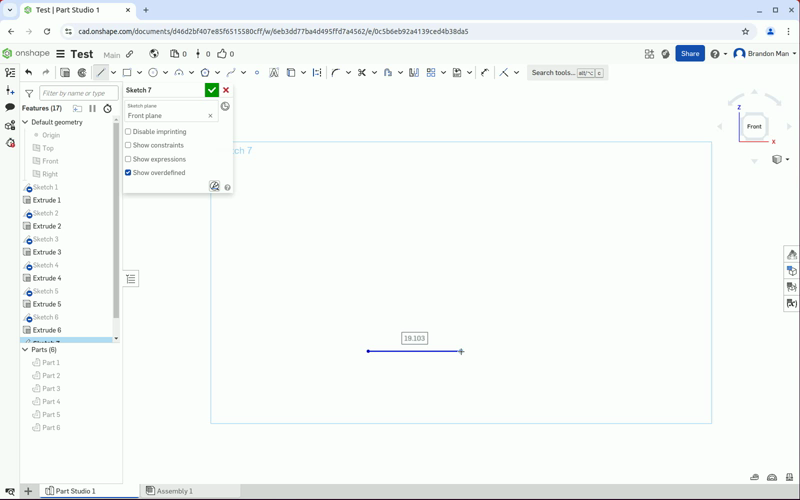
mouse_move(491, 351)
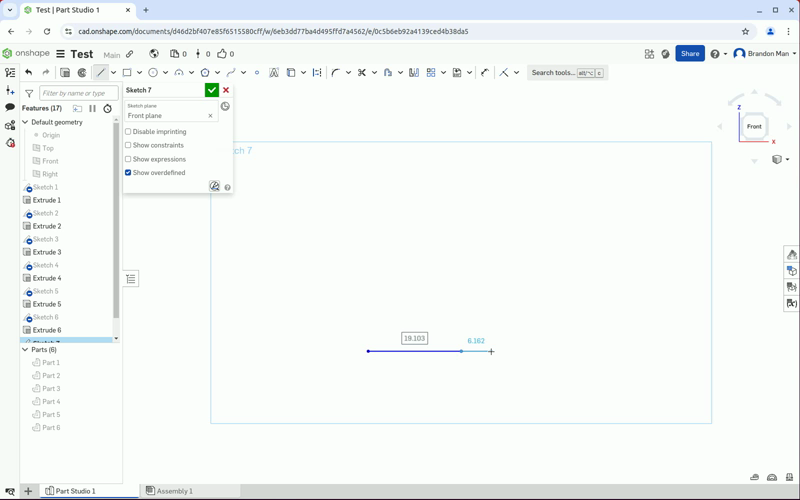
mouse_move(461, 331)
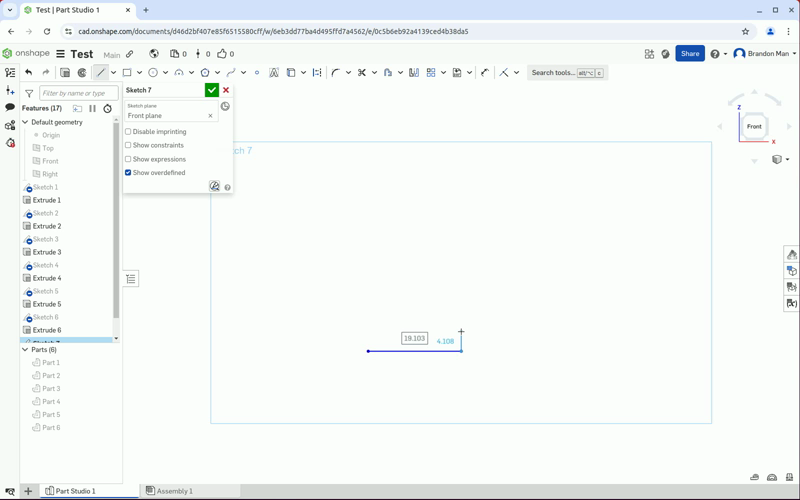
click(461, 331)
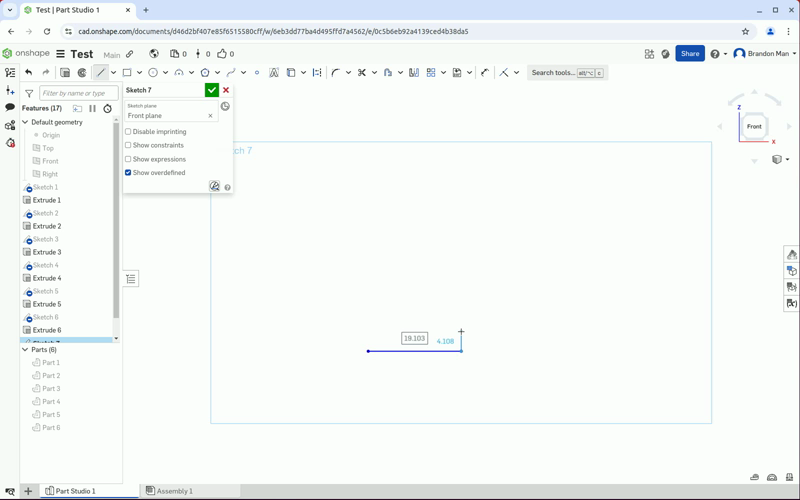
key_up(shift)
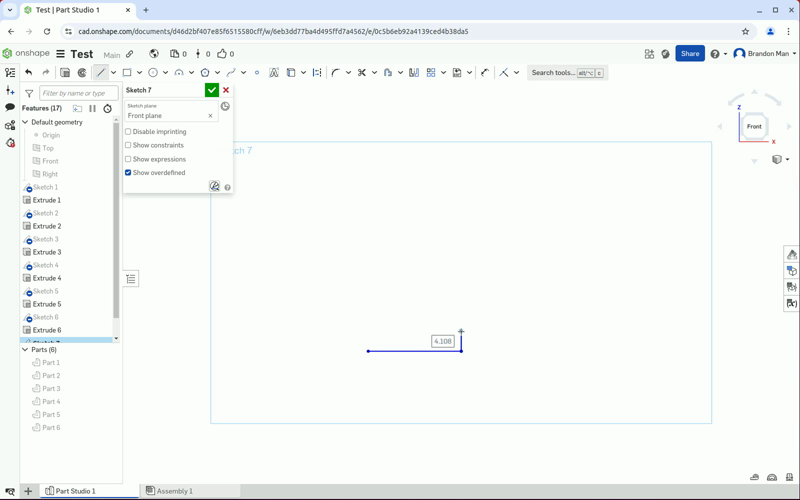
key_down(shift)
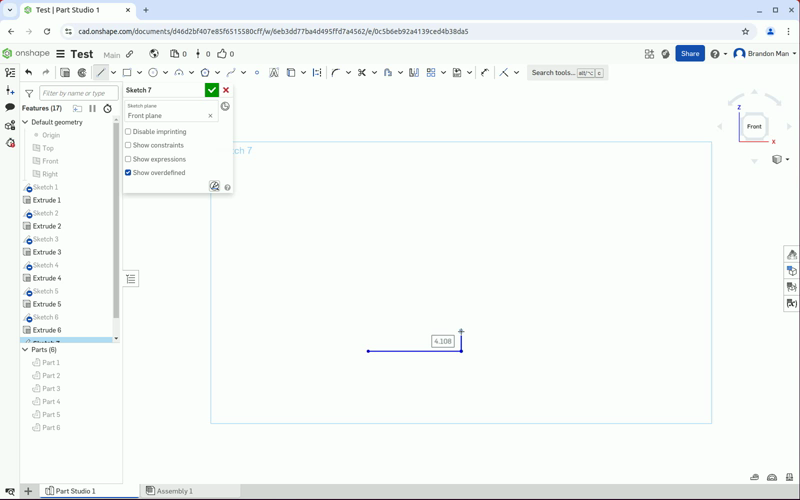
mouse_move(368, 331)
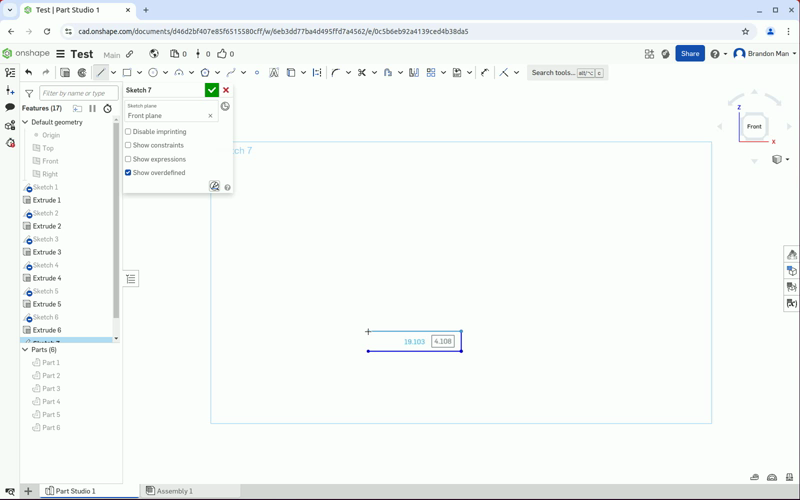
click(368, 331)
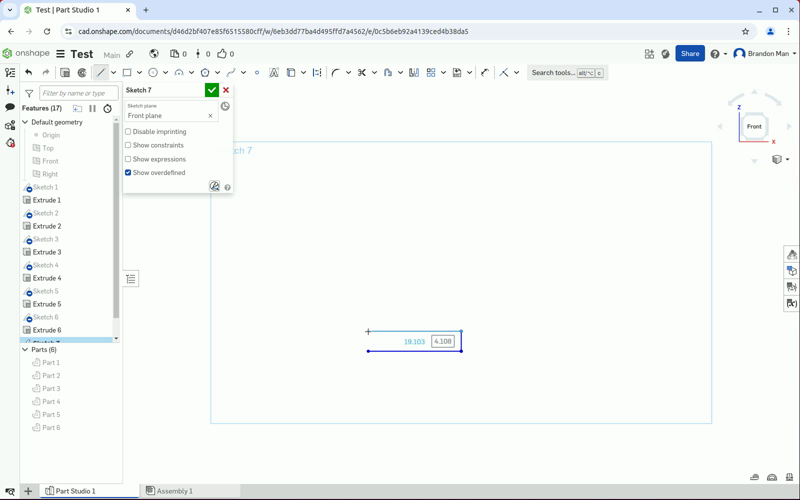
key_up(shift)
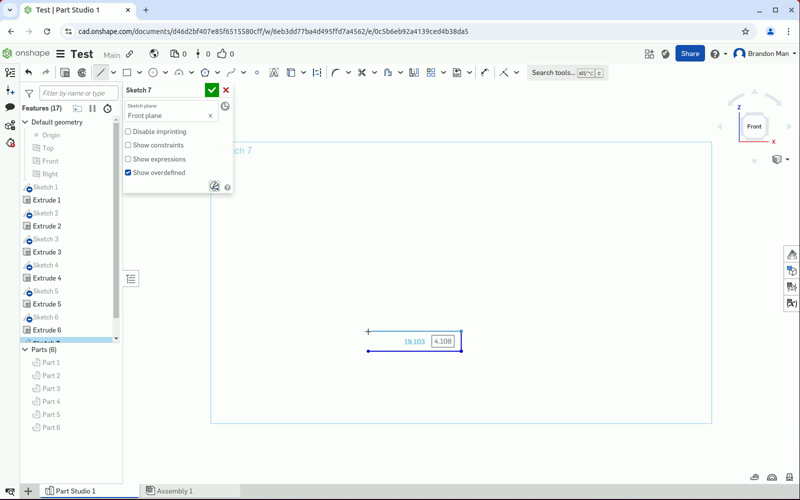
mouse_move(398, 331)
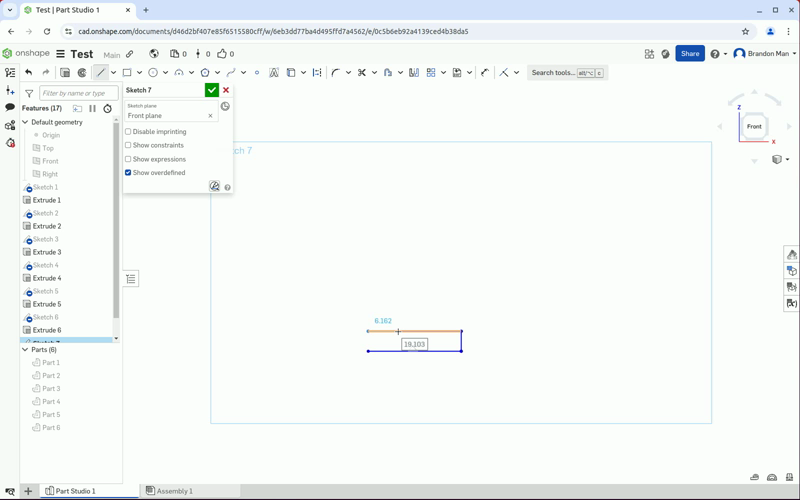
key_down(shift)
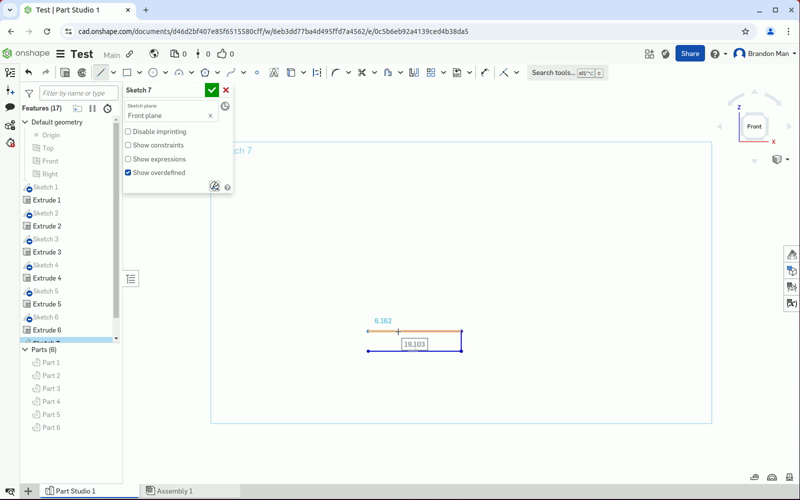
mouse_move(368, 351)
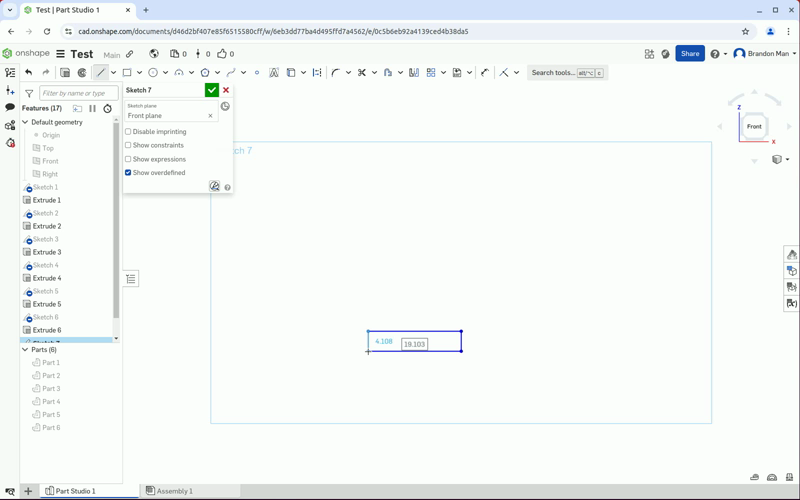
key_up(shift)
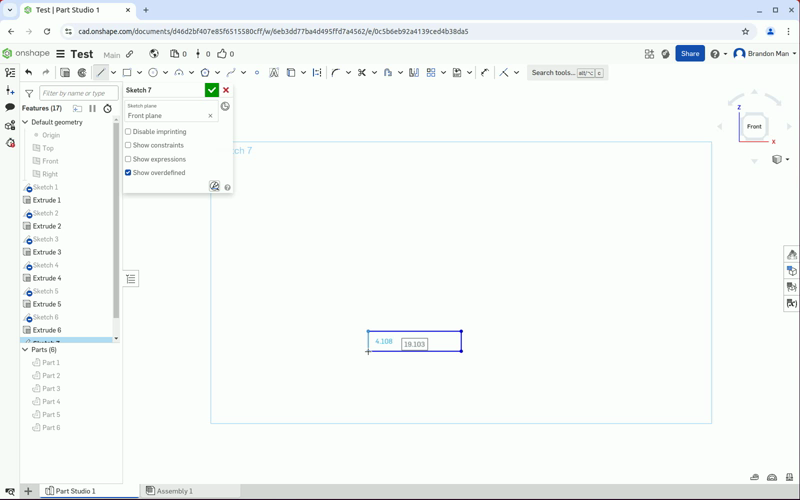
click(368, 351)
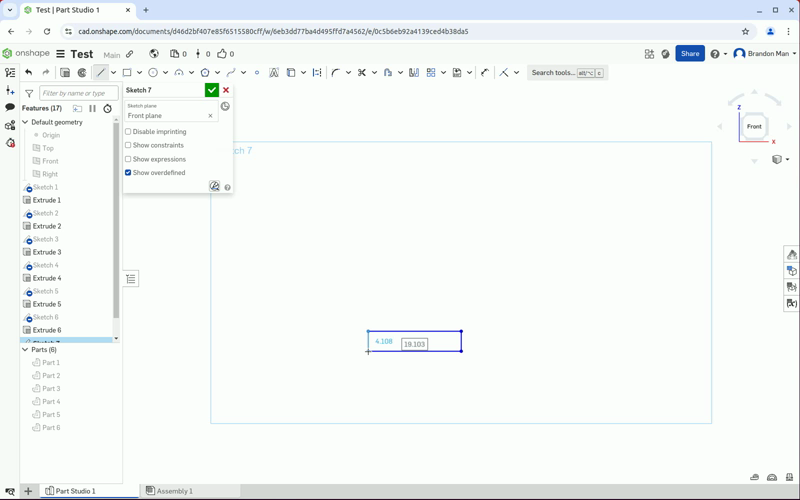
key(esc)
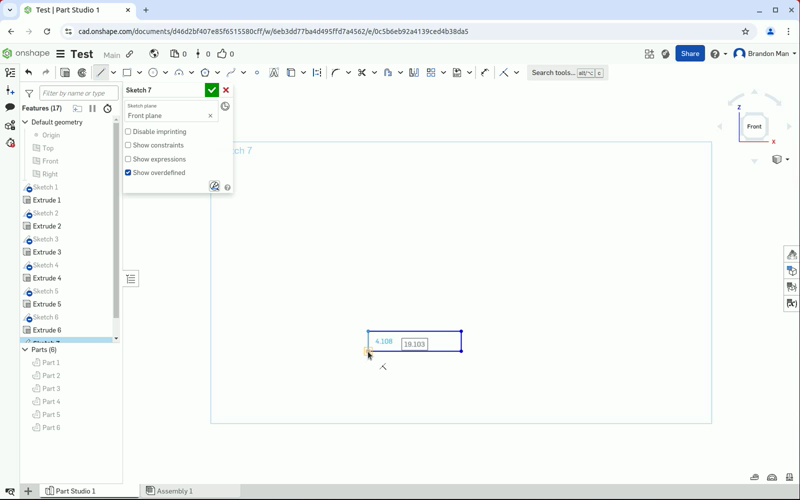
mouse_move(371, 337)
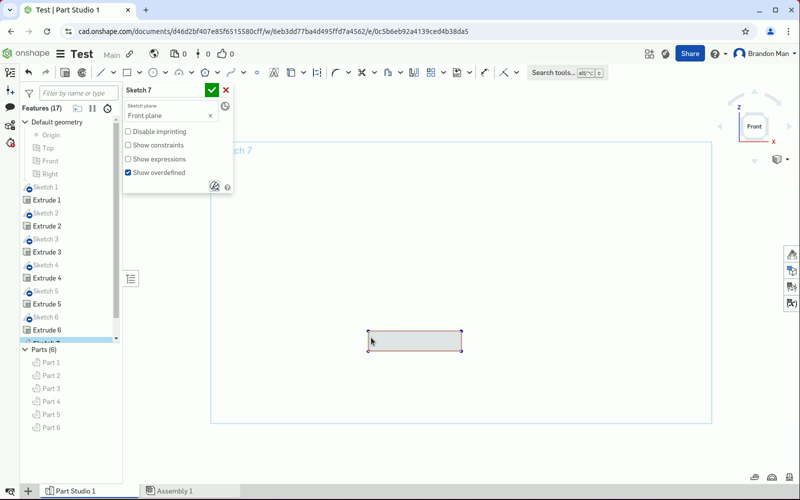
click(371, 337)
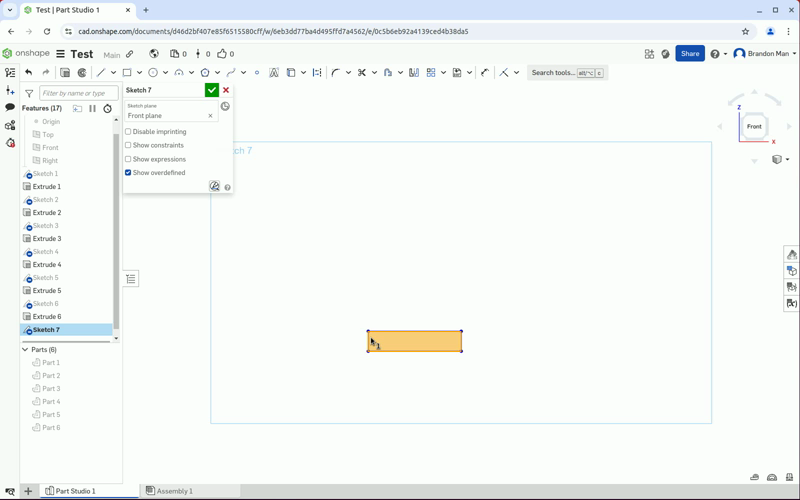
mouse_move(73, 352)
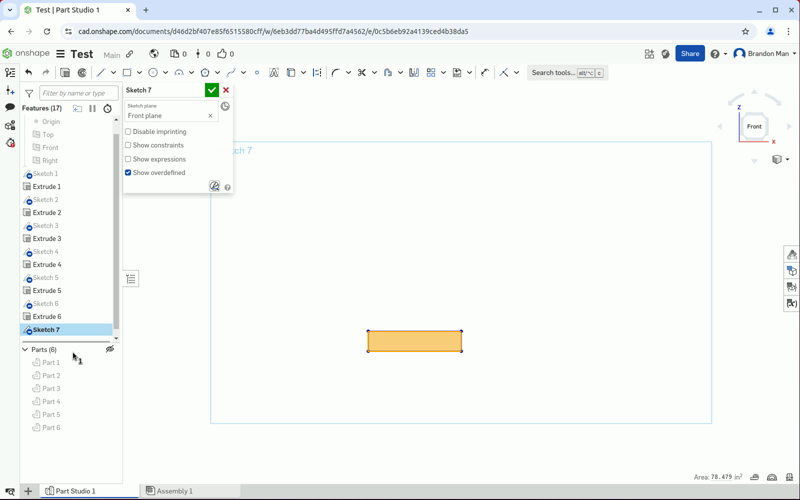
key(shift+y)
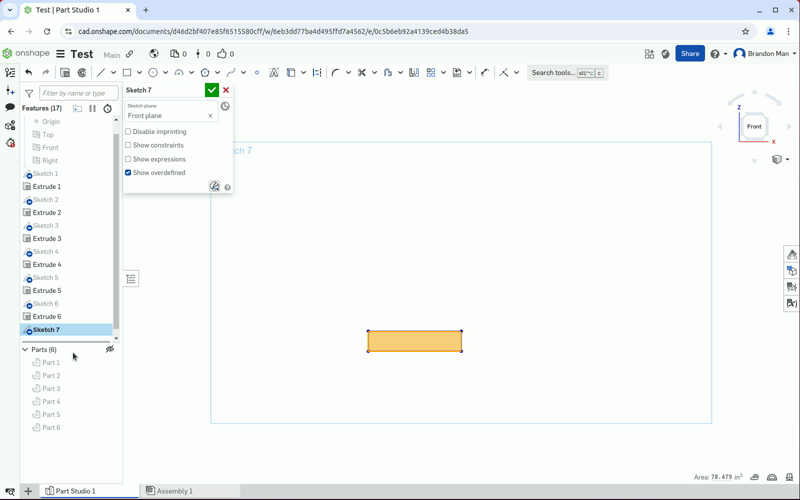
key(shift+e)
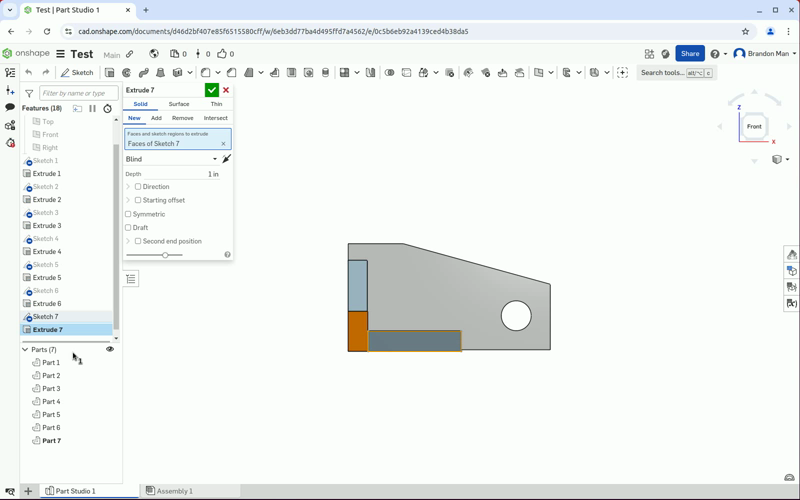
mouse_move(143, 106)
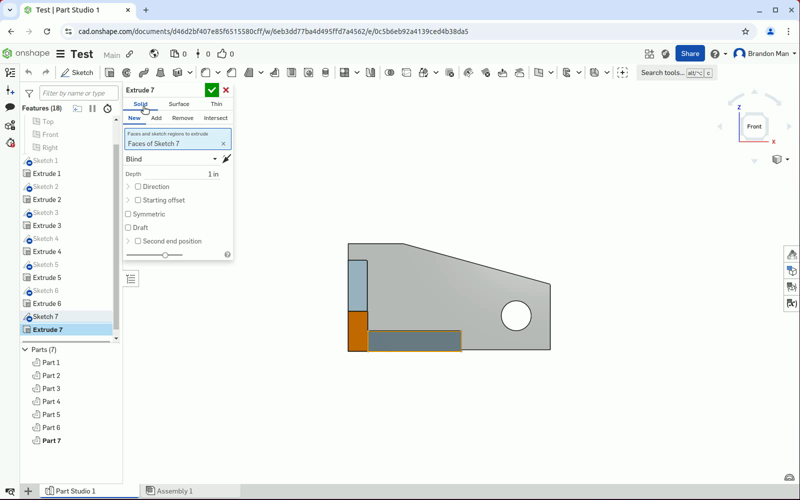
click(143, 106)
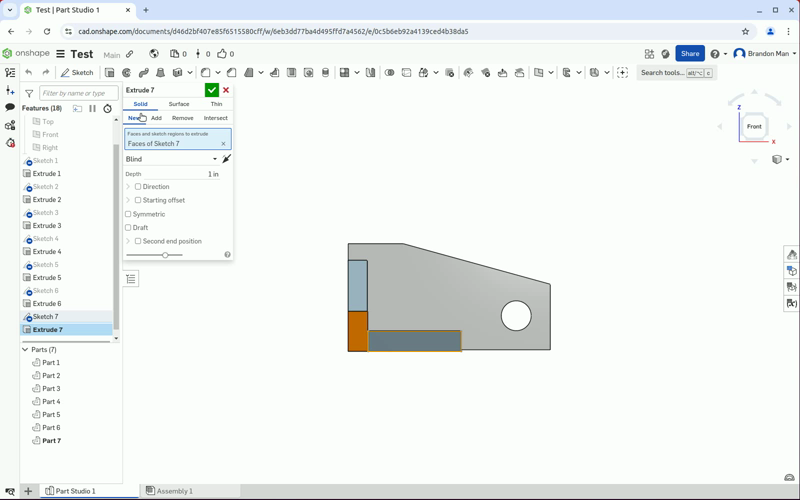
mouse_move(137, 120)
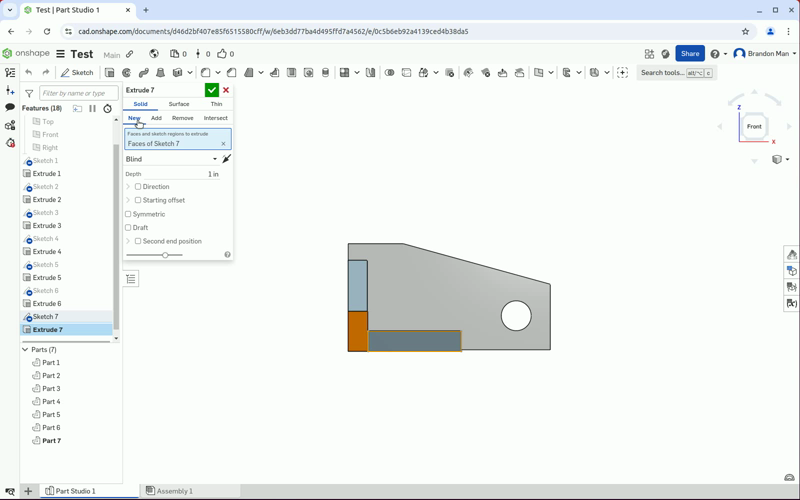
click(137, 120)
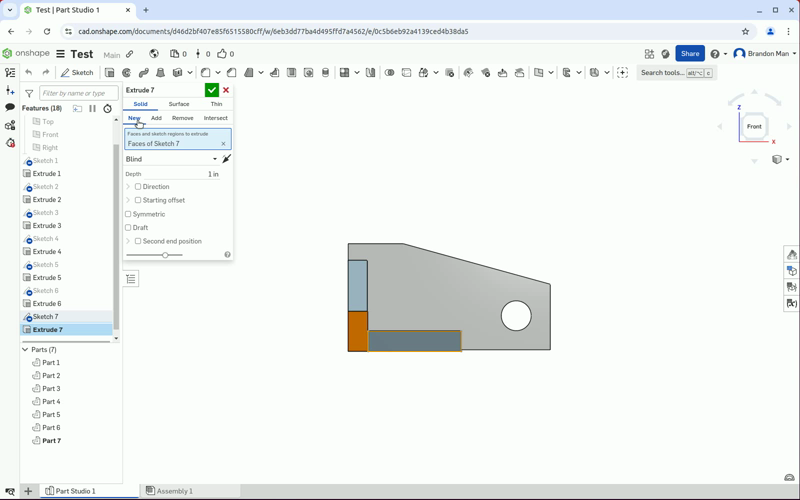
key(tab, 4)
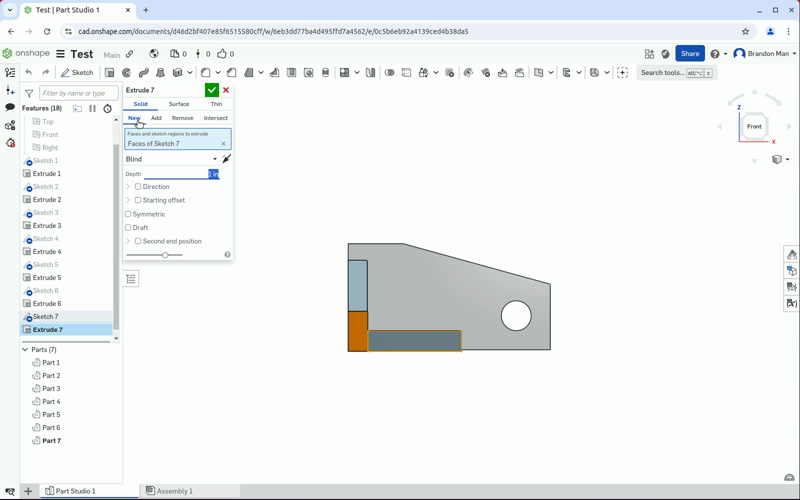
text(16.128)
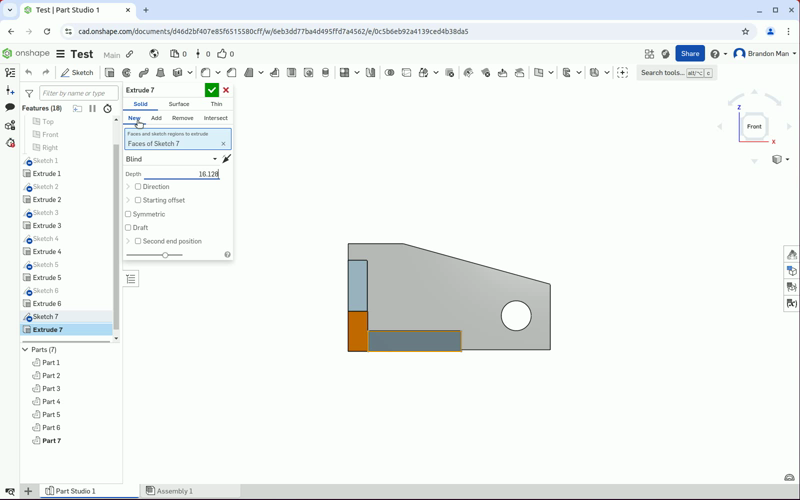
key(enter)
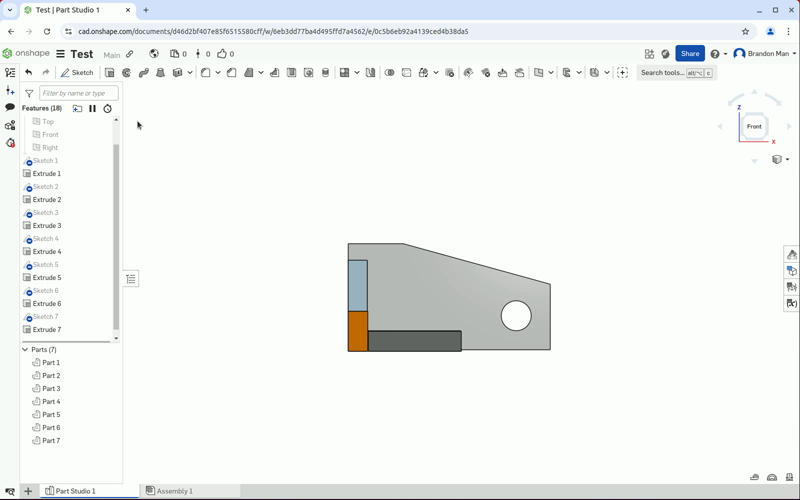
key(shift+h)
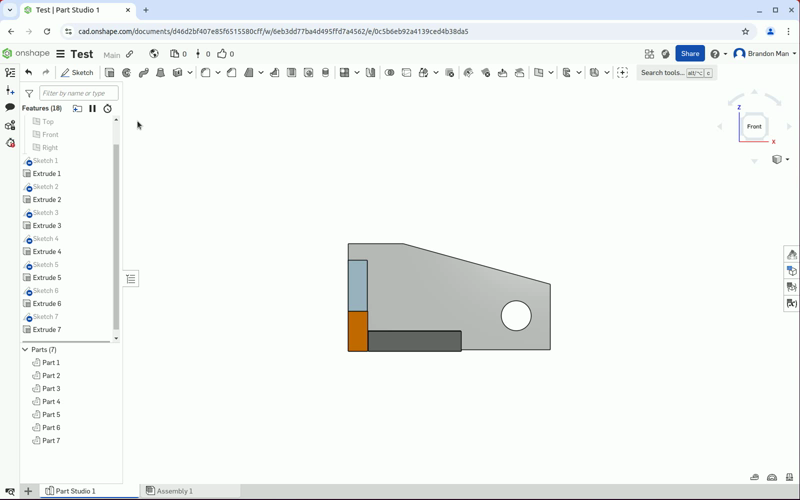
key(shift+h)
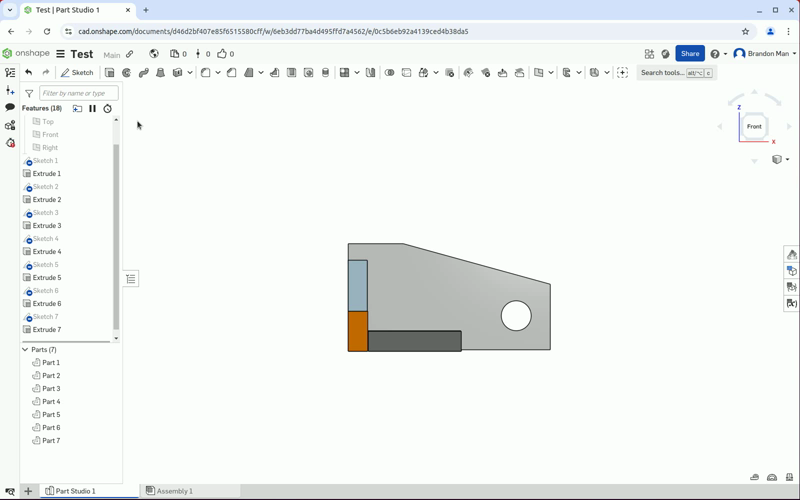
mouse_move(69, 163)
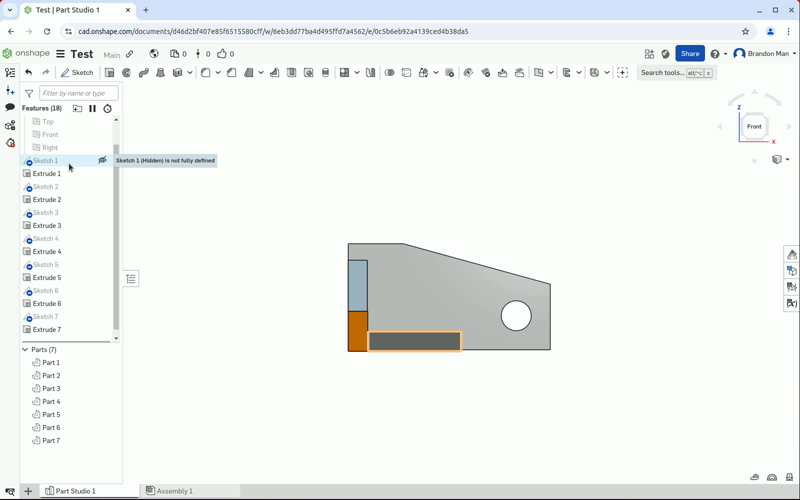
click(69, 163)
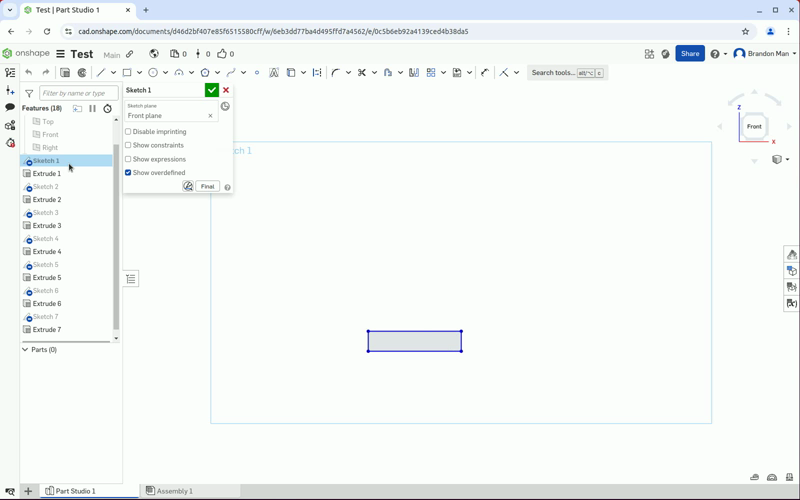
mouse_move(229, 92)
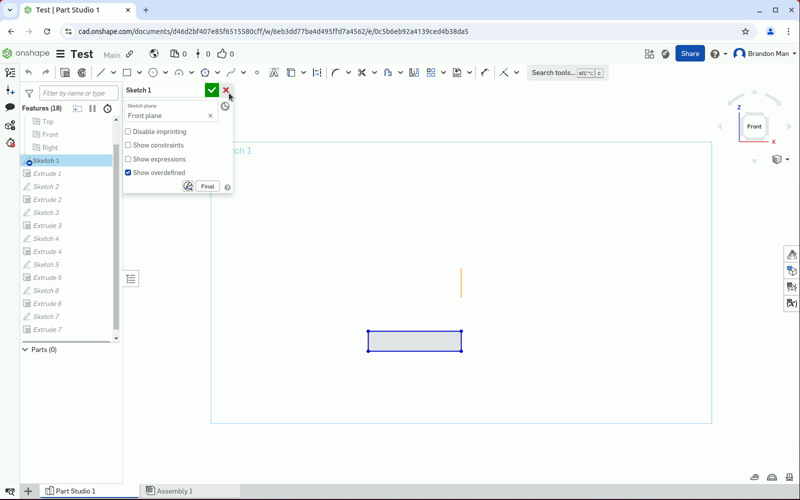
click(229, 92)
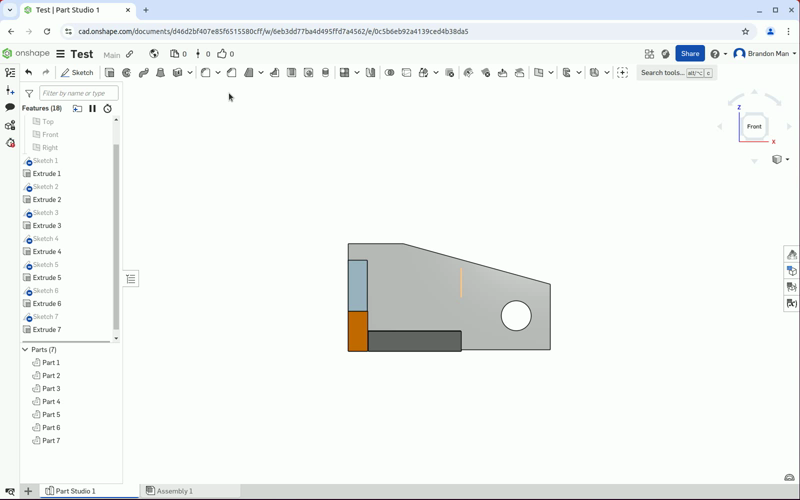
mouse_move(73, 352)
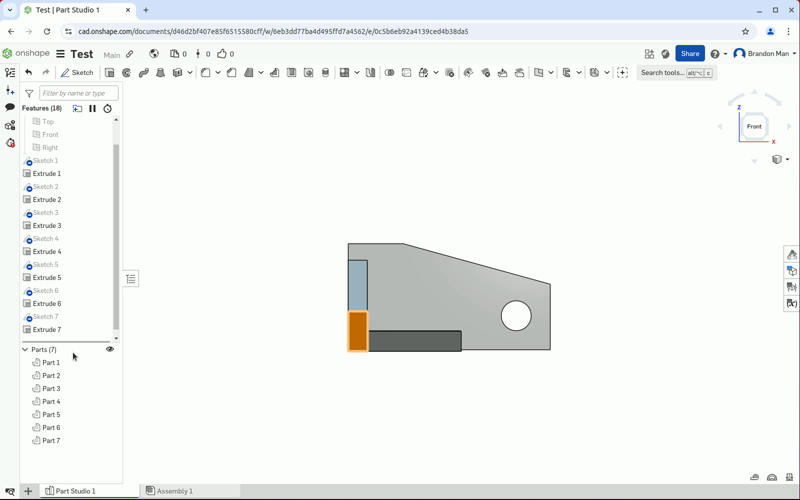
key(y)
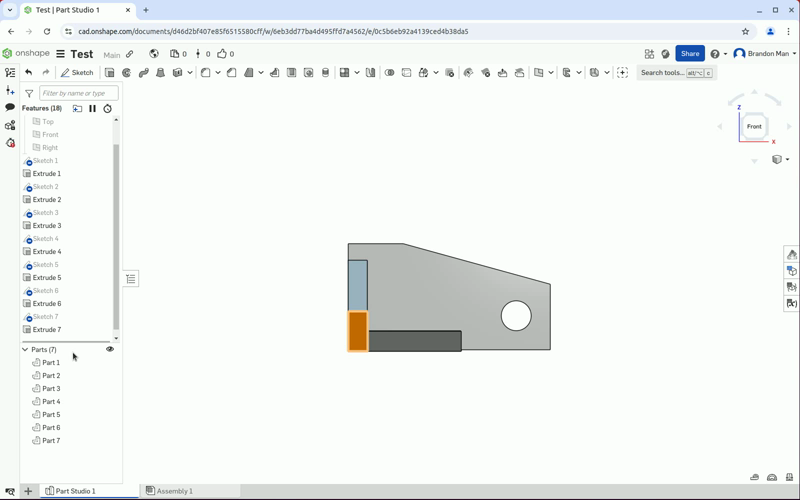
key(shift+p)
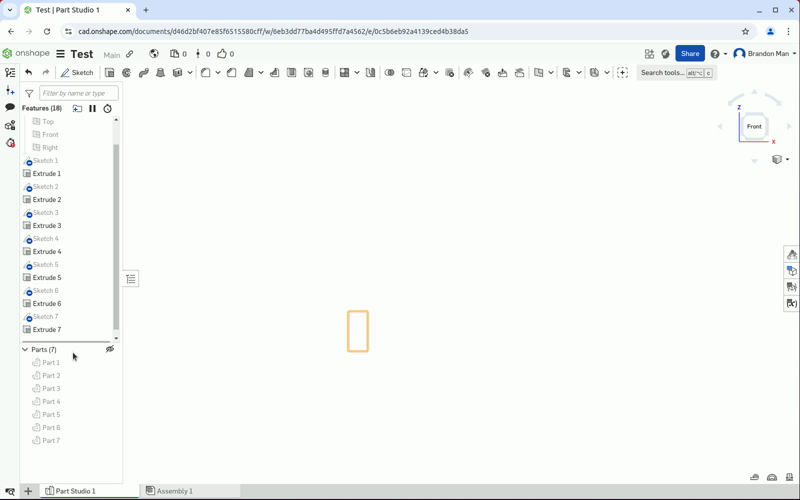
key(space)
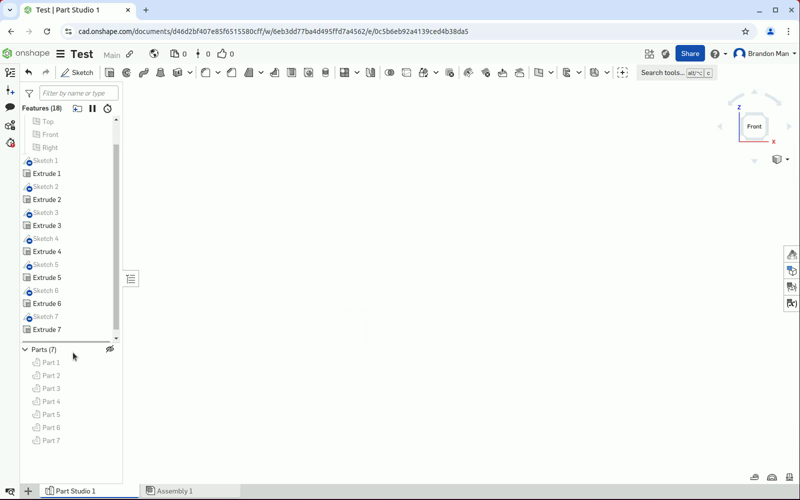
key_down(shift)
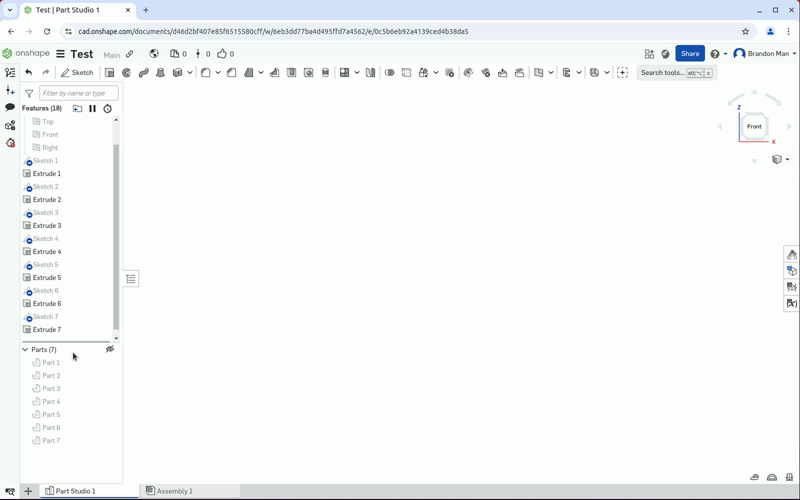
key(left)
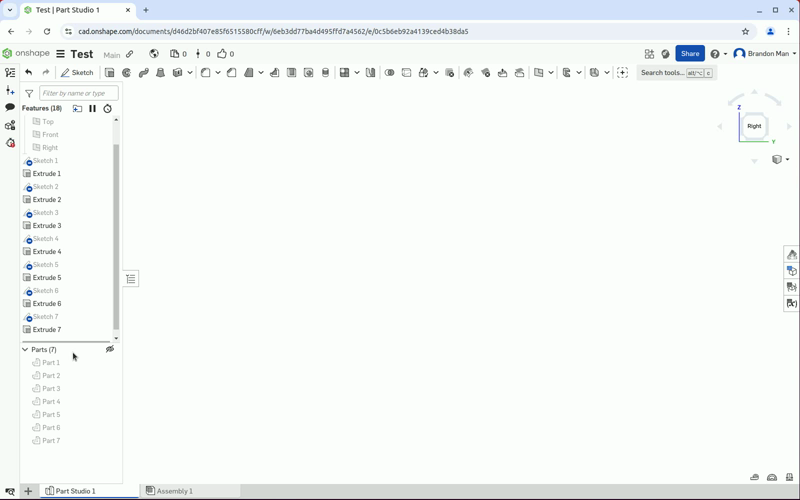
key_up(shift)
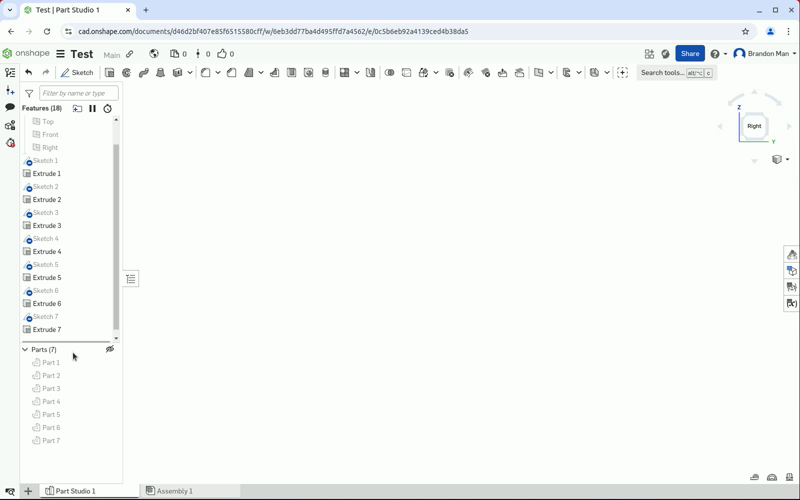
mouse_move(73, 352)
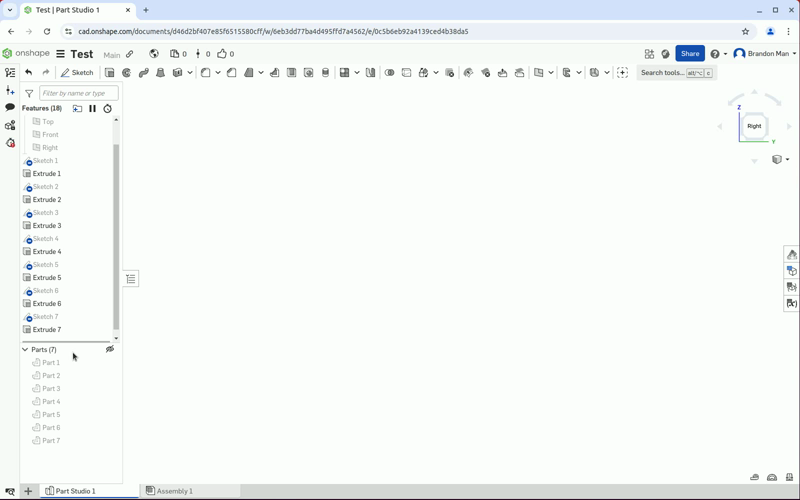
key(shift+y)
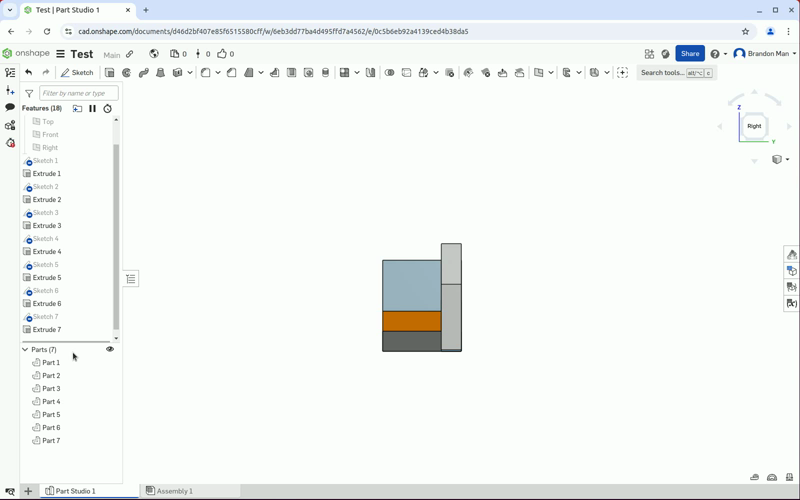
mouse_move(541, 75)
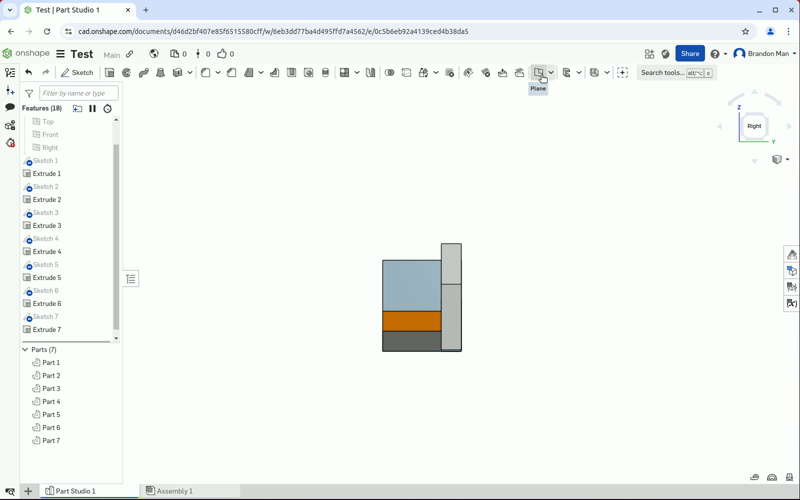
click(541, 75)
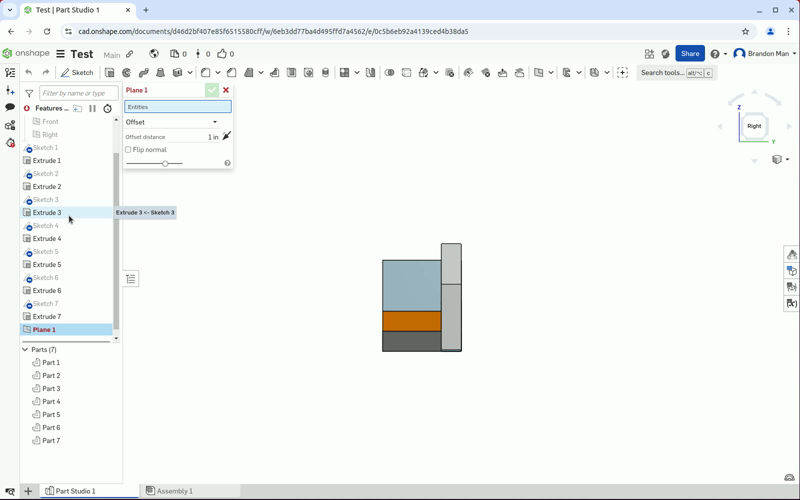
scroll(3)
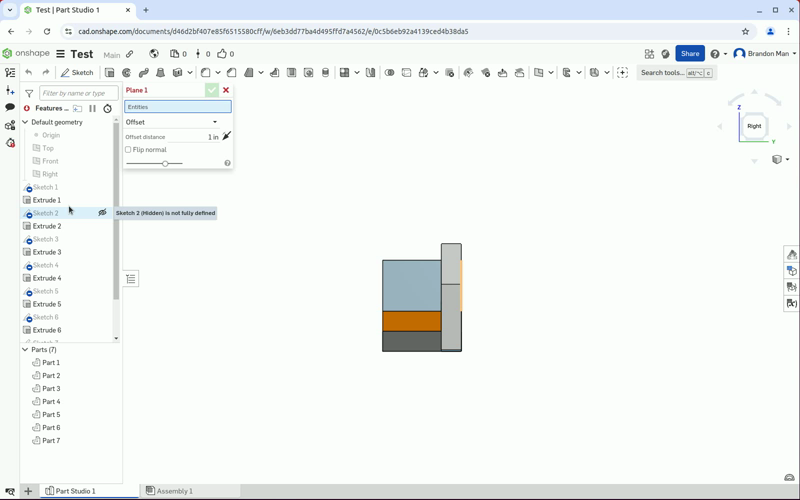
mouse_move(69, 176)
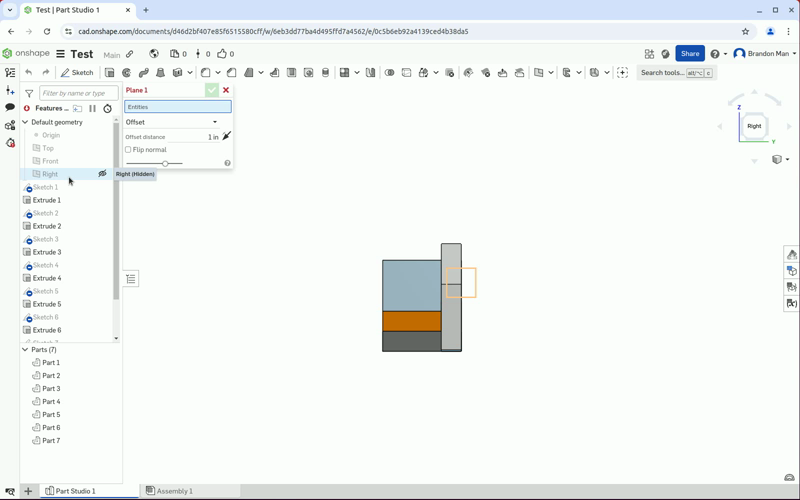
click(69, 176)
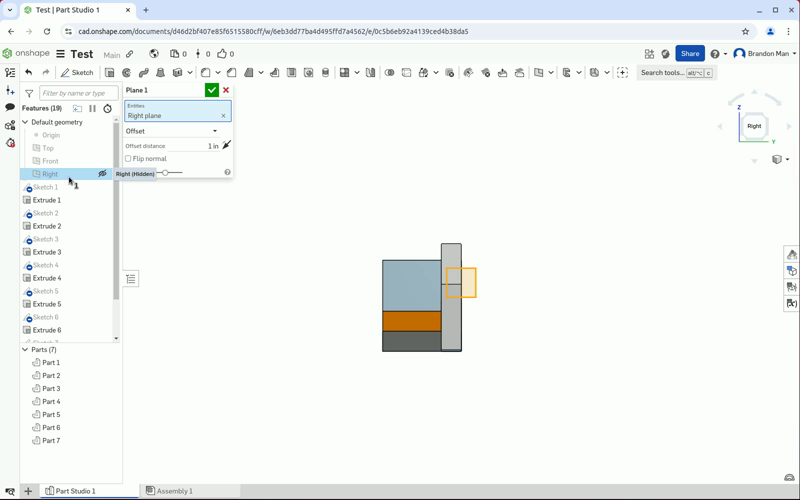
key(tab, 2)
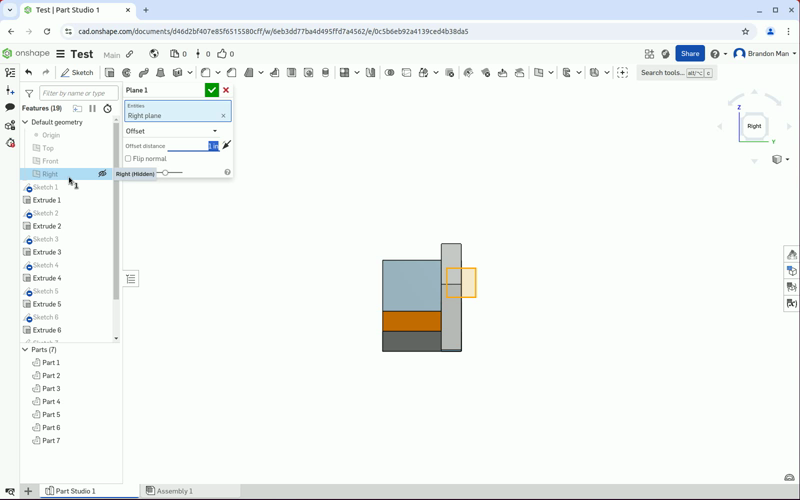
text(19.01)
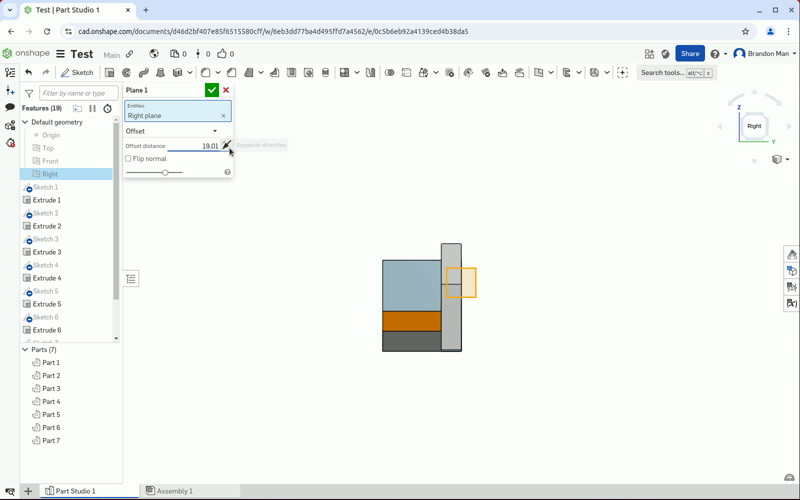
mouse_move(229, 147)
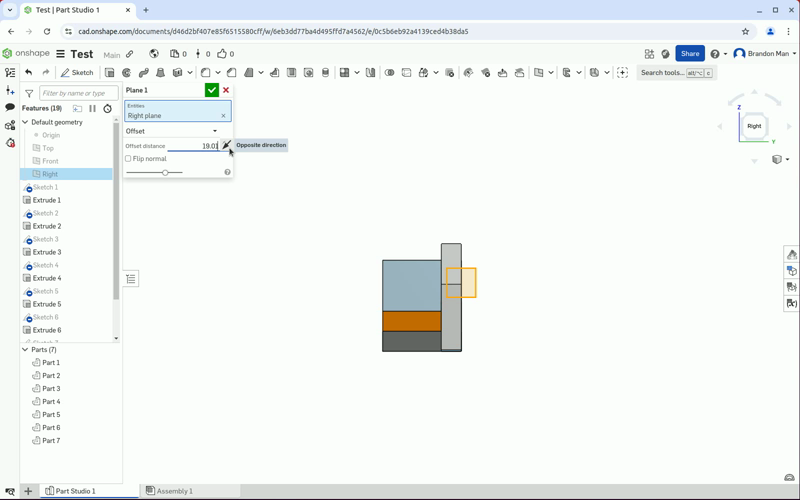
click(229, 147)
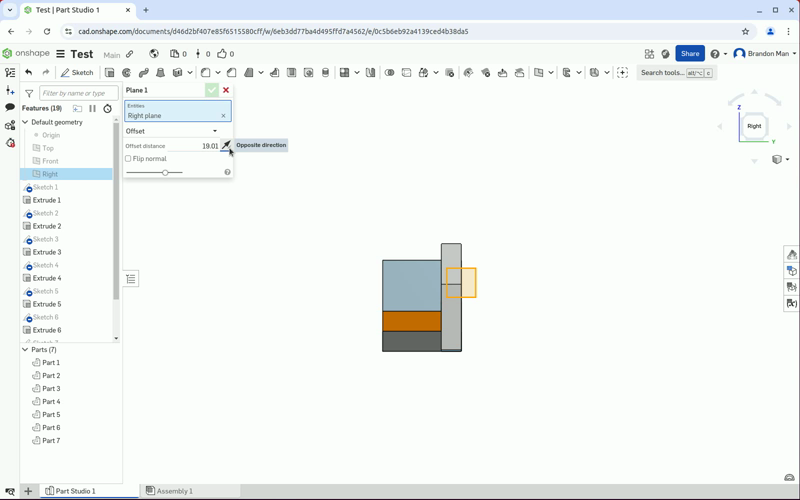
key(enter, 2)
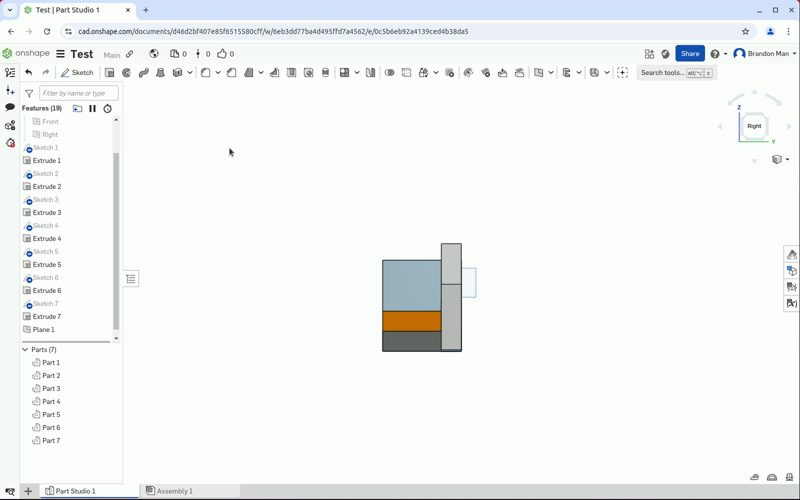
key(shift+s)
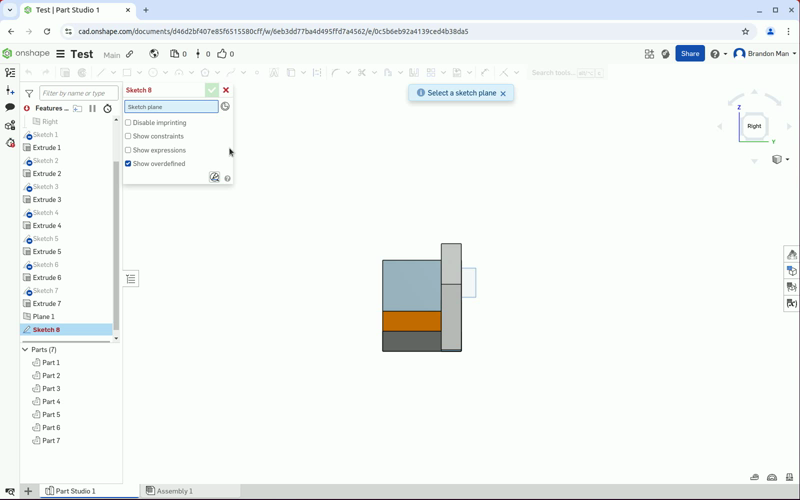
mouse_move(69, 319)
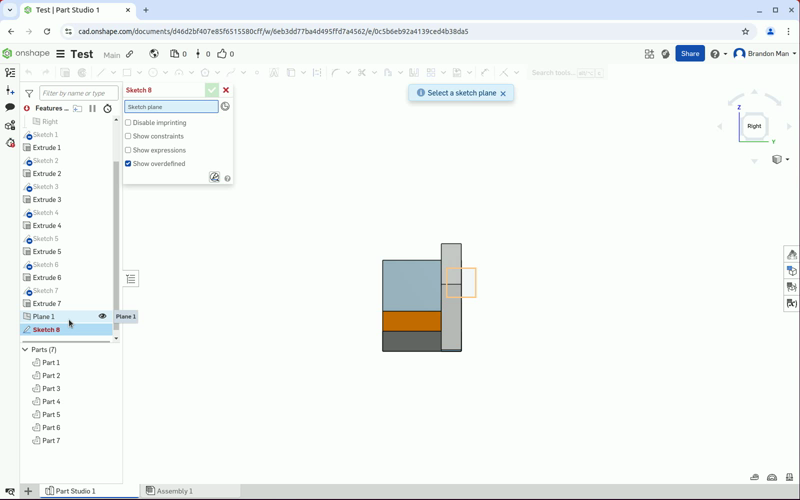
click(69, 319)
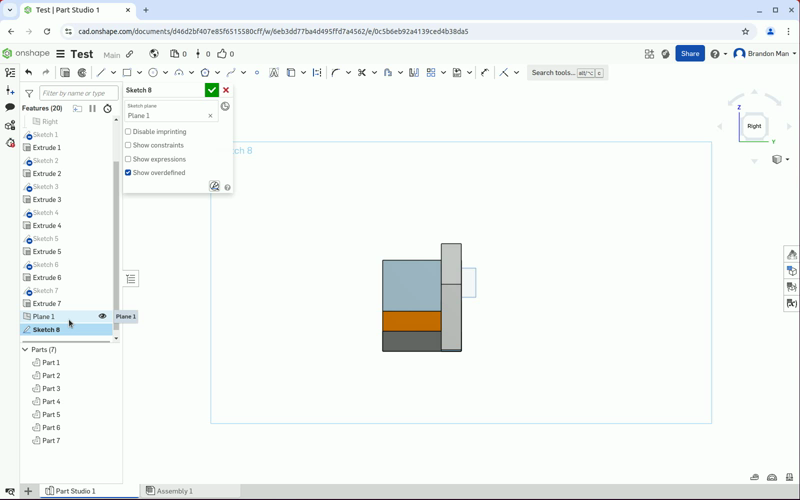
mouse_move(73, 352)
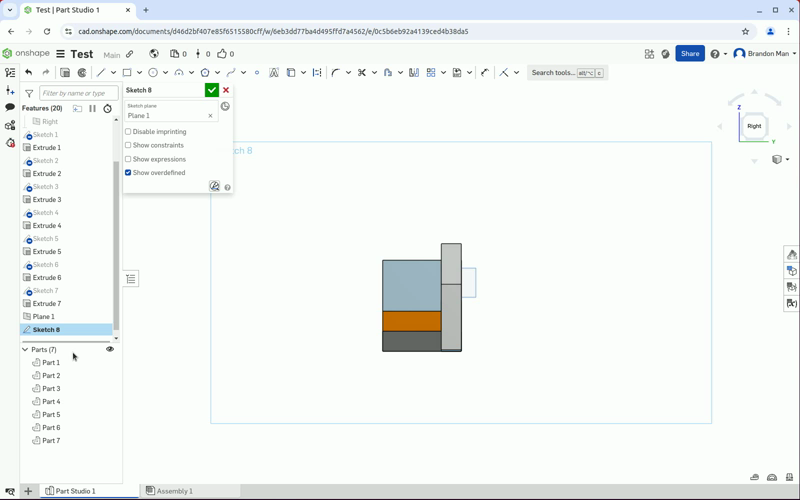
key(y)
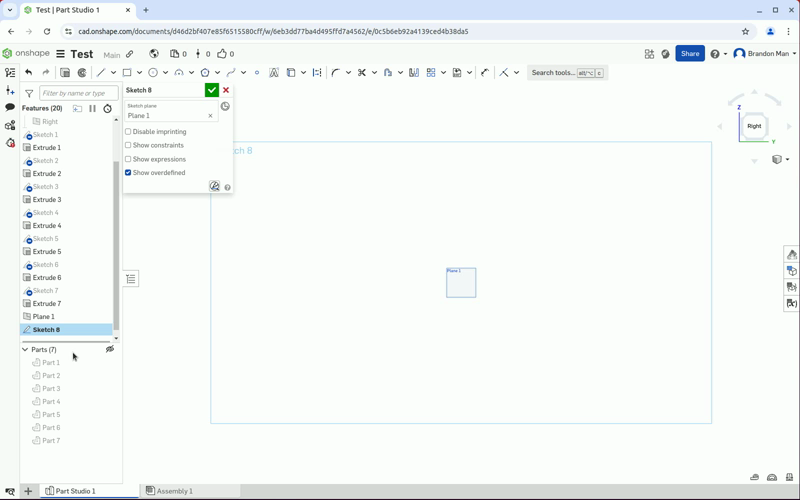
key(l)
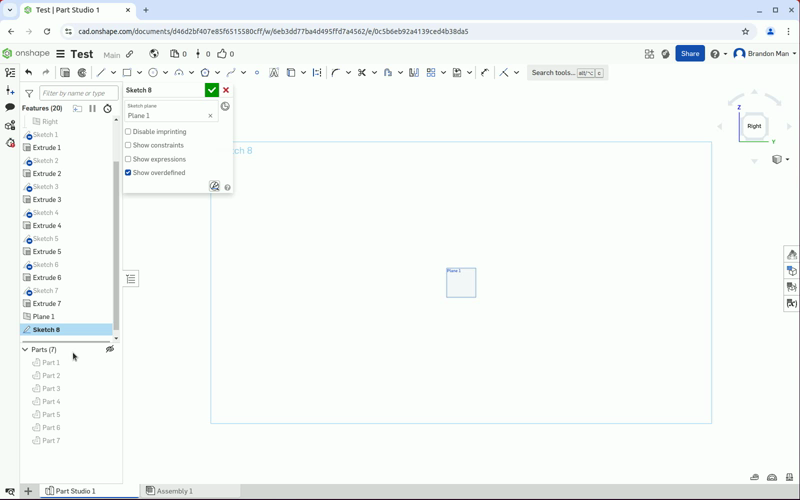
key_down(shift)
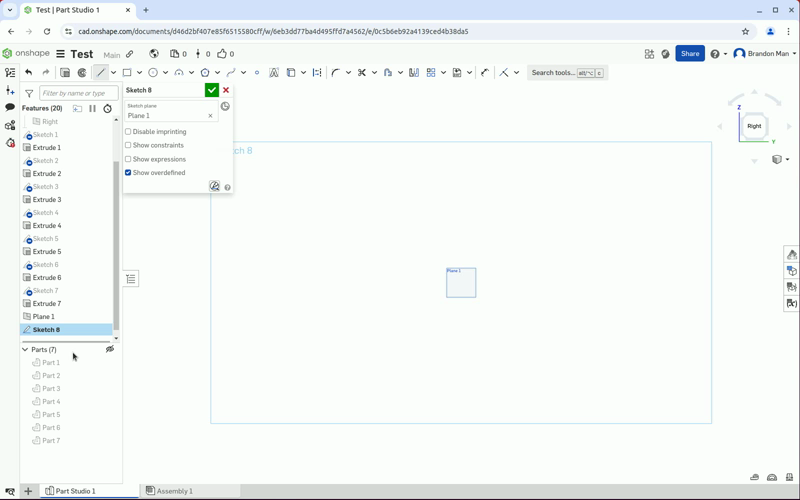
mouse_move(382, 311)
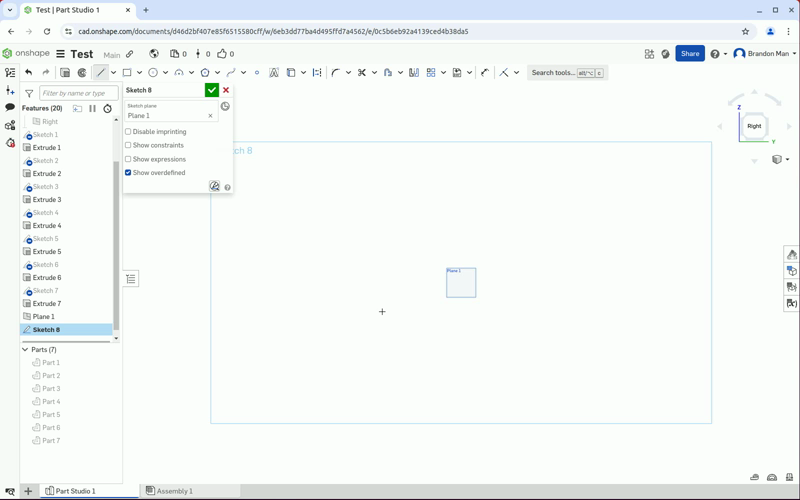
click(382, 311)
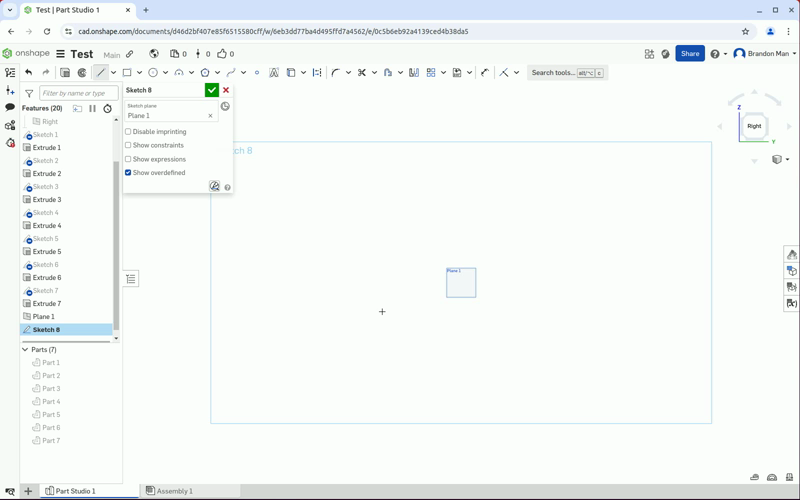
key_up(shift)
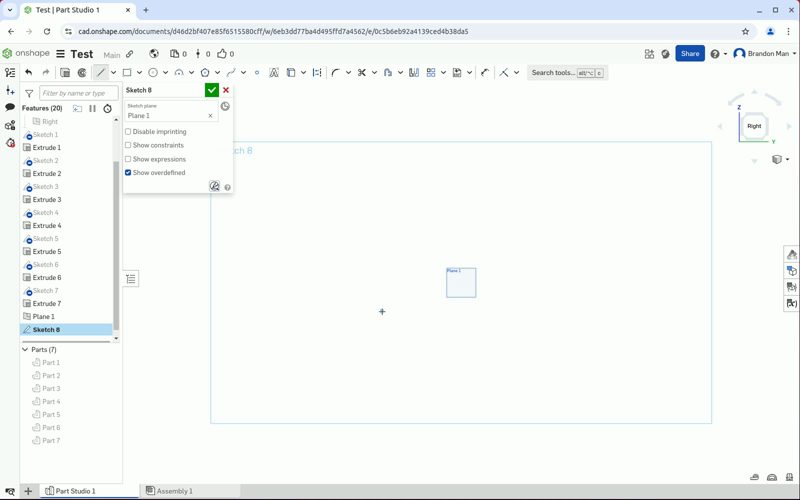
key_down(shift)
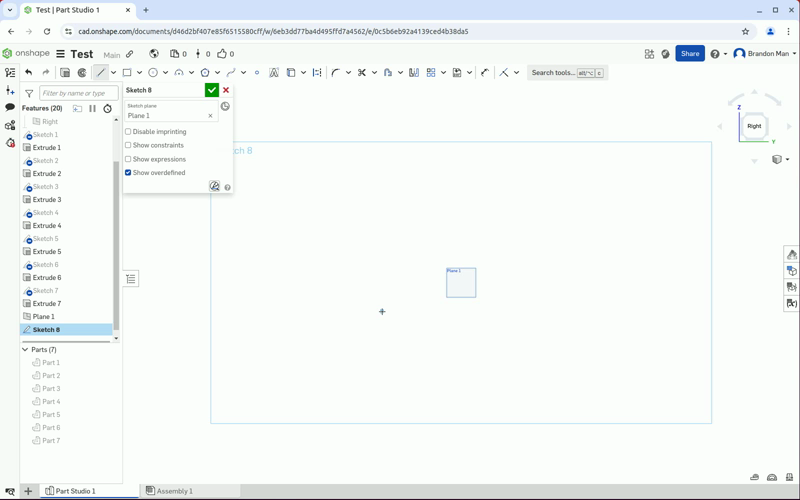
mouse_move(412, 311)
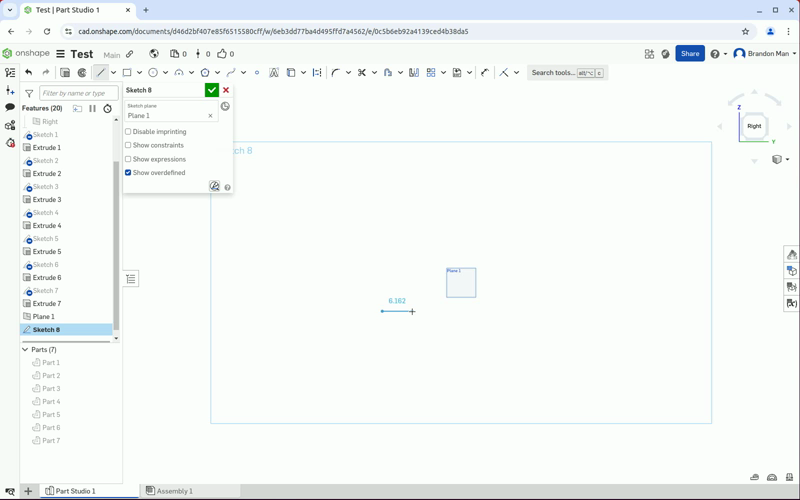
mouse_move(411, 260)
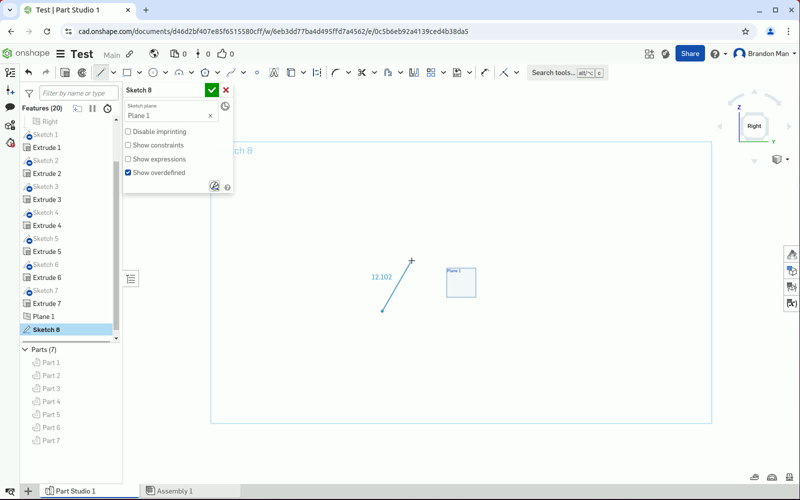
click(411, 260)
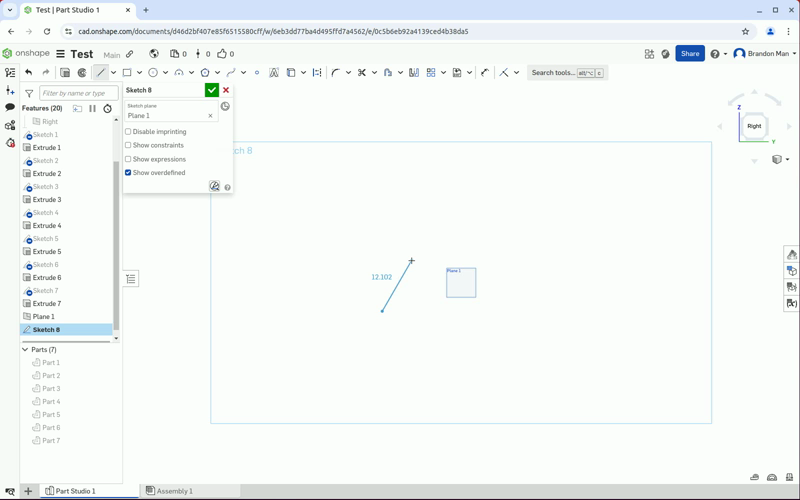
key_up(shift)
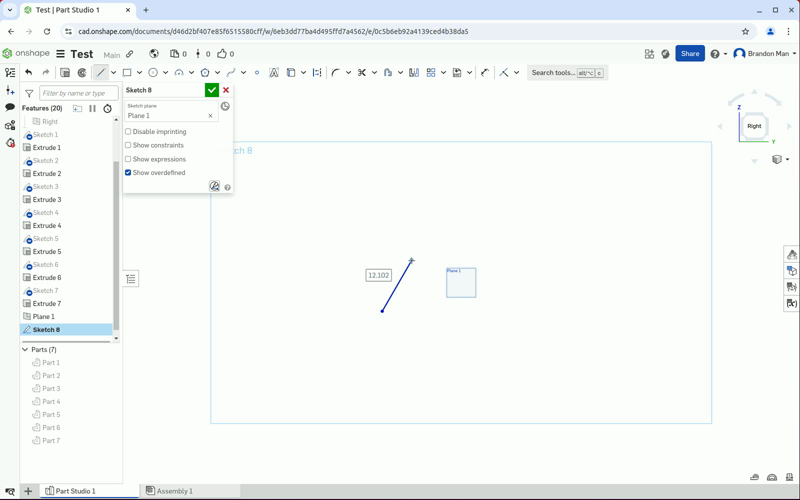
key_down(shift)
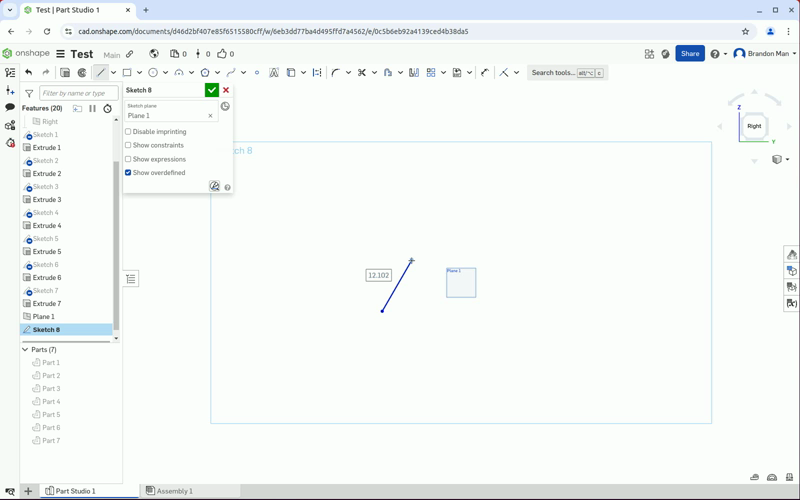
mouse_move(441, 260)
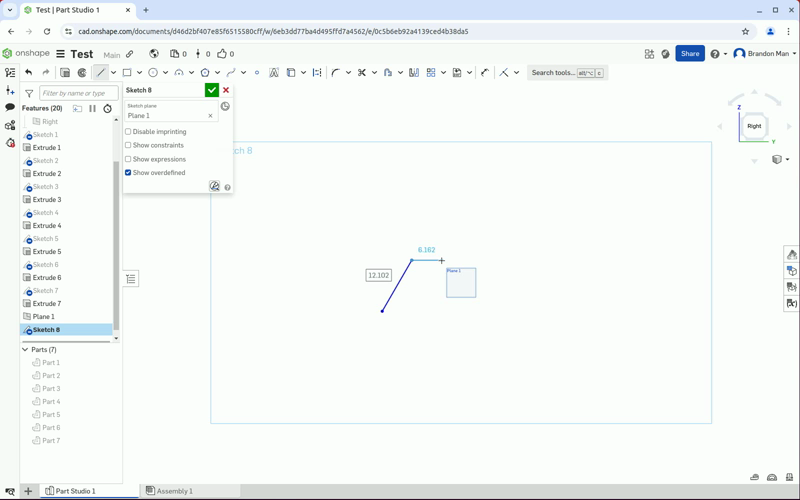
mouse_move(382, 260)
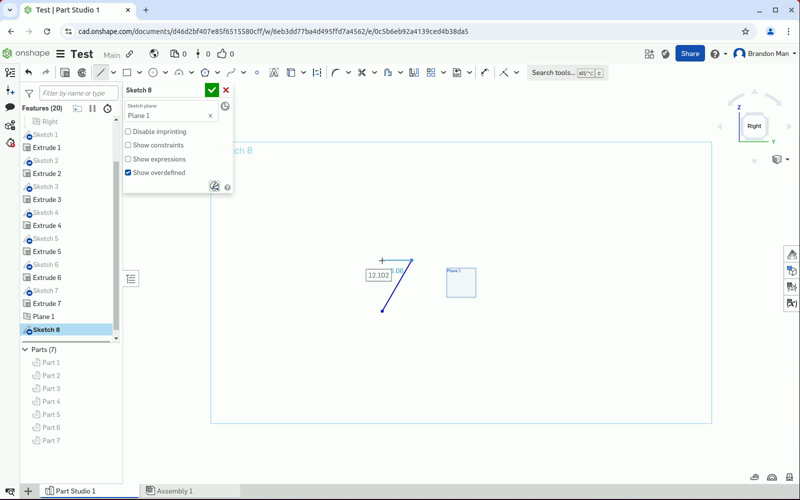
click(382, 260)
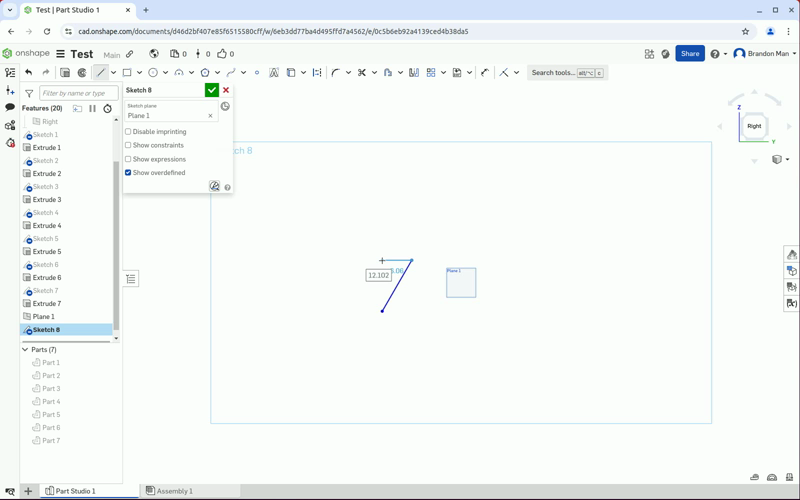
key_up(shift)
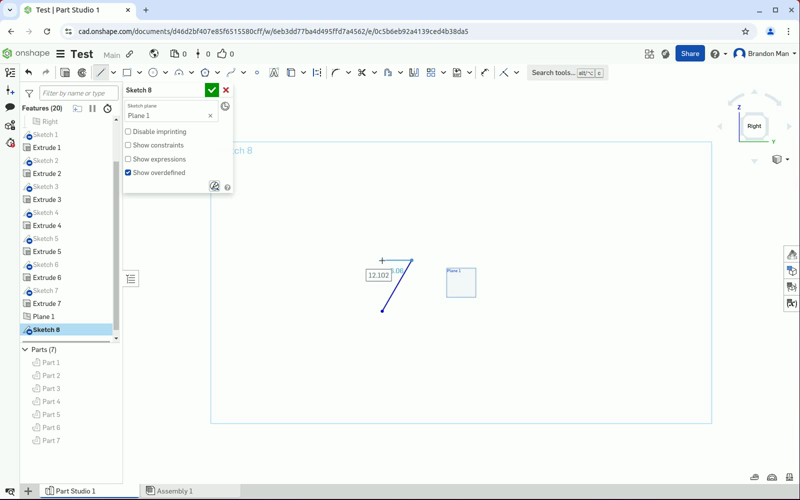
mouse_move(412, 260)
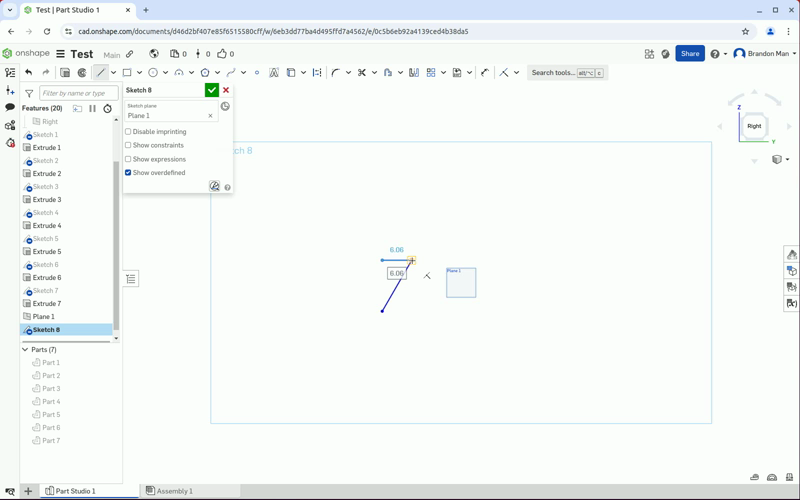
key_down(shift)
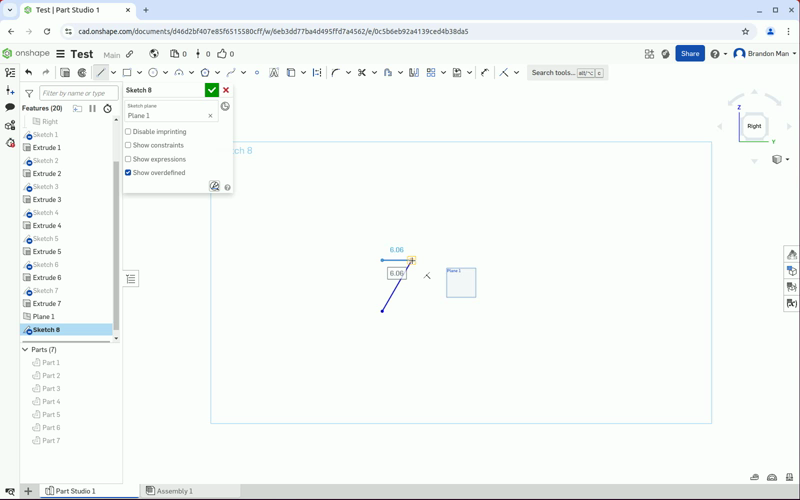
mouse_move(382, 311)
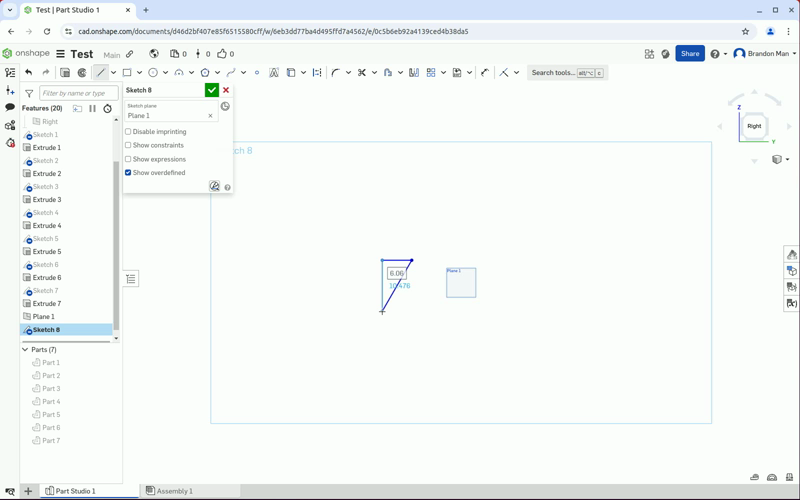
key_up(shift)
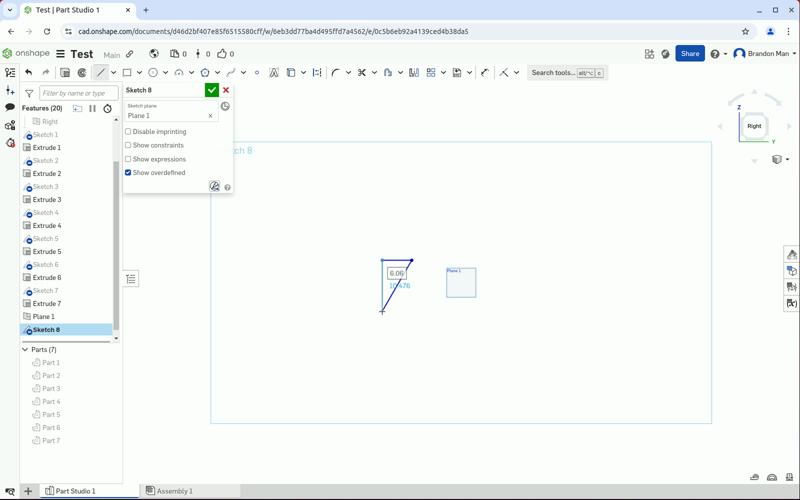
click(382, 311)
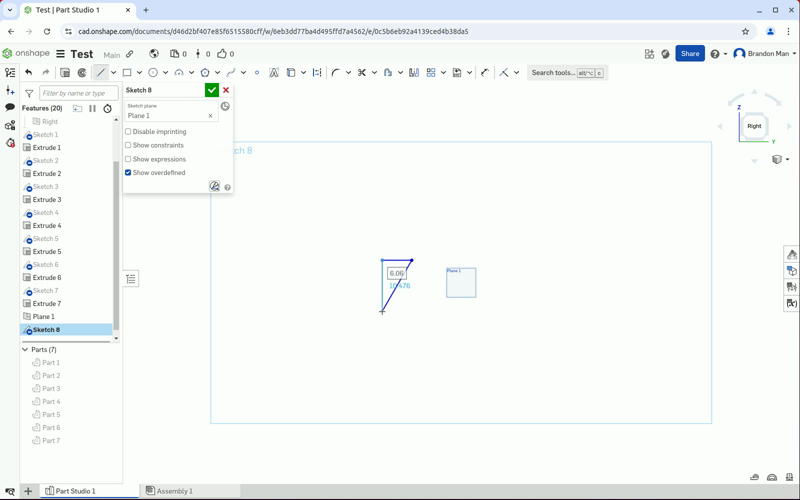
key(esc)
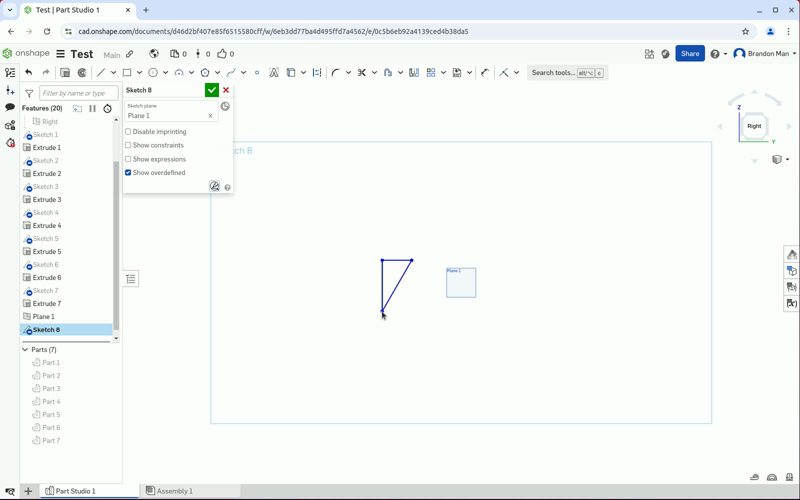
mouse_move(384, 278)
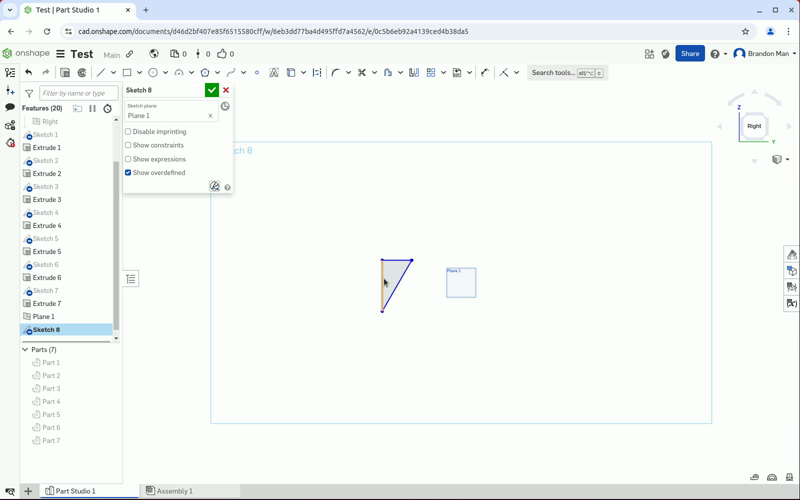
scroll(6)
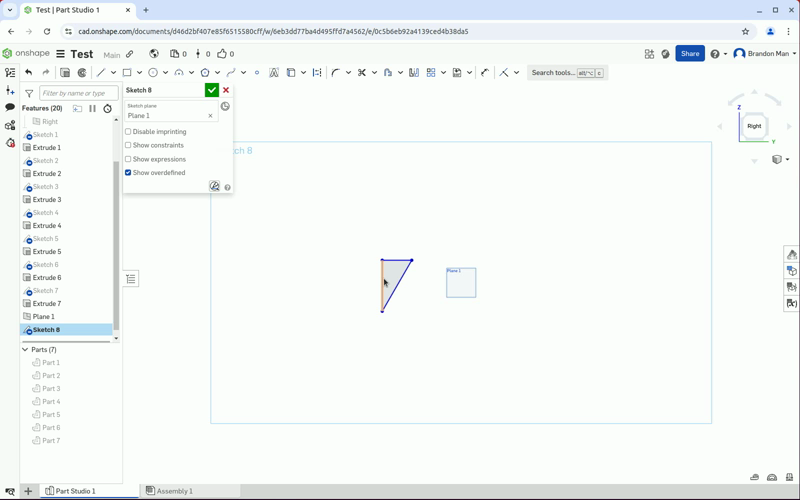
scroll(6)
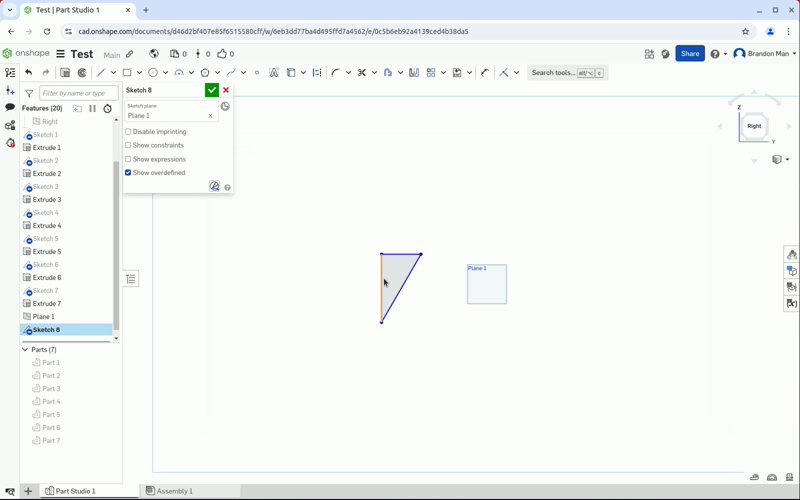
scroll(6)
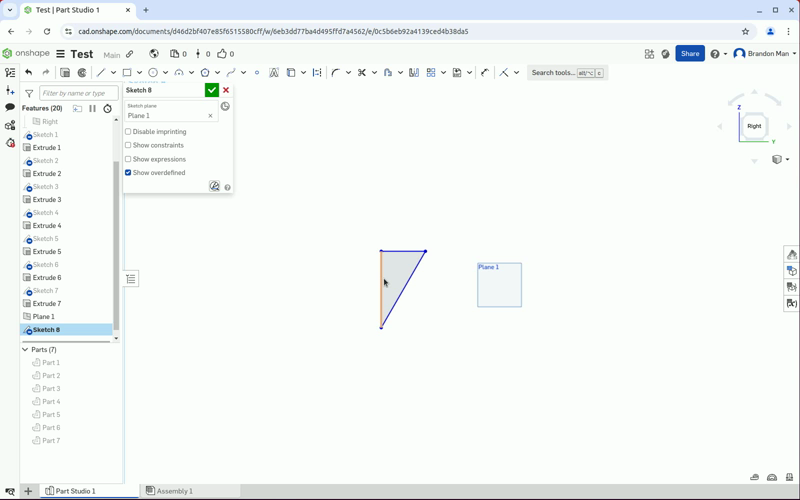
scroll(6)
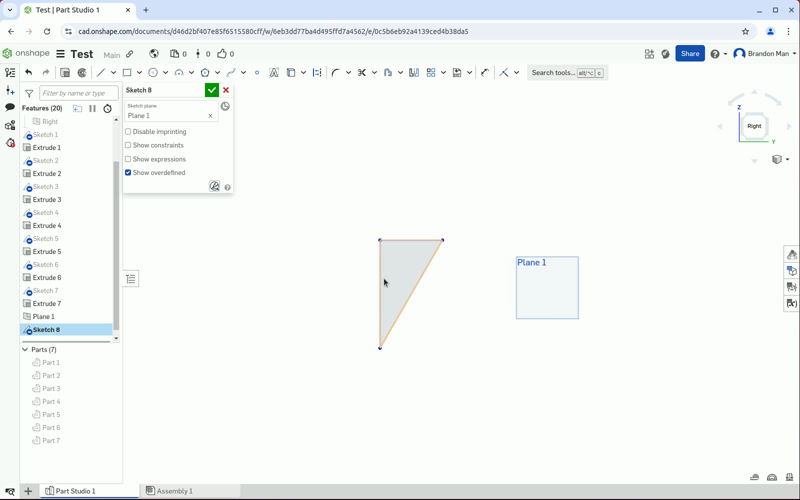
scroll(6)
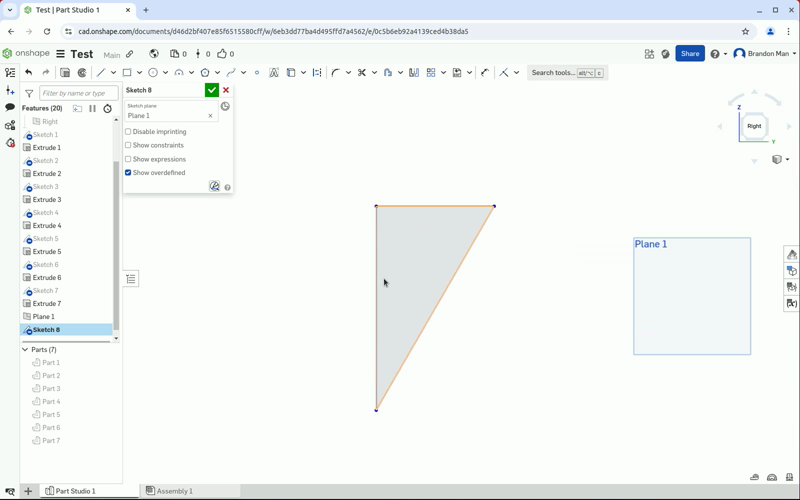
scroll(6)
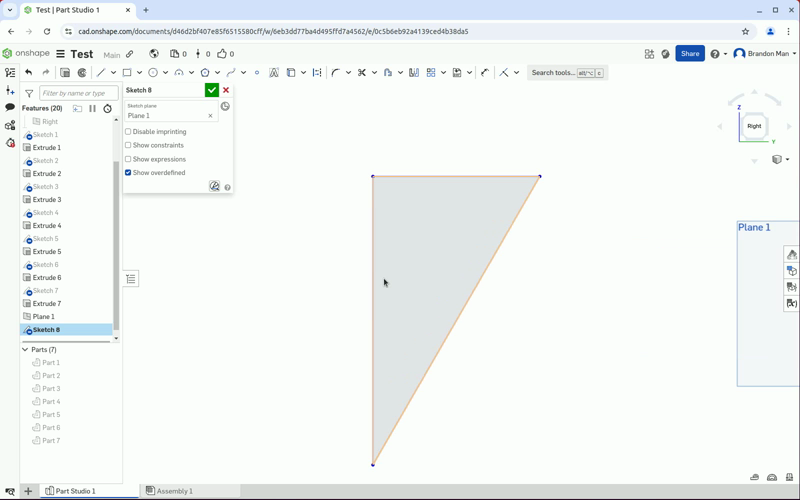
scroll(6)
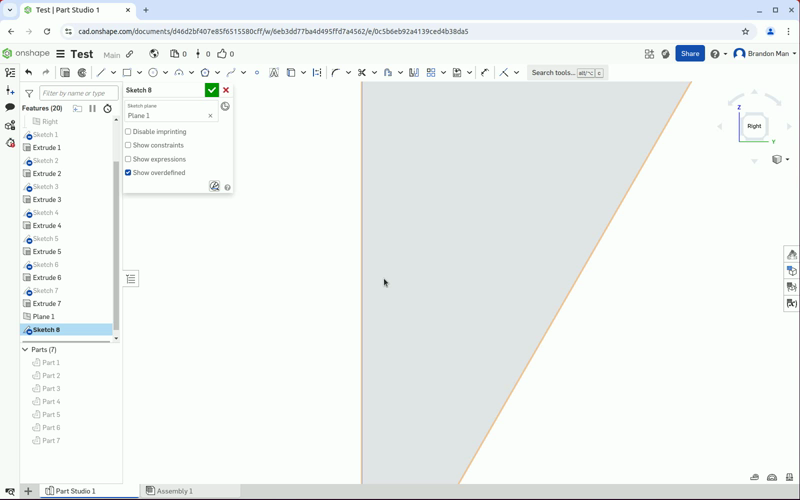
click(384, 278)
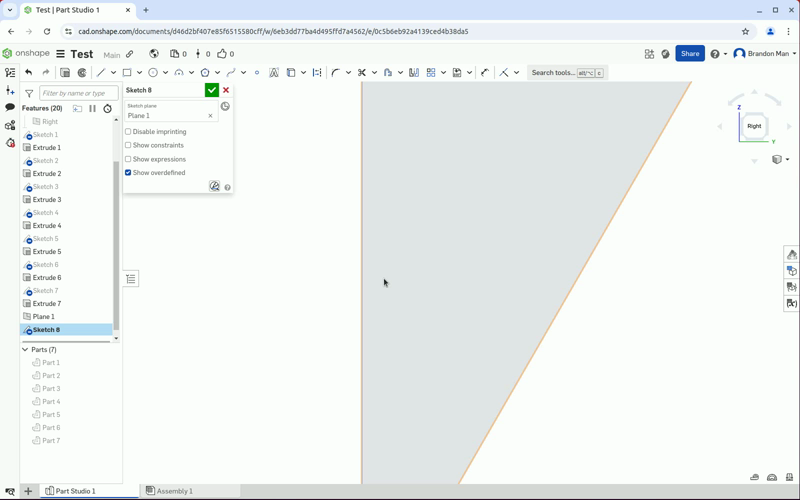
scroll(-6)
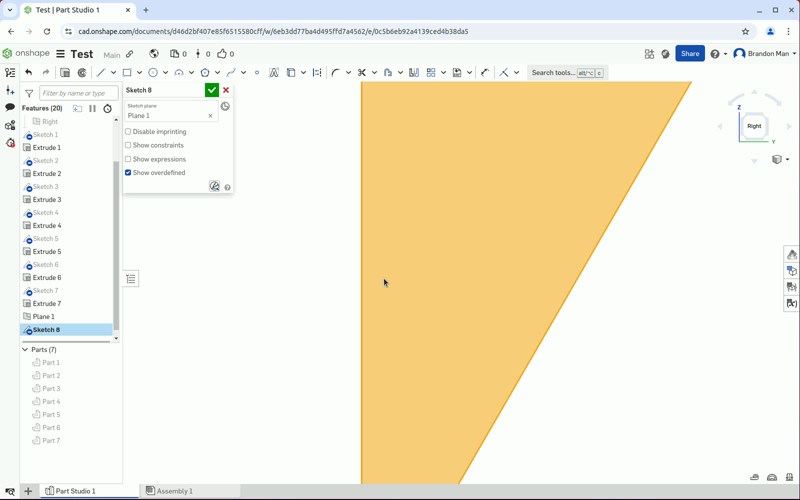
scroll(-6)
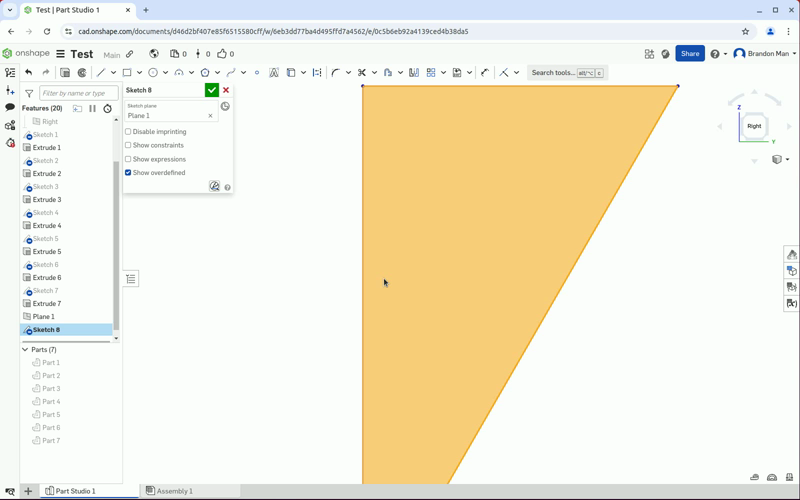
scroll(-6)
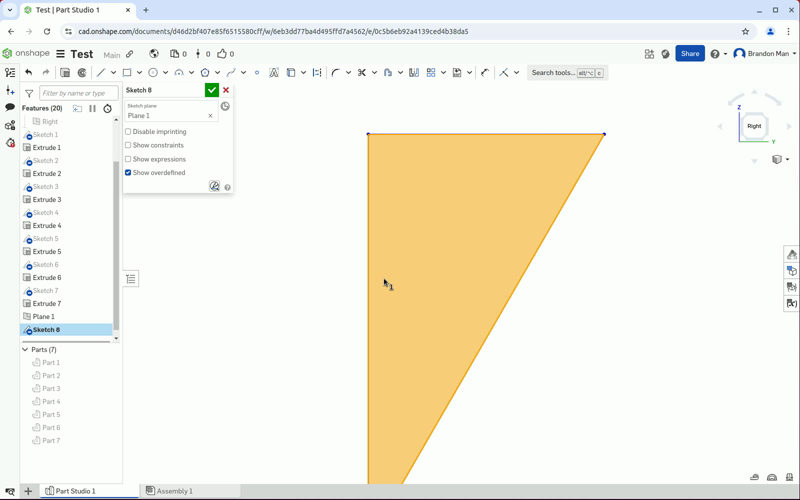
scroll(-6)
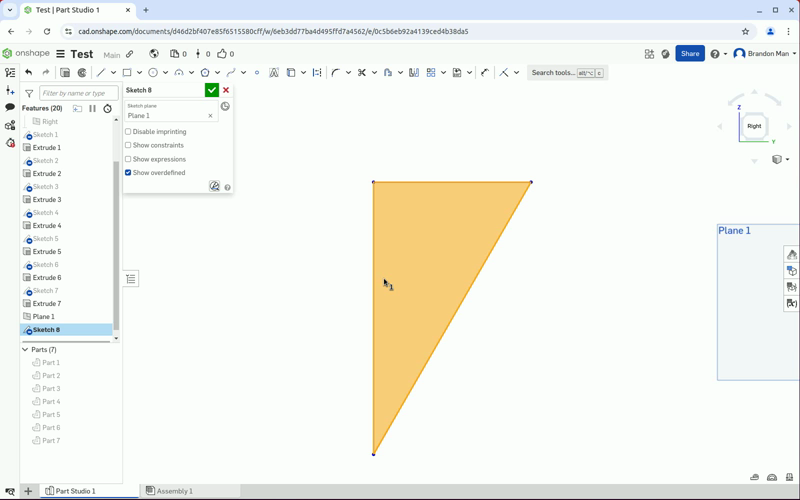
scroll(-6)
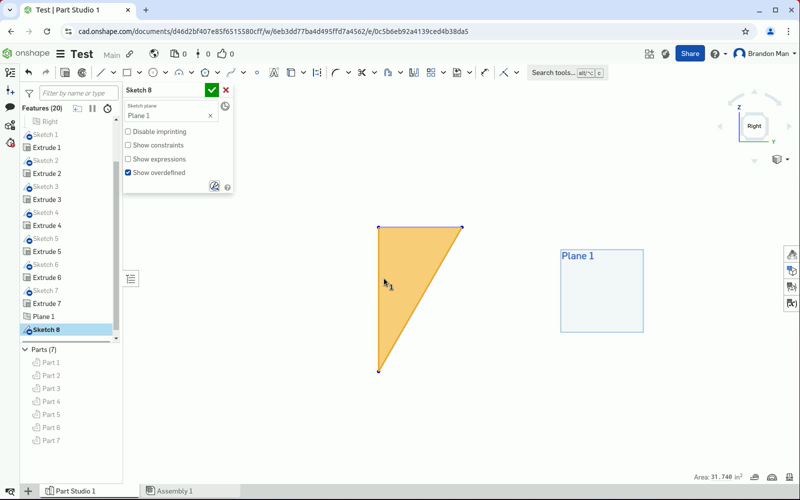
scroll(-6)
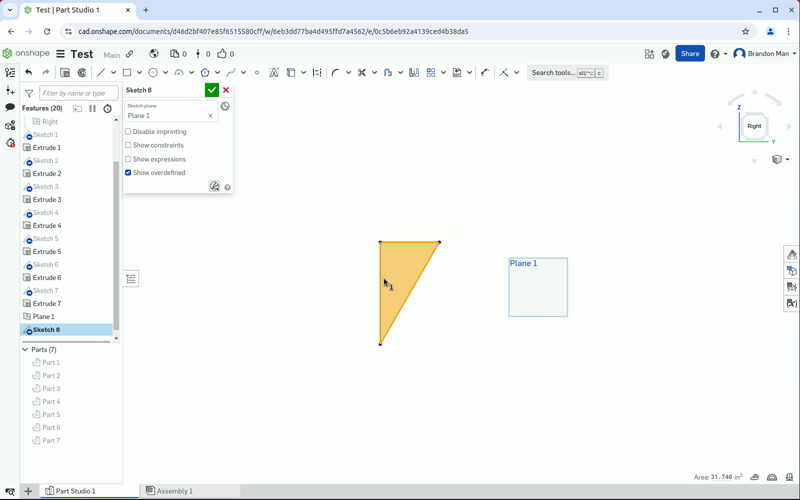
scroll(-6)
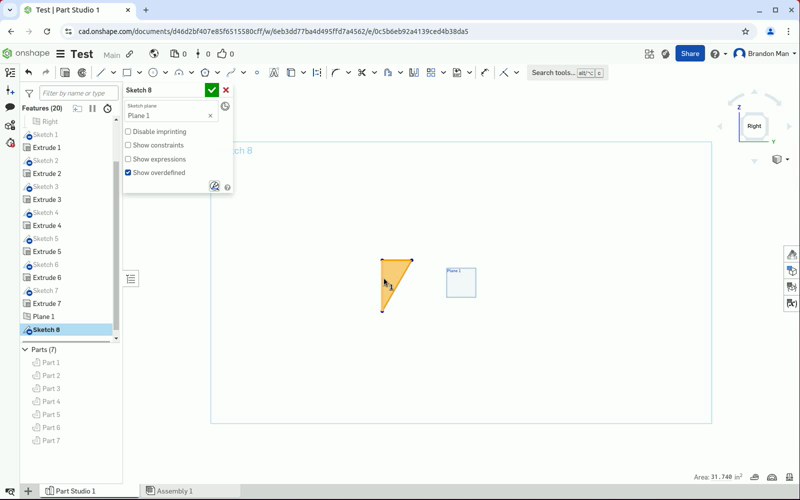
mouse_move(73, 352)
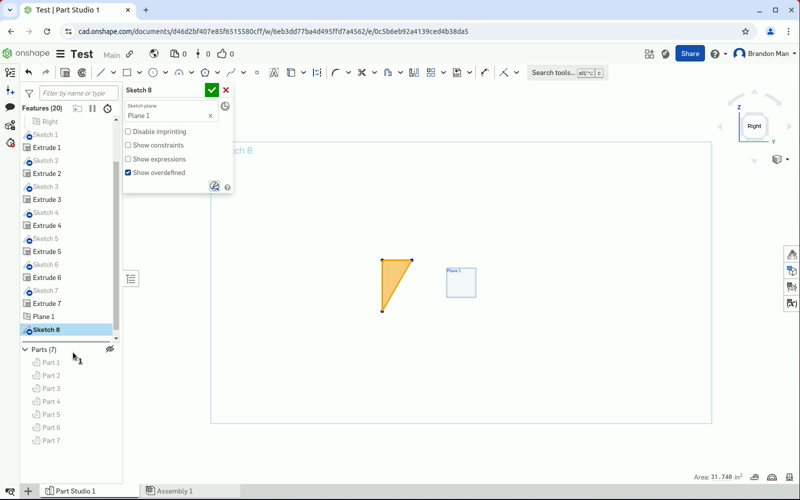
key(shift+y)
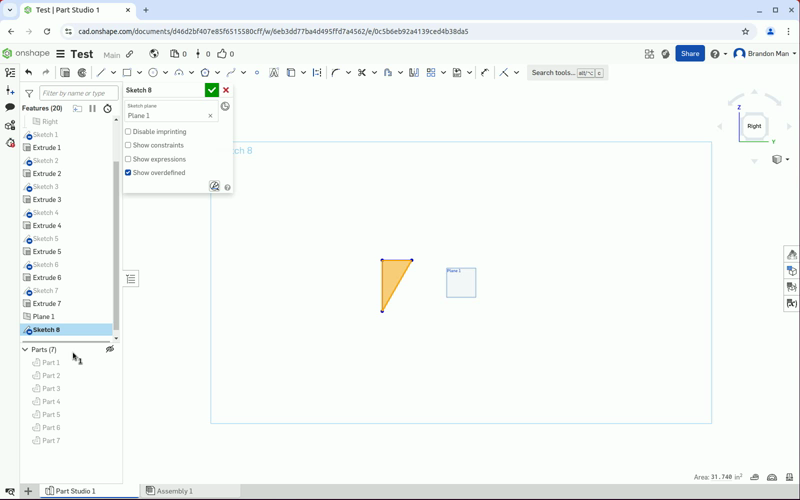
key(shift+e)
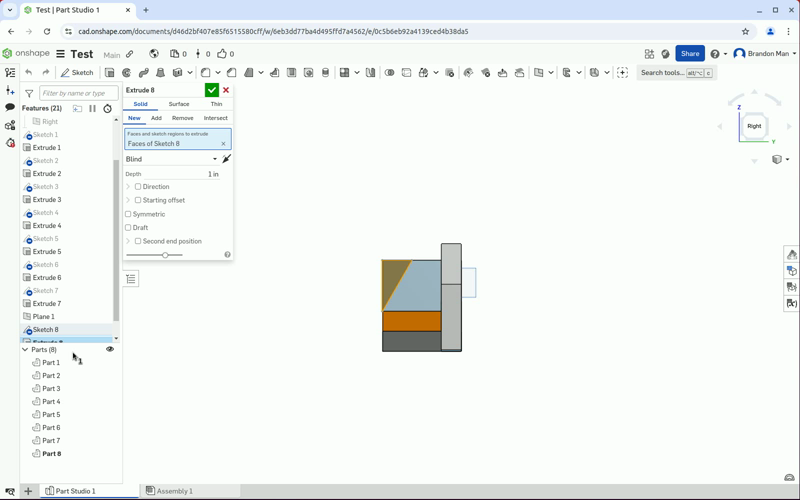
mouse_move(143, 106)
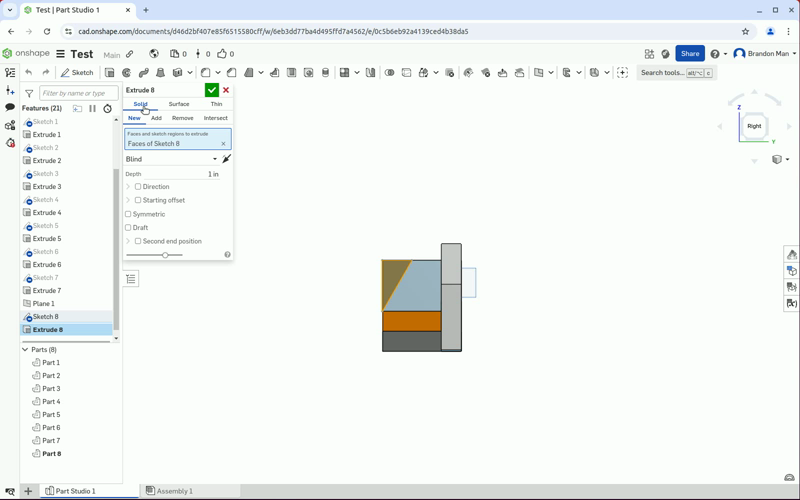
click(143, 106)
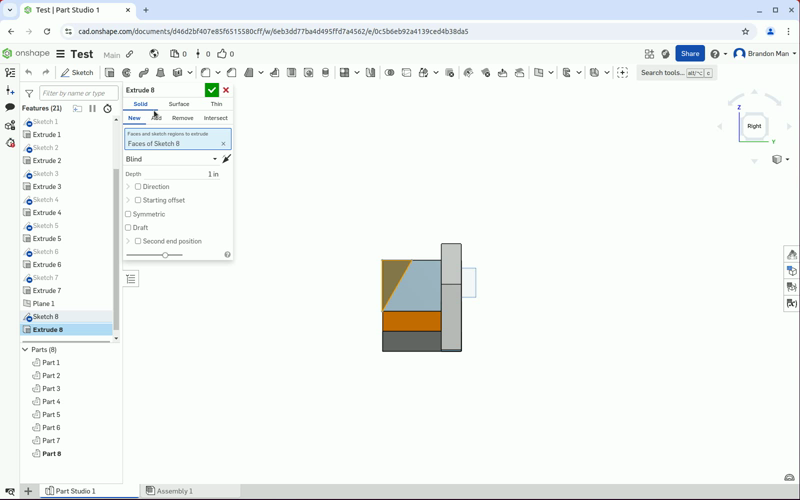
mouse_move(186, 120)
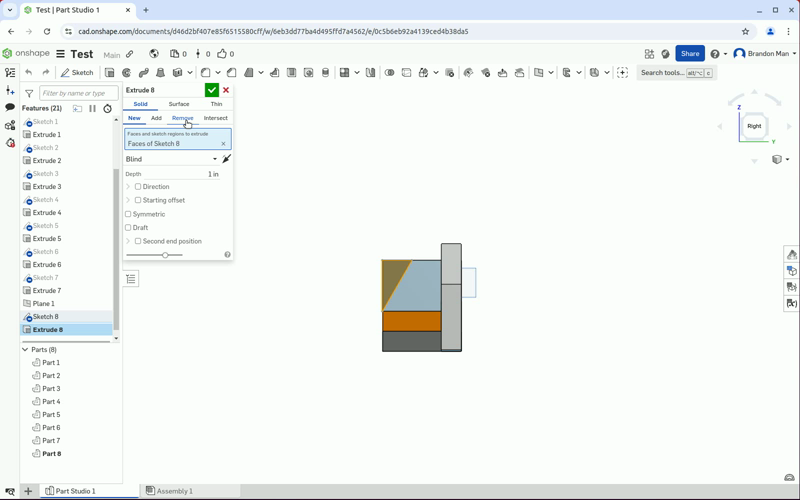
click(186, 120)
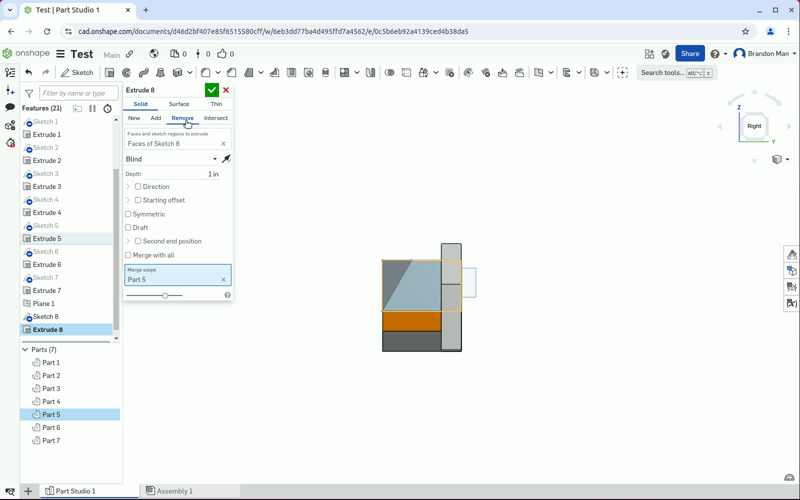
key(tab, 4)
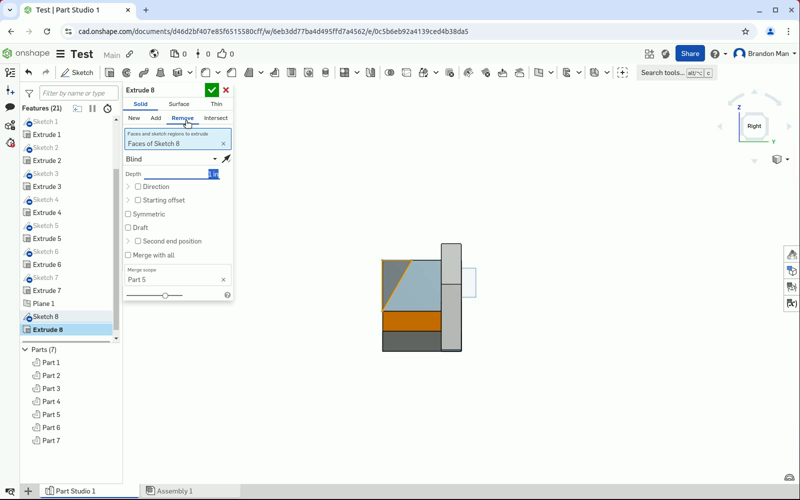
text(9.147)
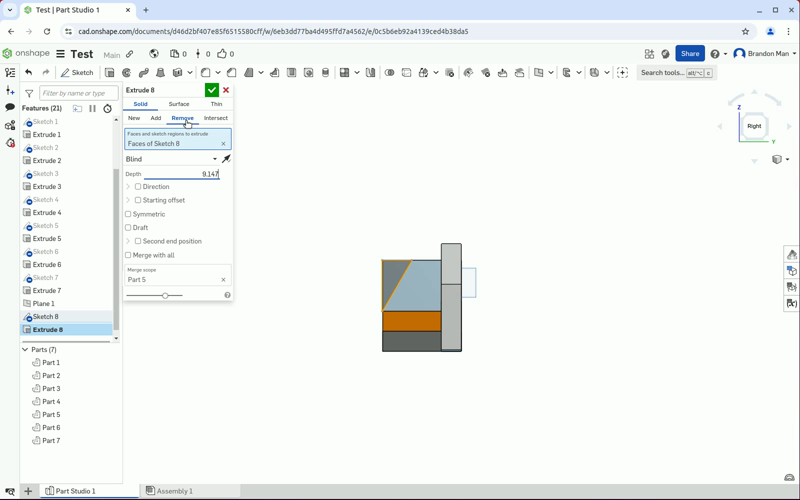
key(tab, 6)
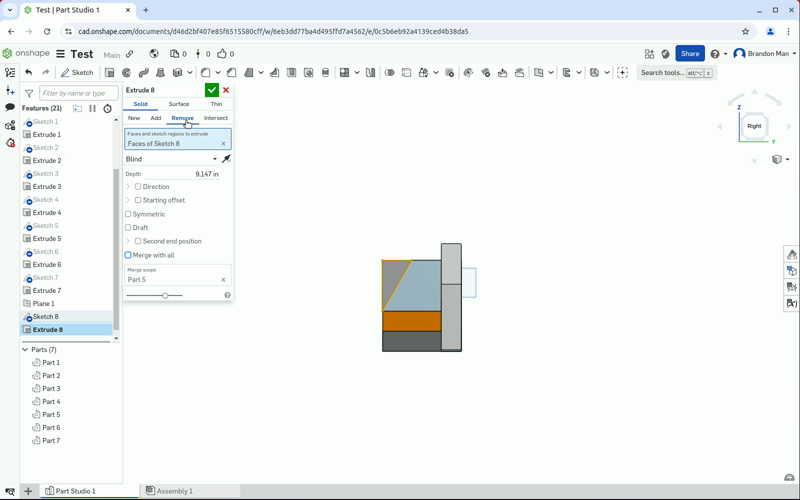
key(space)
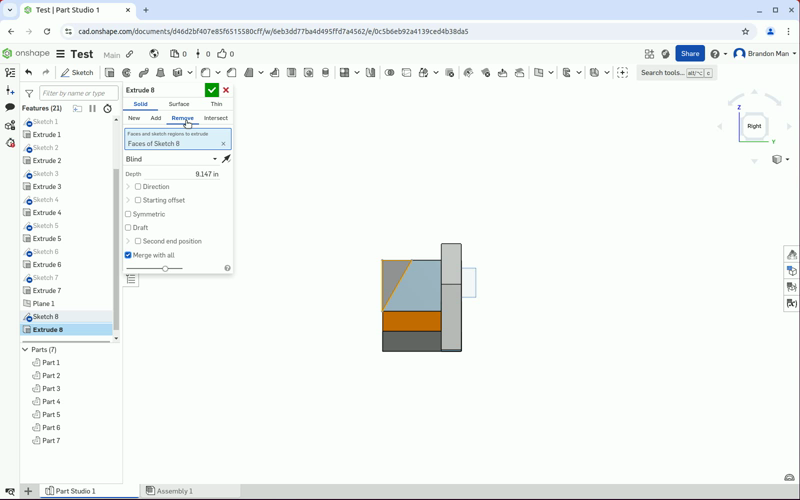
key(enter)
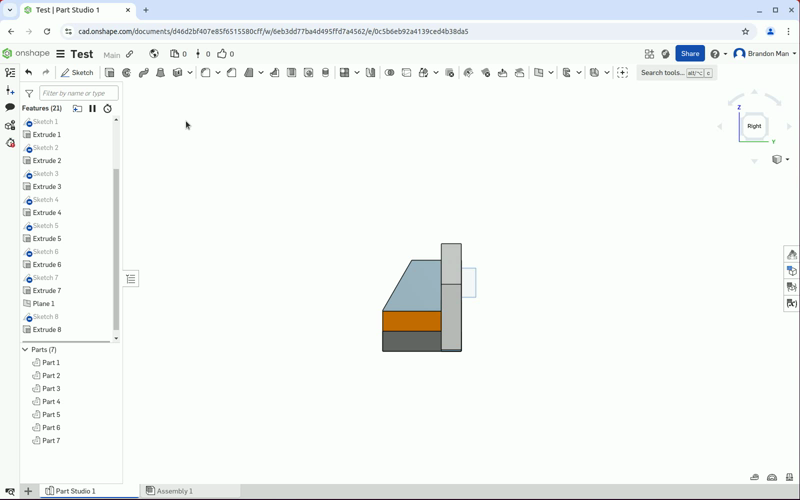
key(shift+h)
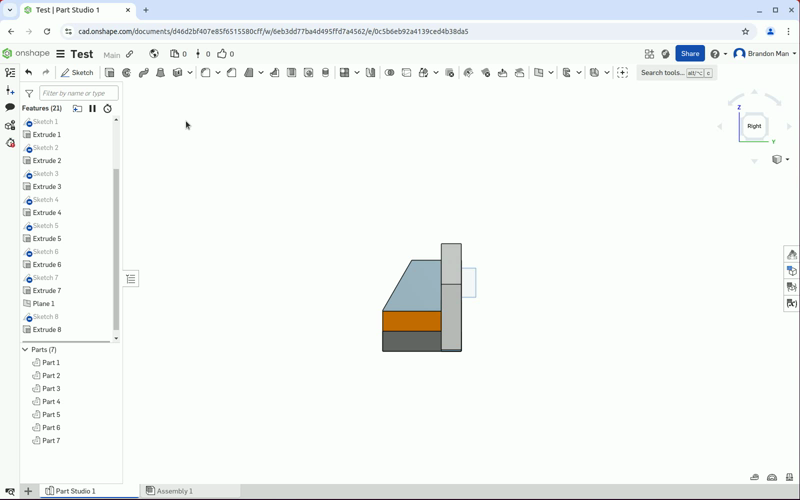
key(shift+h)
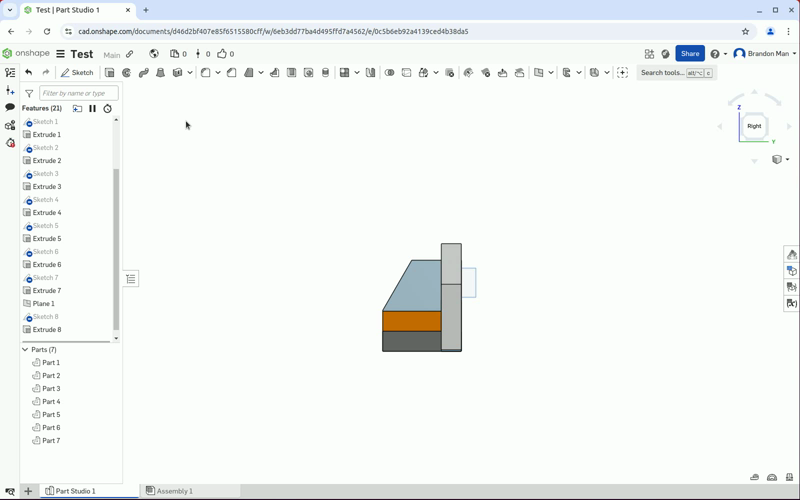
key(shift+7)
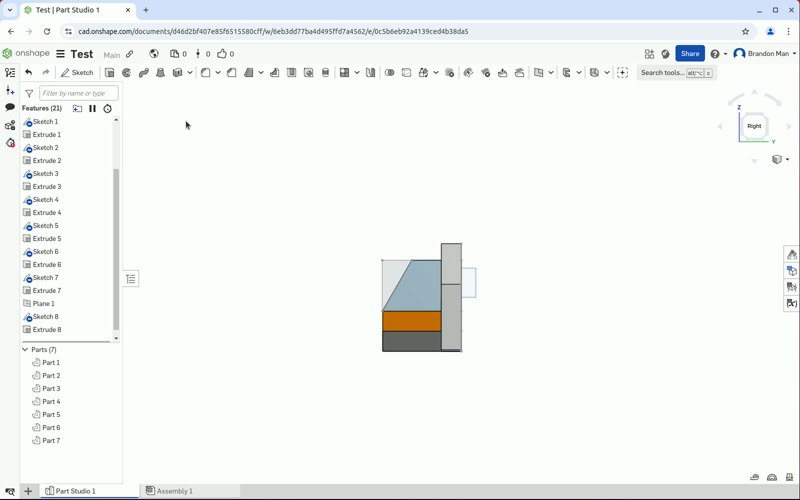
key(right, 2)
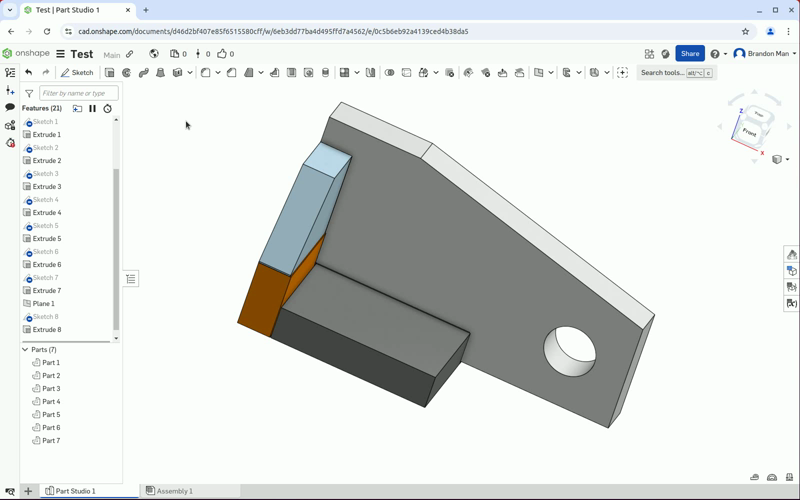
key(down, 2)
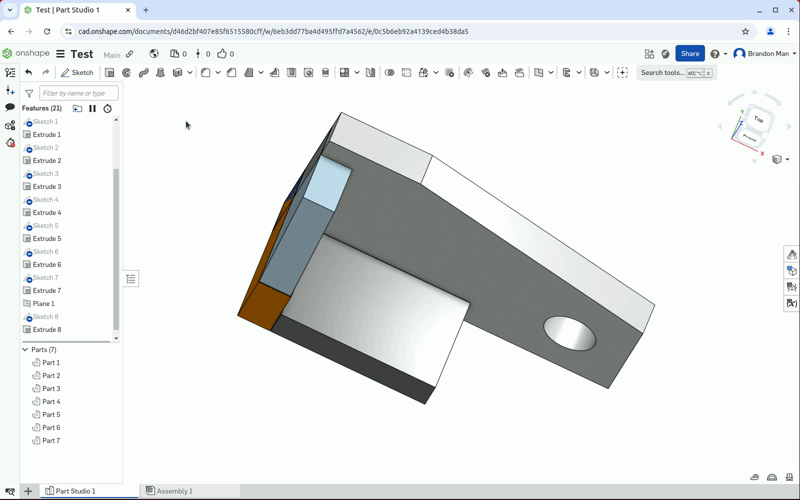
key(up, 2)
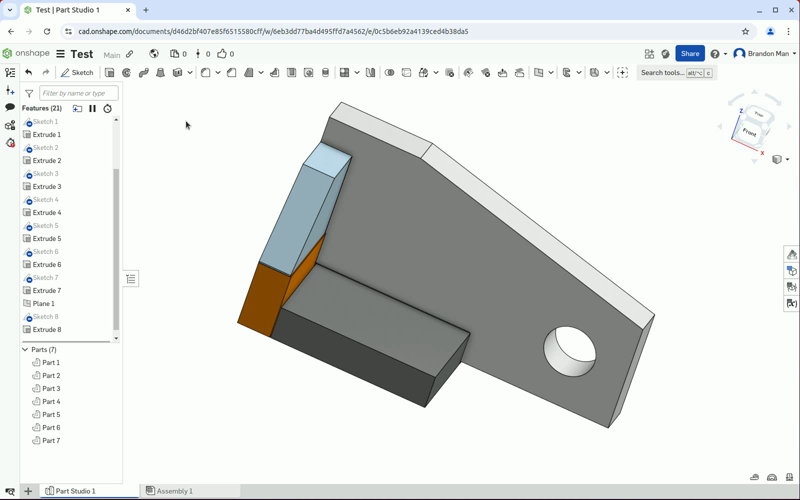
key(left, 2)
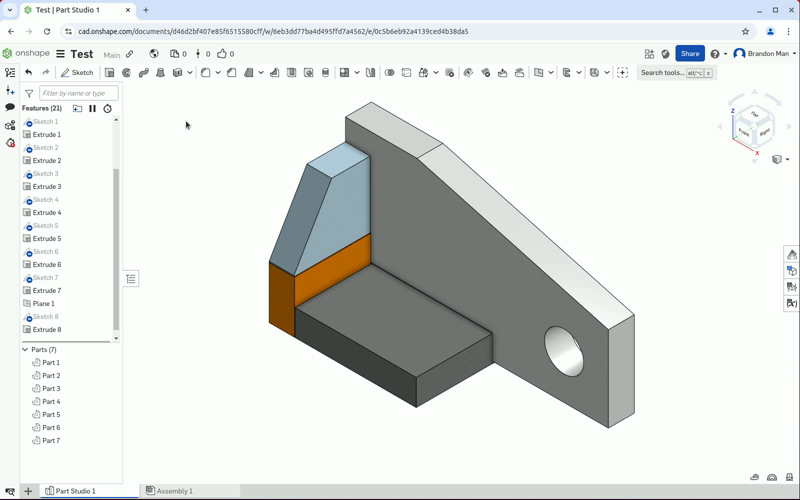
mouse_move(69, 124)
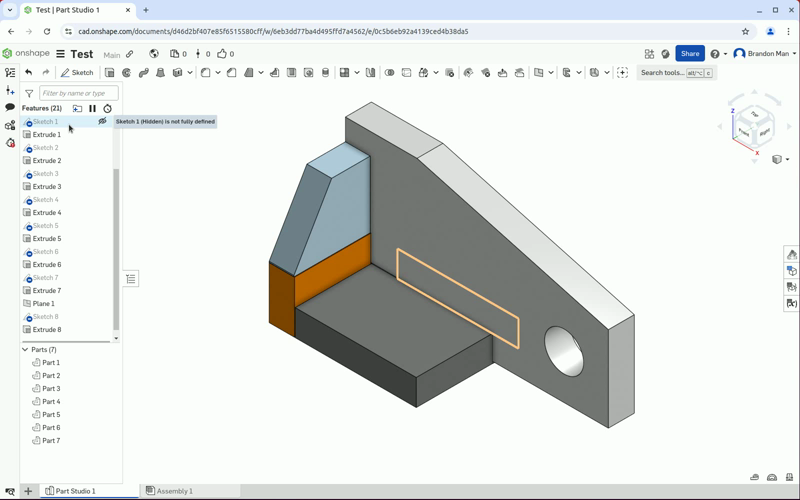
click(69, 124)